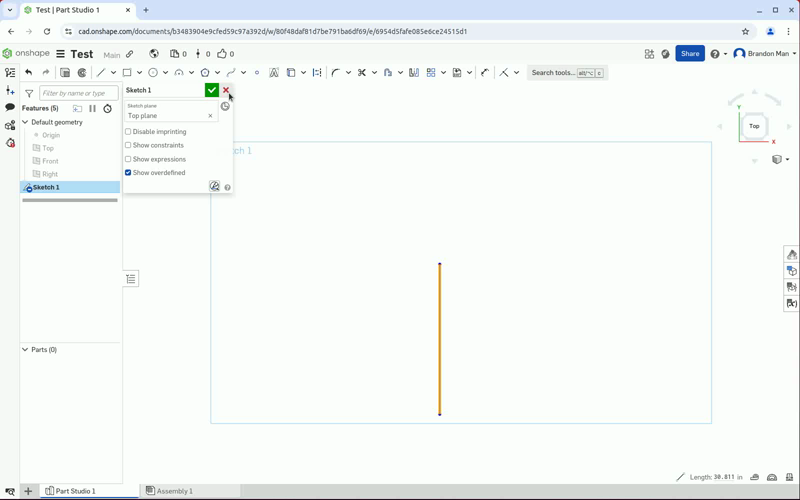
key(shift+h)
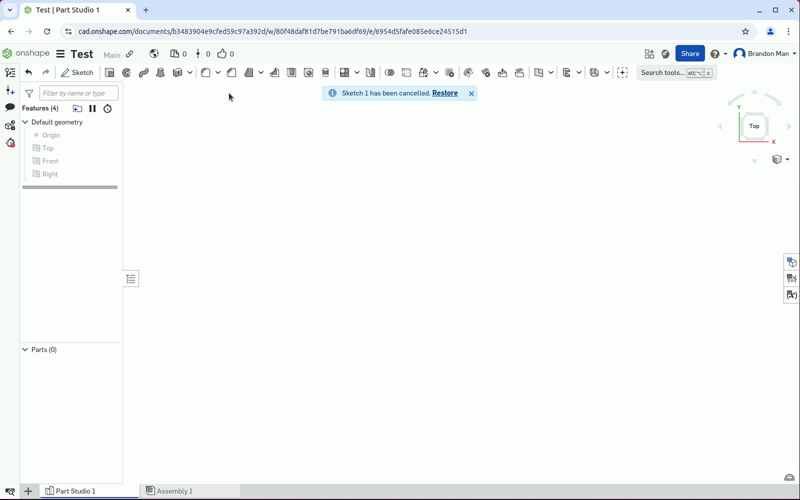
mouse_move(73, 352)
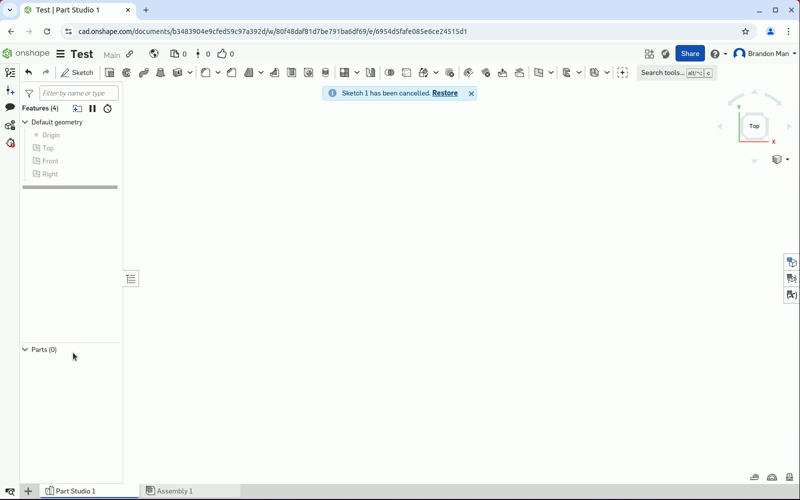
key(y)
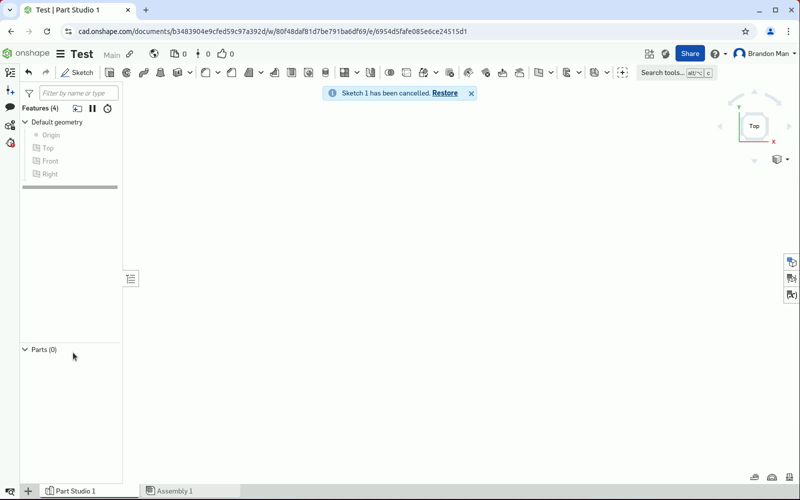
key(shift+p)
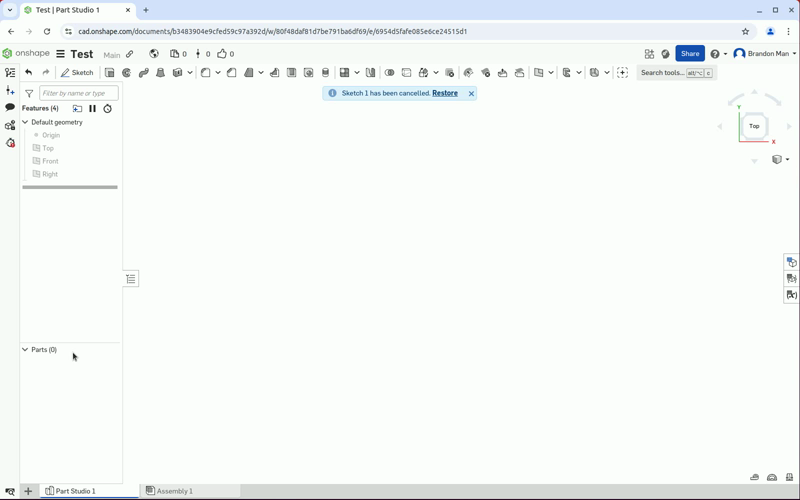
key(space)
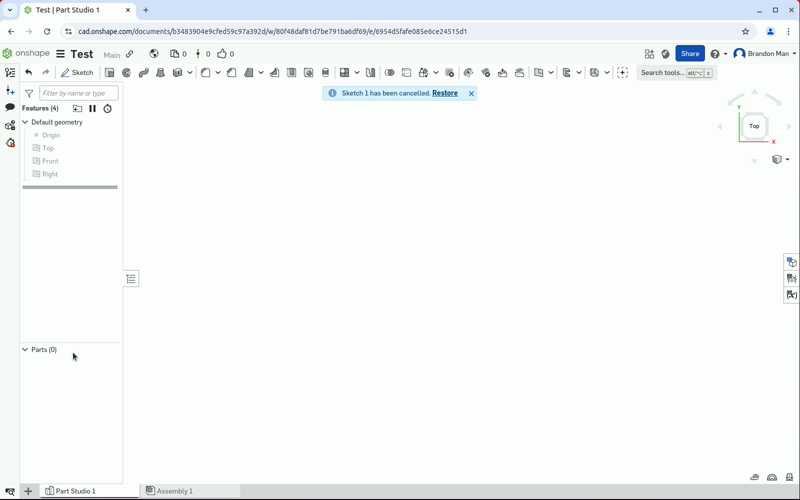
key_down(shift)
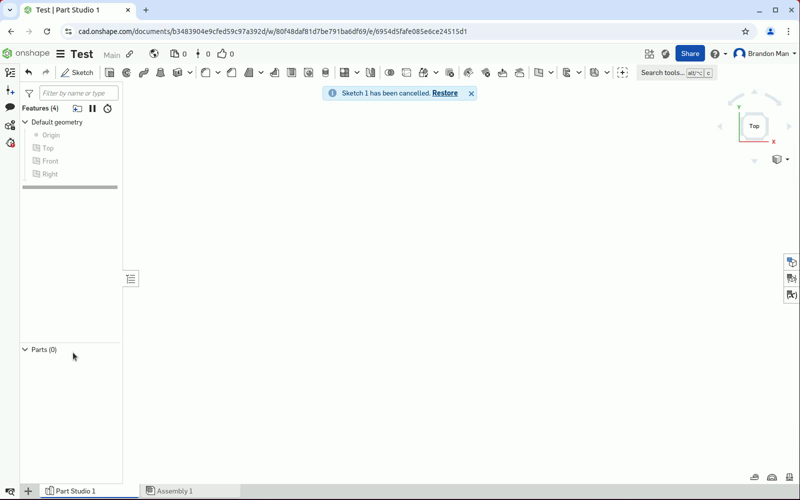
key(up)
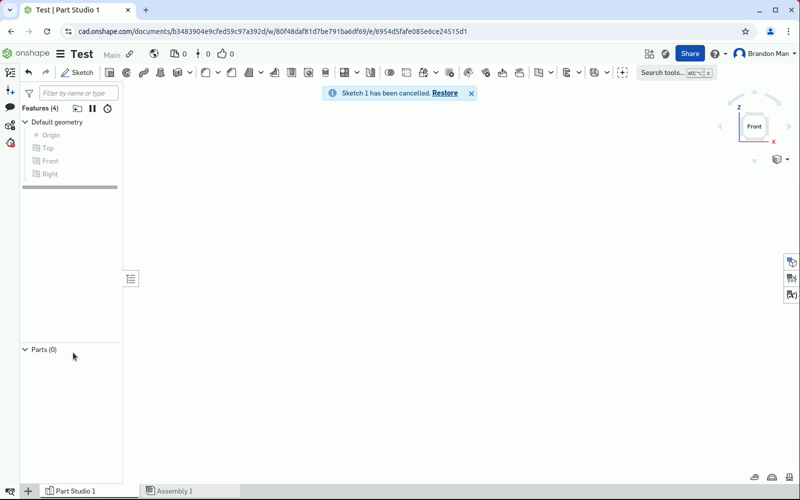
key_up(shift)
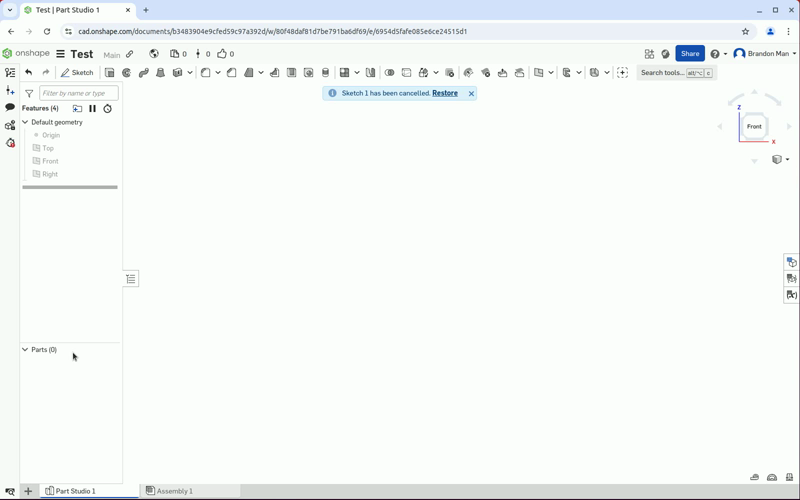
key(space)
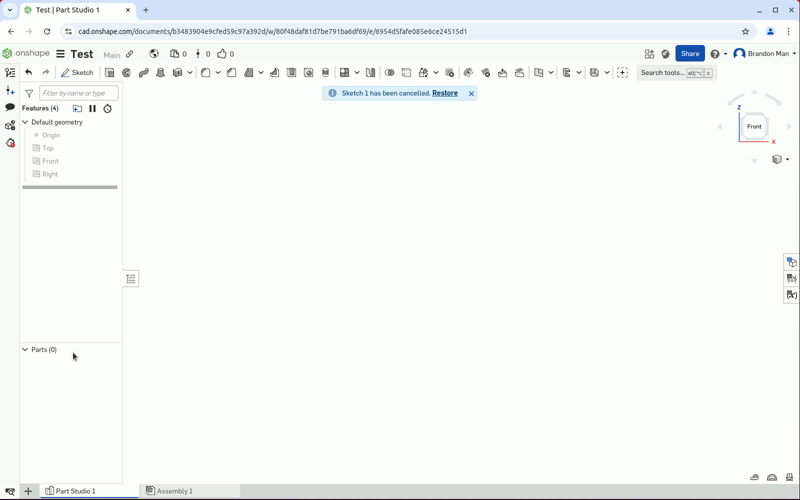
key_down(shift)
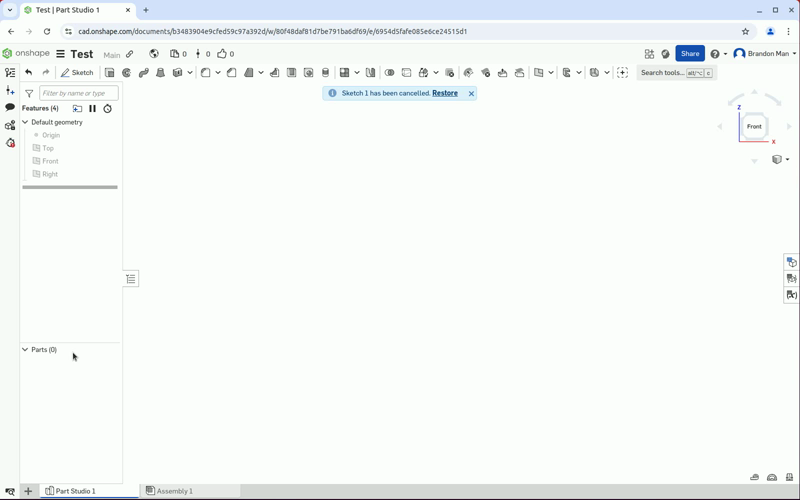
key(left)
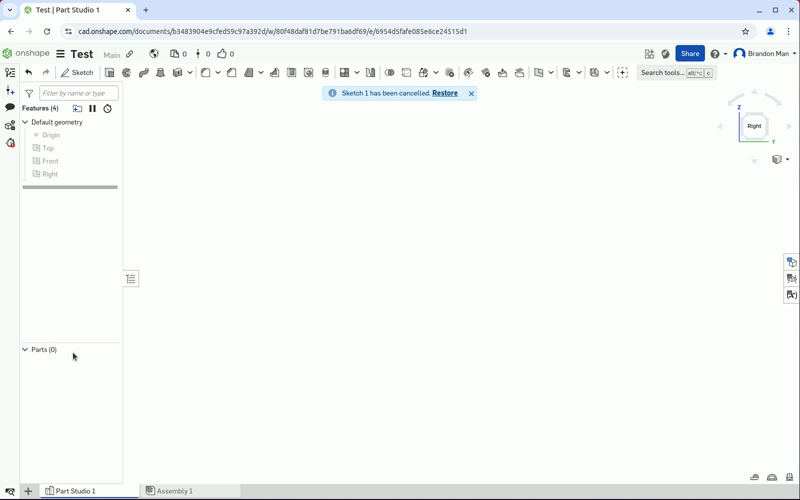
key_up(shift)
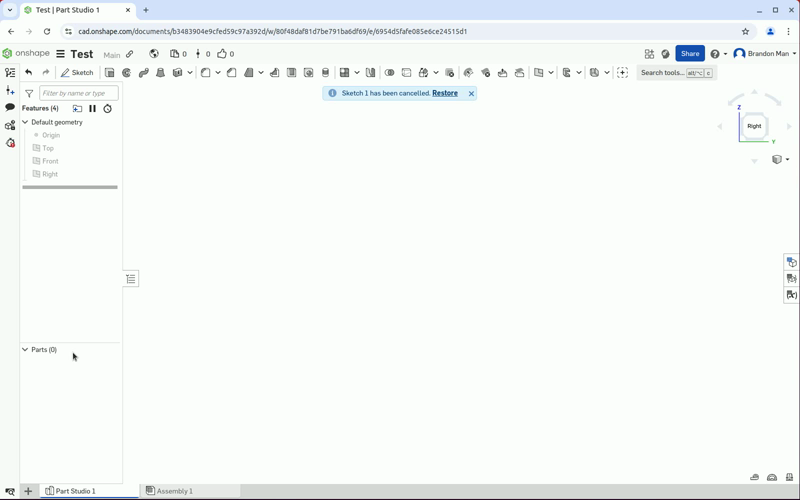
mouse_move(73, 352)
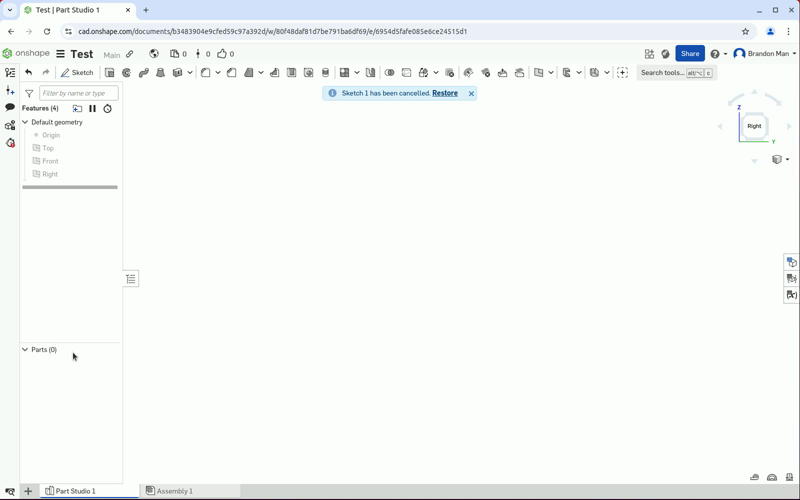
key(shift+y)
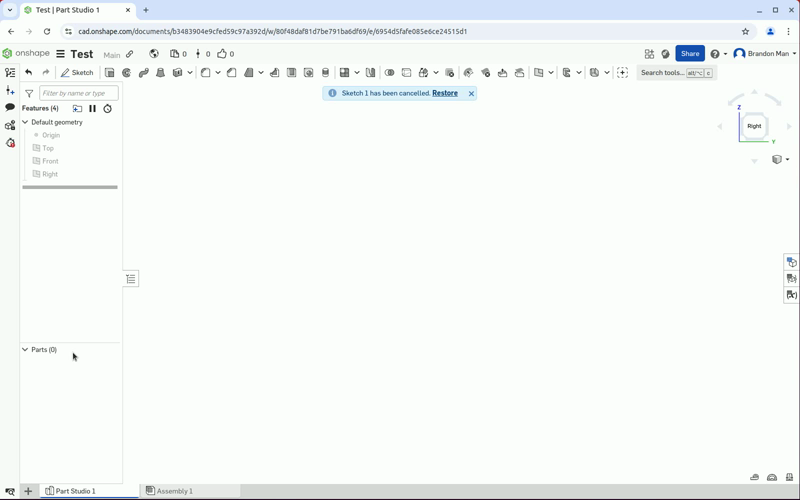
key(shift+s)
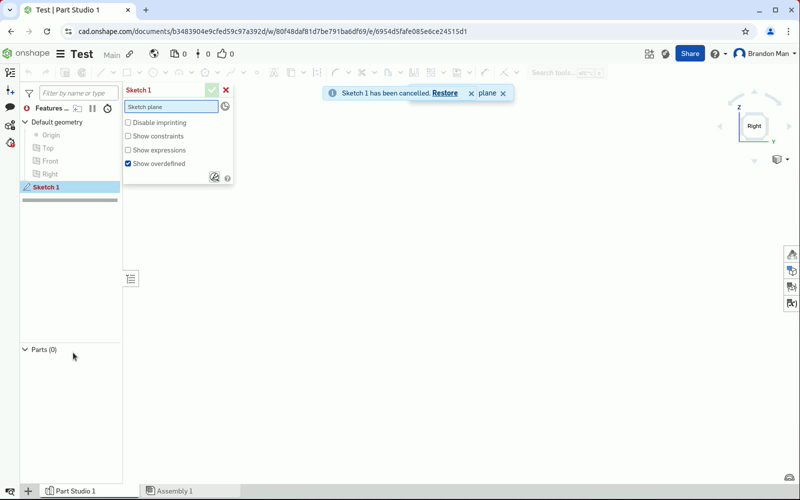
mouse_move(73, 176)
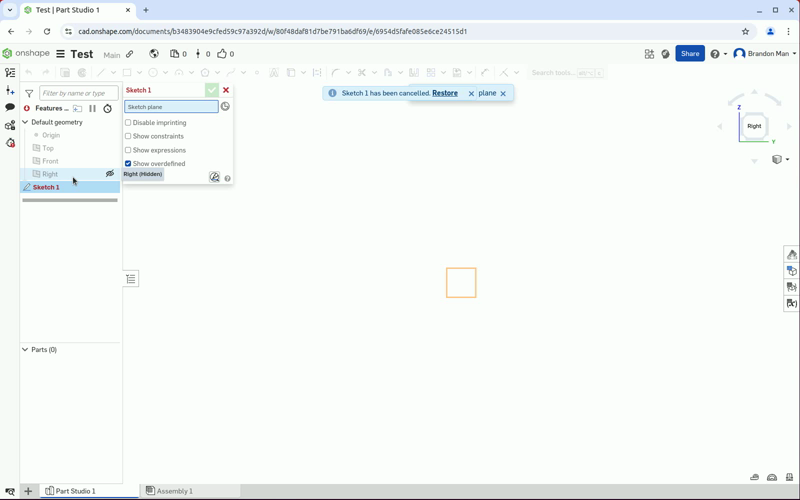
click(73, 176)
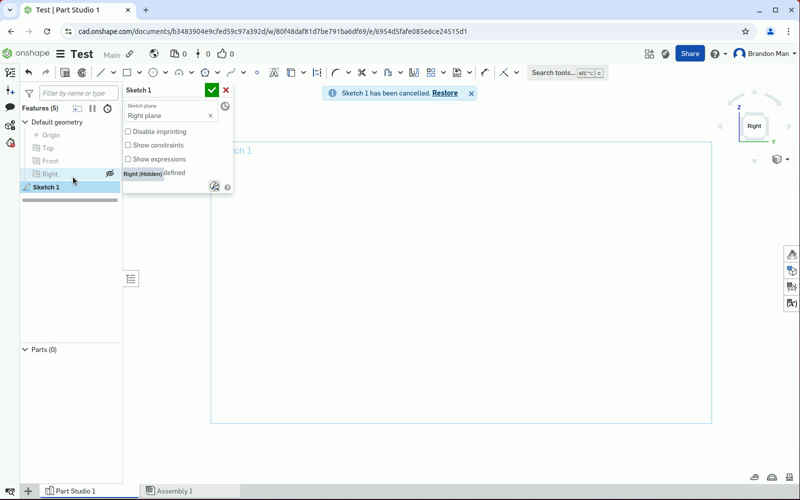
mouse_move(73, 352)
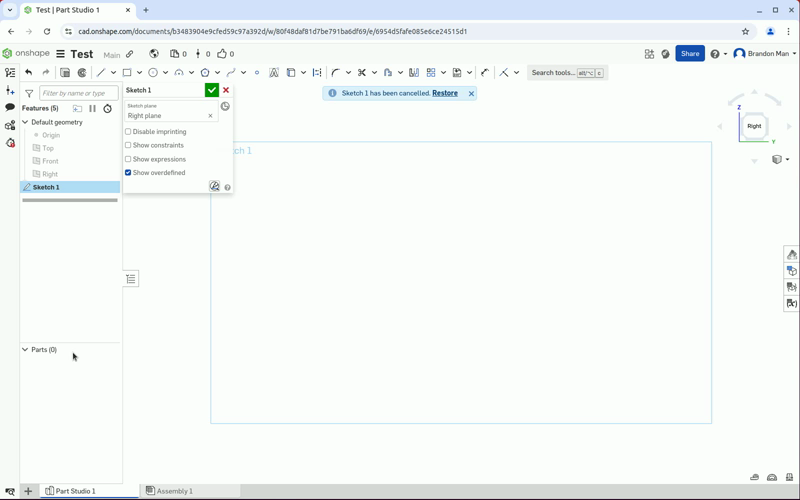
key(y)
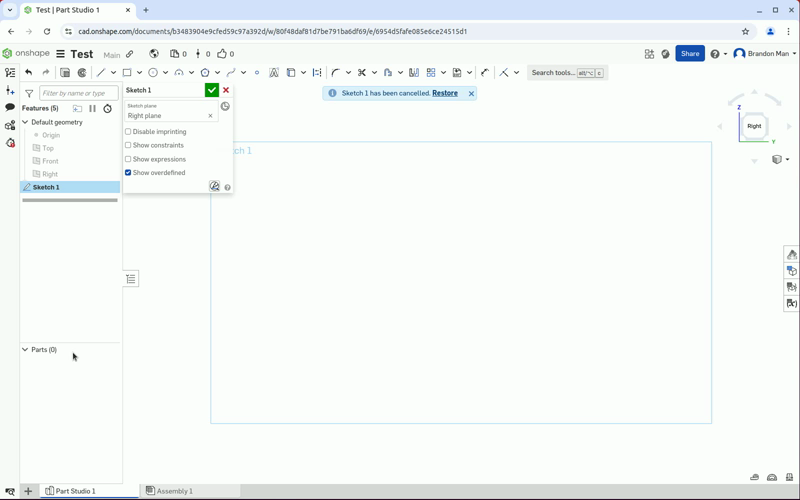
key(l)
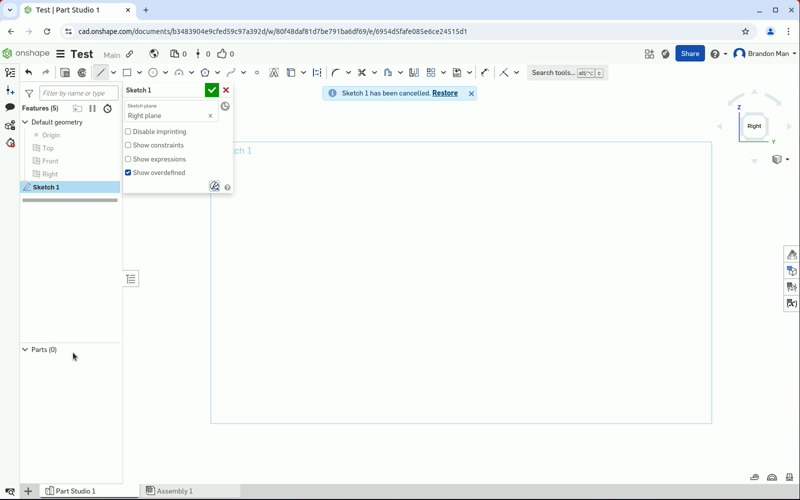
key_down(shift)
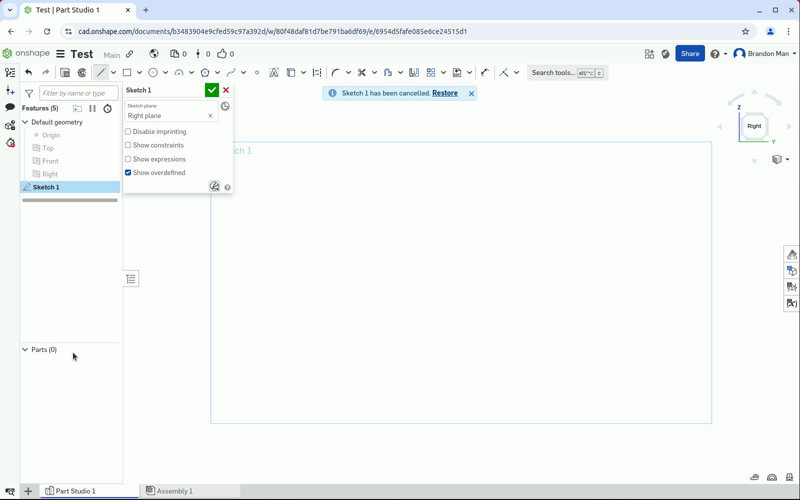
mouse_move(376, 339)
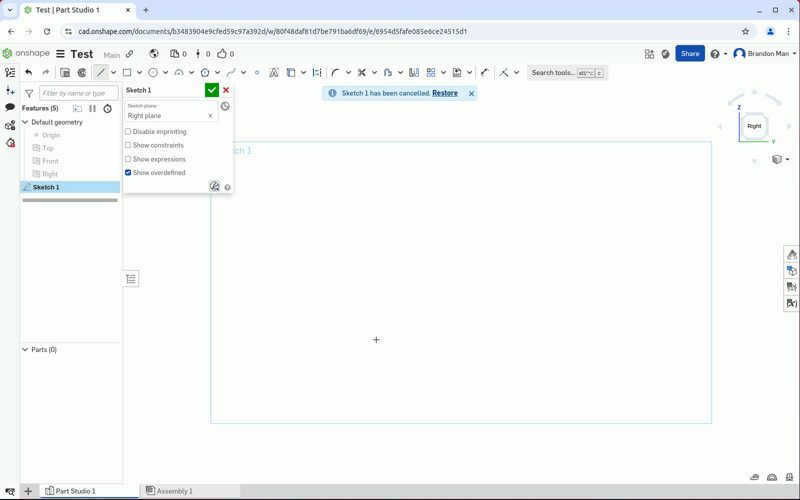
click(376, 339)
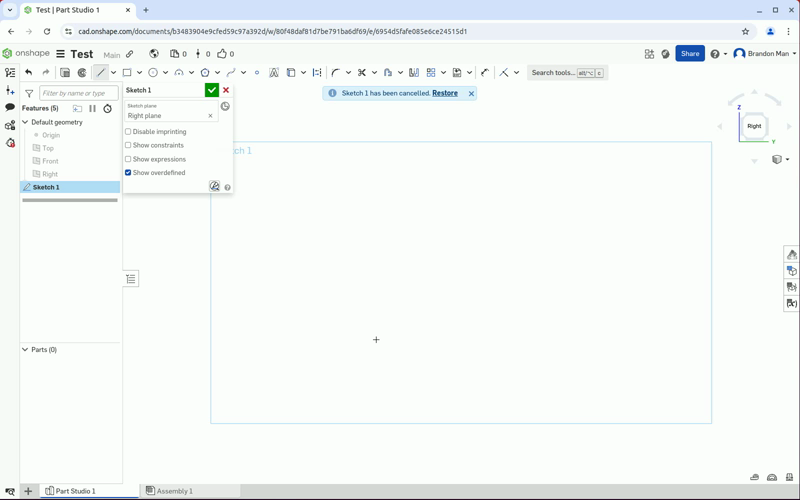
key_up(shift)
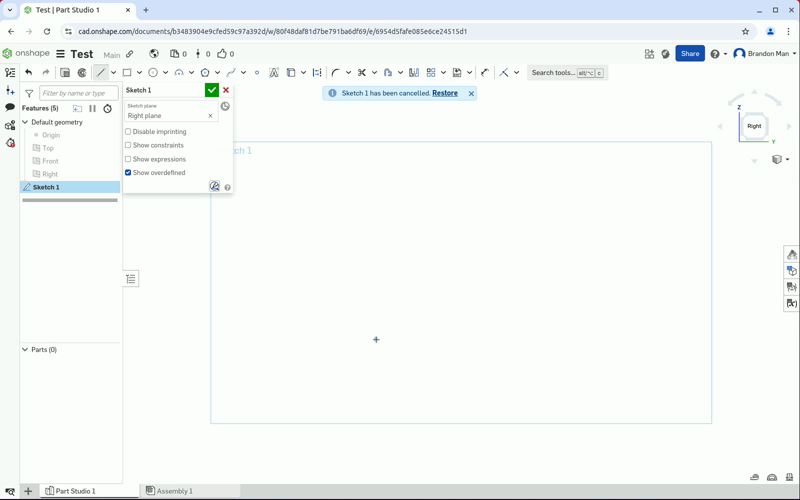
key_down(shift)
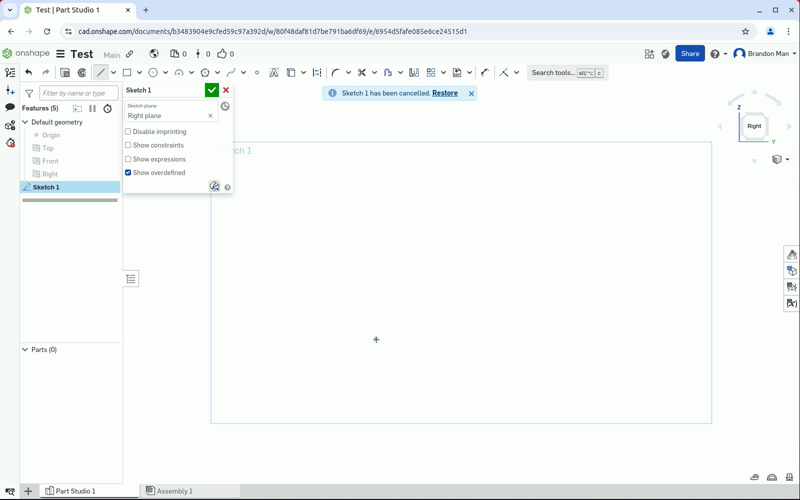
mouse_move(544, 339)
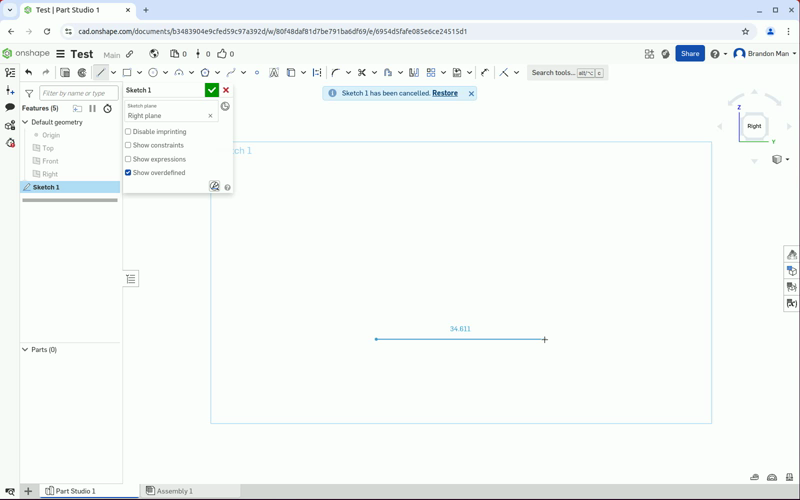
click(544, 339)
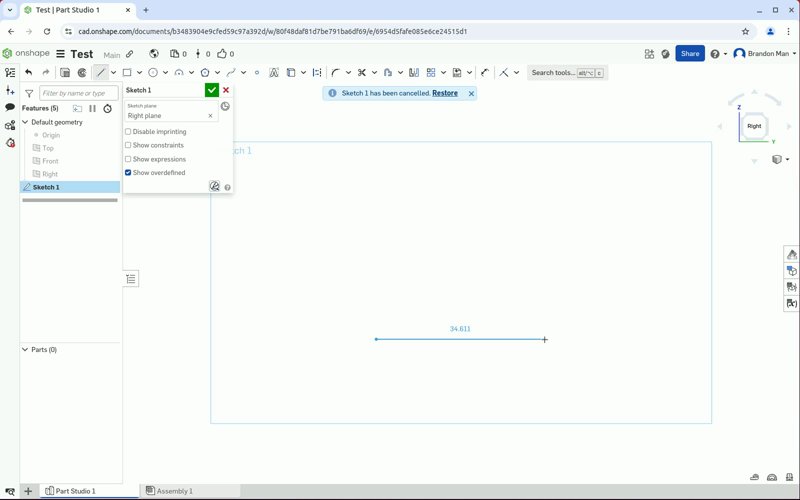
key_up(shift)
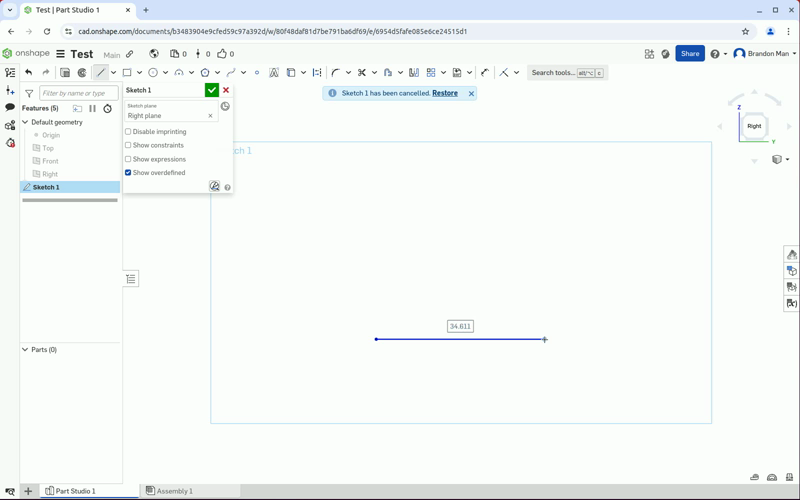
key_down(shift)
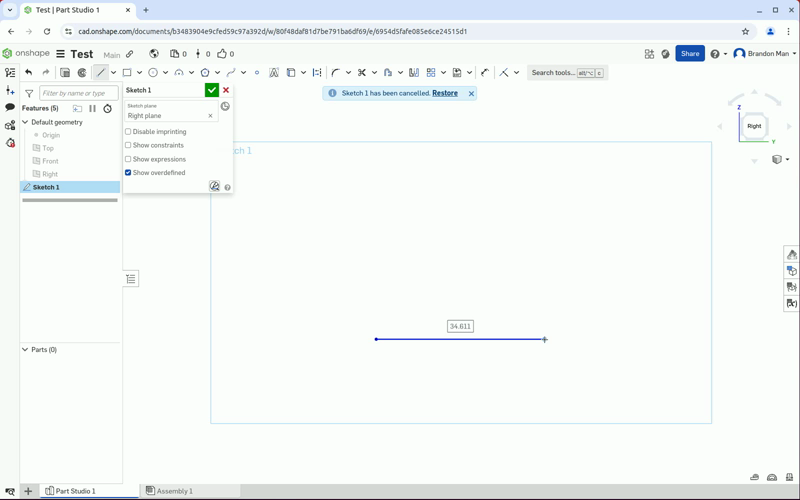
mouse_move(574, 339)
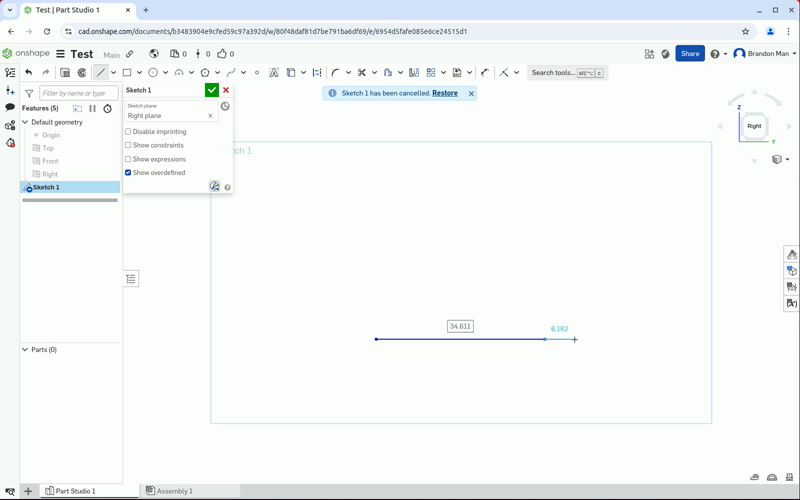
mouse_move(544, 310)
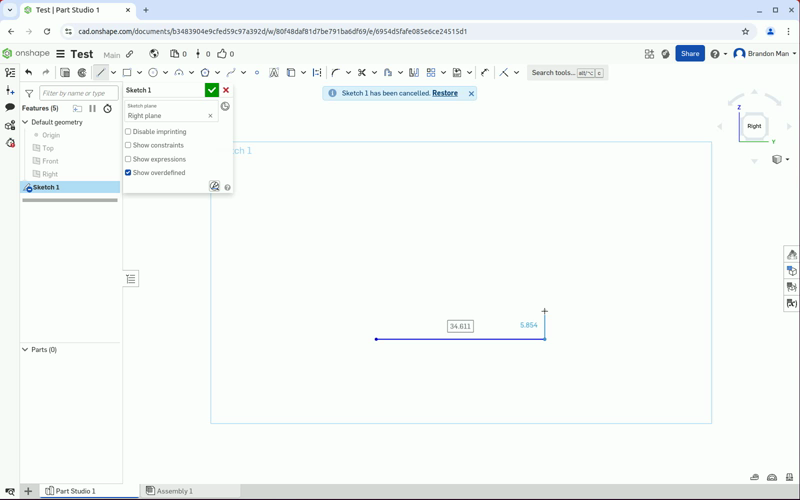
click(544, 310)
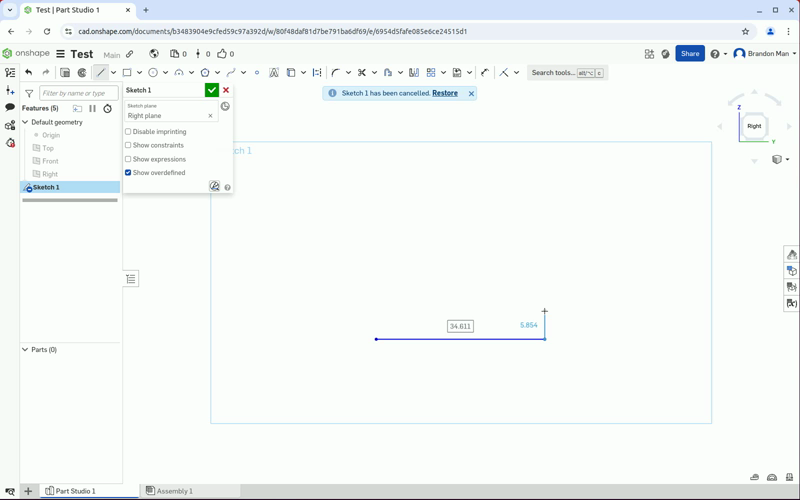
key_up(shift)
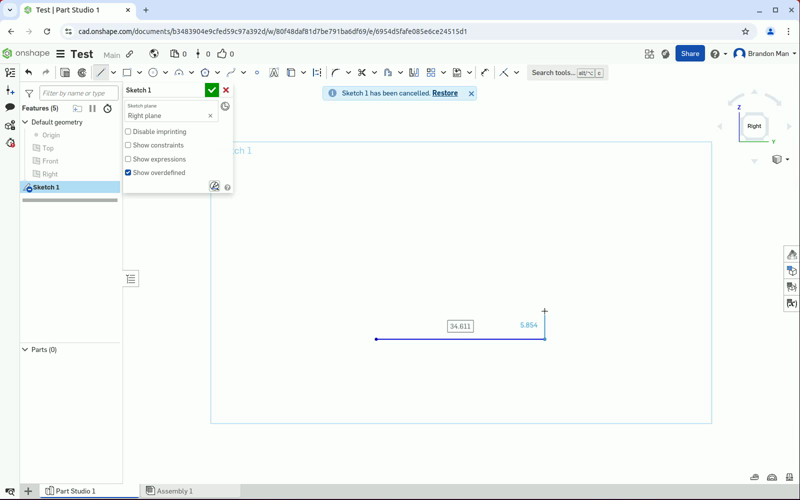
key_down(shift)
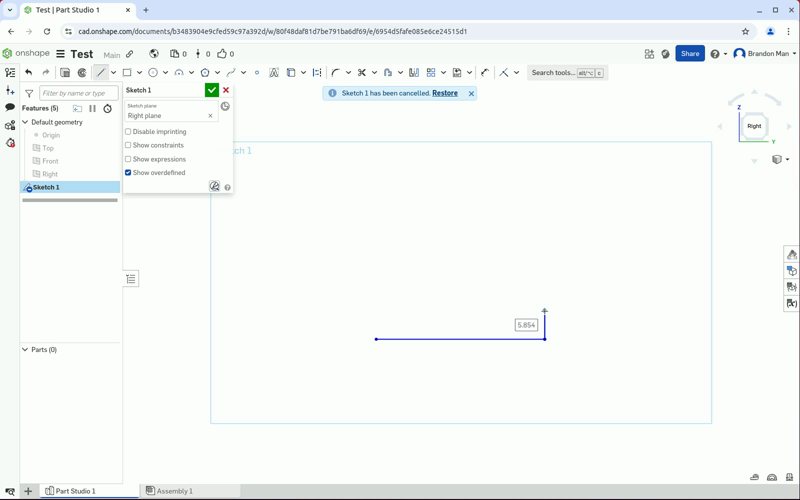
mouse_move(574, 310)
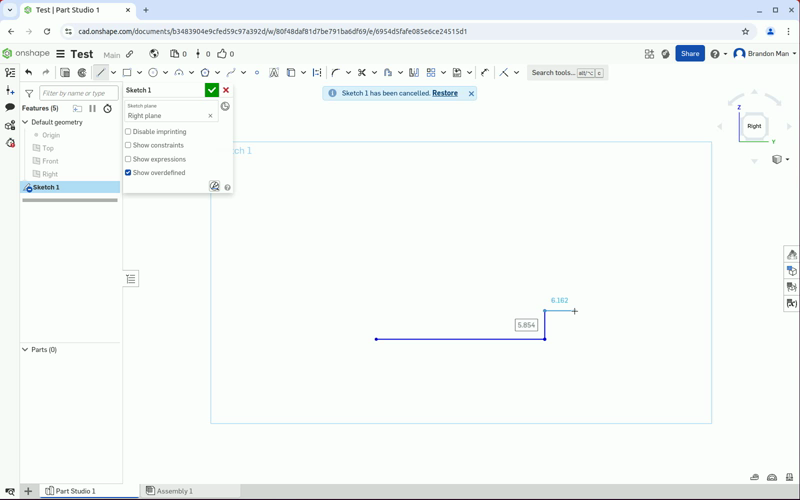
mouse_move(516, 310)
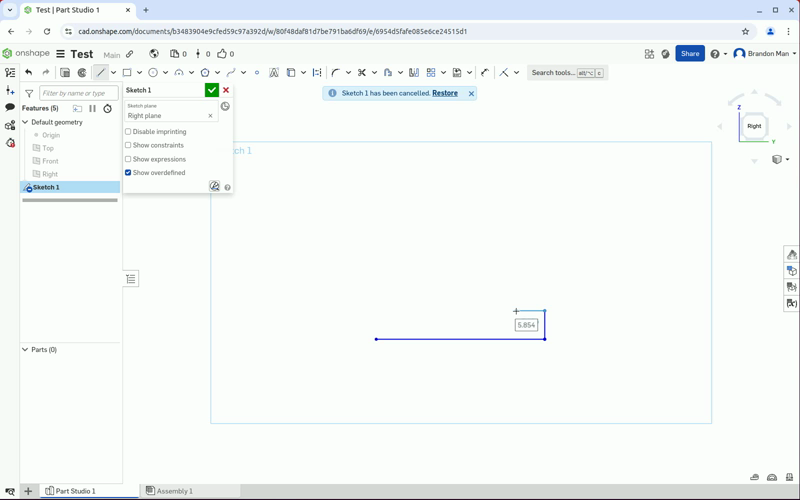
click(516, 310)
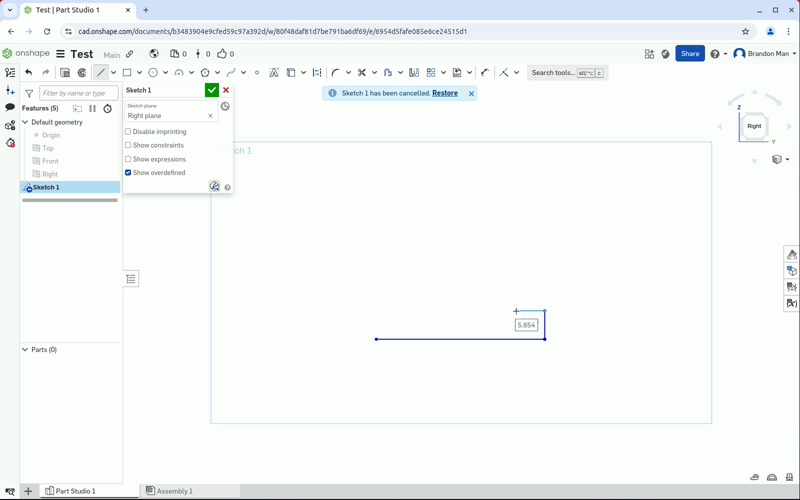
key_up(shift)
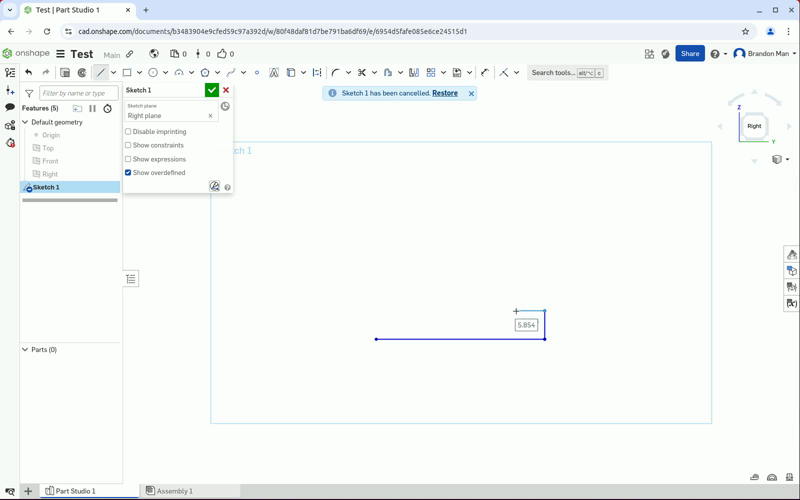
key_down(shift)
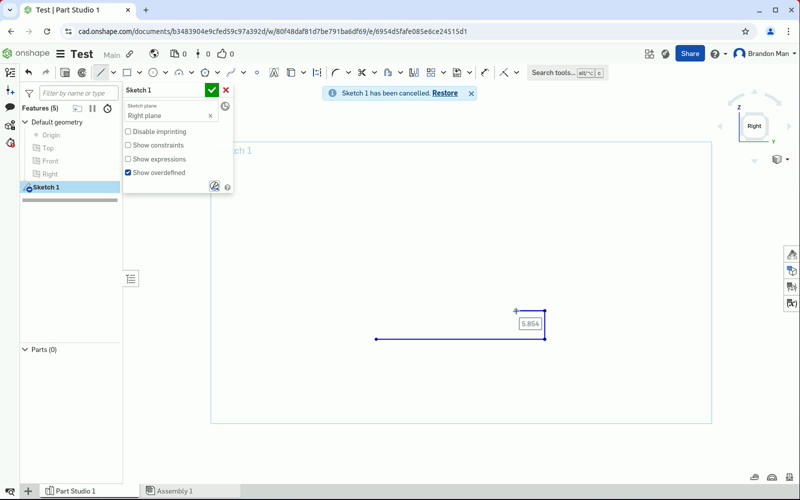
mouse_move(546, 310)
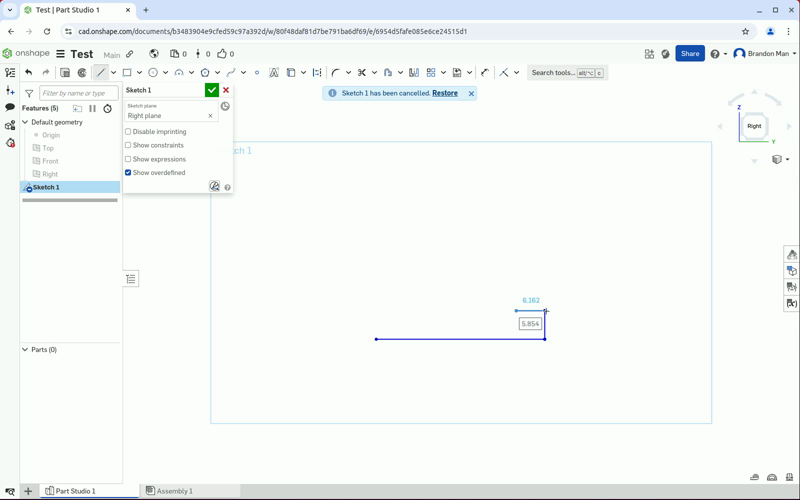
mouse_move(516, 254)
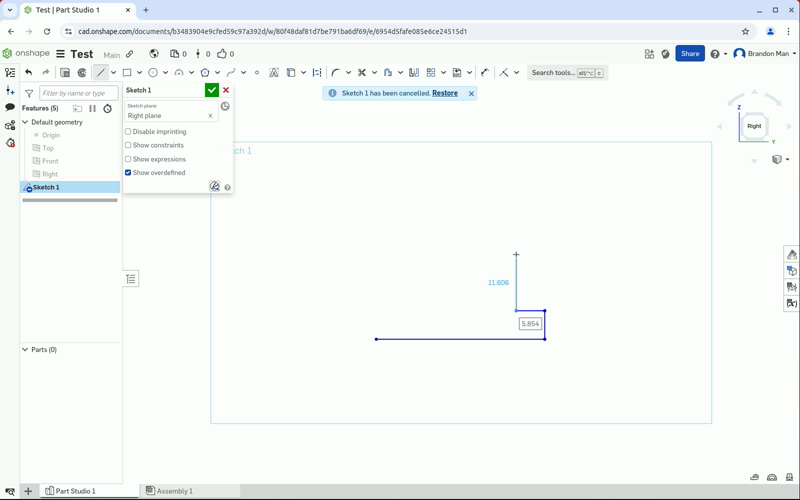
click(516, 254)
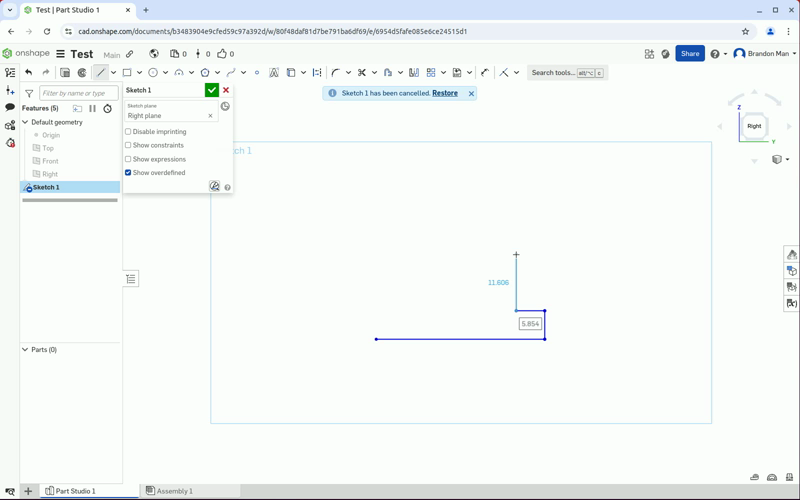
key_up(shift)
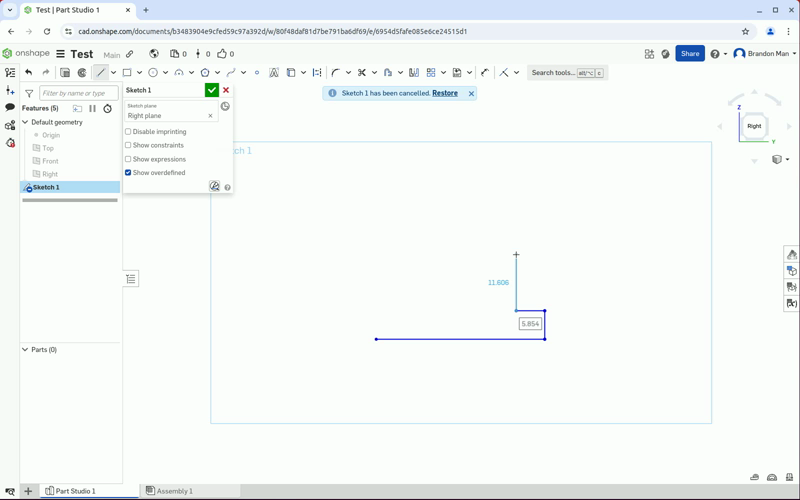
key_down(shift)
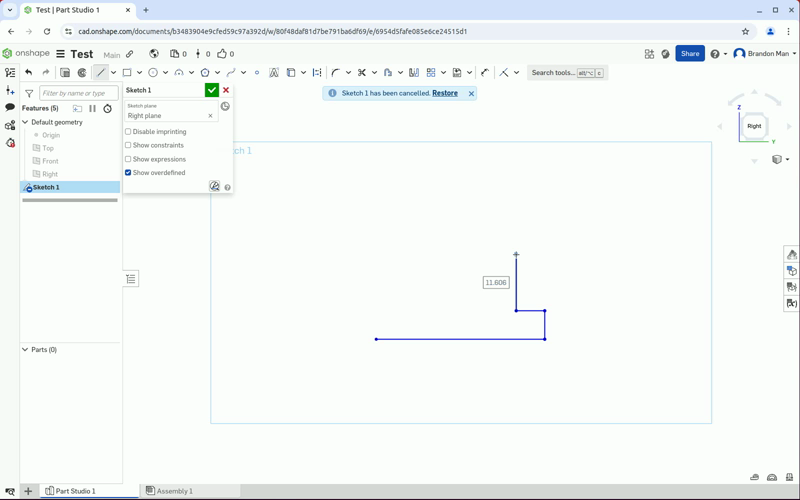
mouse_move(546, 254)
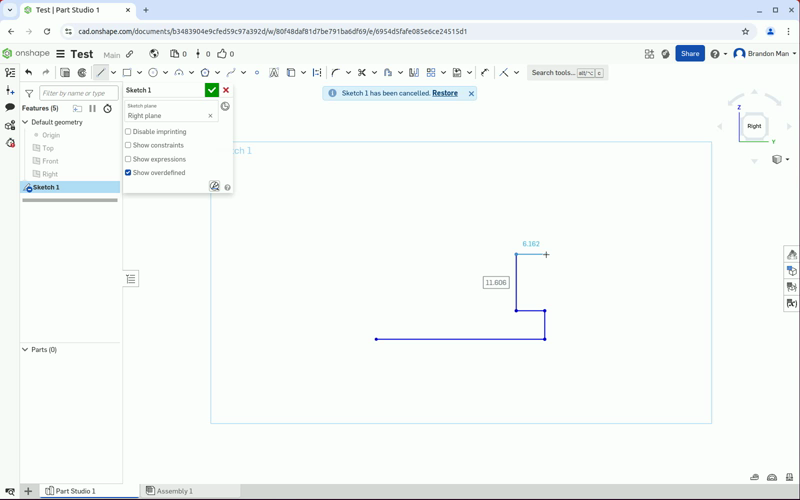
mouse_move(544, 254)
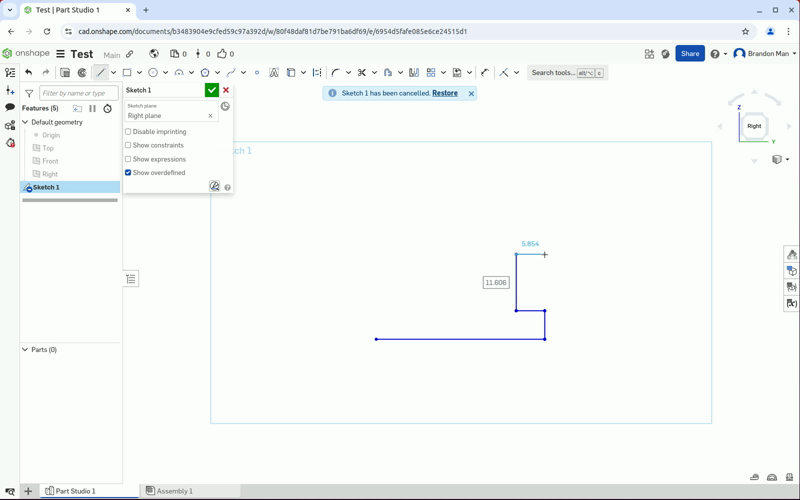
click(544, 254)
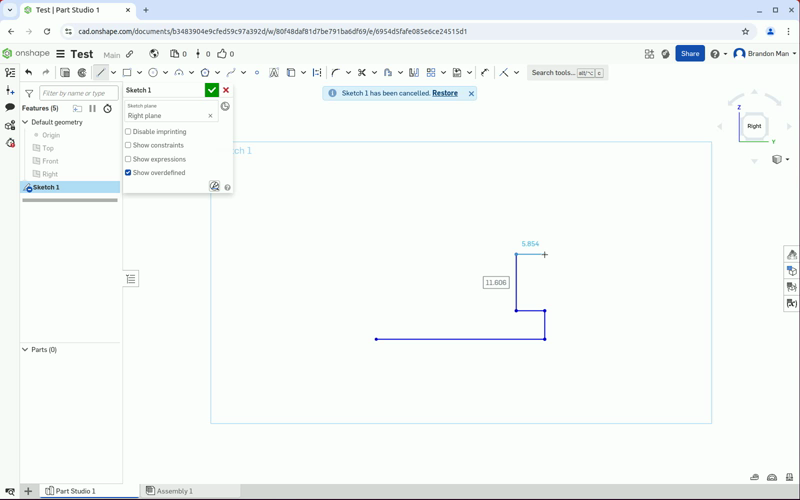
key_up(shift)
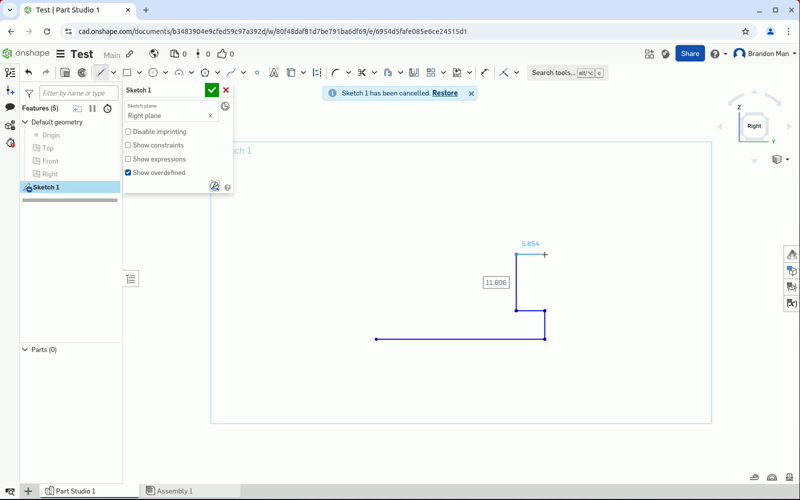
key_down(shift)
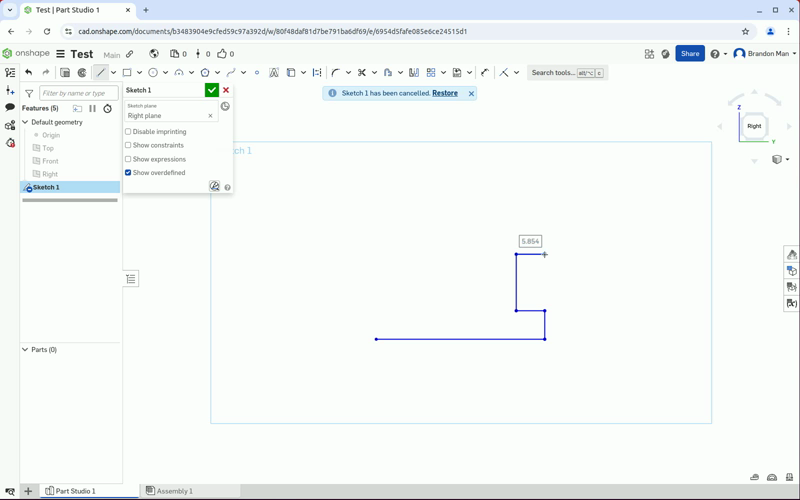
mouse_move(574, 254)
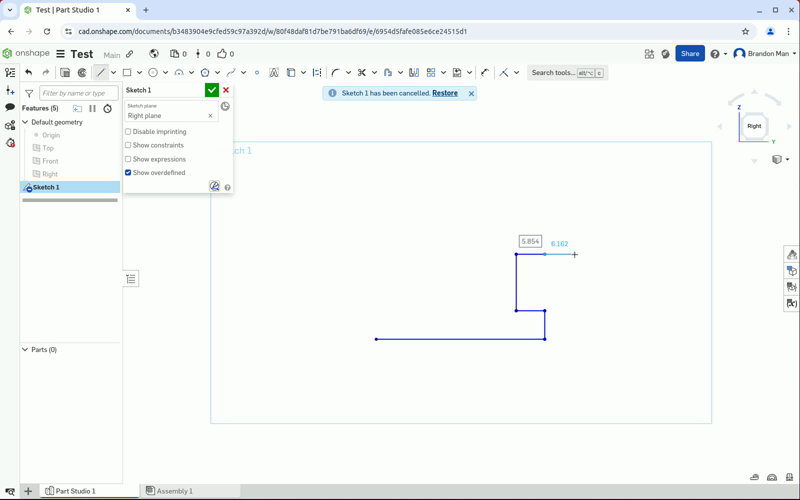
mouse_move(544, 227)
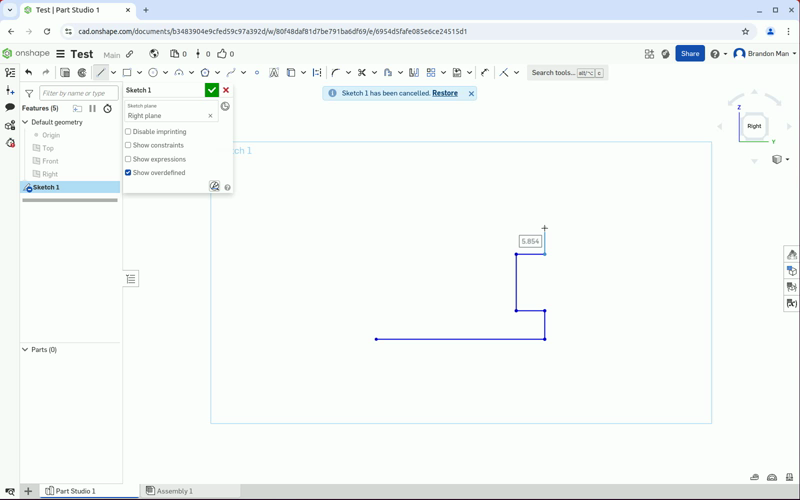
click(544, 227)
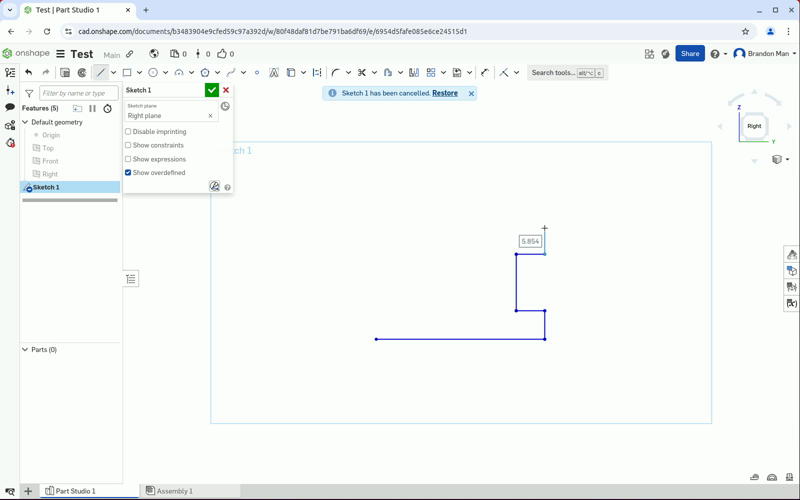
key_up(shift)
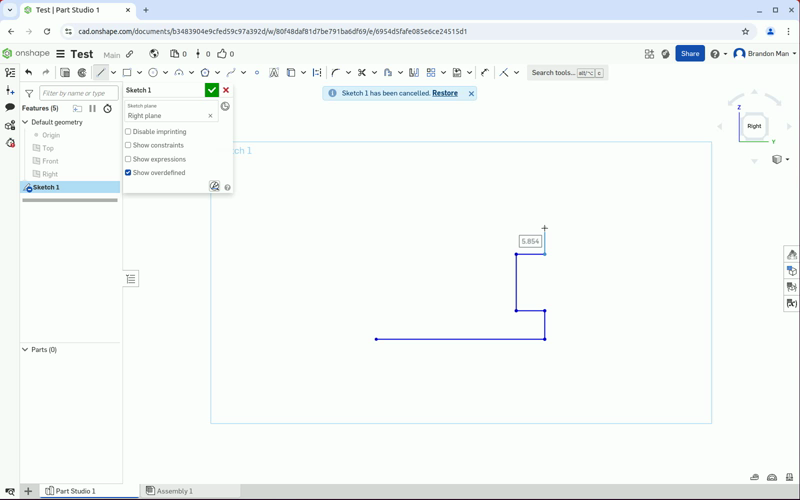
key_down(shift)
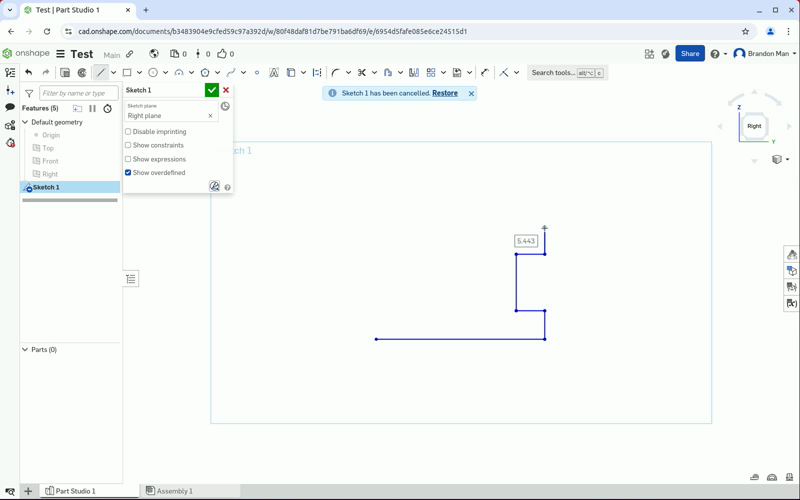
mouse_move(376, 227)
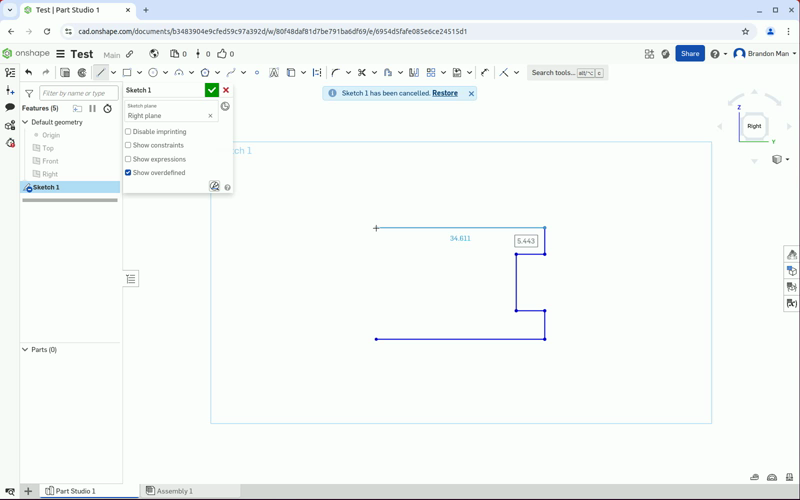
click(376, 227)
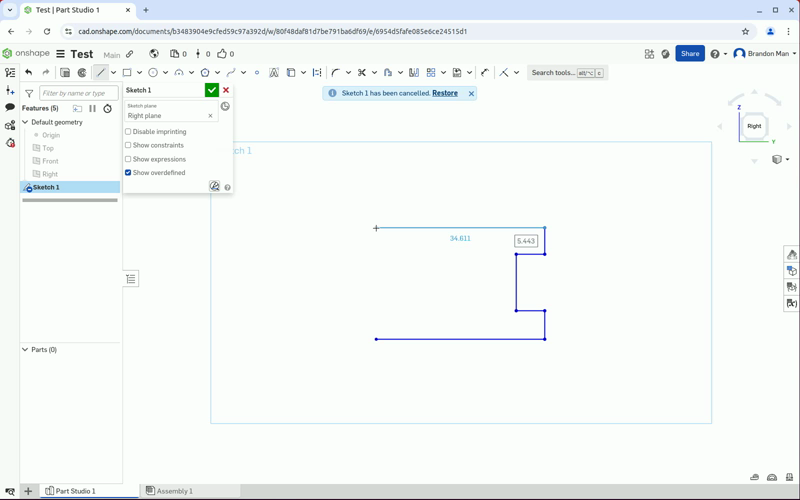
key_up(shift)
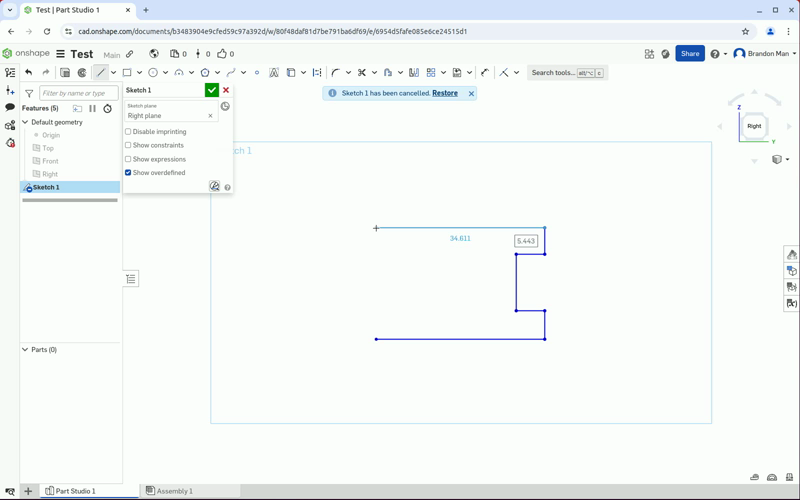
key_down(shift)
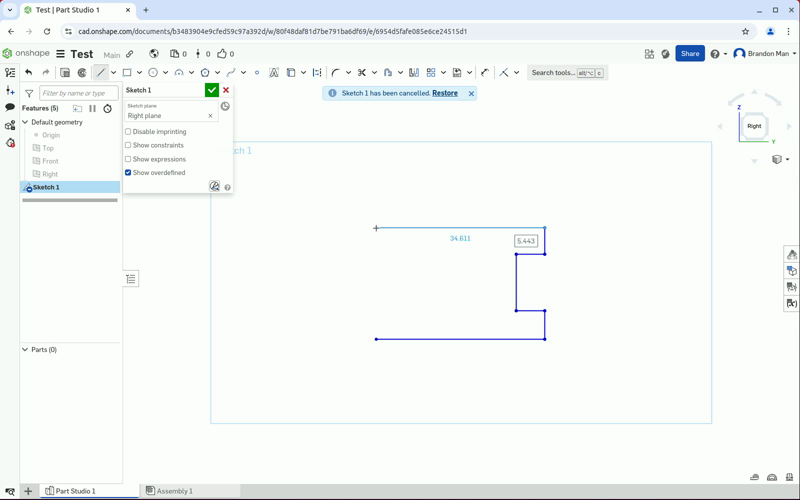
mouse_move(406, 227)
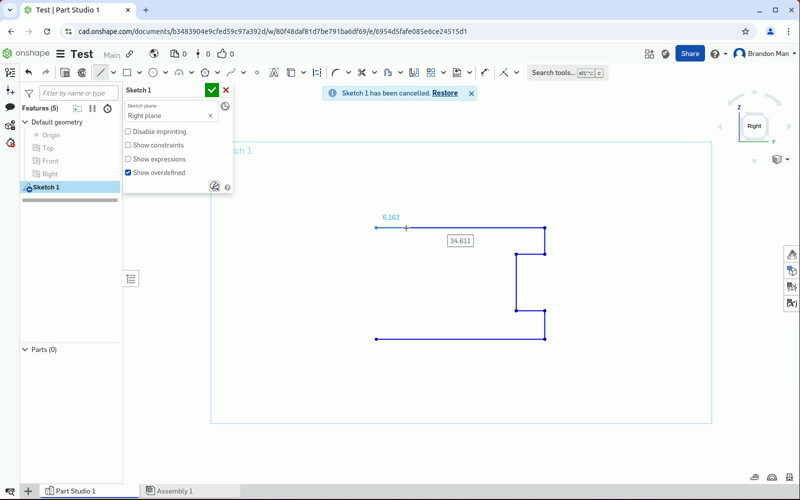
mouse_move(376, 254)
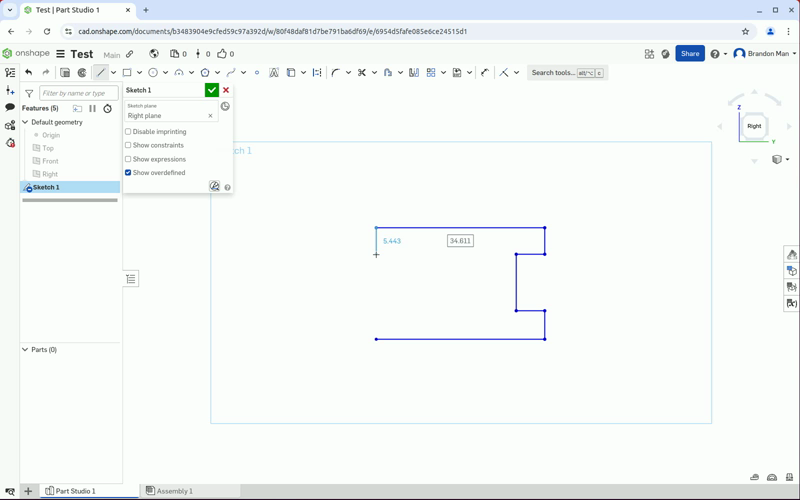
click(376, 254)
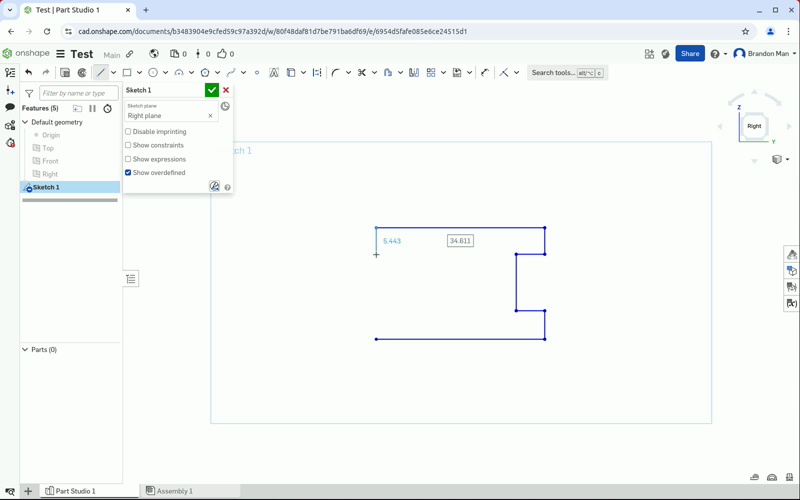
key_up(shift)
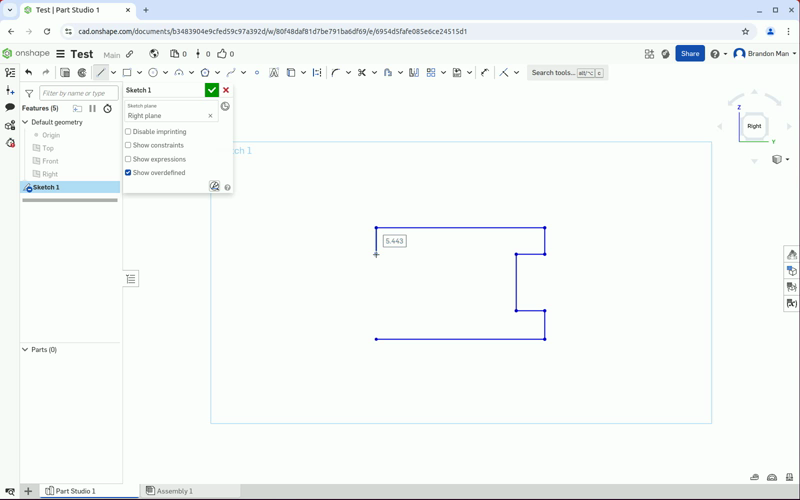
key_down(shift)
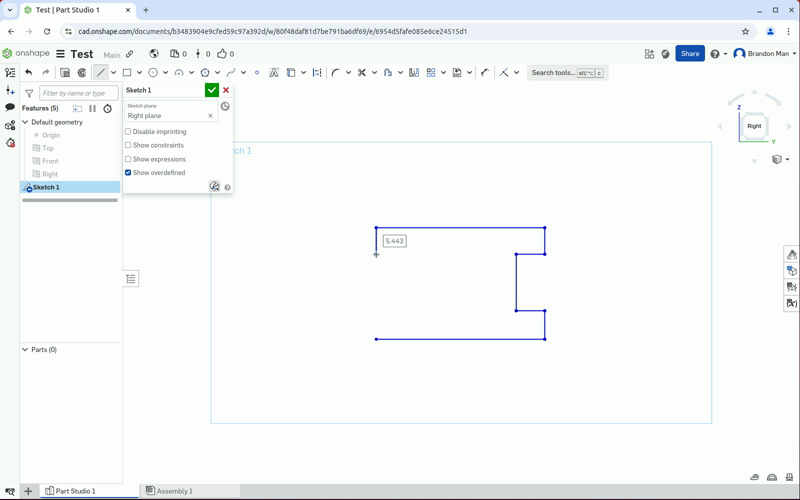
mouse_move(406, 254)
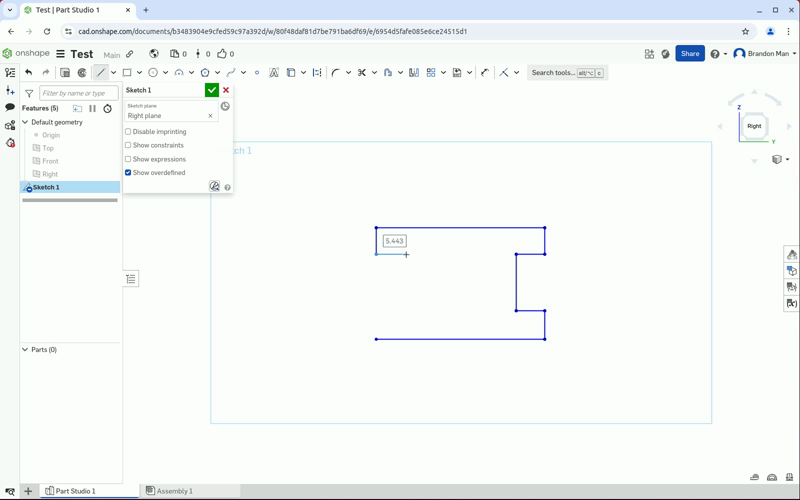
mouse_move(404, 254)
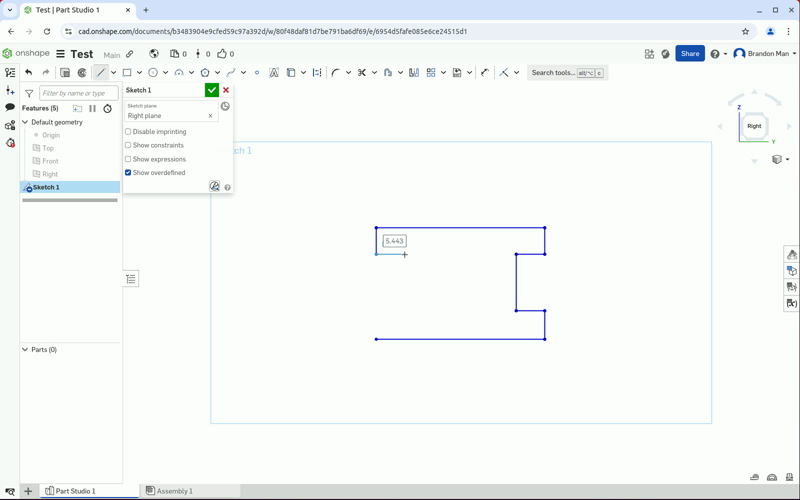
click(404, 254)
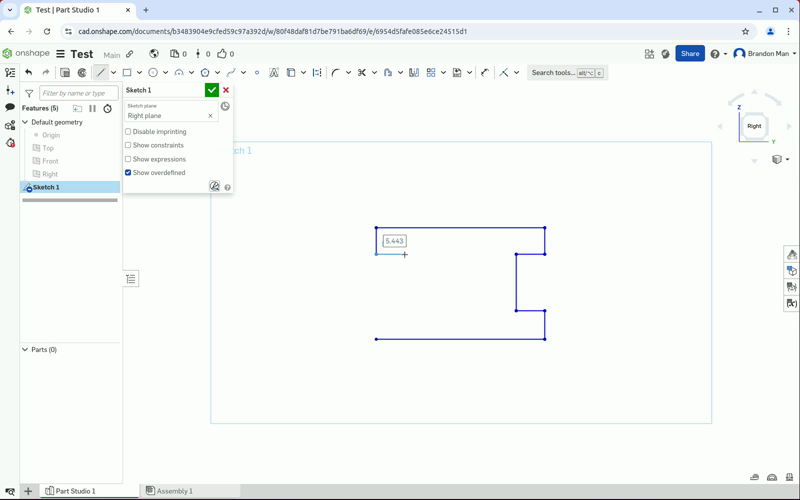
key_up(shift)
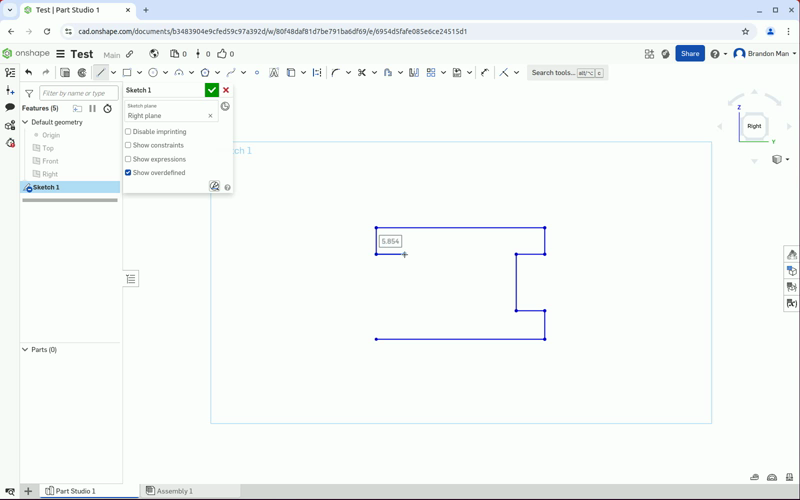
key_down(shift)
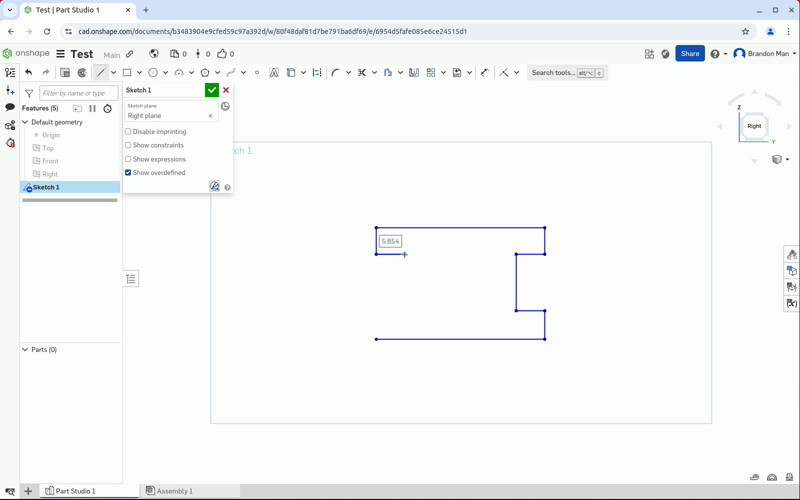
mouse_move(434, 254)
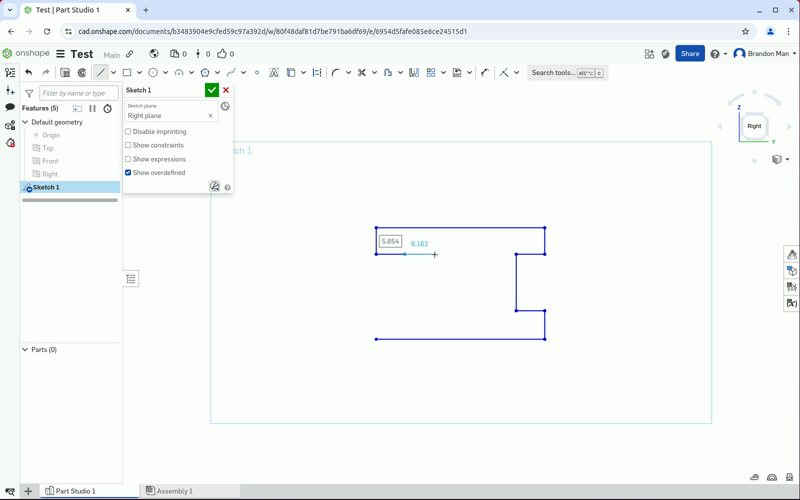
mouse_move(404, 310)
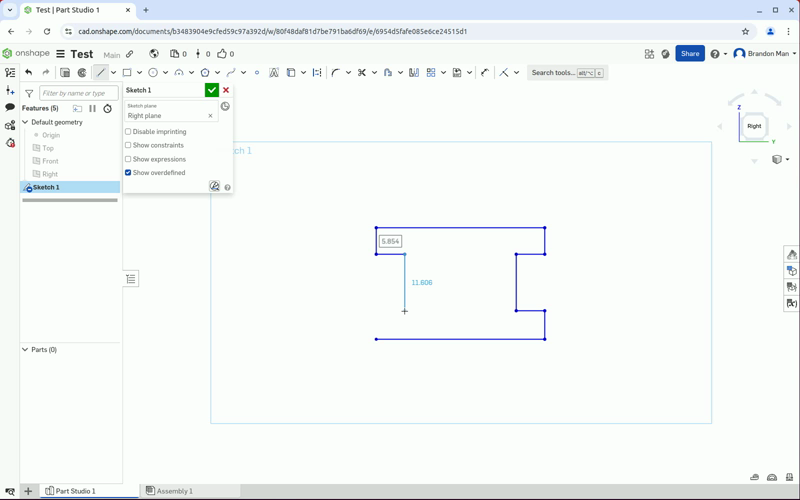
click(404, 310)
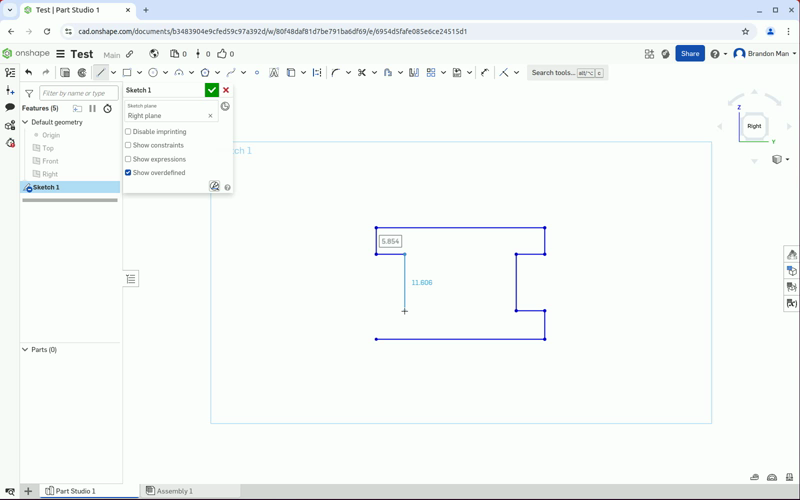
key_up(shift)
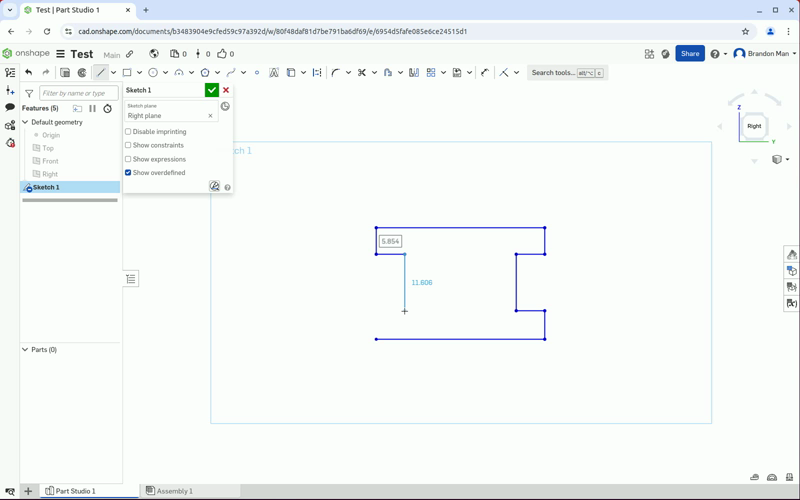
key_down(shift)
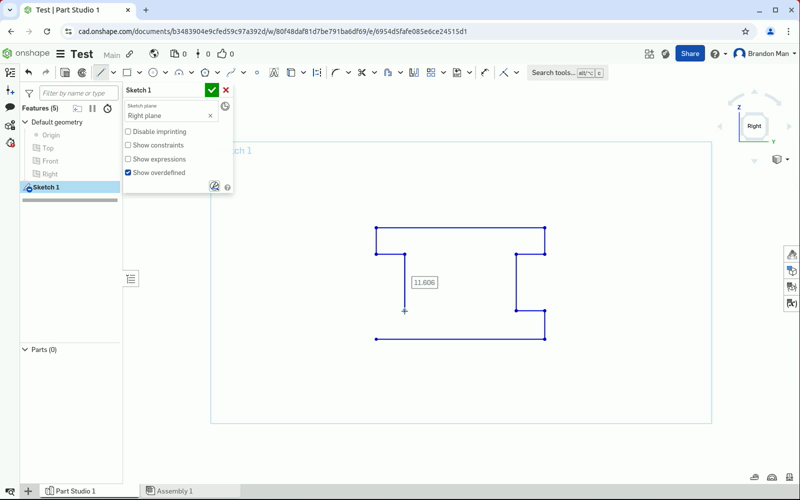
mouse_move(434, 310)
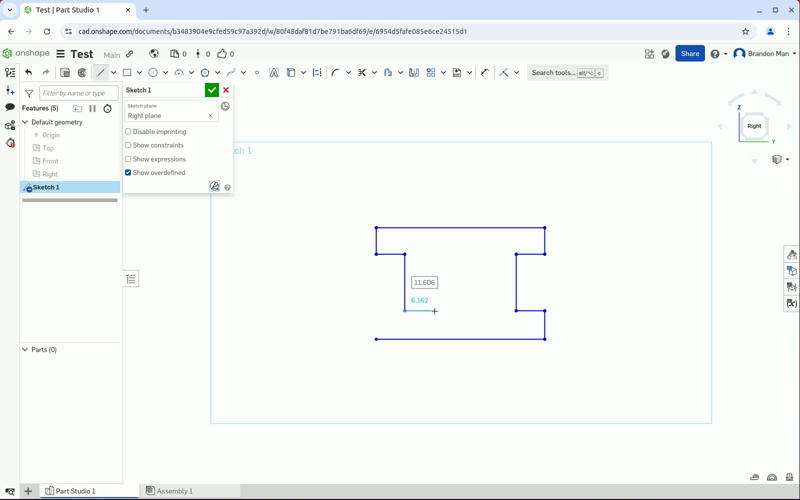
mouse_move(376, 310)
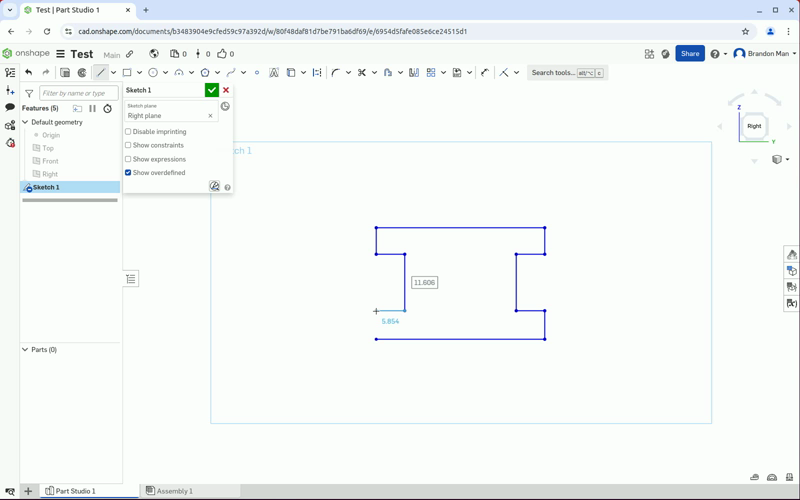
click(376, 310)
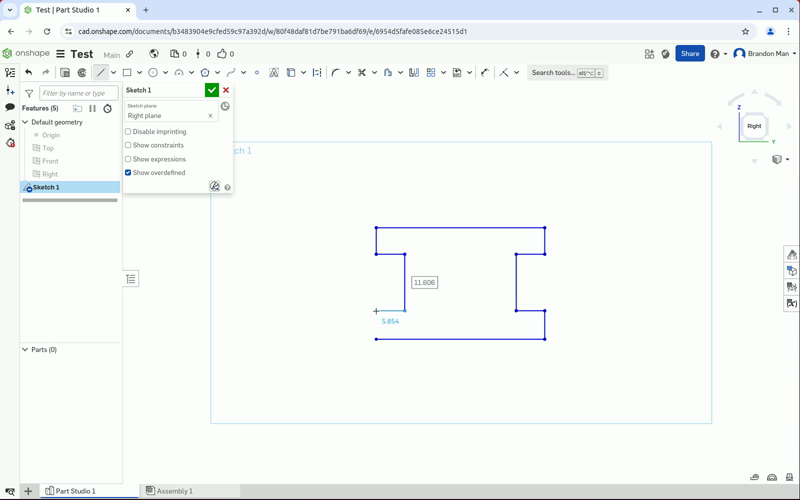
key_up(shift)
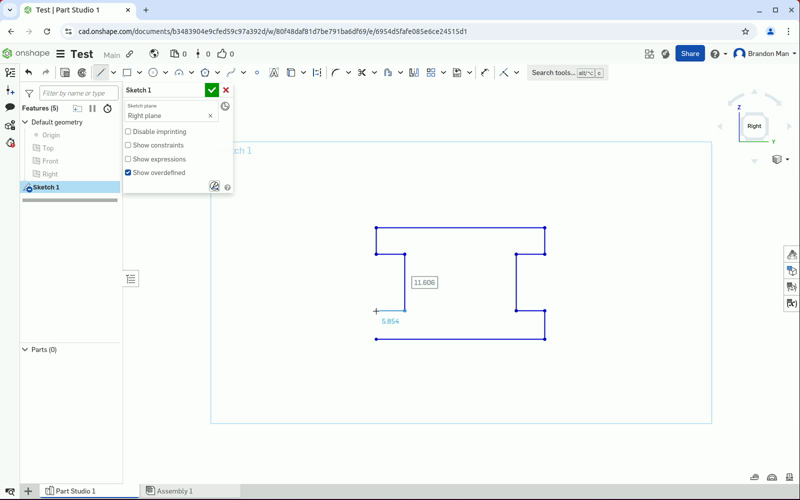
mouse_move(406, 310)
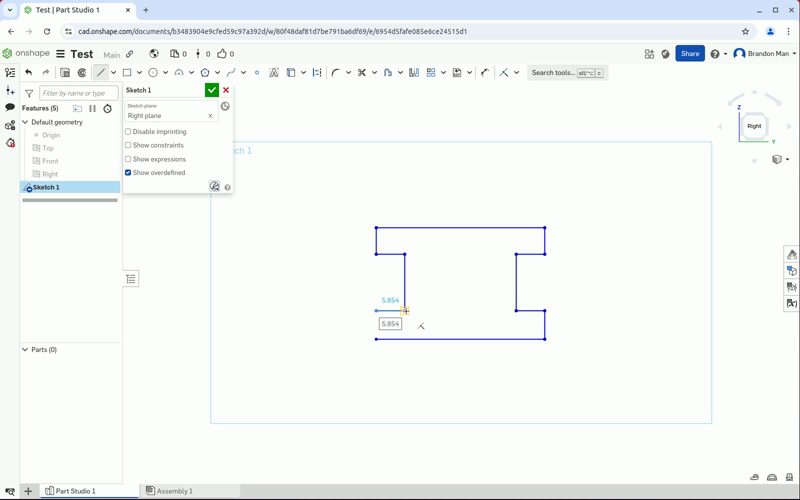
key_down(shift)
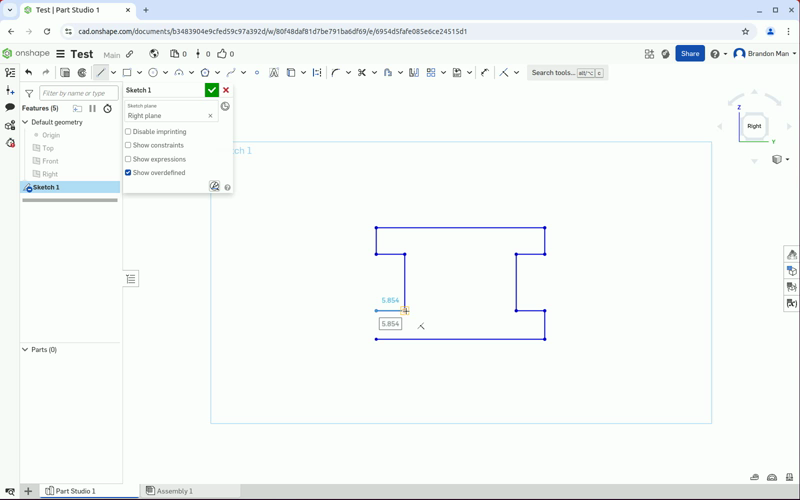
mouse_move(376, 339)
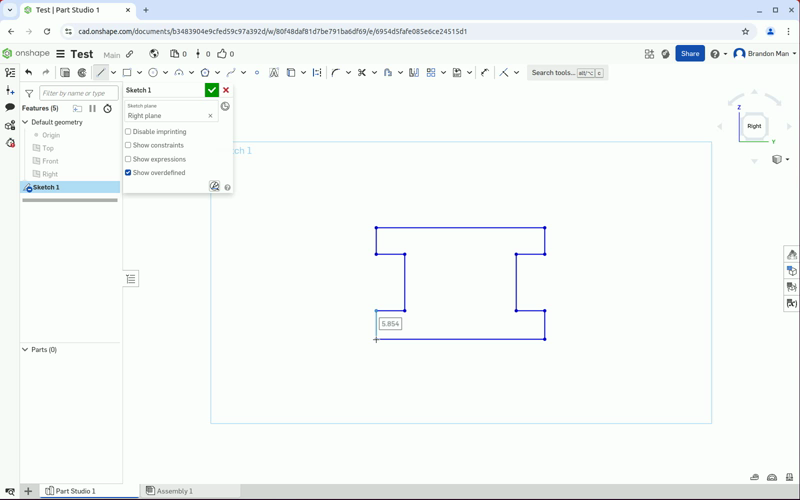
key_up(shift)
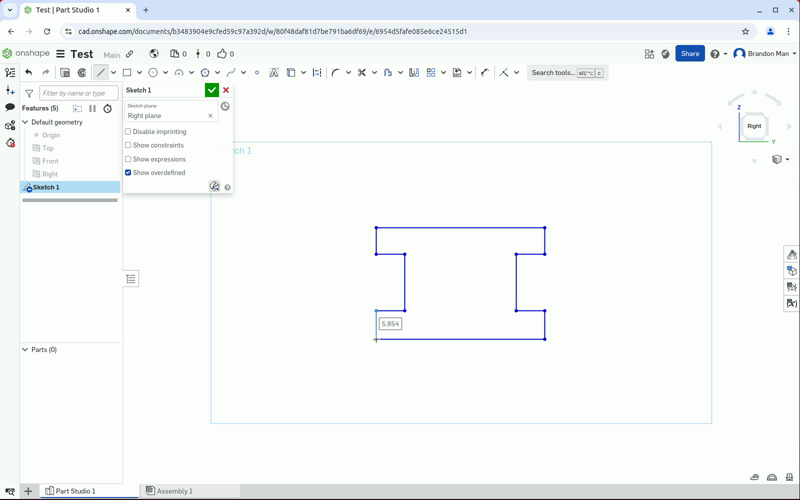
click(376, 339)
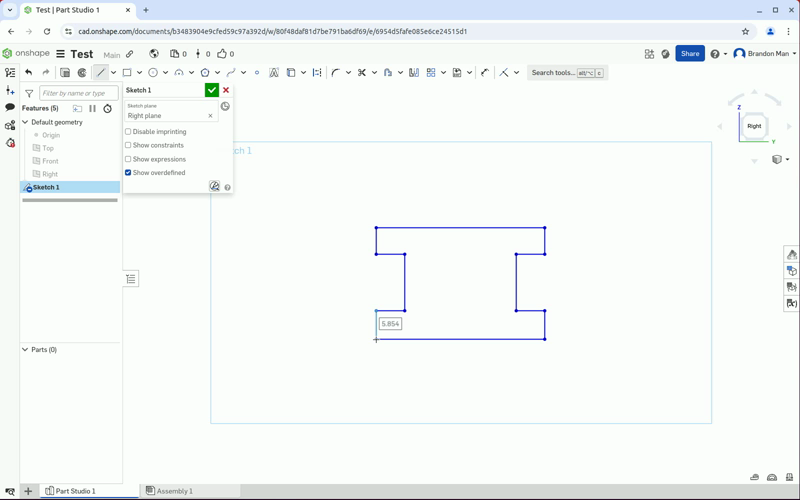
key(esc)
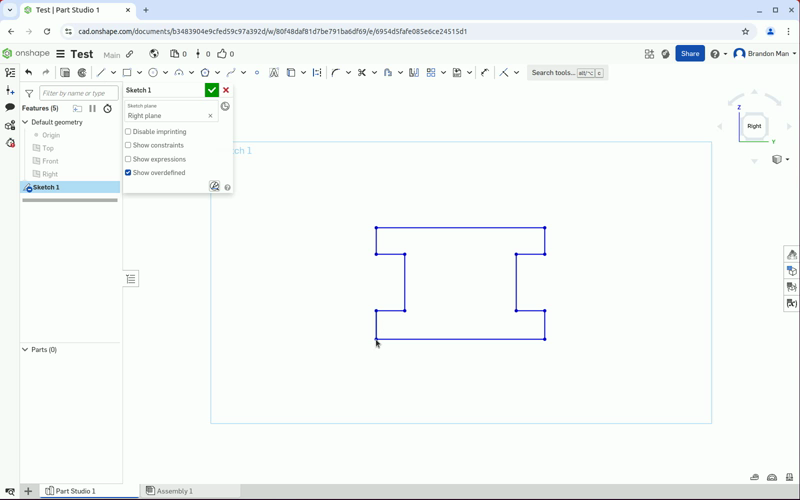
key(c)
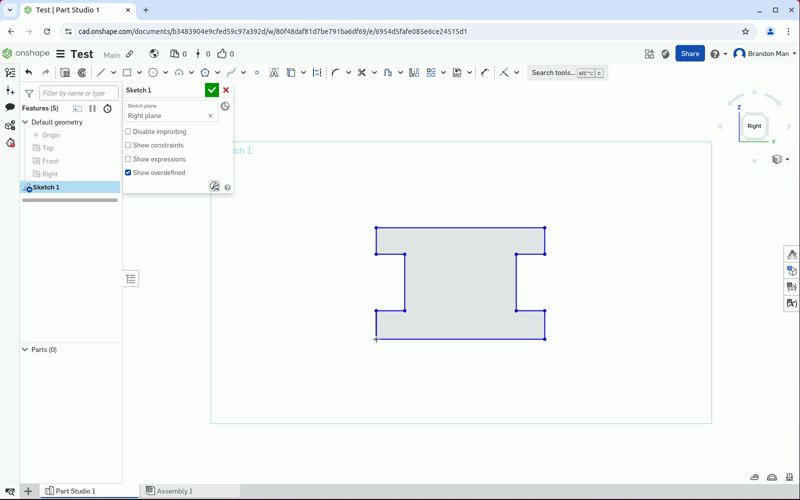
key_down(shift)
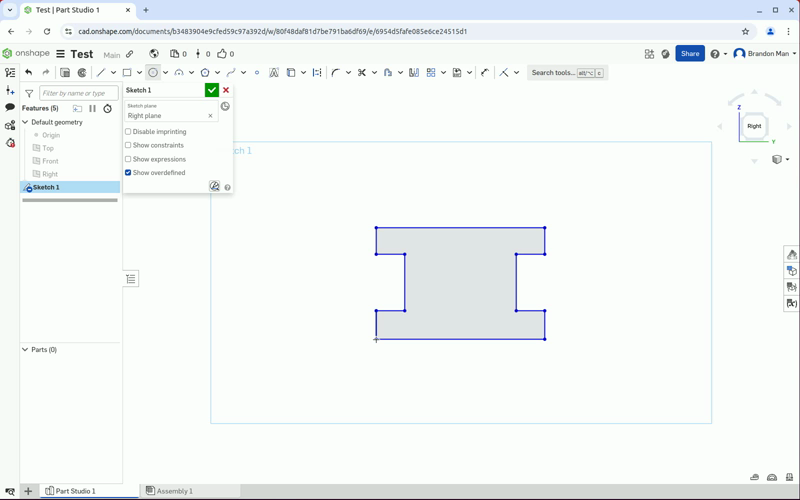
mouse_move(461, 282)
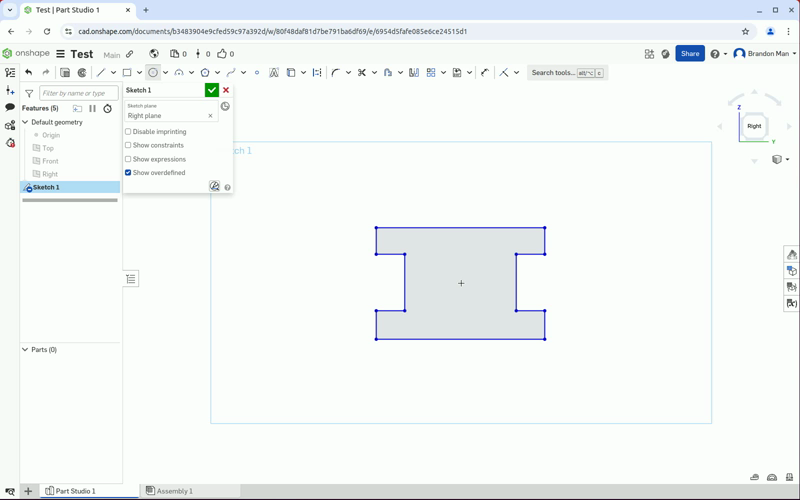
click(461, 282)
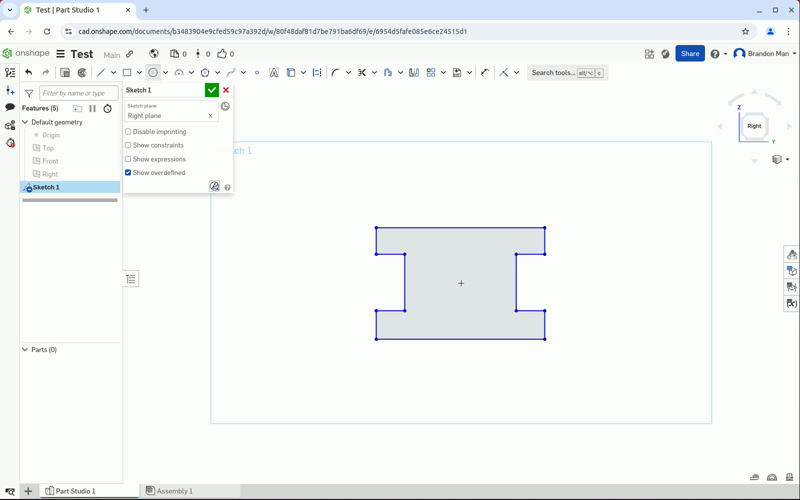
key_up(shift)
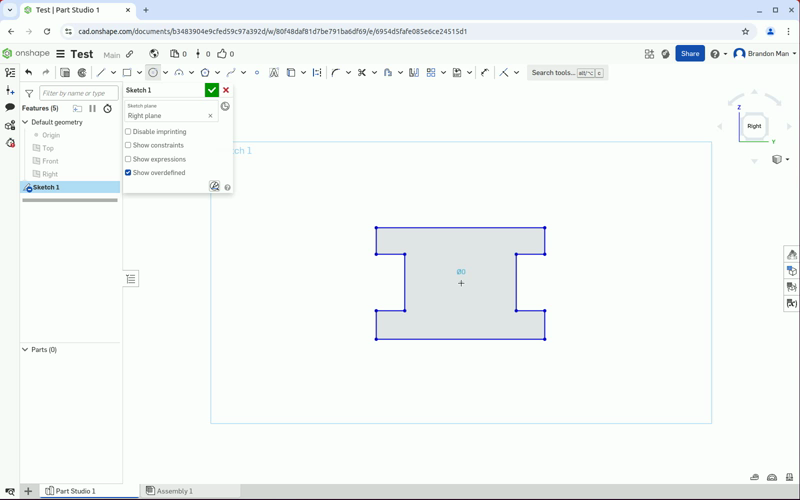
mouse_move(477, 282)
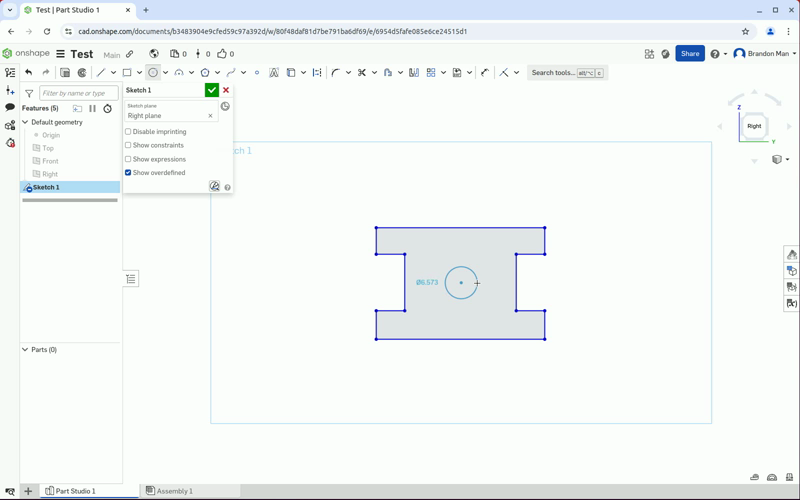
click(477, 282)
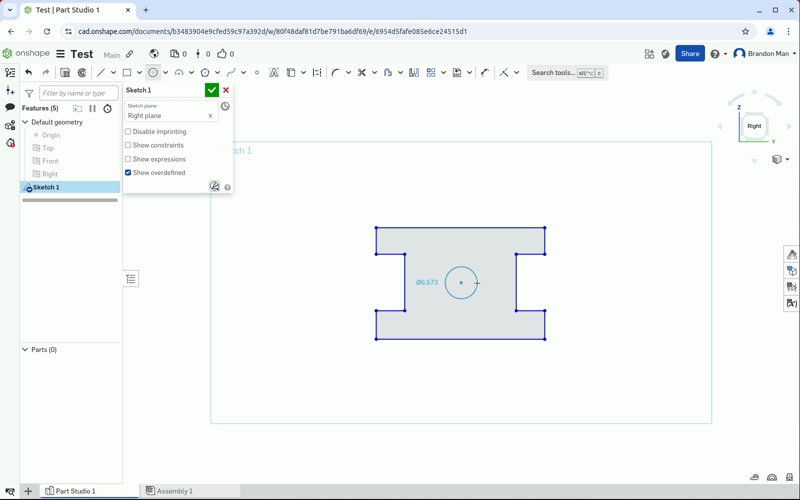
key(esc)
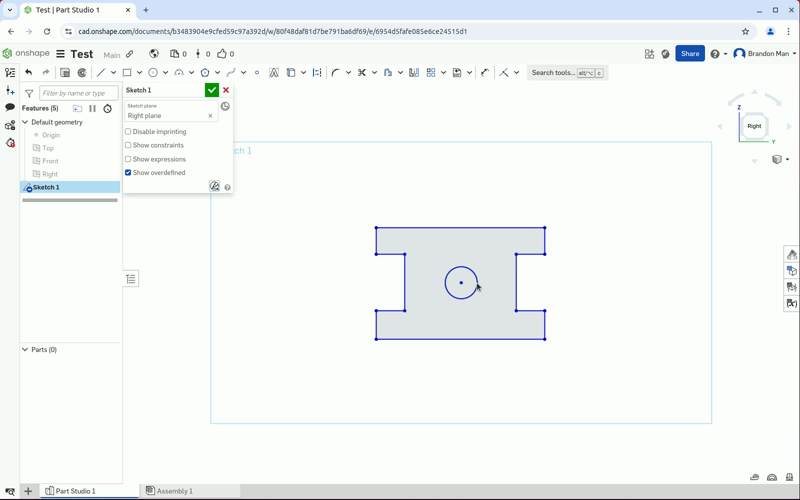
mouse_move(453, 250)
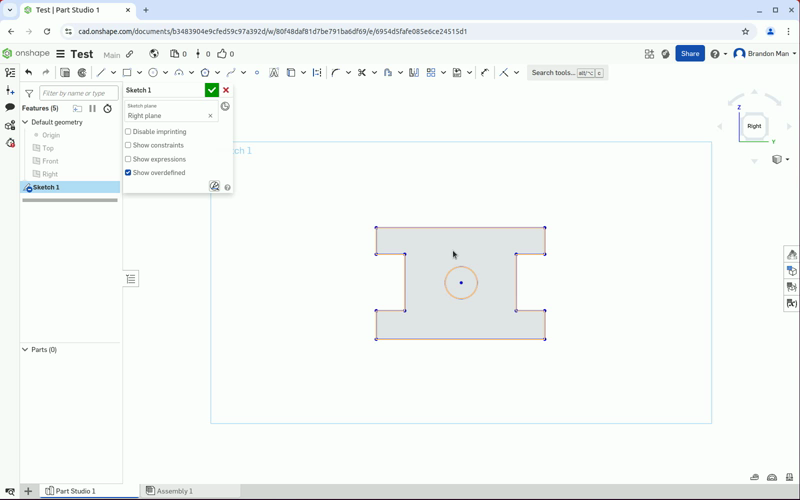
click(453, 250)
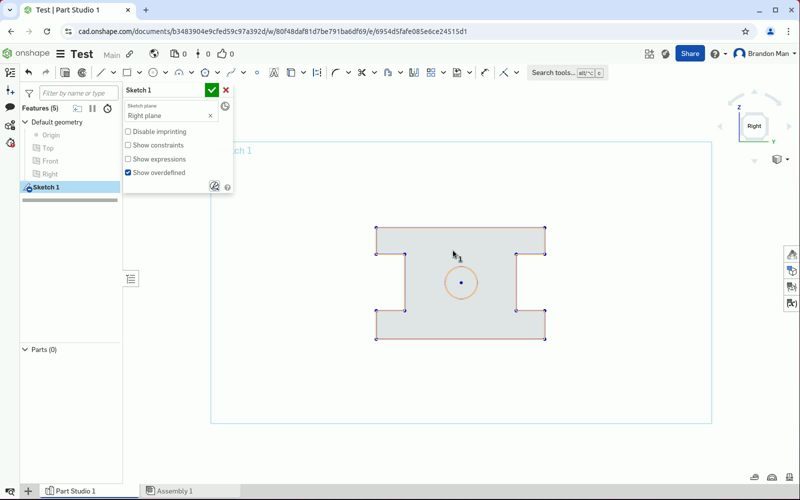
mouse_move(73, 352)
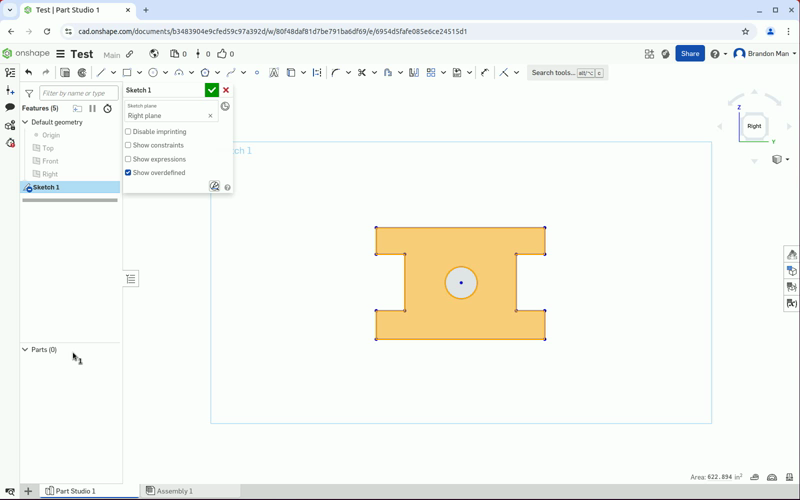
key(shift+y)
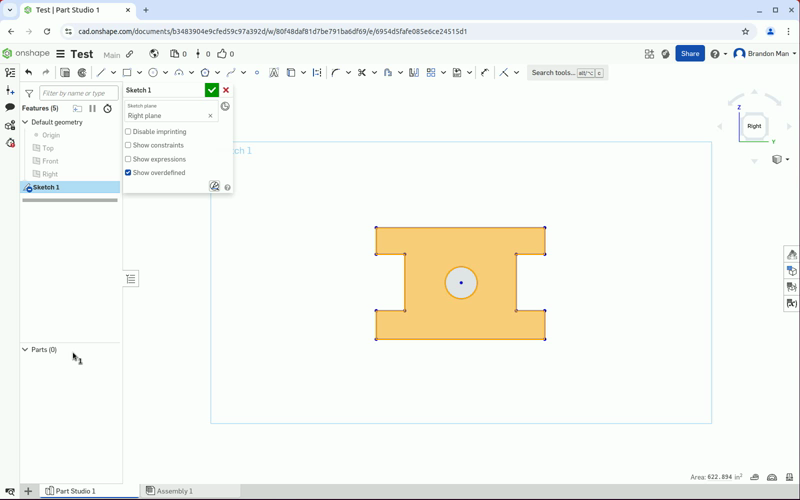
key(shift+e)
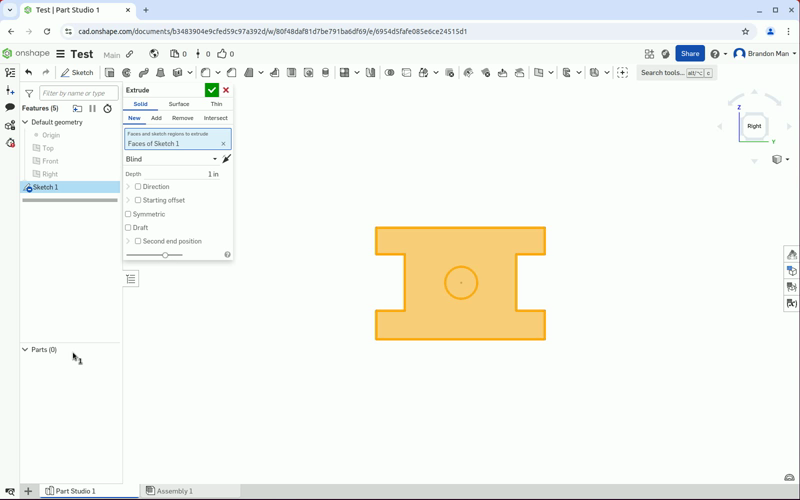
mouse_move(143, 106)
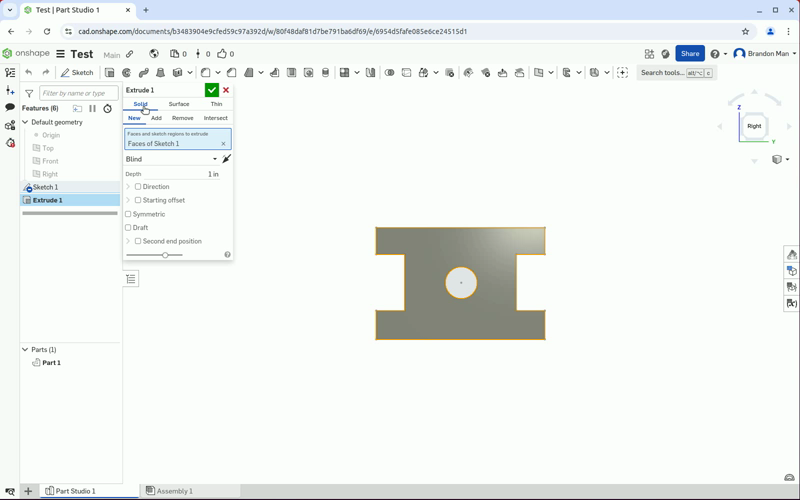
click(143, 106)
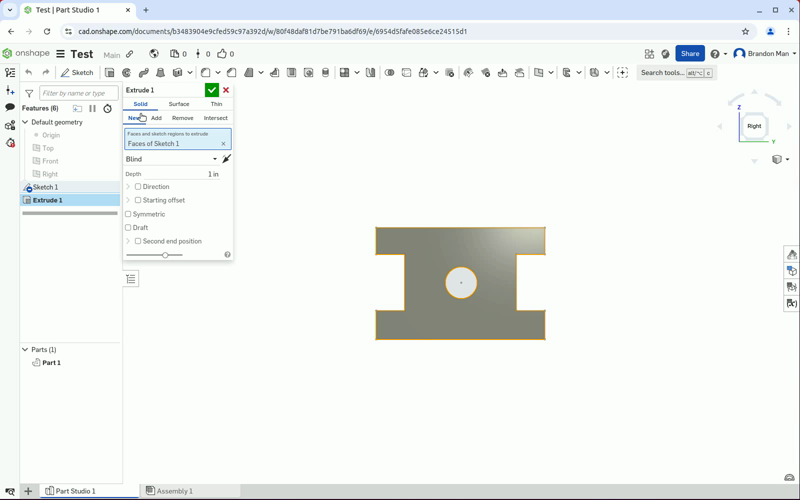
mouse_move(137, 120)
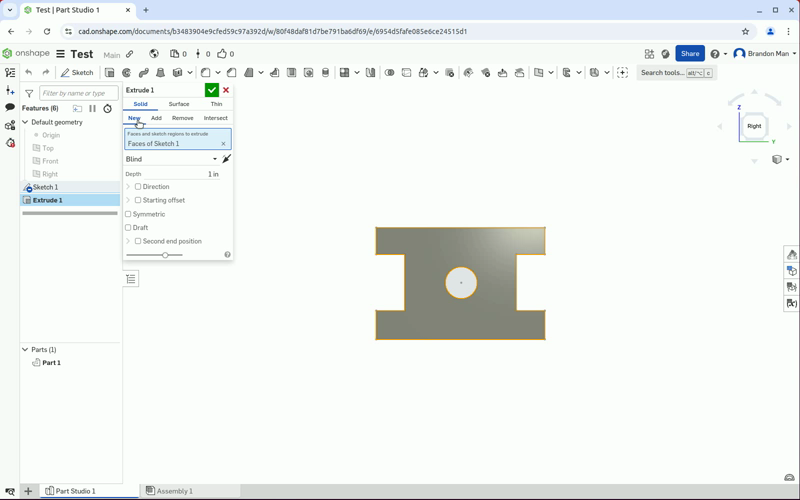
click(137, 120)
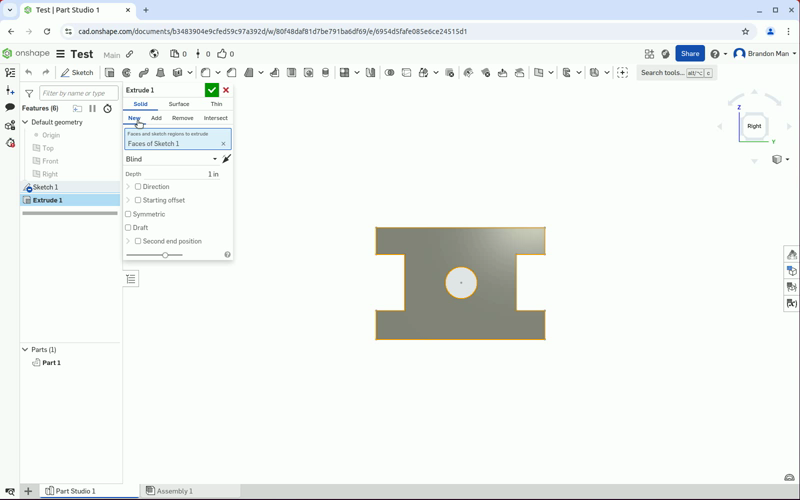
key(tab, 4)
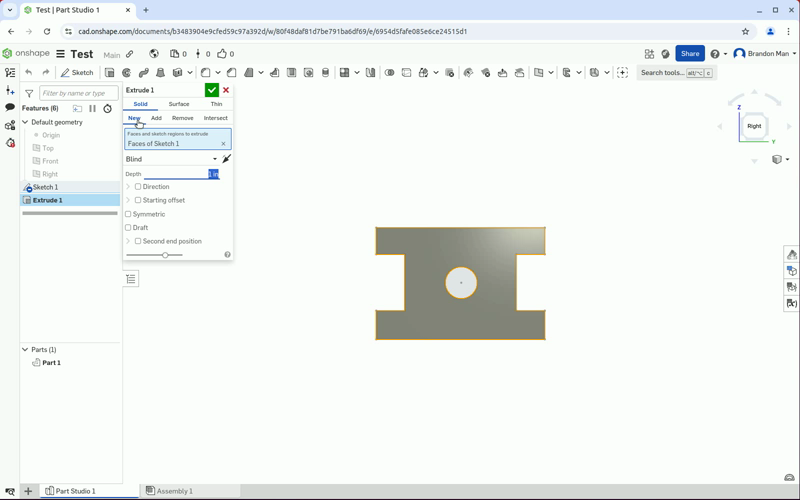
text(46.216)
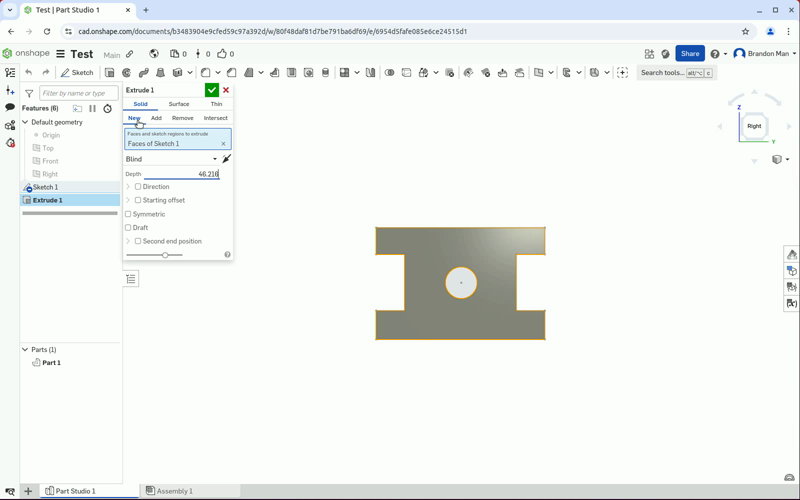
key(tab, 3)
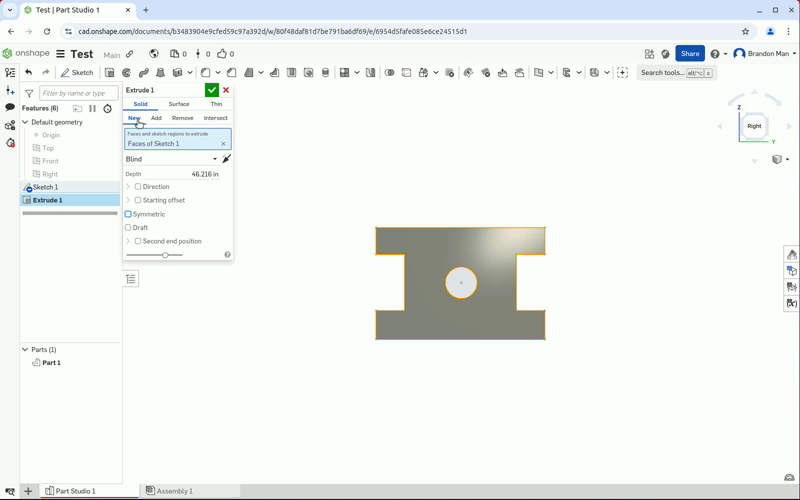
key(space)
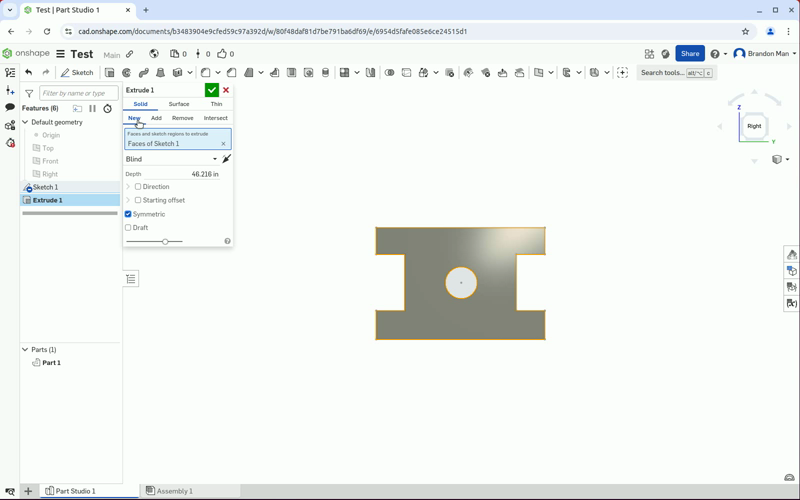
key(enter)
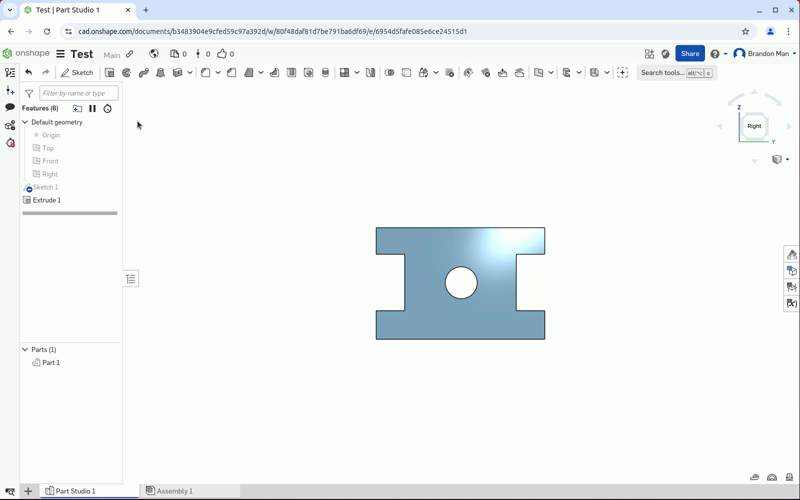
key(shift+h)
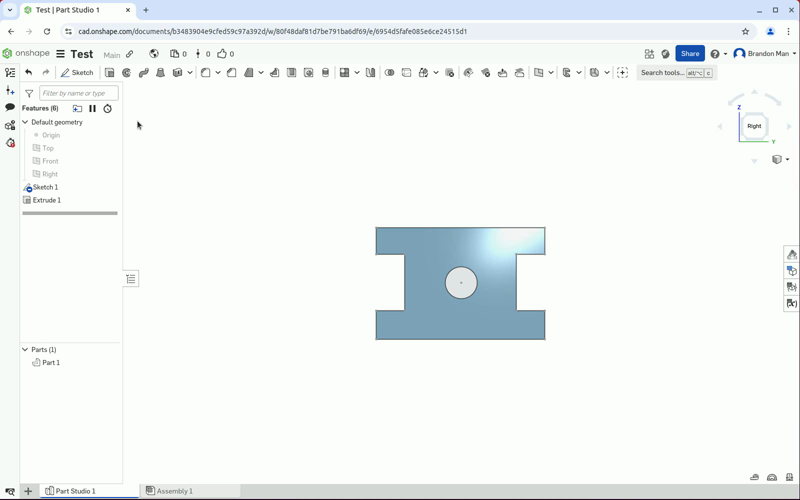
key(shift+h)
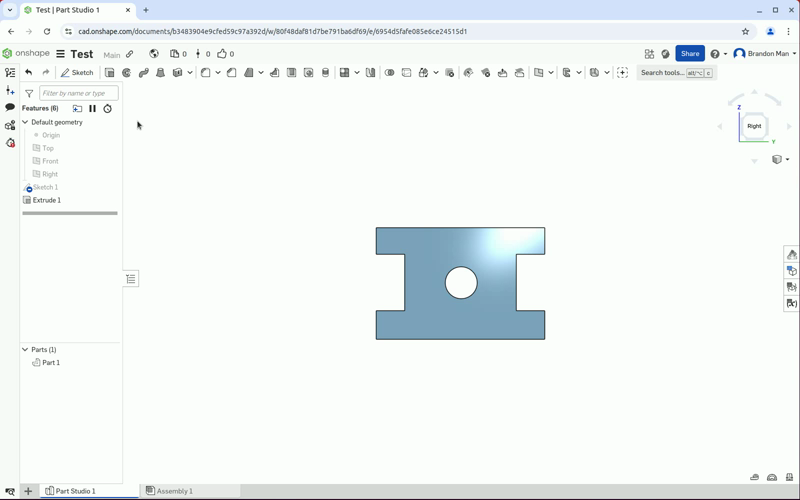
mouse_move(73, 189)
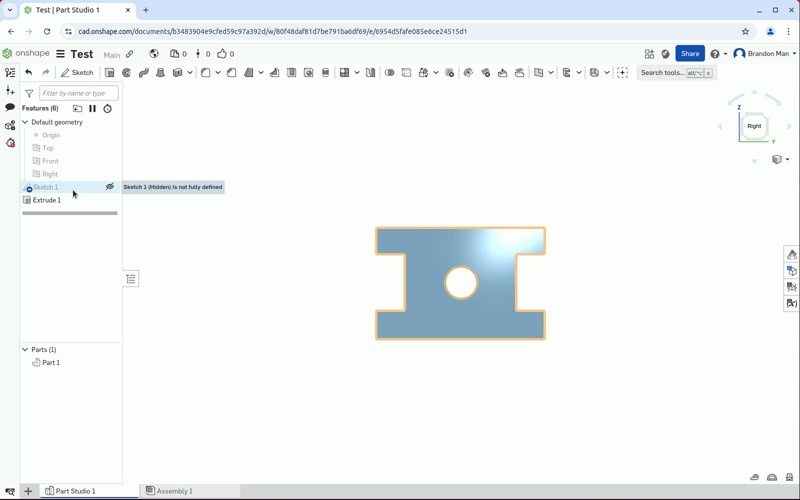
click(73, 189)
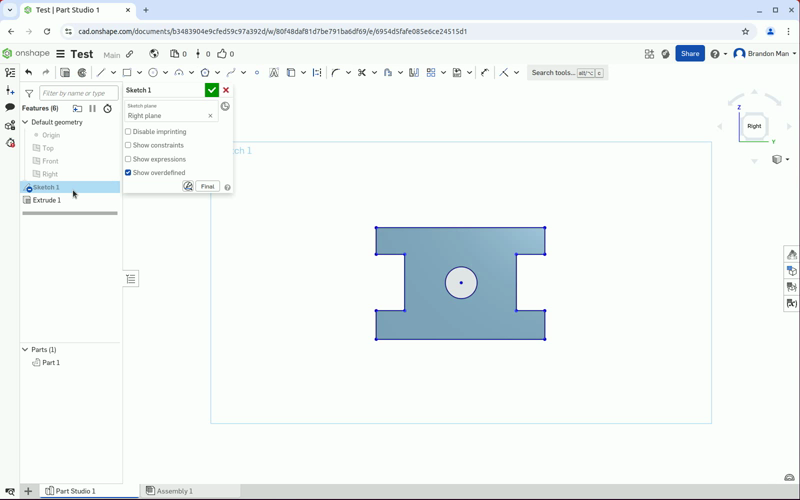
mouse_move(229, 92)
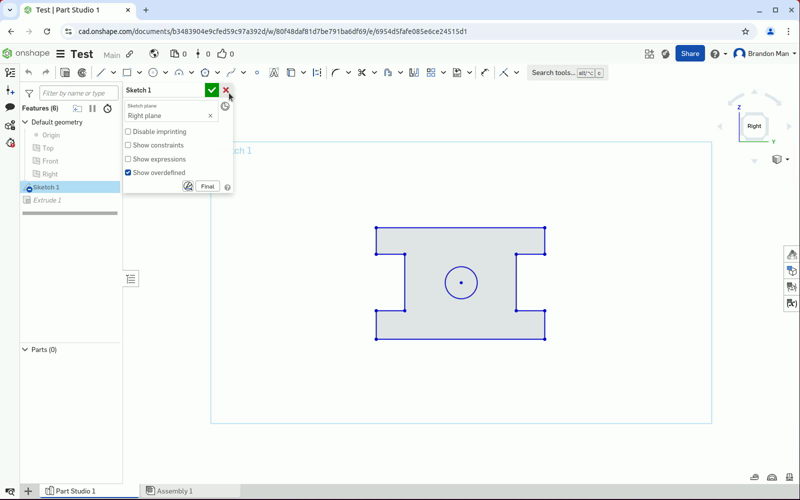
click(229, 92)
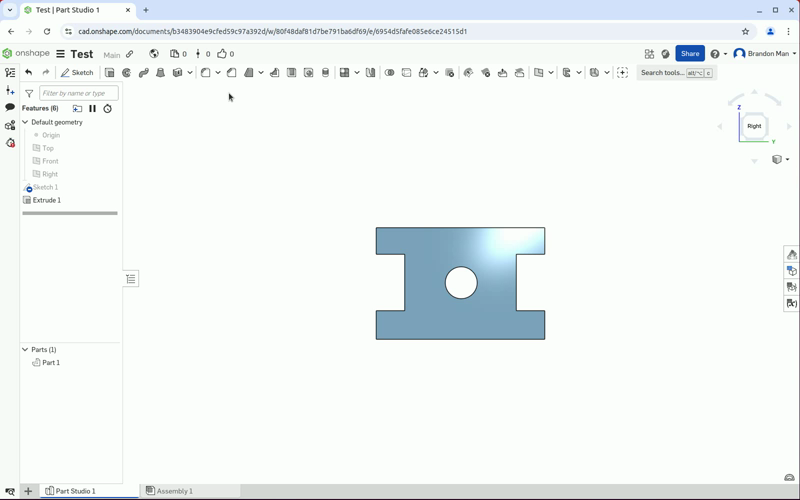
mouse_move(73, 352)
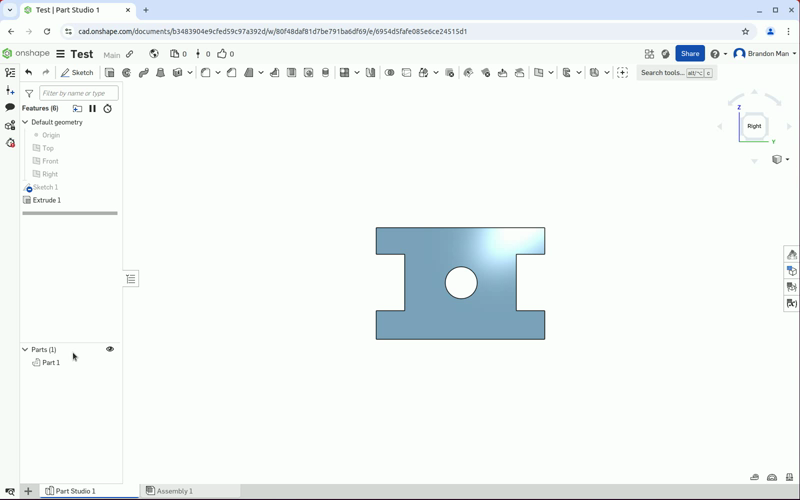
key(y)
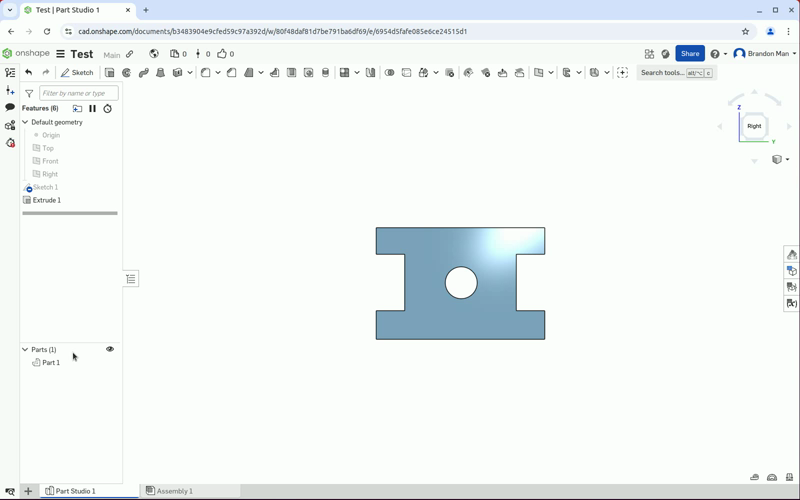
key(shift+p)
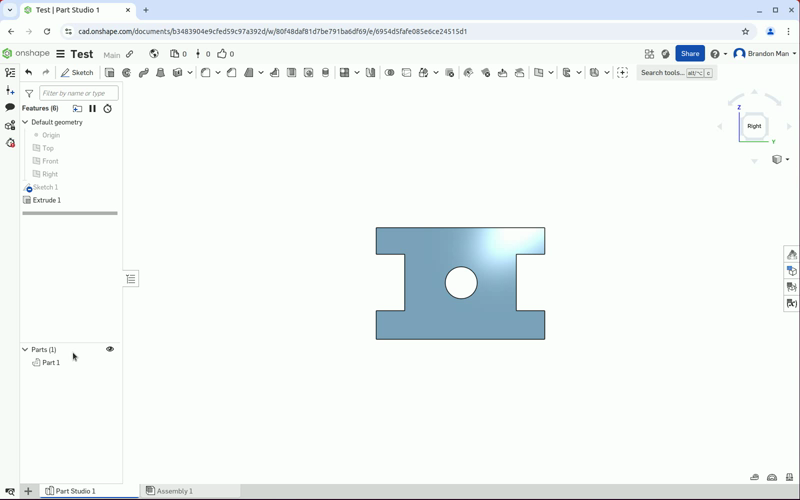
key(space)
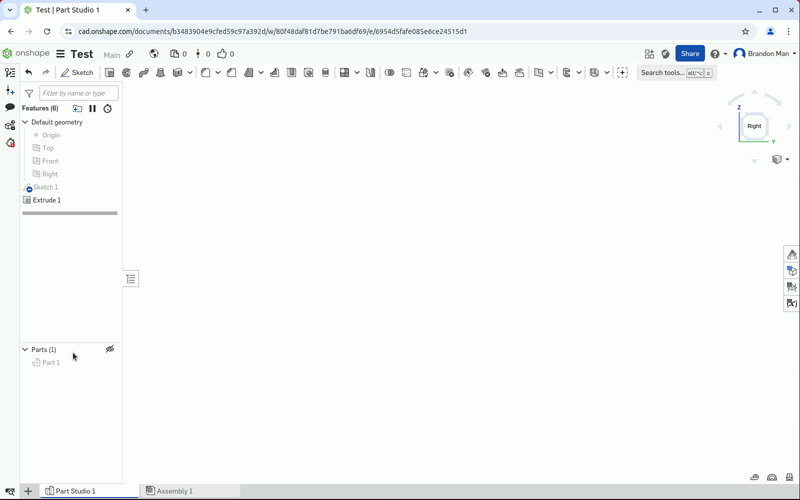
key_down(shift)
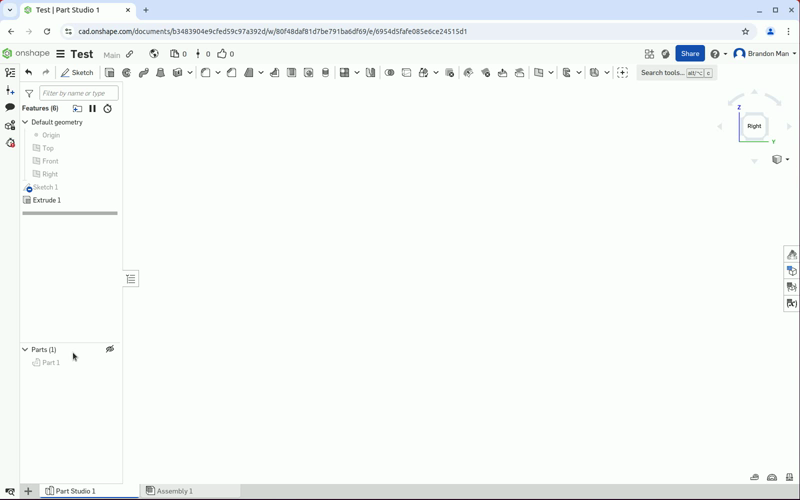
key(right)
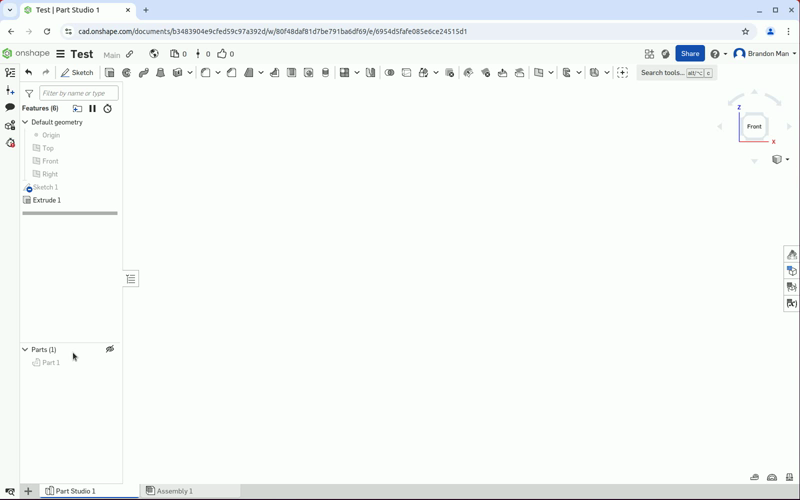
key_up(shift)
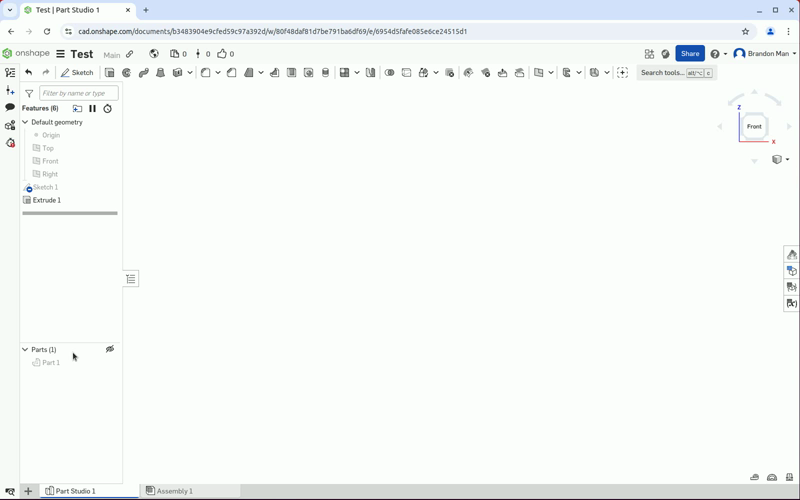
mouse_move(73, 352)
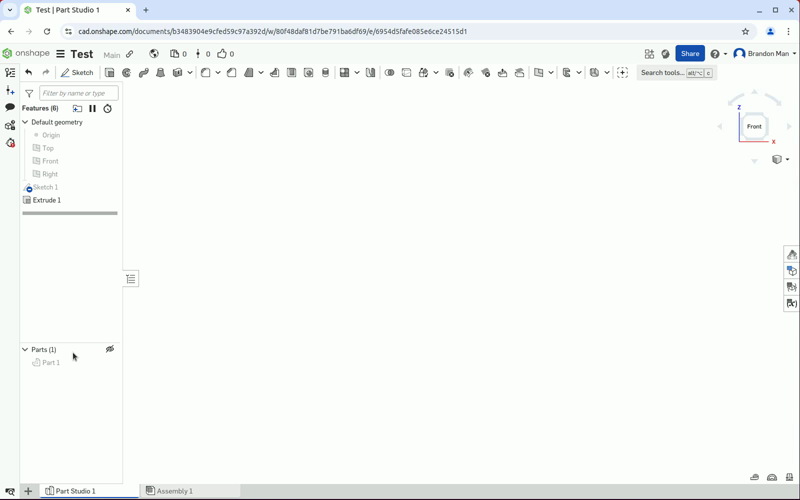
key(shift+y)
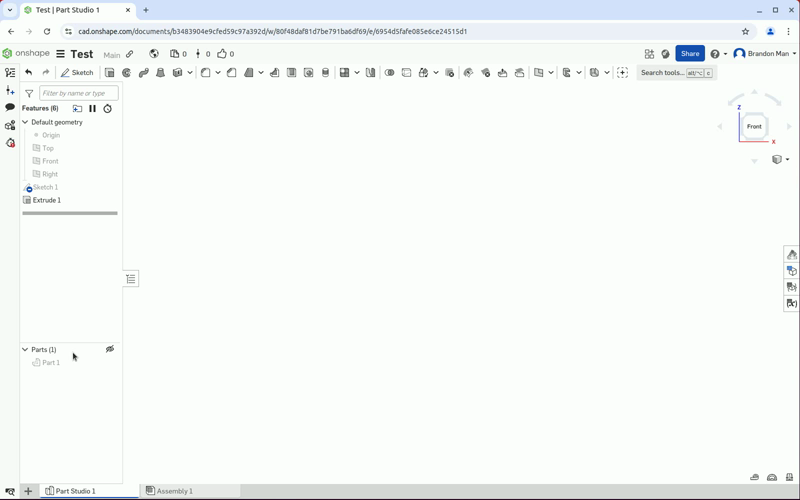
key(shift+s)
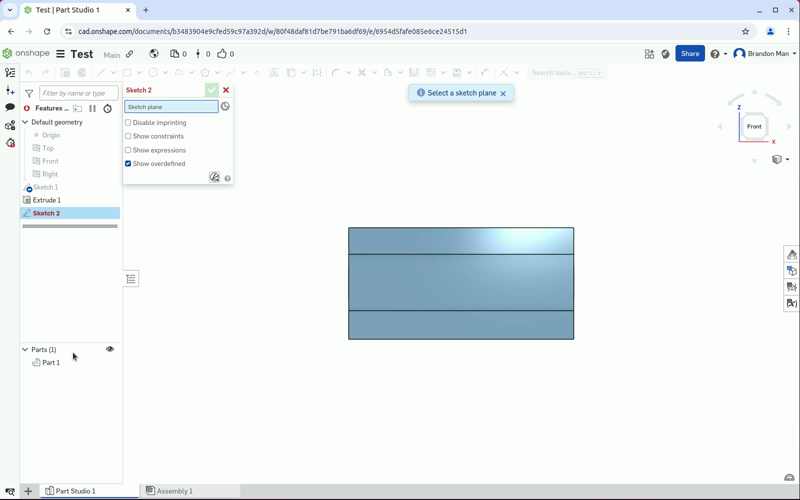
mouse_move(73, 163)
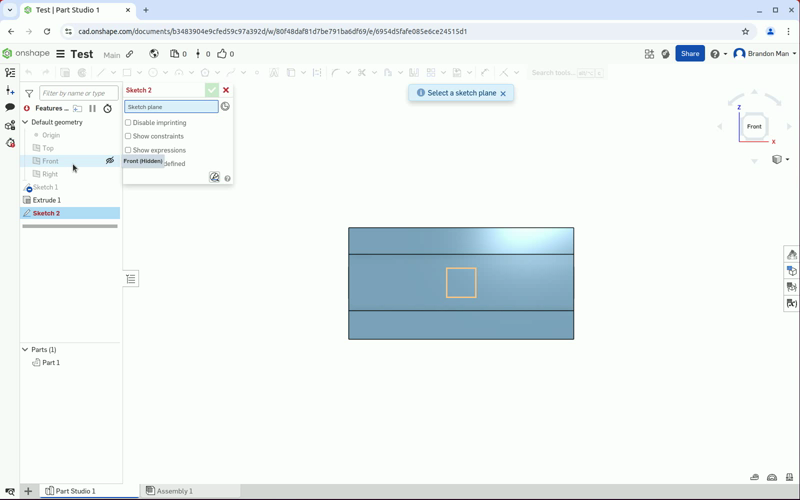
click(73, 163)
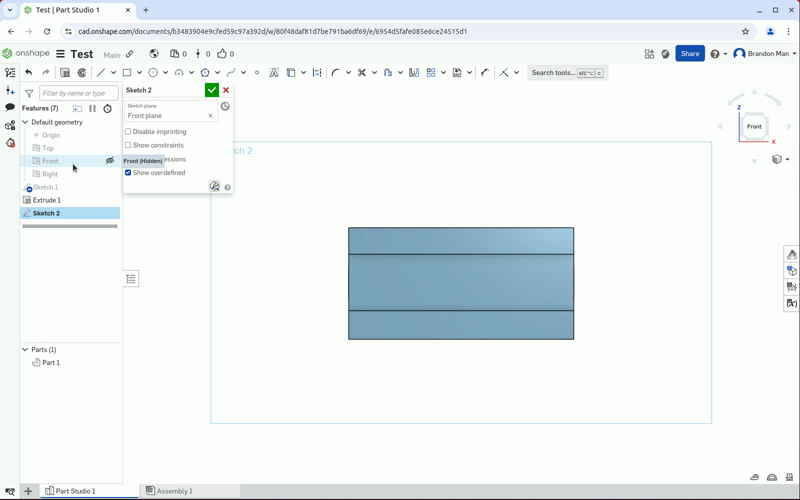
mouse_move(73, 352)
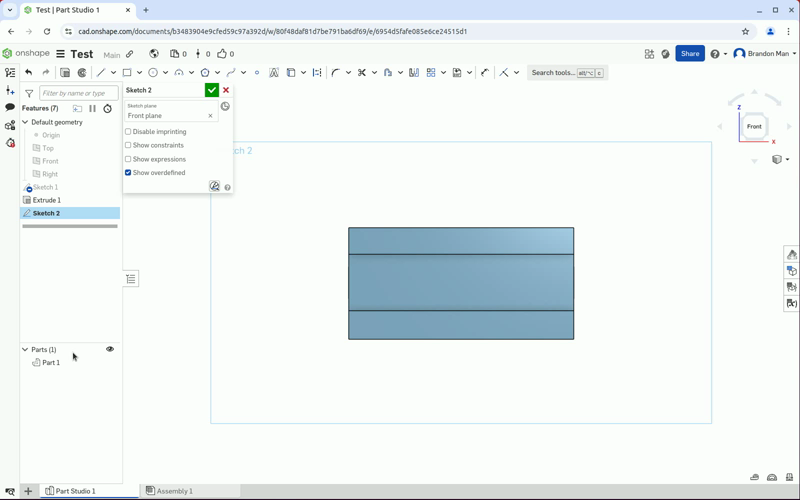
key(y)
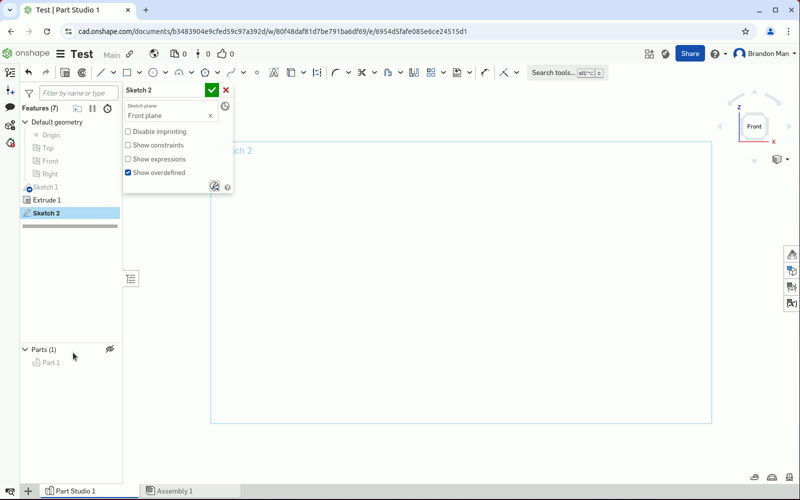
key(c)
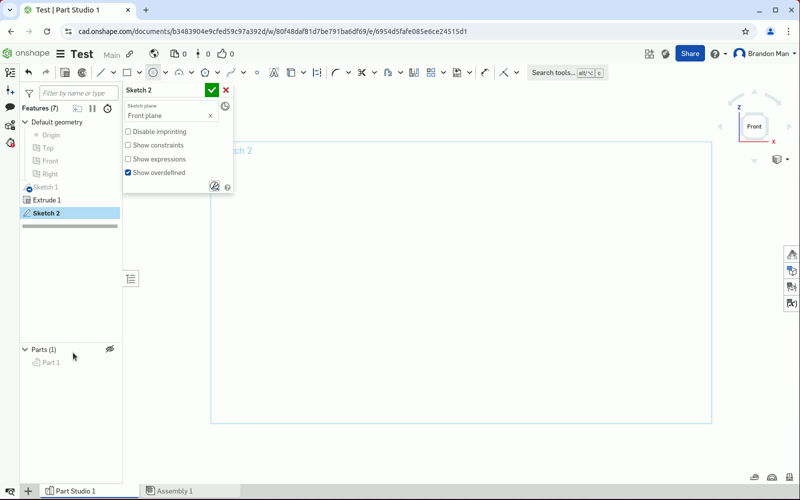
key_down(shift)
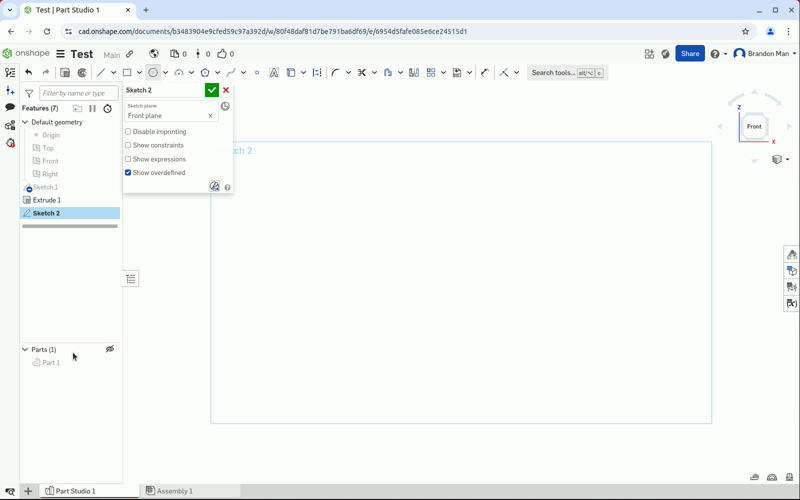
mouse_move(517, 282)
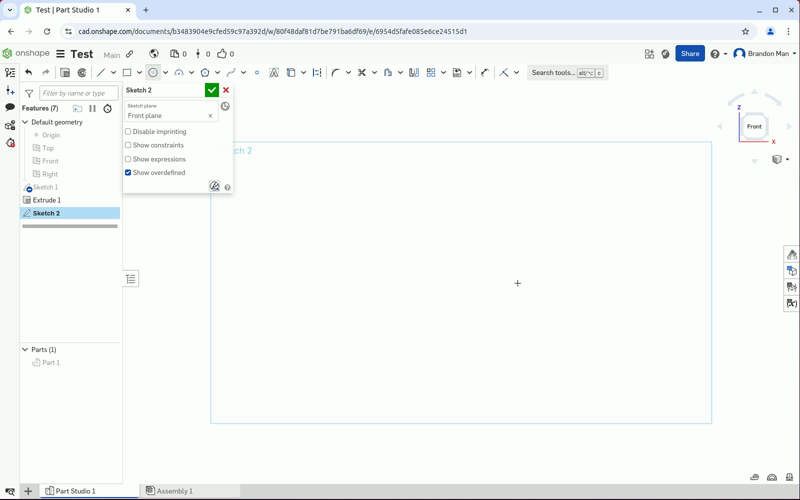
click(517, 282)
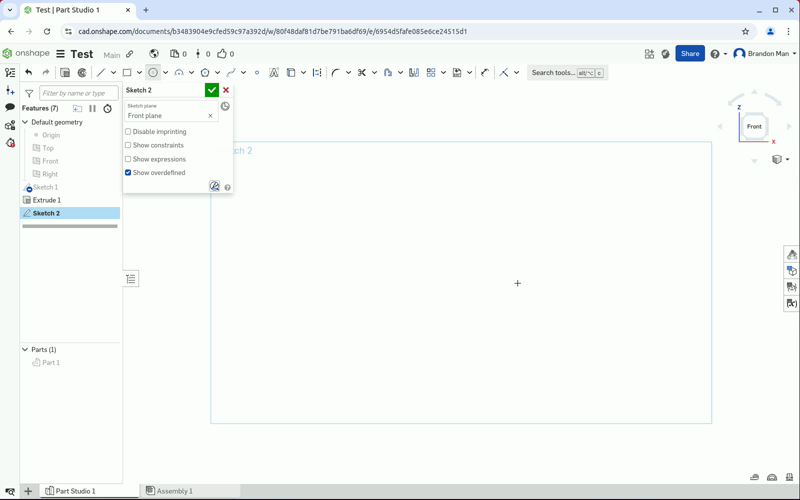
key_up(shift)
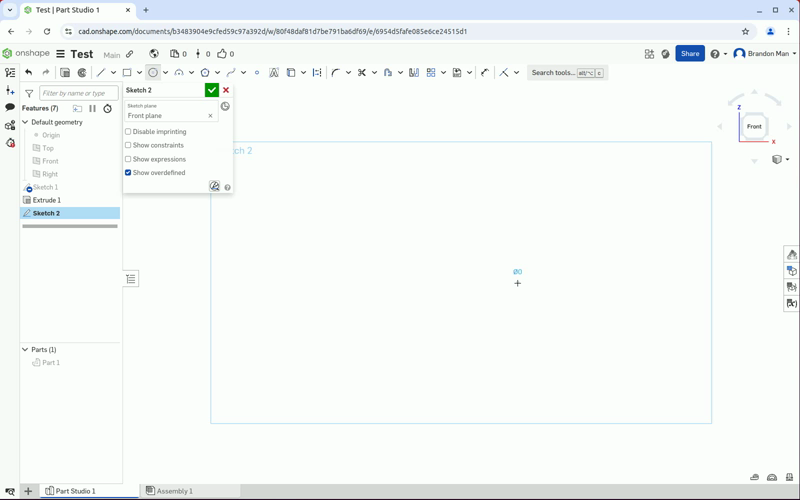
mouse_move(546, 282)
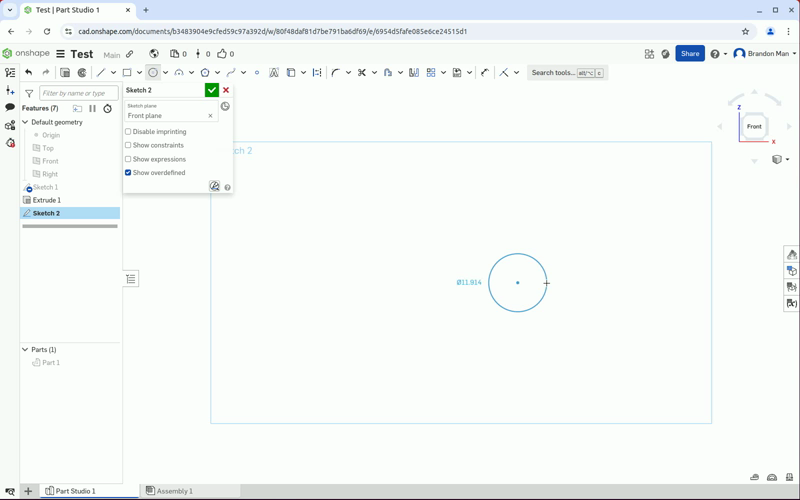
click(546, 282)
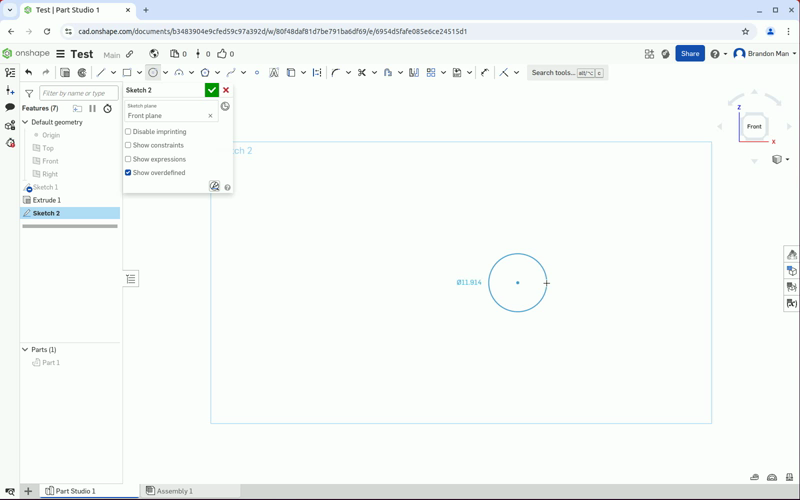
key(esc)
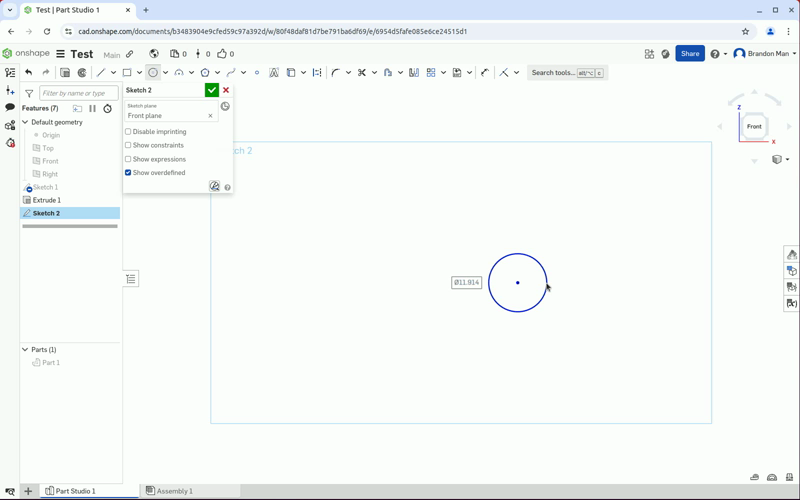
mouse_move(527, 285)
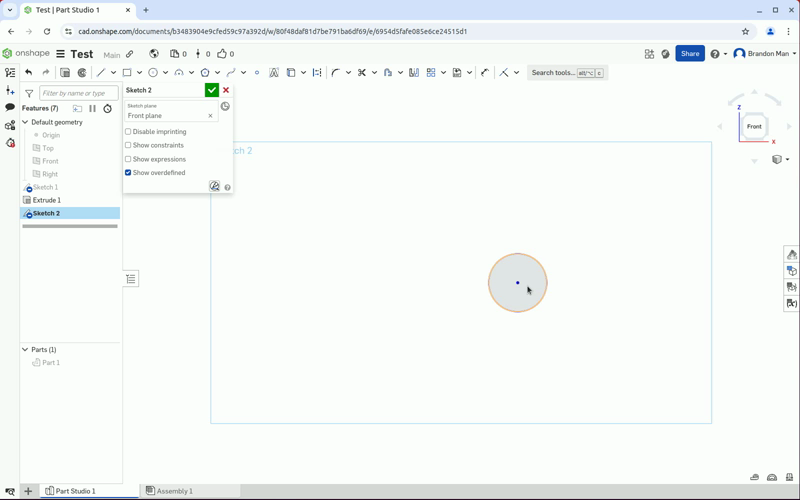
click(527, 285)
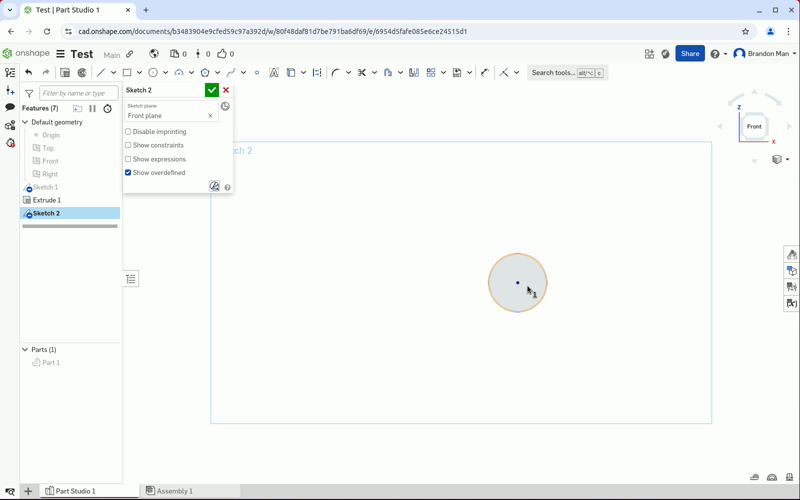
mouse_move(73, 352)
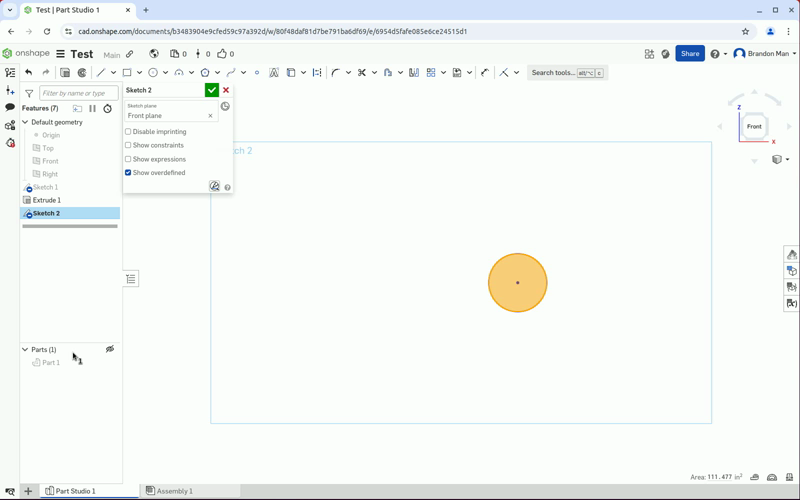
key(shift+y)
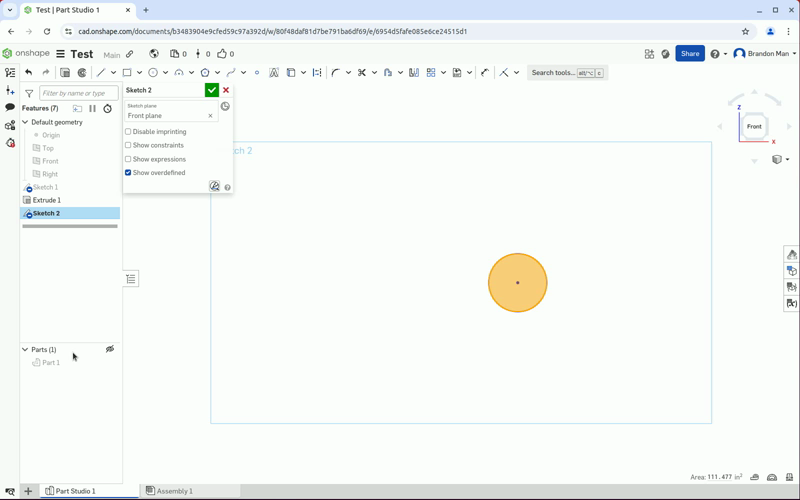
key(shift+e)
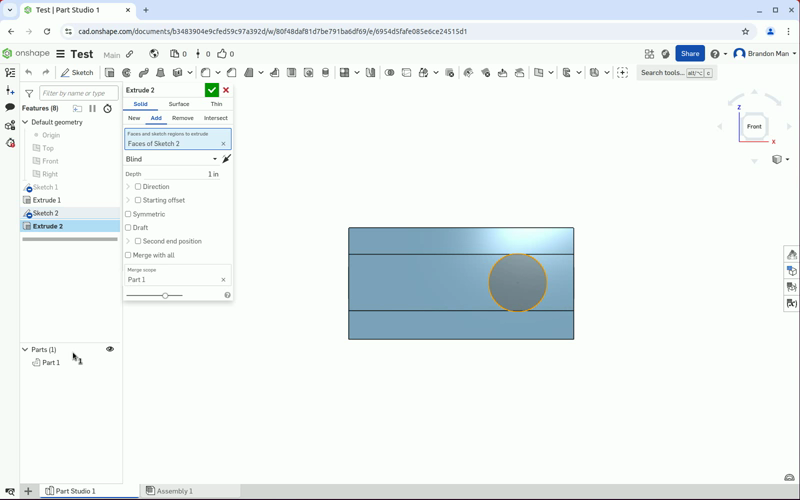
mouse_move(143, 106)
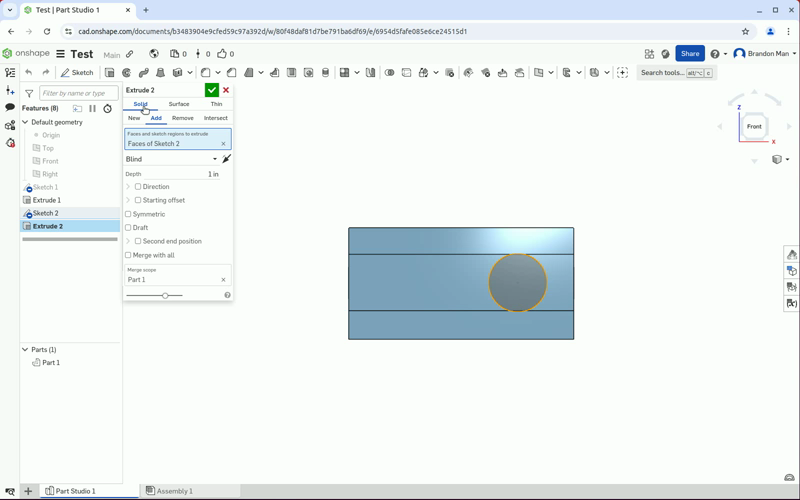
click(143, 106)
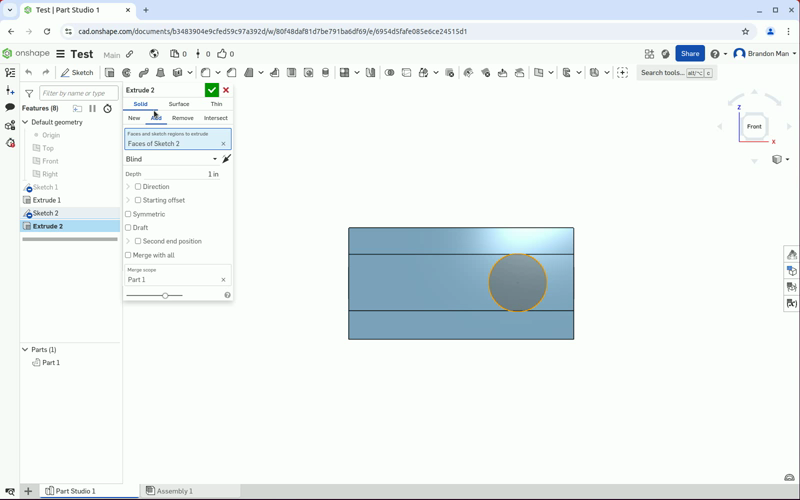
mouse_move(186, 120)
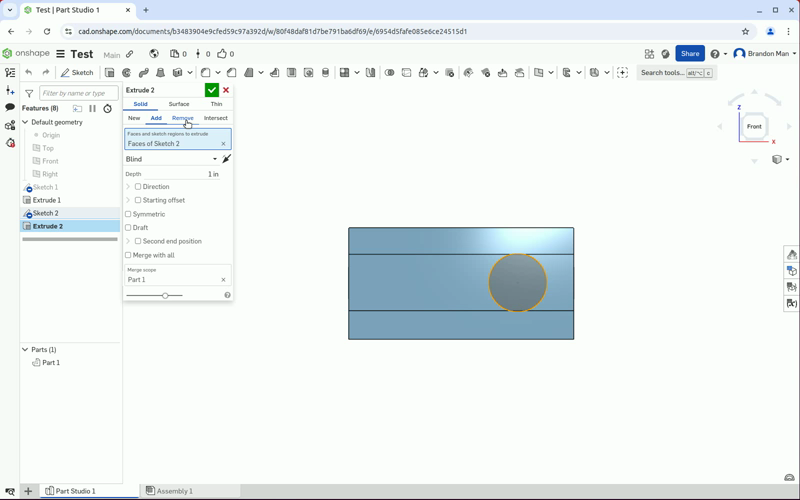
click(186, 120)
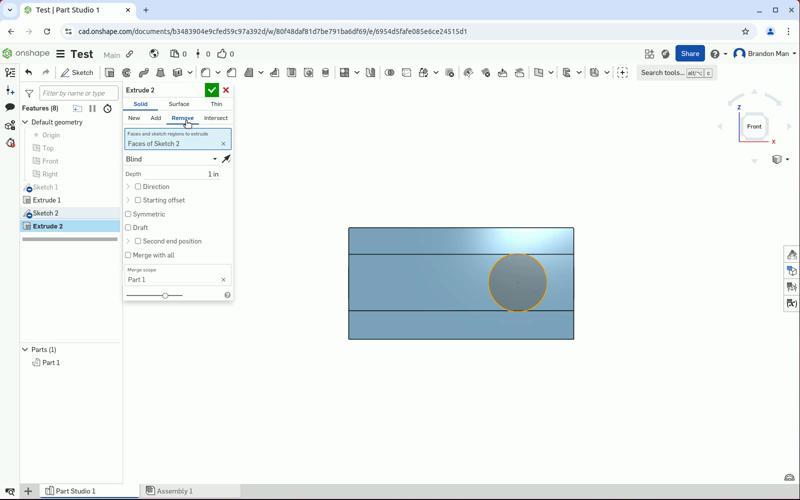
key(tab, 4)
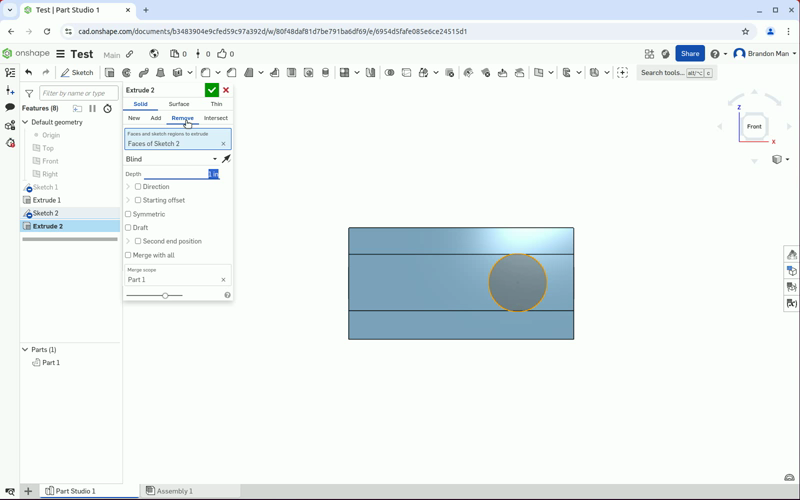
text(46.216)
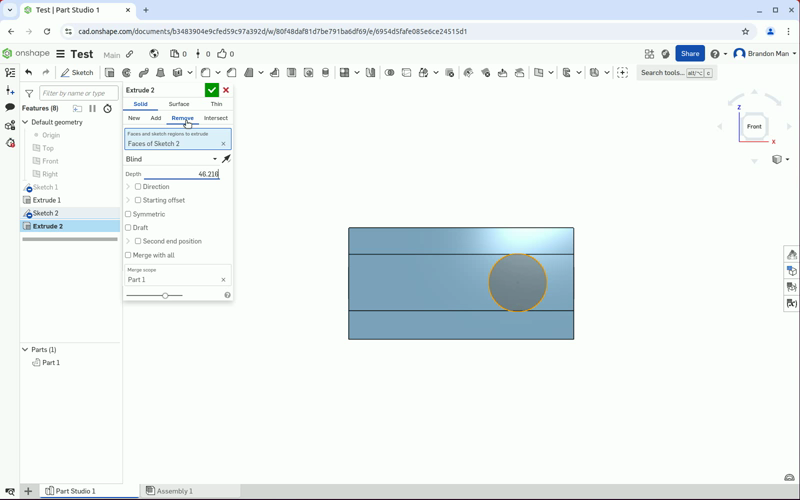
key(tab, 3)
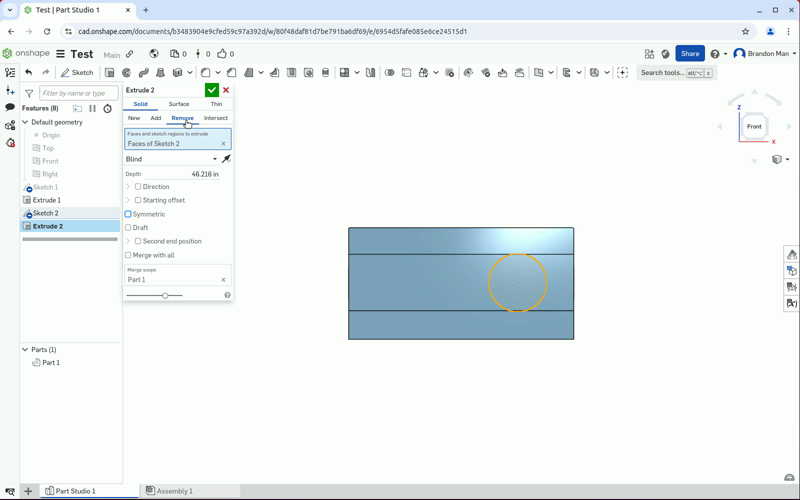
key(space)
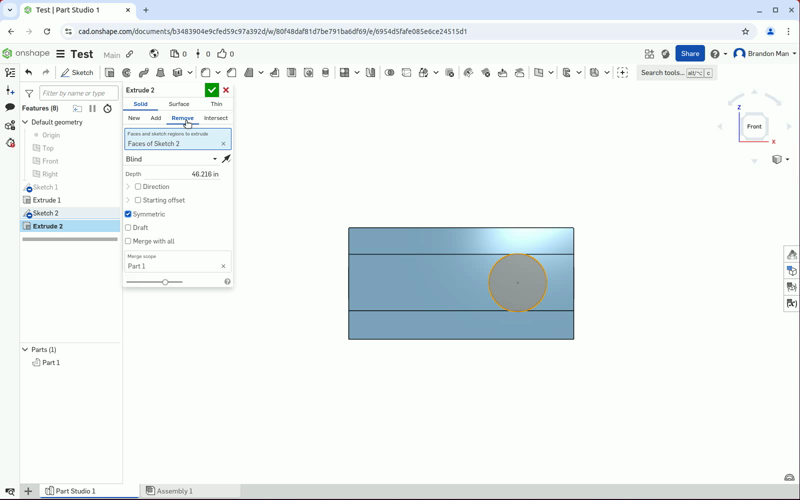
key(tab, 2)
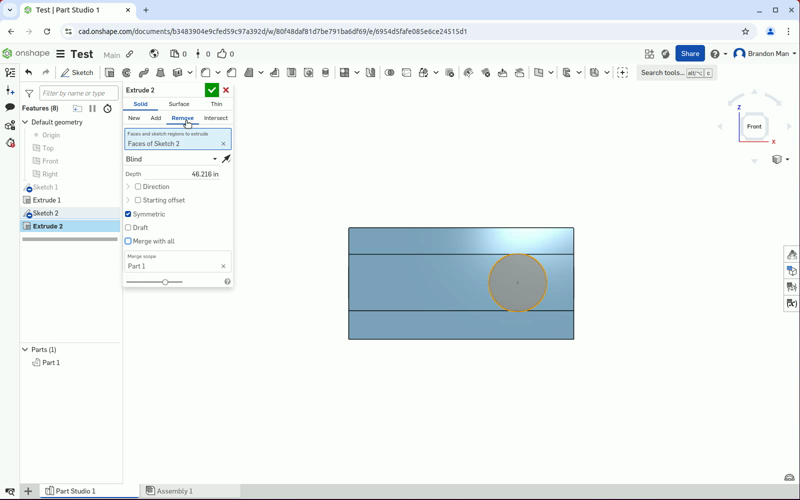
key(space)
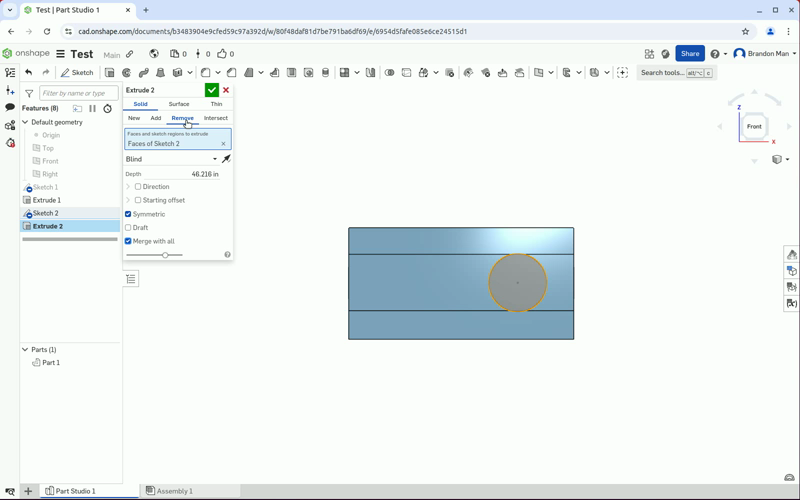
key(enter)
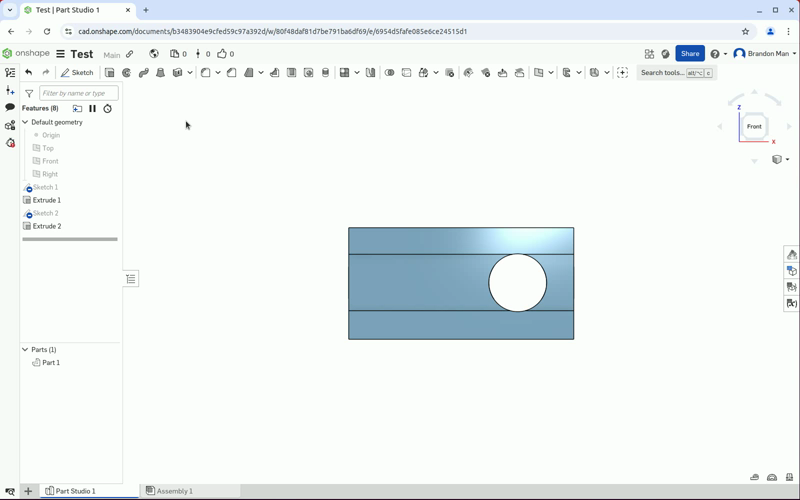
key(shift+h)
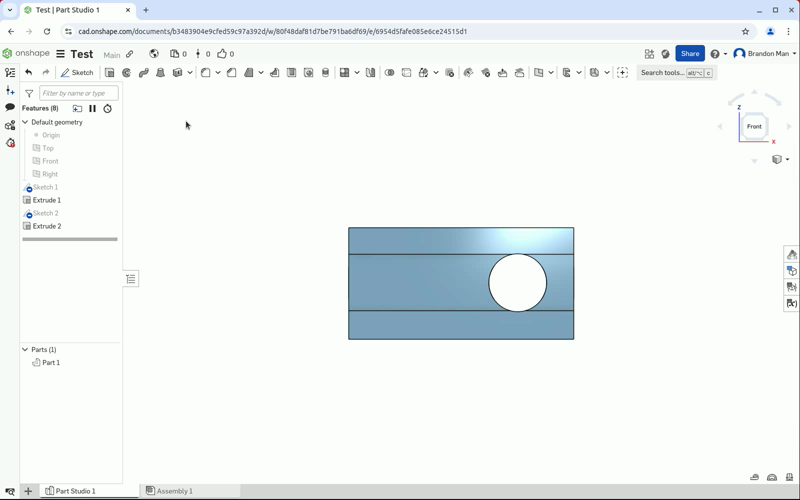
key(shift+h)
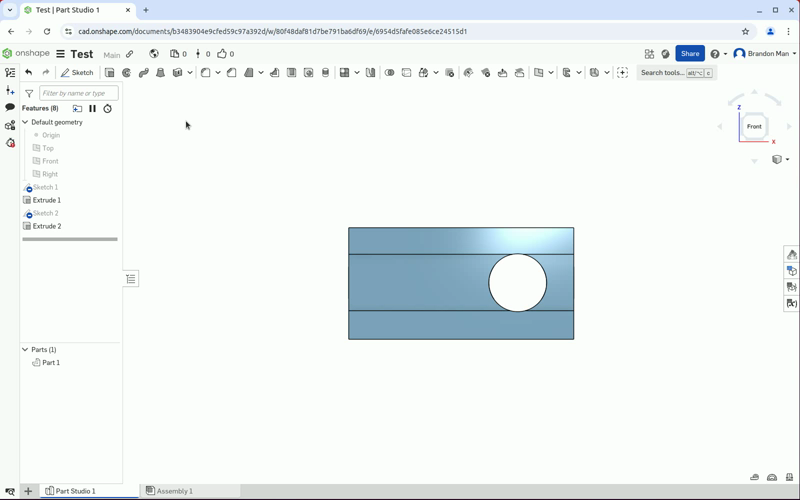
mouse_move(73, 189)
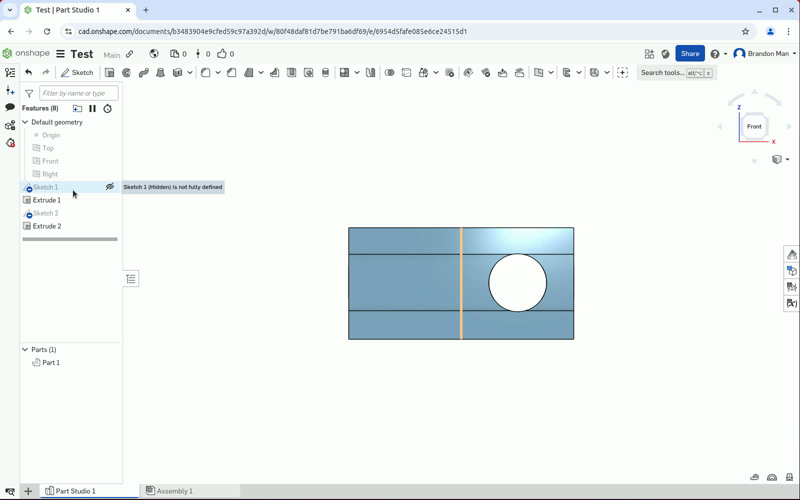
click(73, 189)
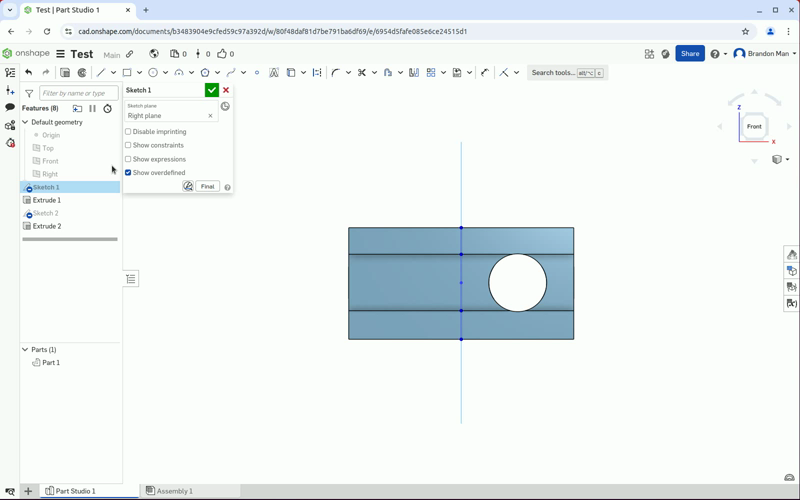
mouse_move(229, 92)
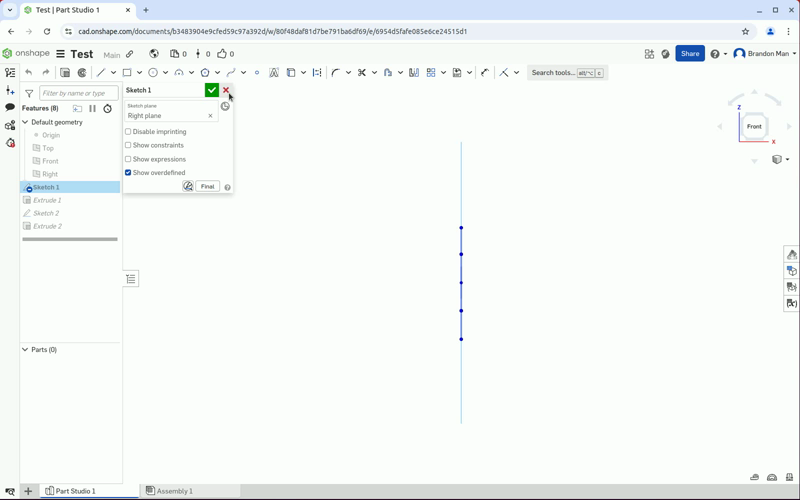
click(229, 92)
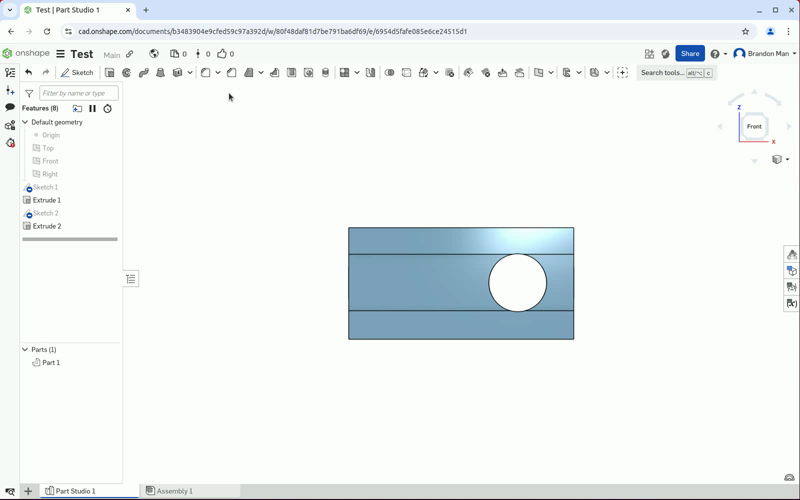
mouse_move(73, 352)
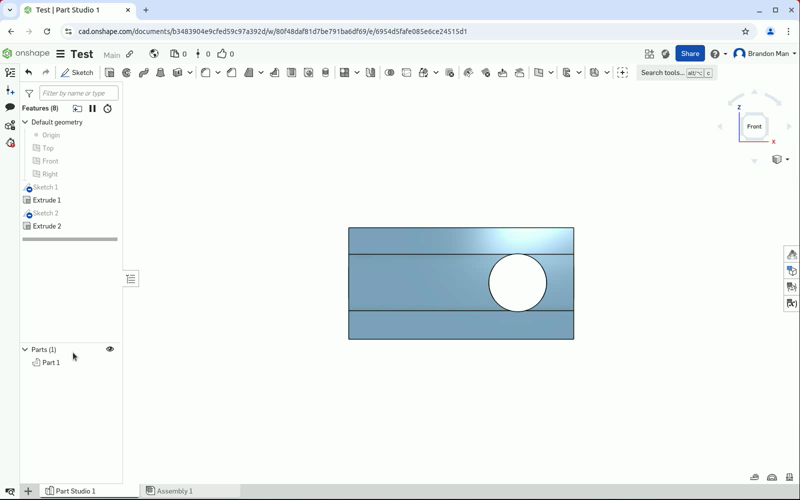
key(y)
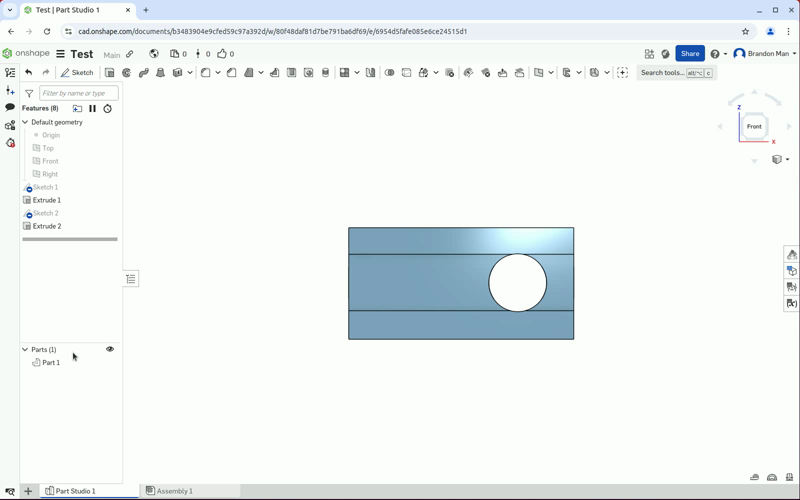
key(shift+p)
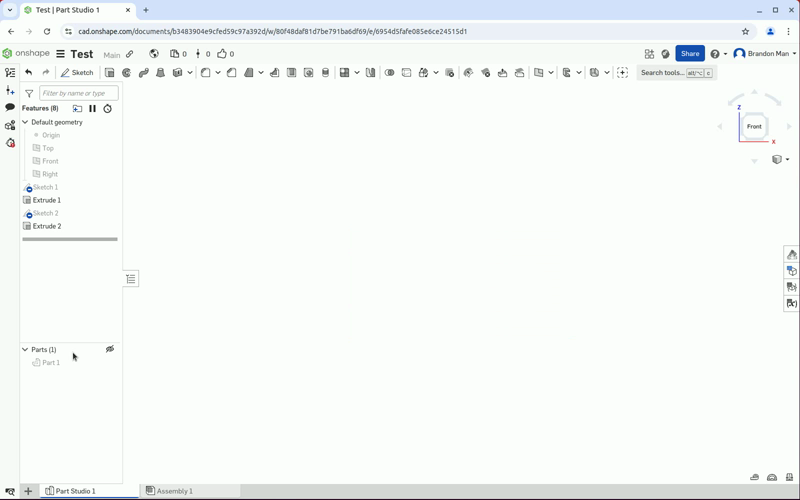
key(space)
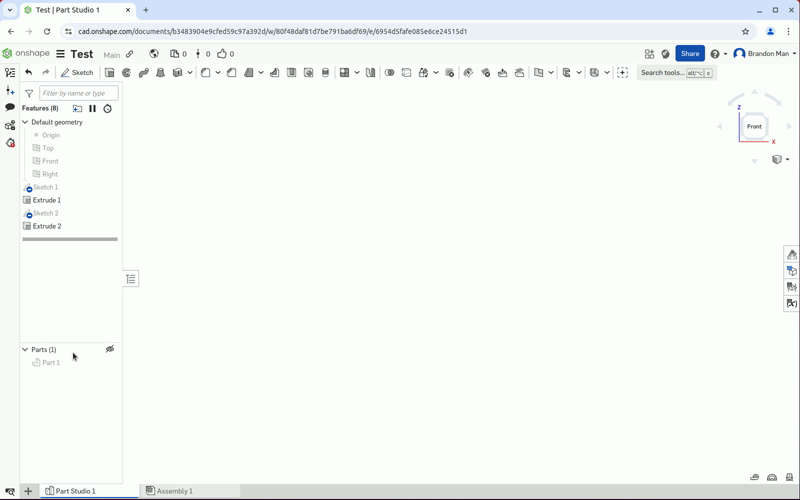
key_down(shift)
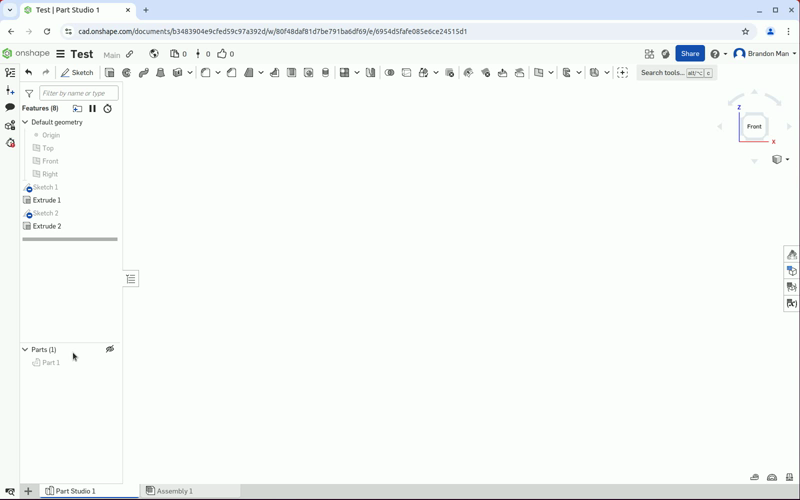
key(down)
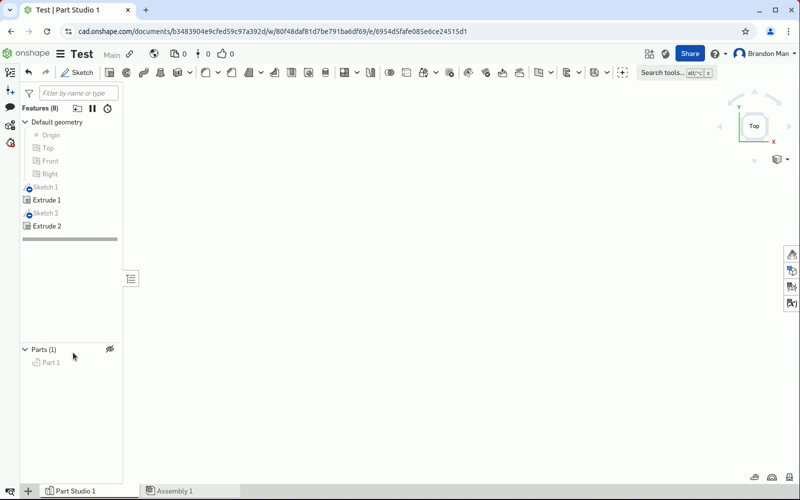
key_up(shift)
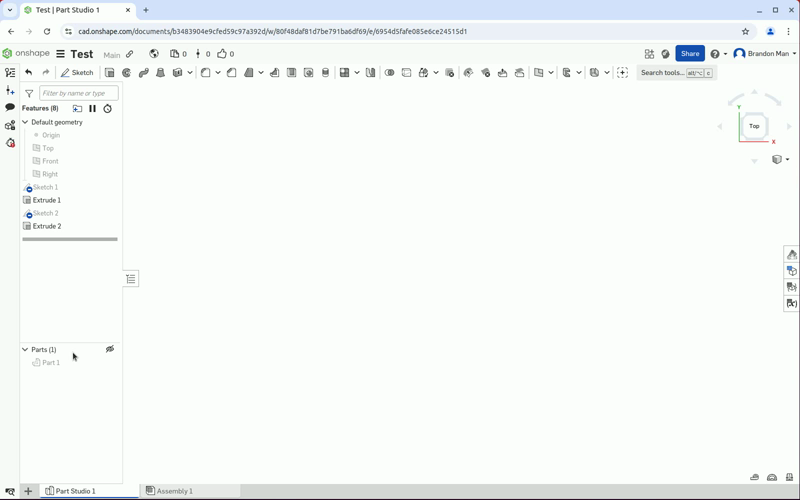
mouse_move(73, 352)
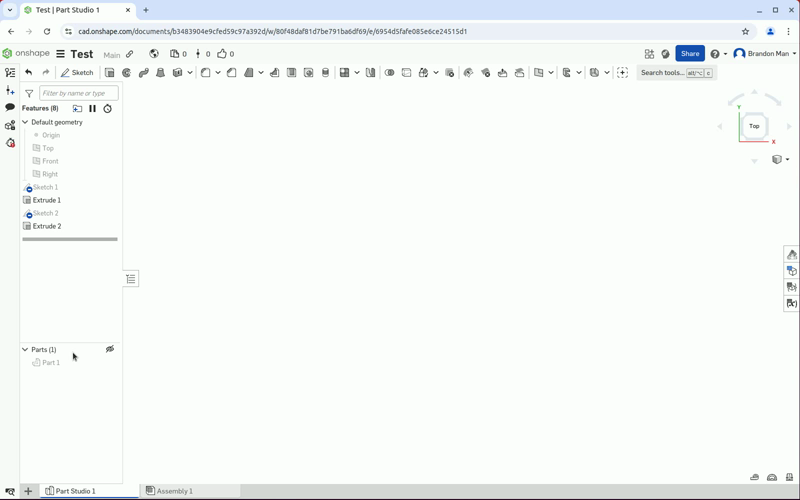
key(shift+y)
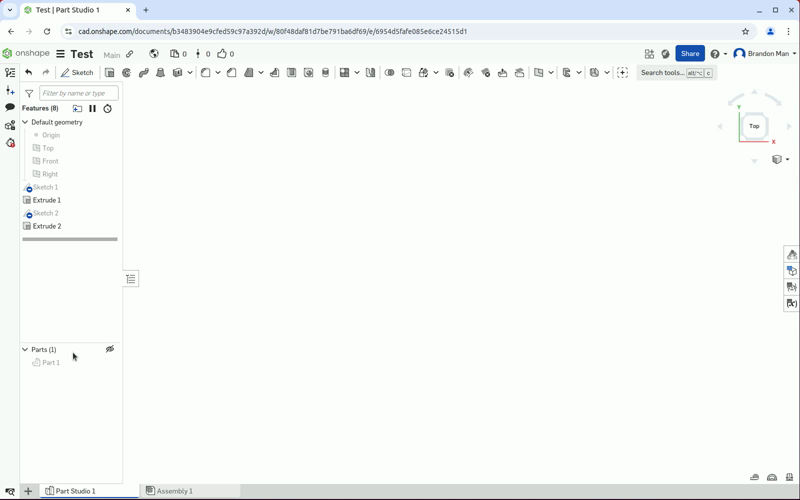
key(shift+s)
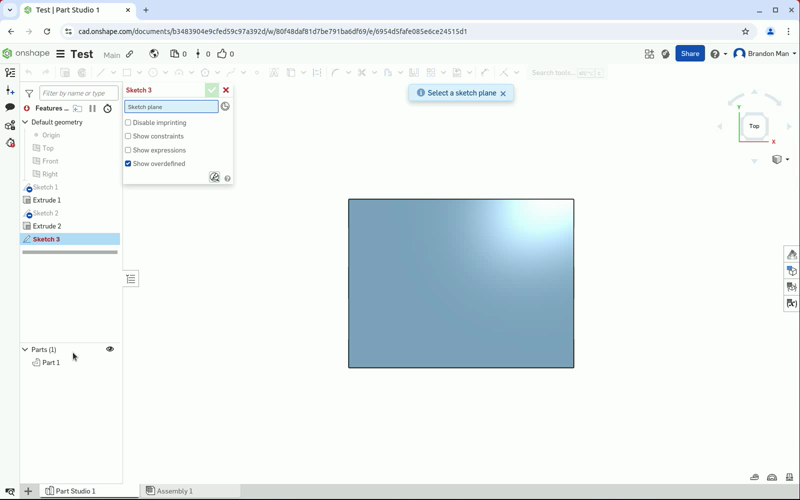
mouse_move(73, 150)
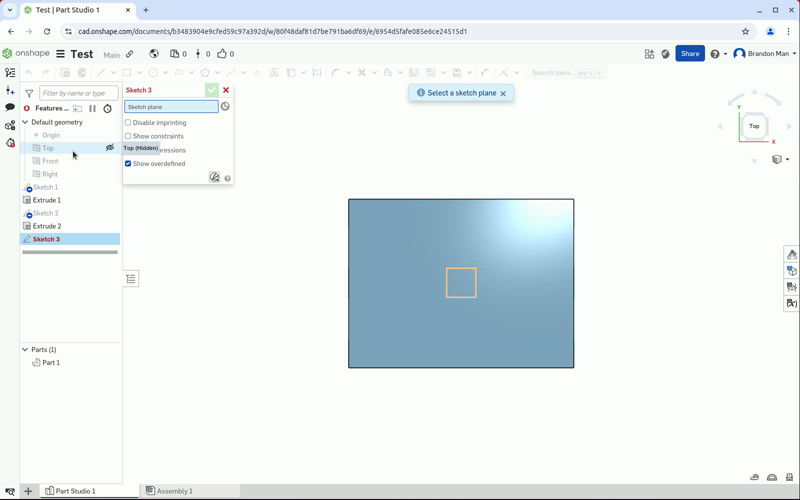
click(73, 150)
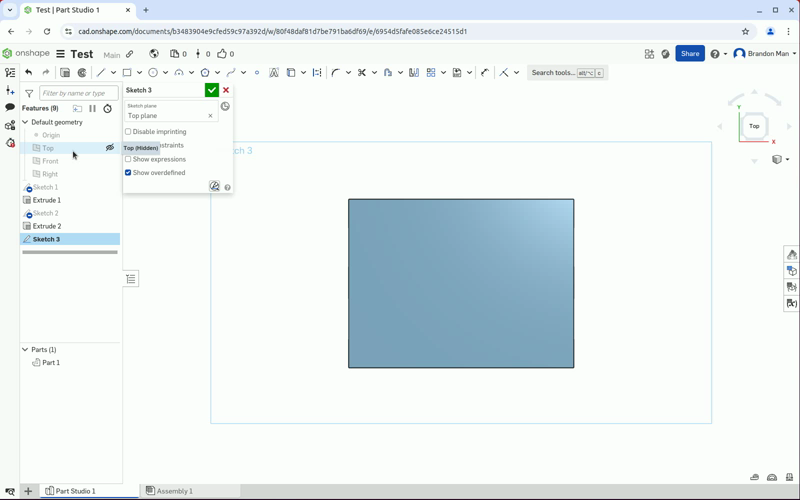
mouse_move(73, 352)
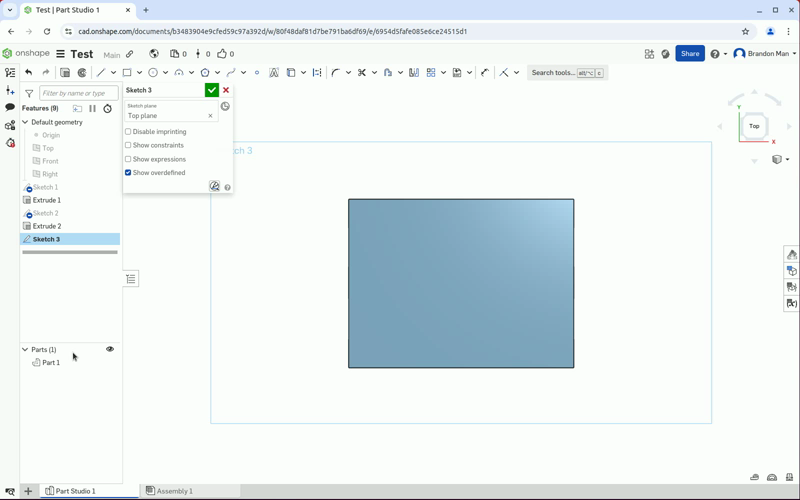
key(y)
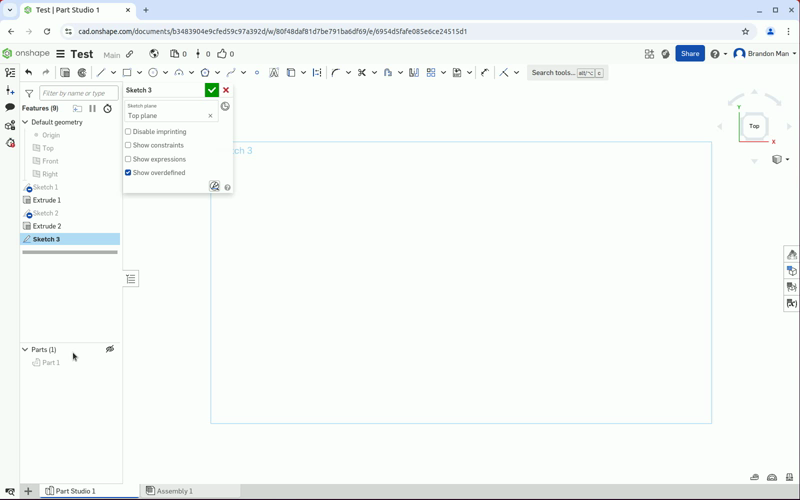
key(l)
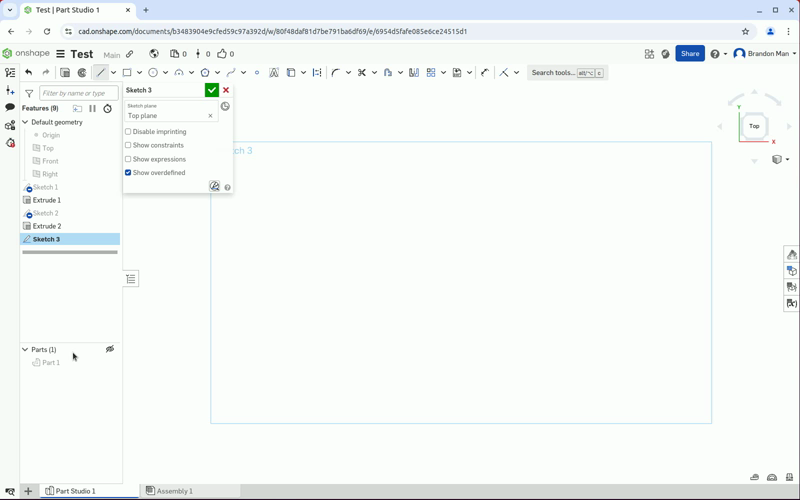
key_down(shift)
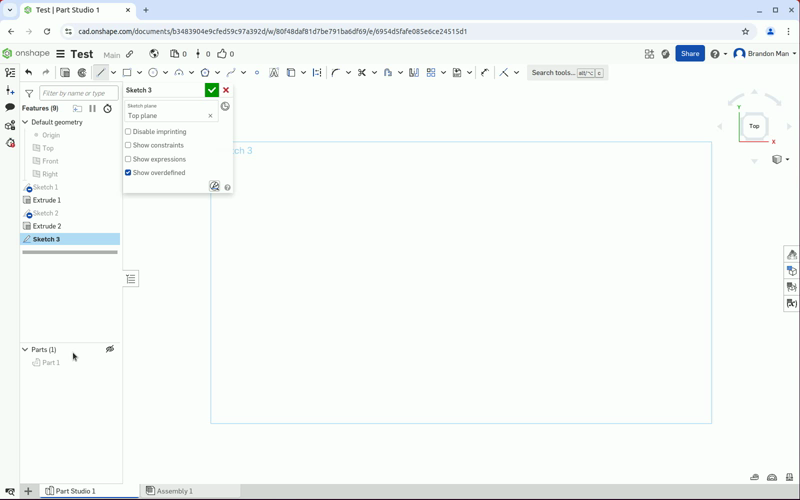
mouse_move(460, 311)
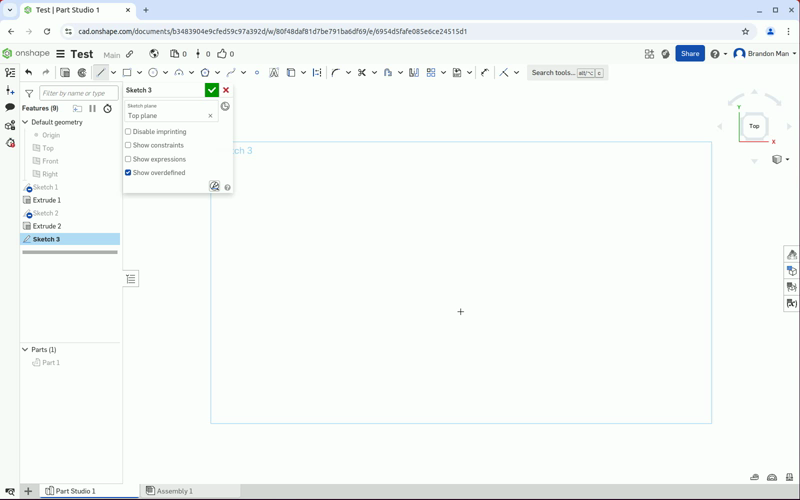
click(460, 311)
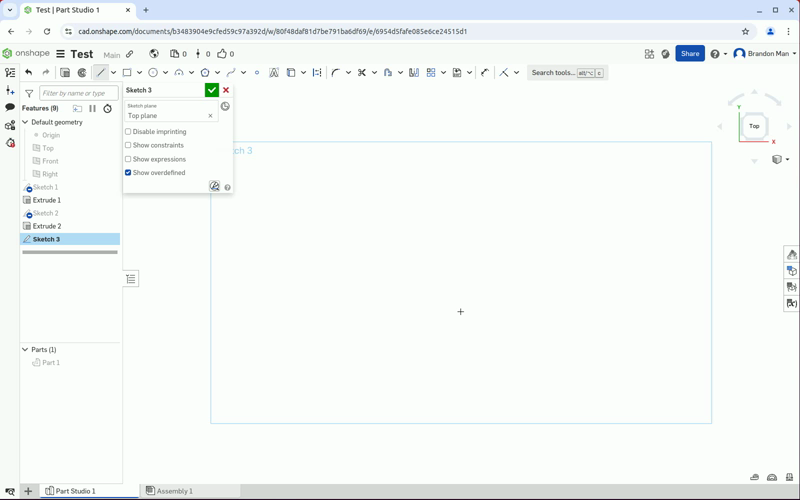
key_up(shift)
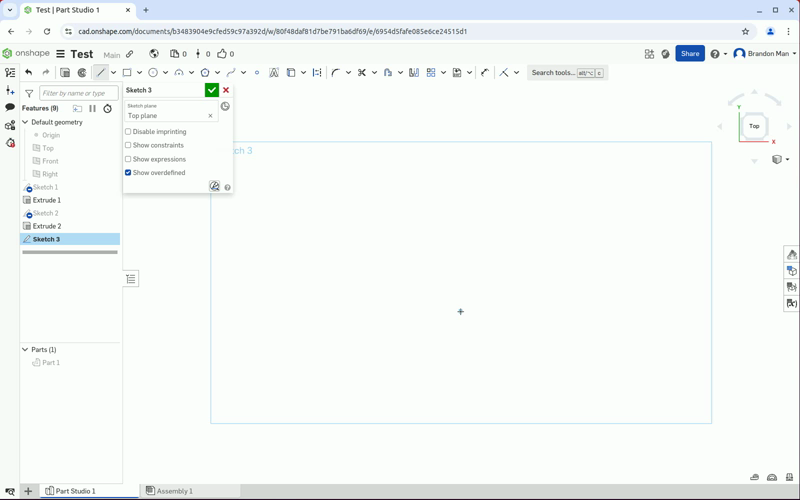
key_down(shift)
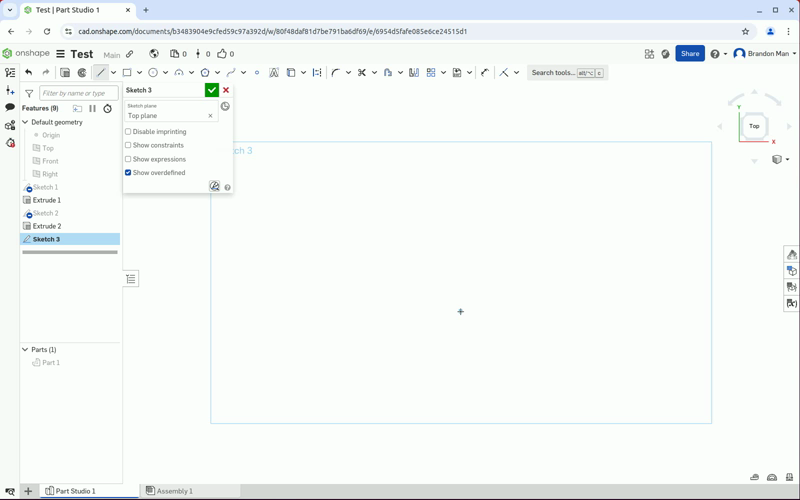
mouse_move(573, 311)
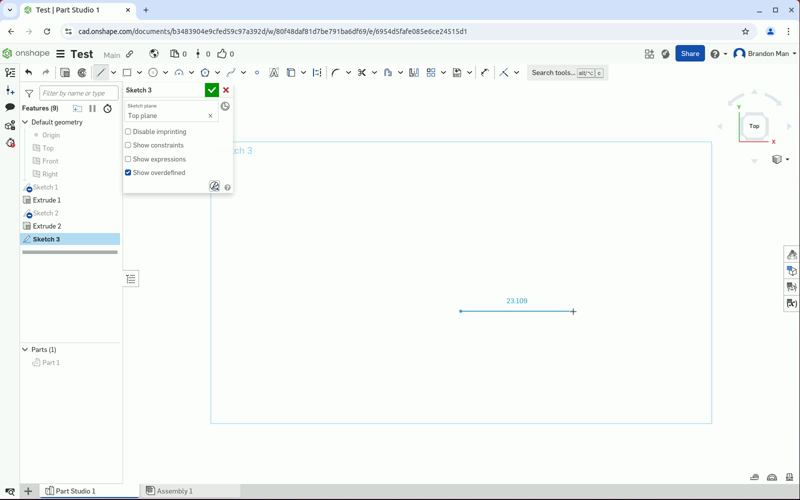
click(573, 311)
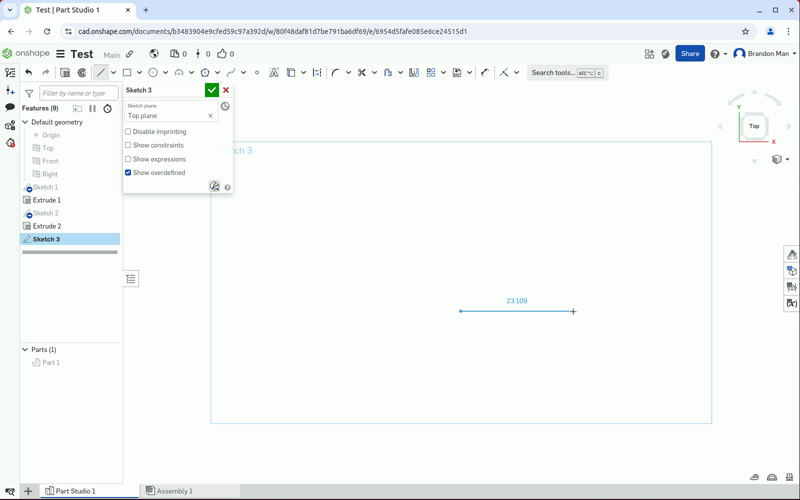
key_up(shift)
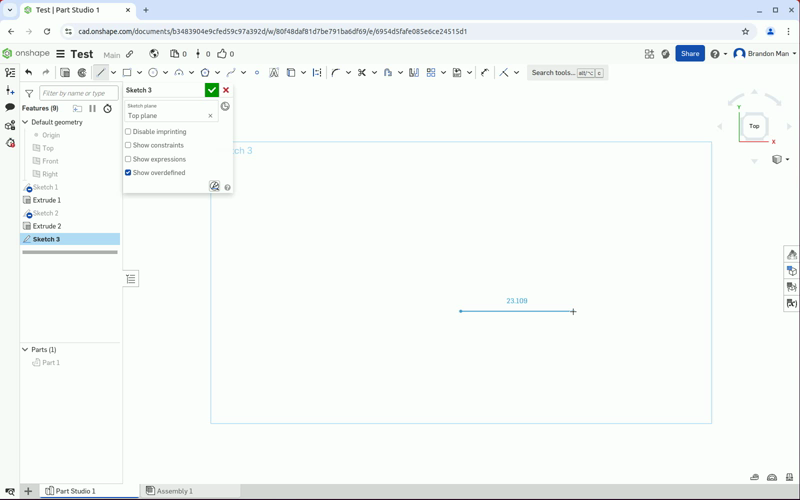
key_down(shift)
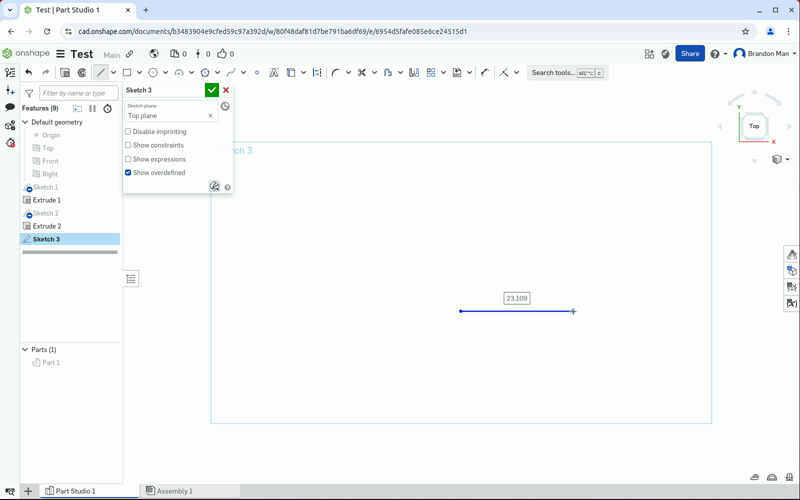
mouse_move(589, 311)
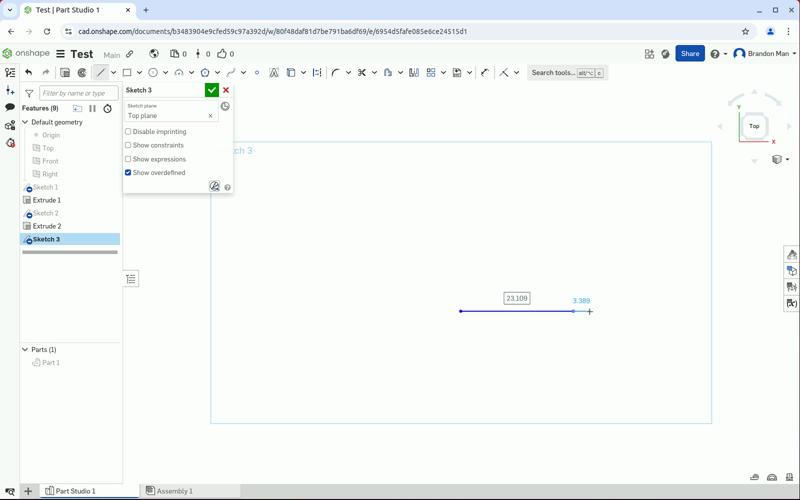
mouse_move(573, 254)
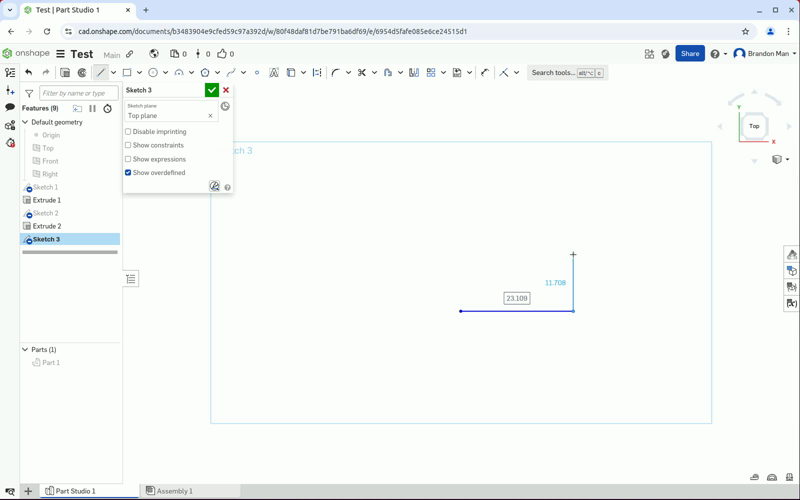
click(573, 254)
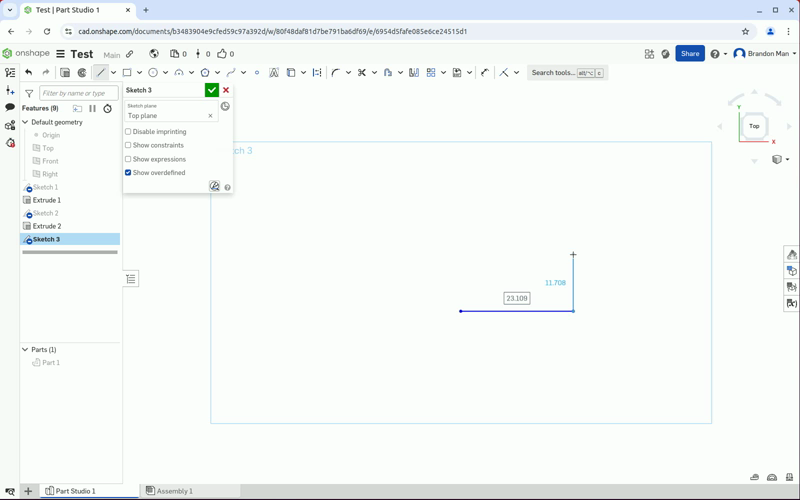
key_up(shift)
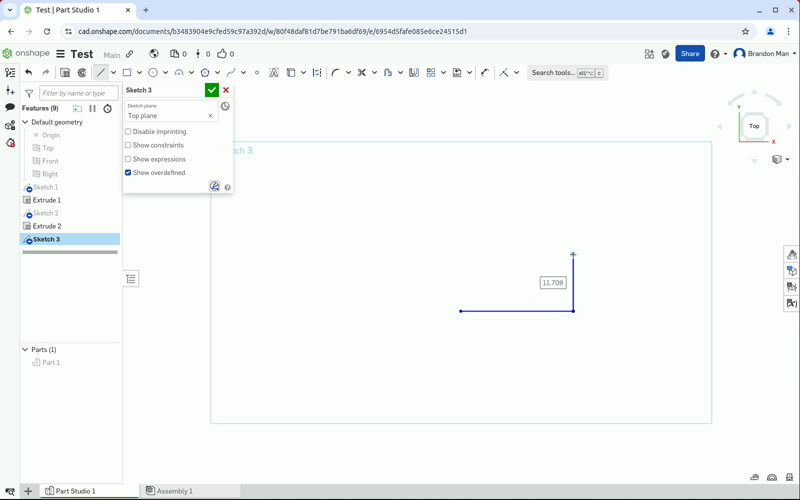
key_down(shift)
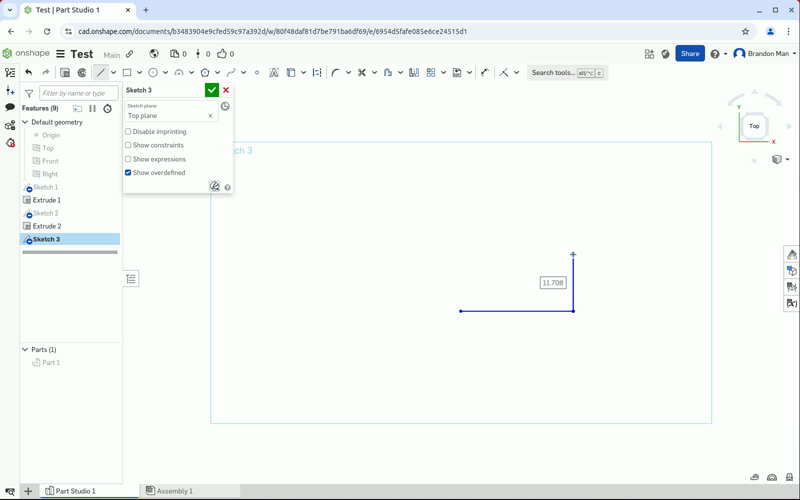
mouse_move(460, 254)
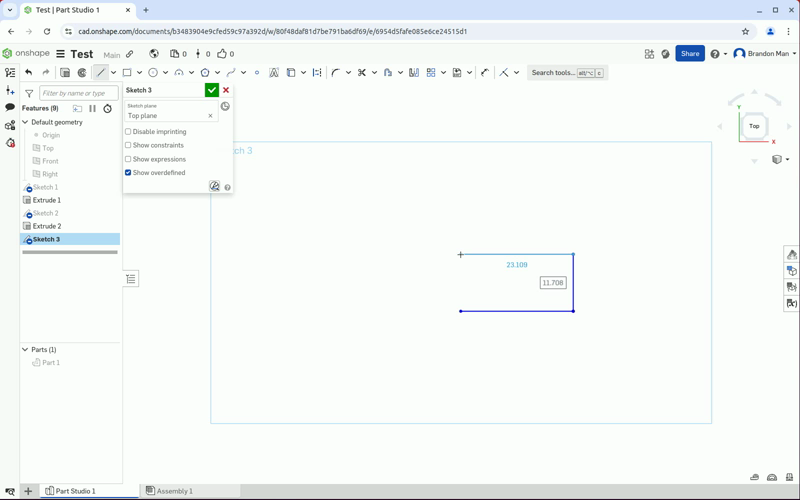
click(460, 254)
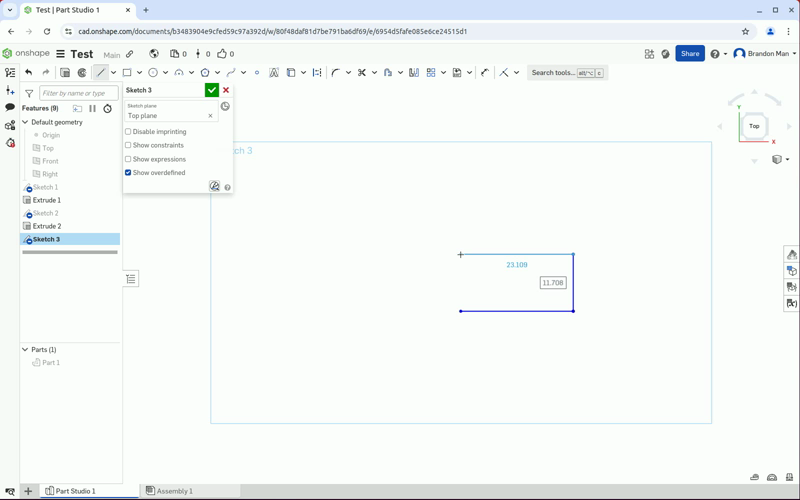
key_up(shift)
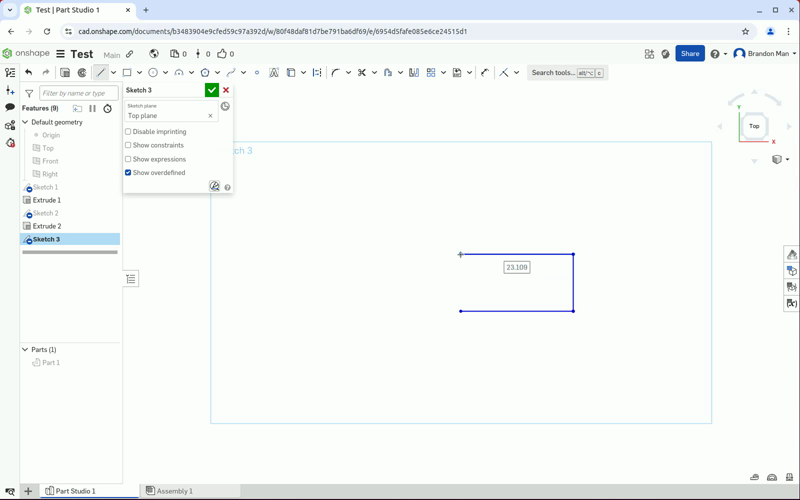
mouse_move(490, 254)
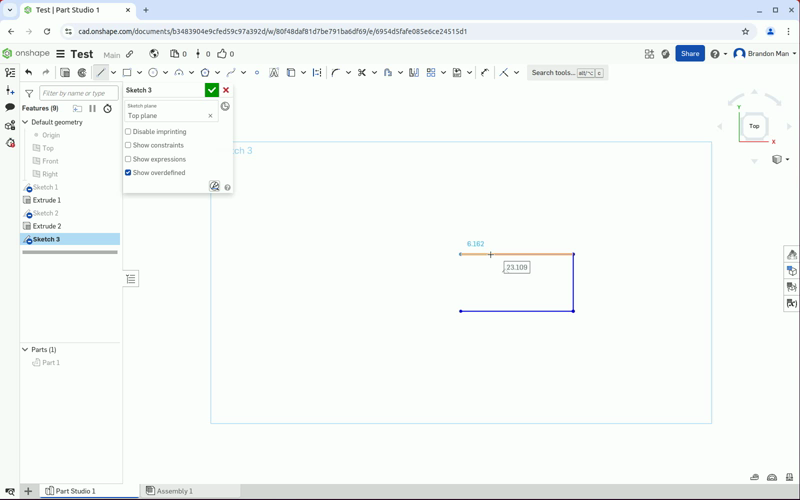
key_down(shift)
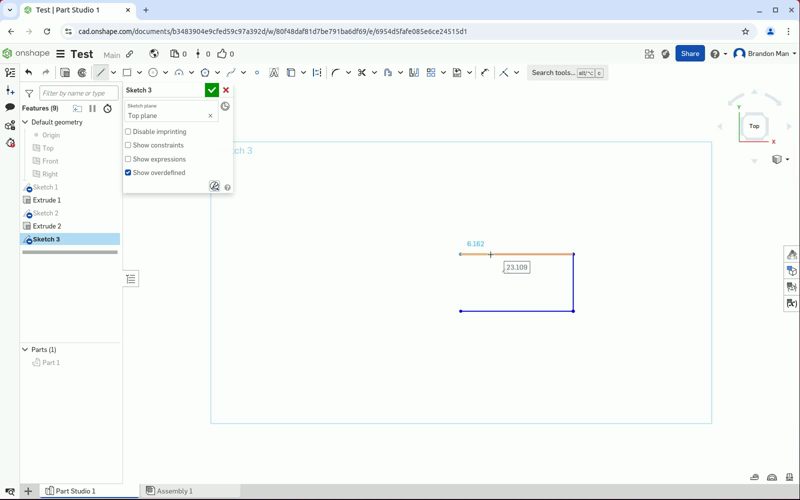
mouse_move(460, 311)
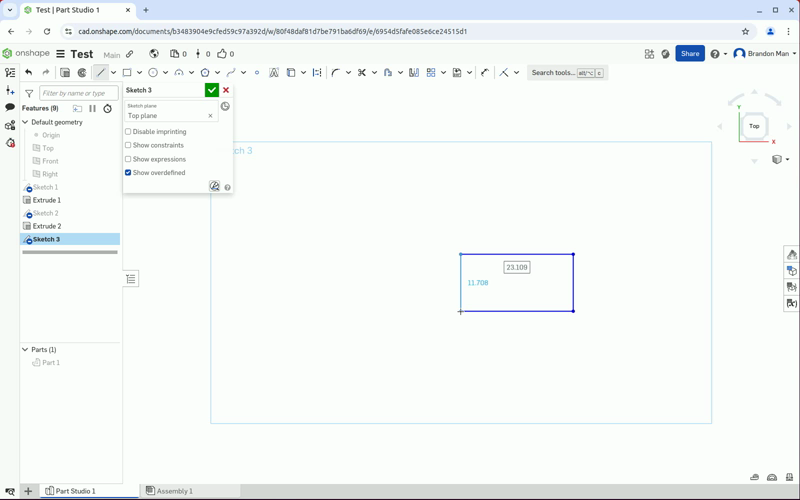
key_up(shift)
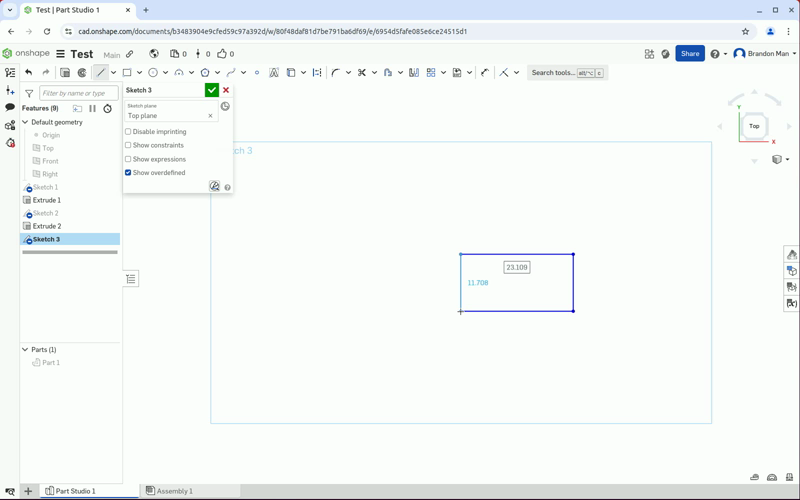
click(460, 311)
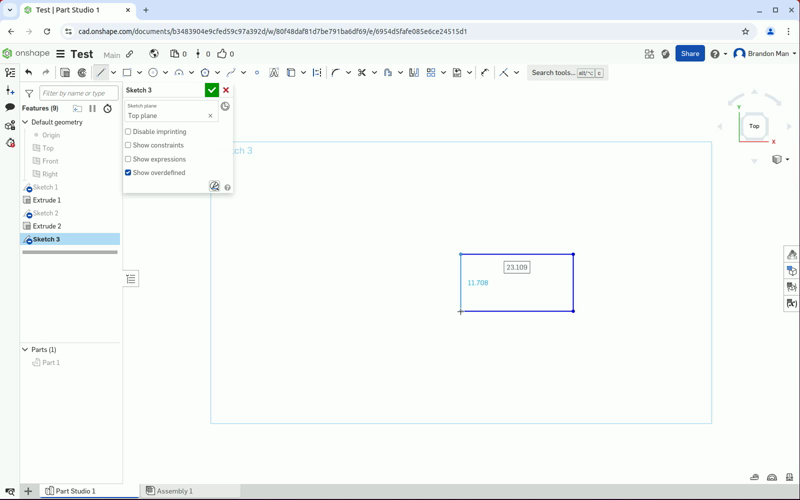
key(esc)
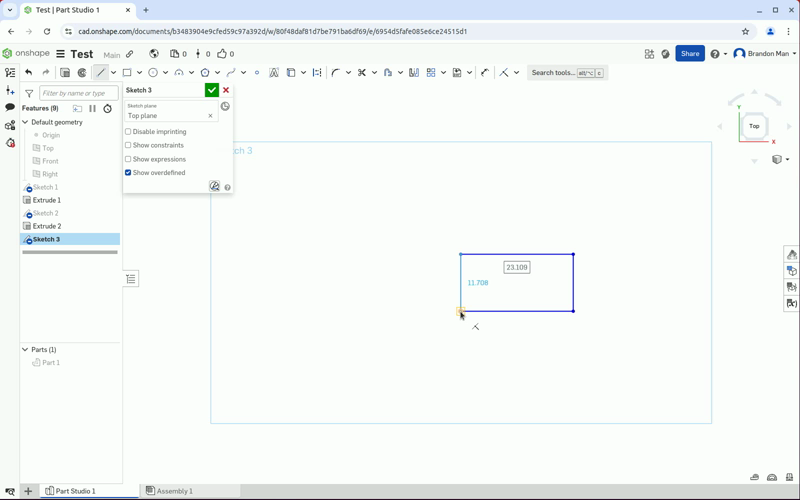
mouse_move(509, 279)
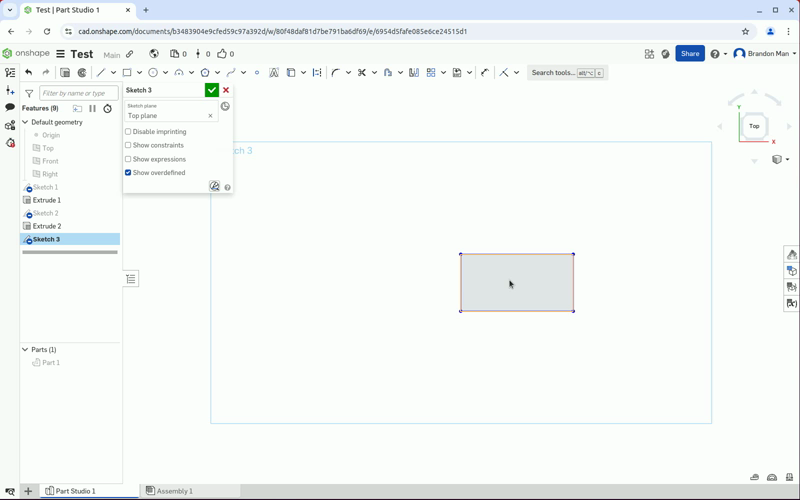
click(509, 279)
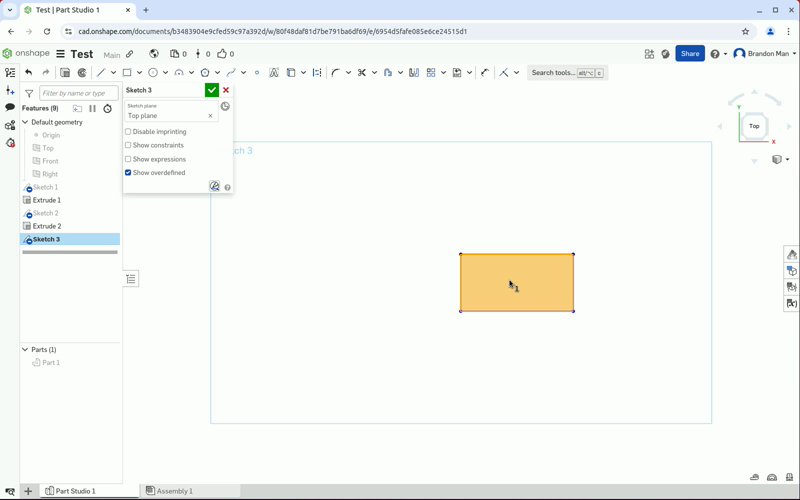
mouse_move(73, 352)
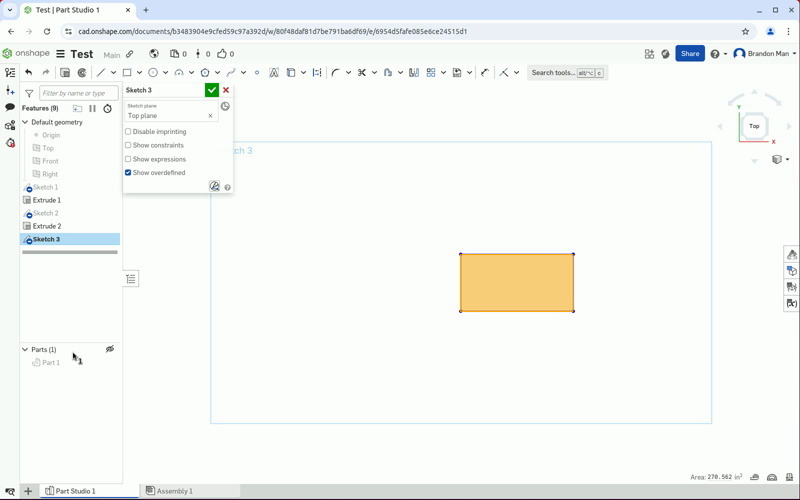
key(shift+y)
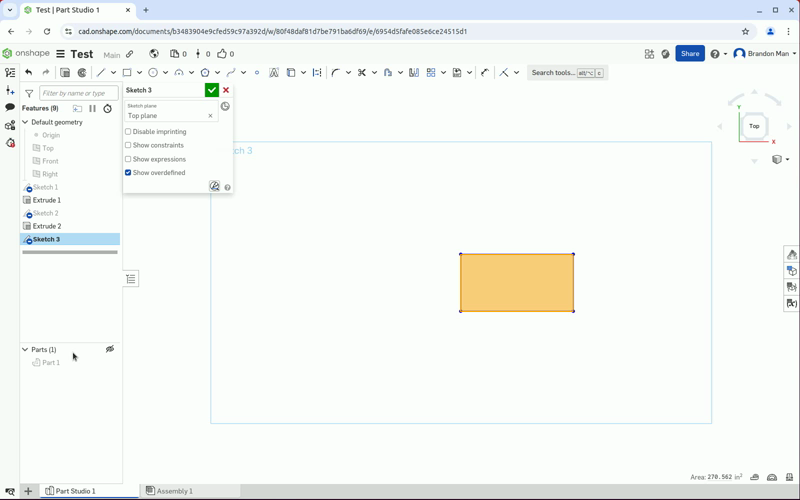
key(shift+e)
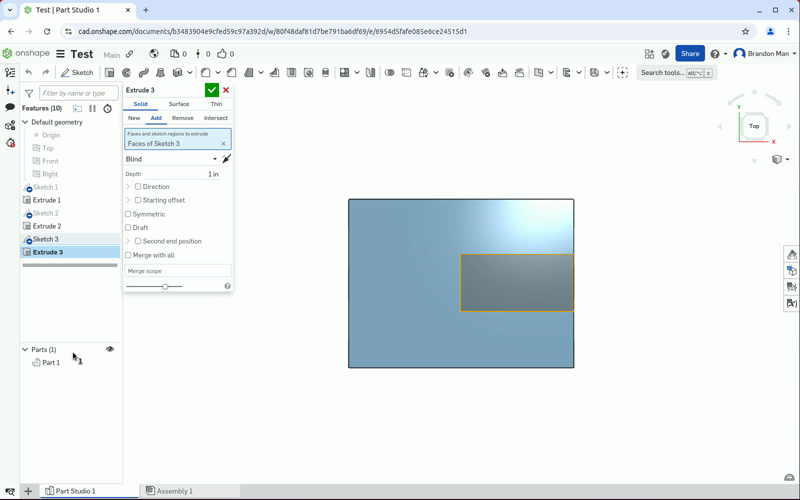
mouse_move(143, 106)
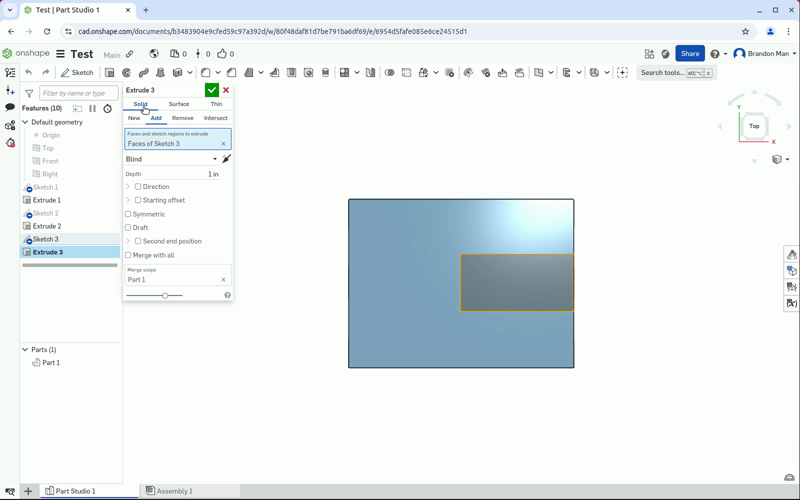
click(143, 106)
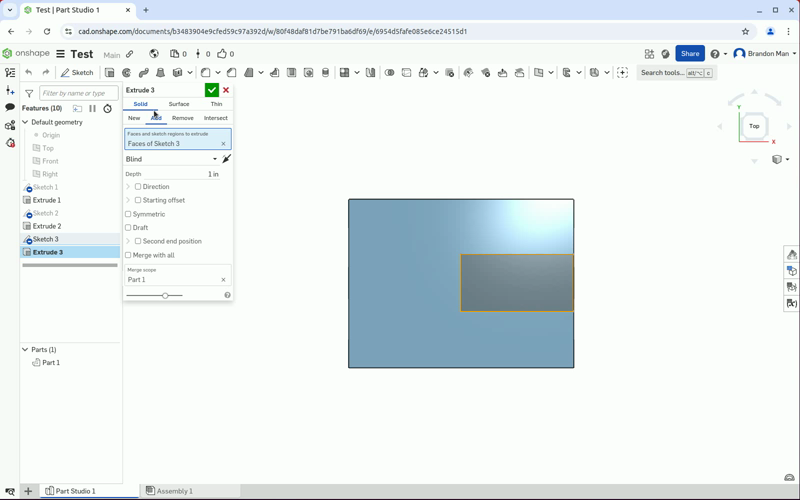
mouse_move(186, 120)
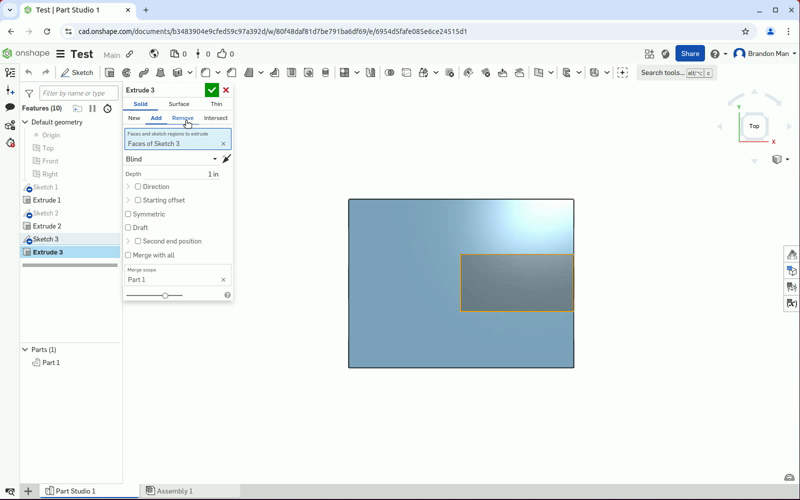
click(186, 120)
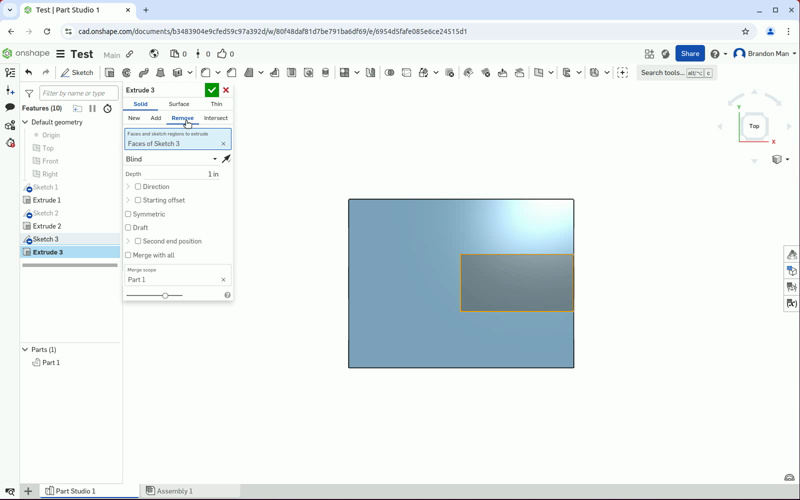
key(tab, 4)
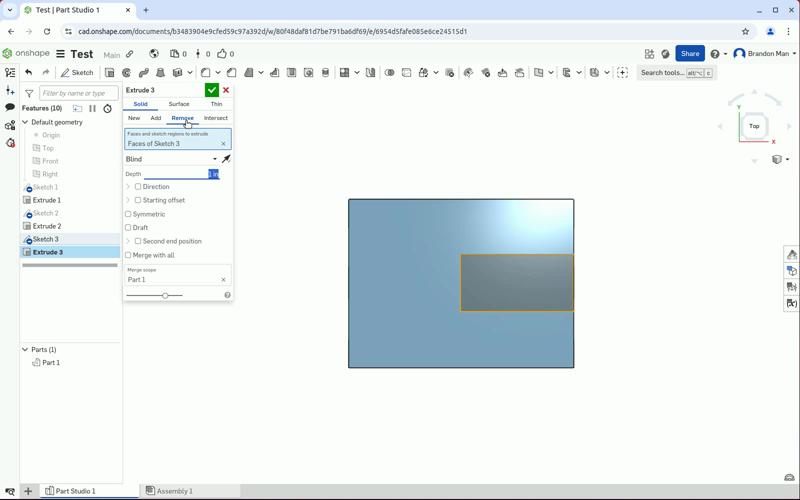
text(46.216)
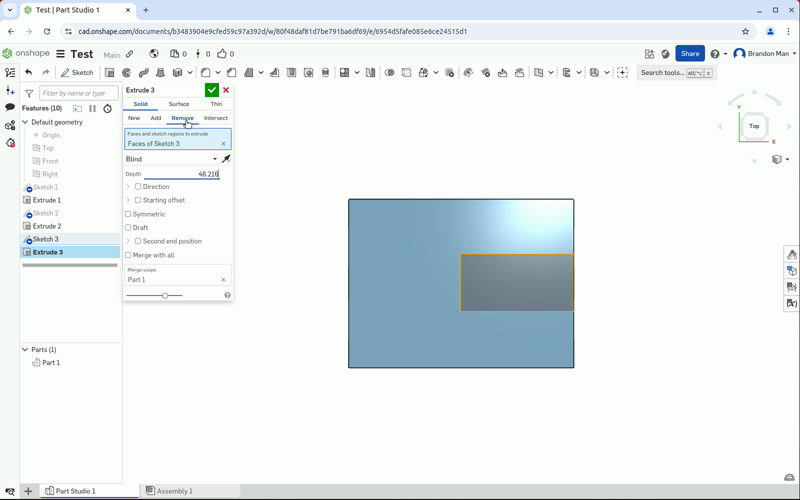
key(tab, 3)
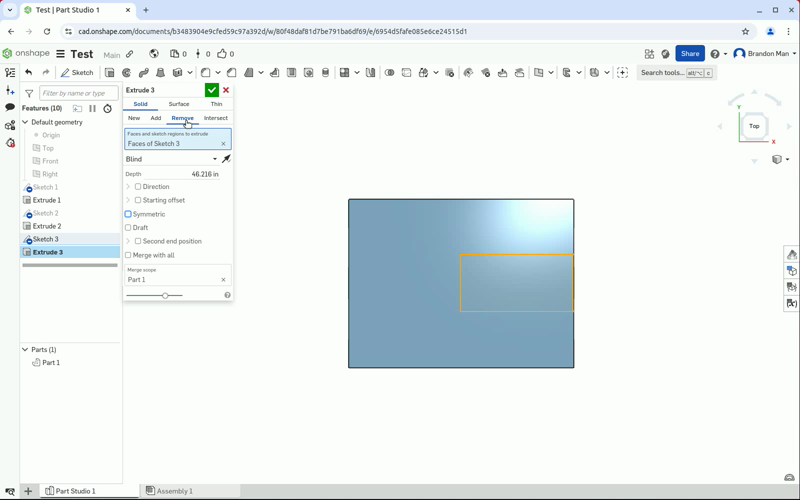
key(space)
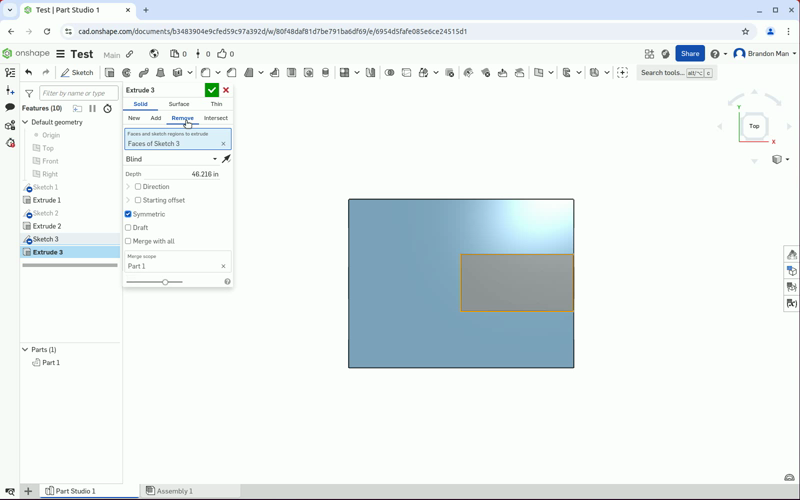
key(tab, 2)
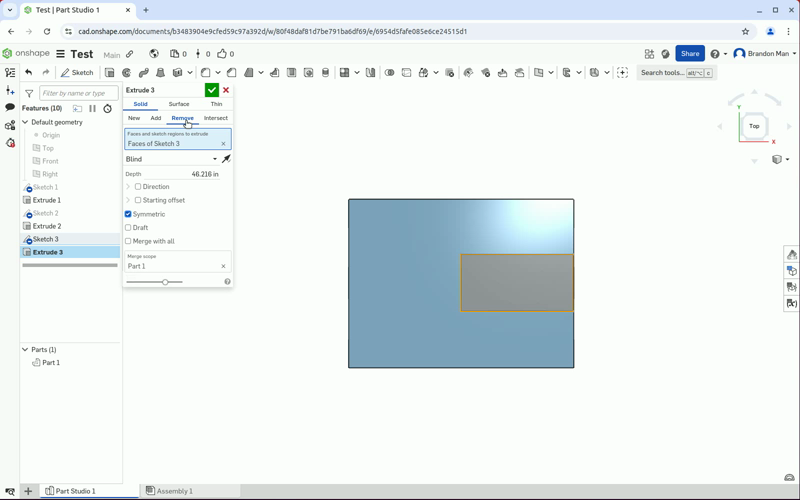
key(space)
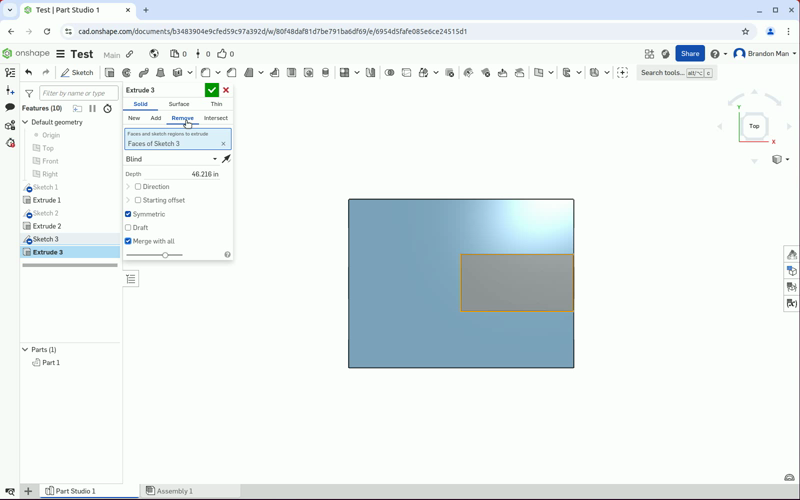
key(enter)
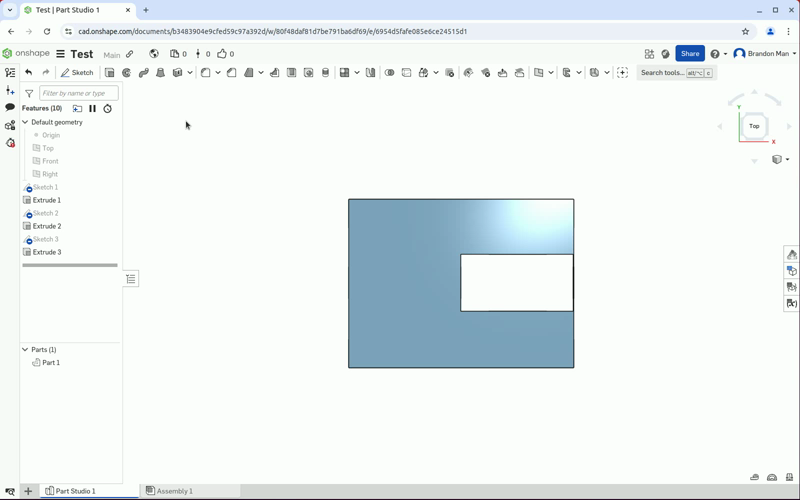
key(shift+h)
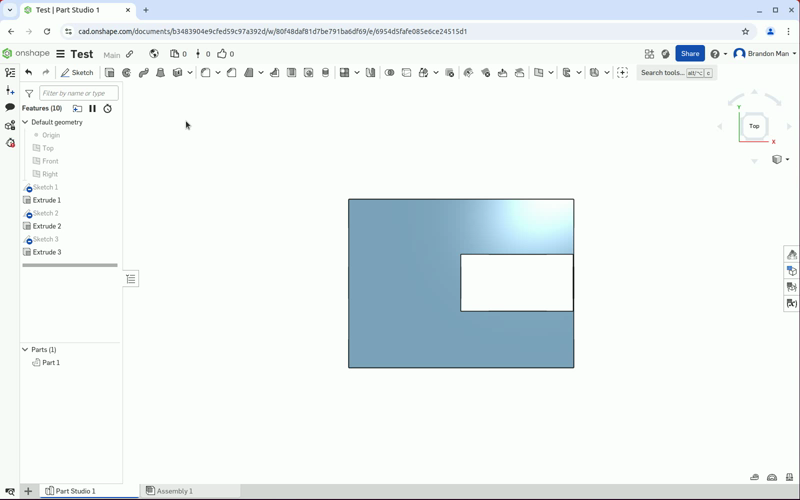
key(shift+h)
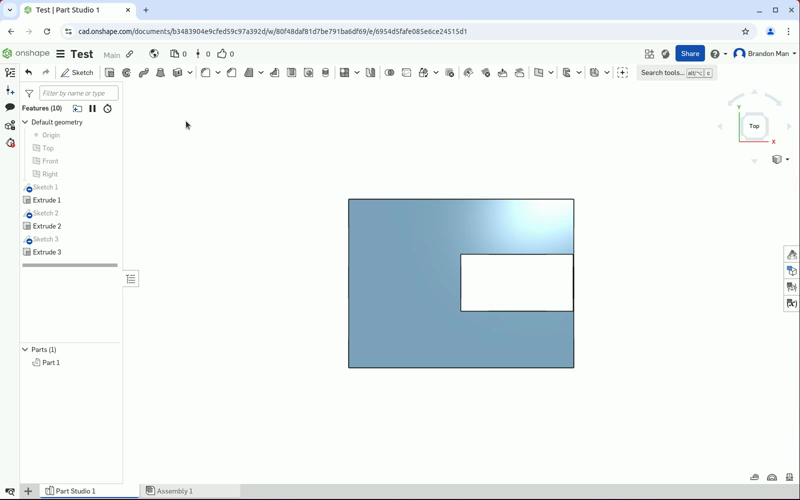
mouse_move(73, 189)
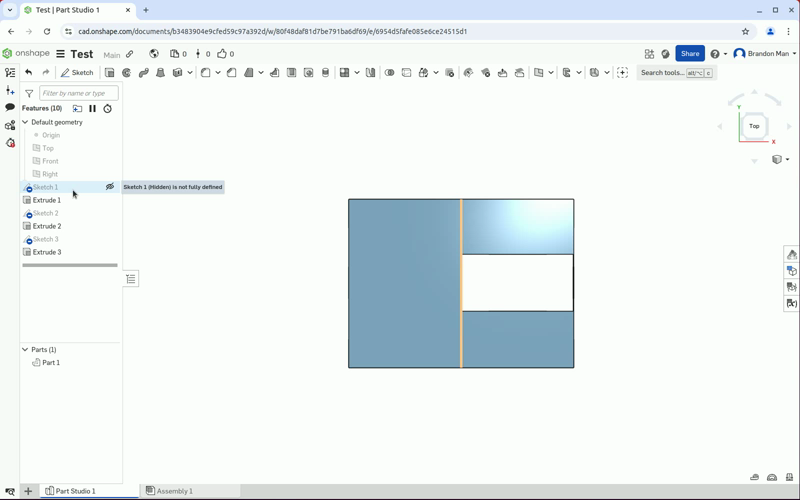
click(73, 189)
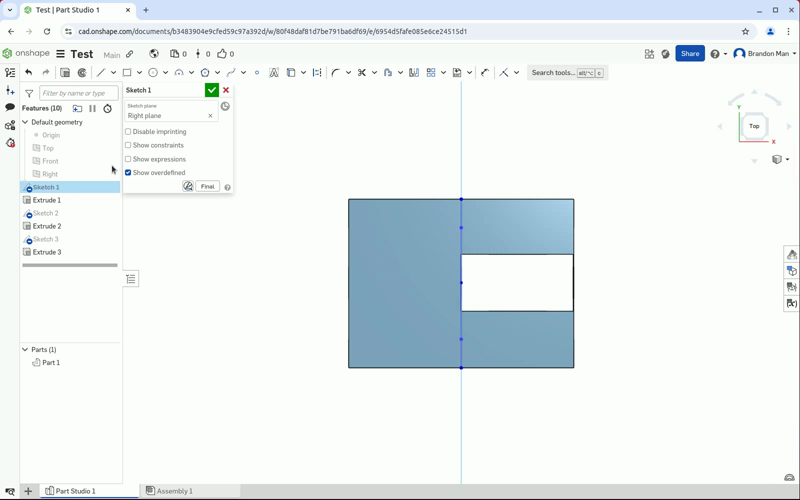
mouse_move(229, 92)
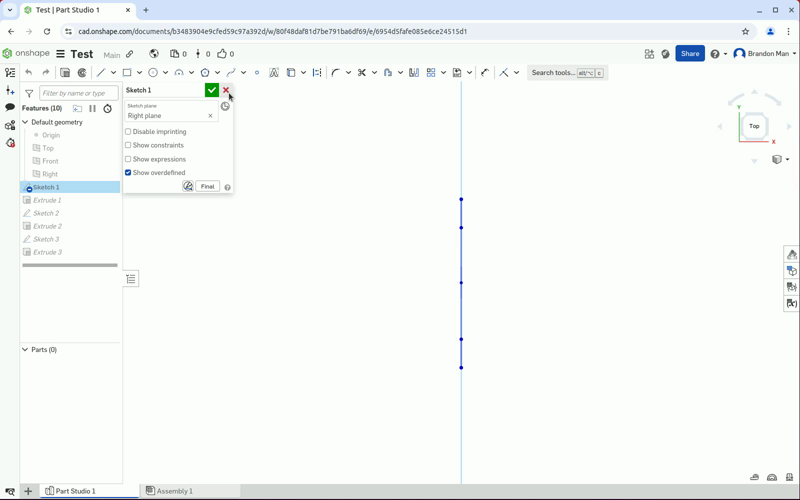
click(229, 92)
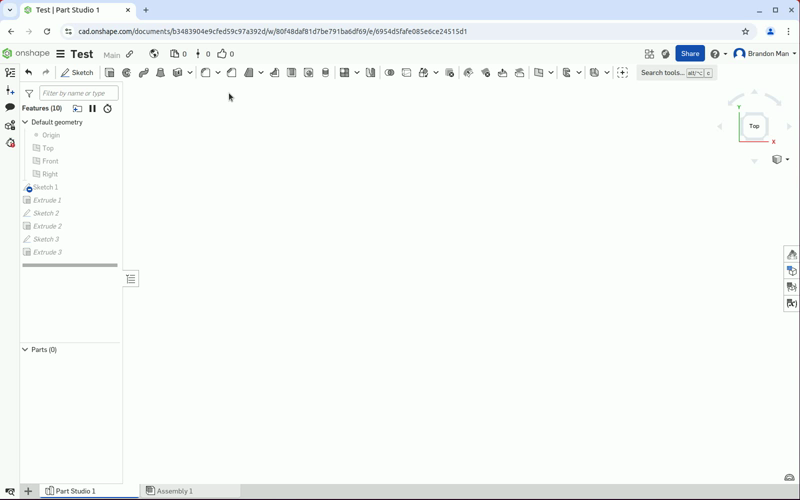
mouse_move(73, 352)
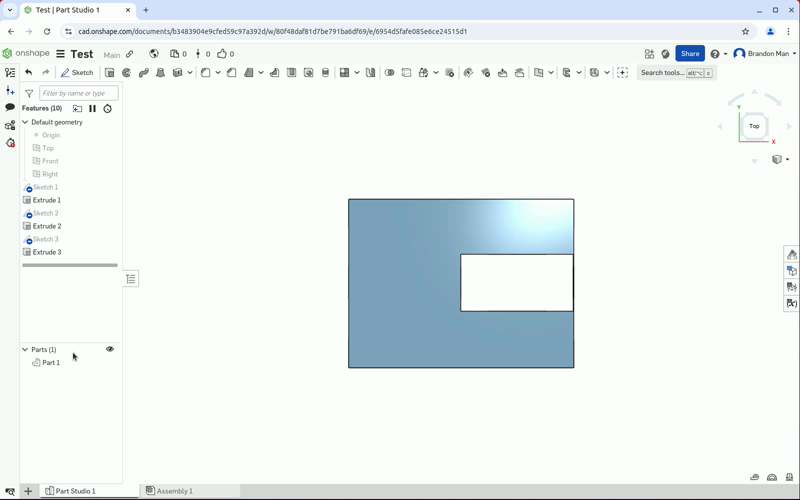
key(y)
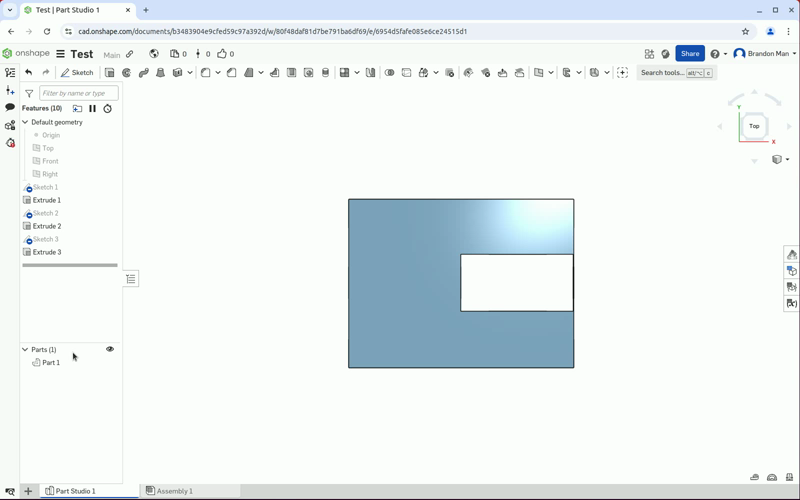
key(shift+p)
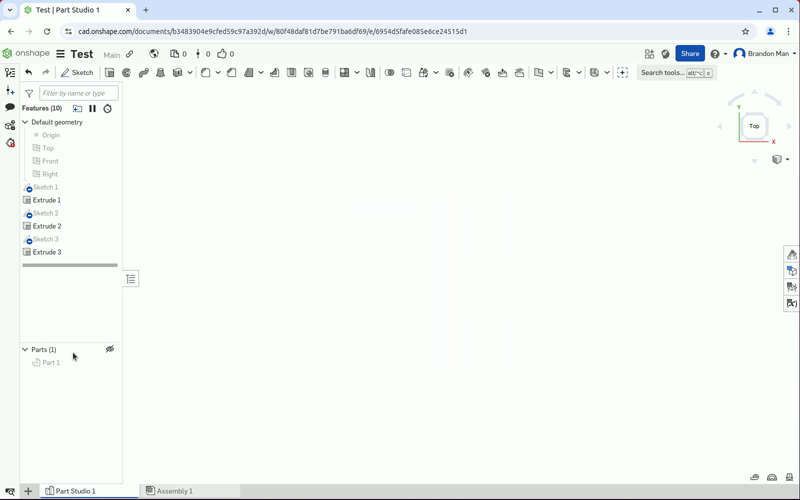
key(space)
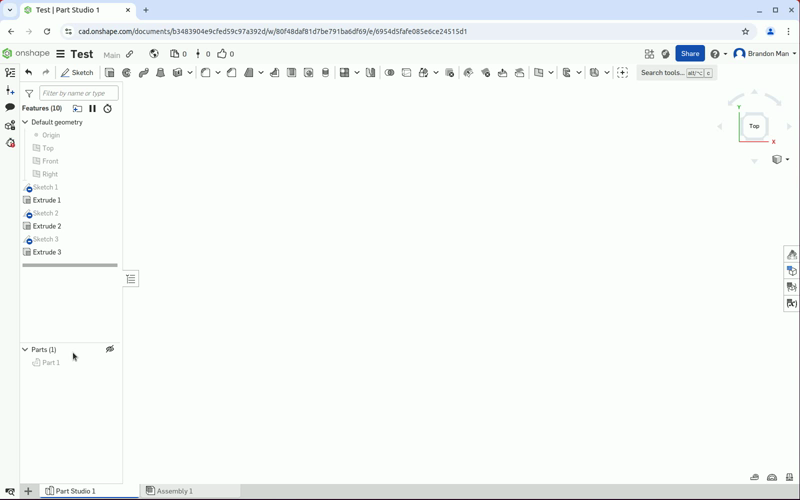
key_down(shift)
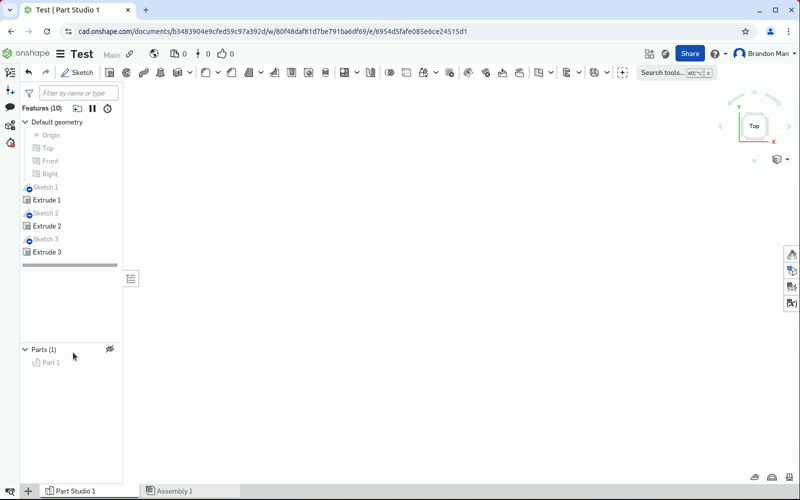
key(up)
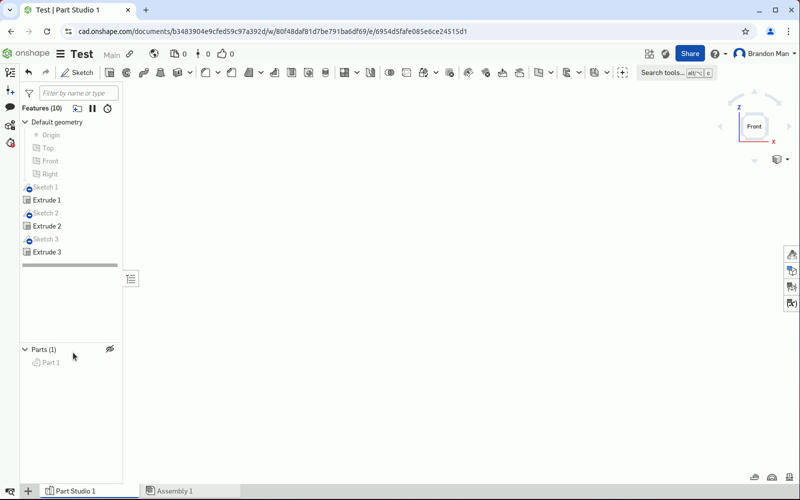
key_up(shift)
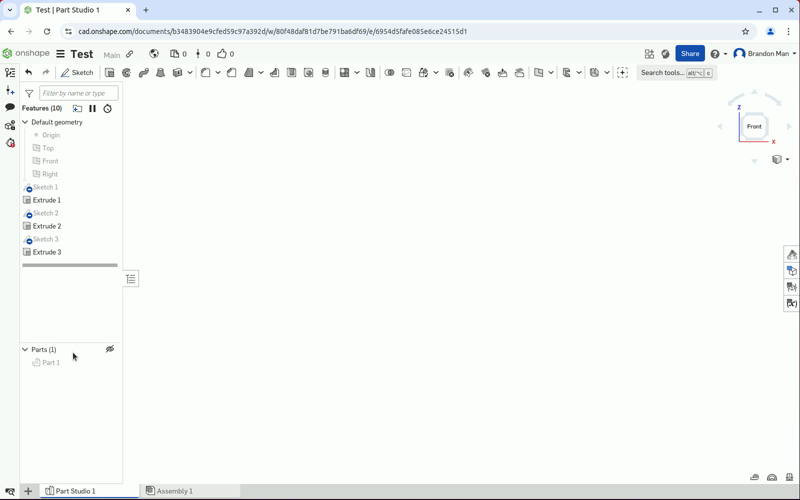
key(space)
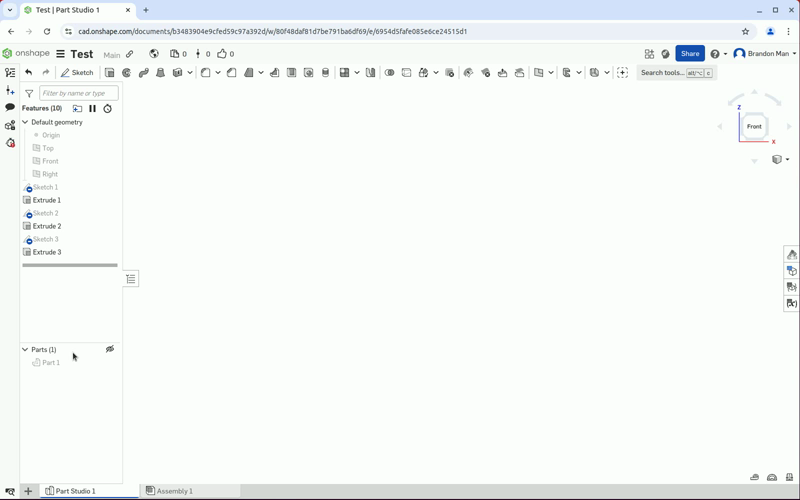
key_down(shift)
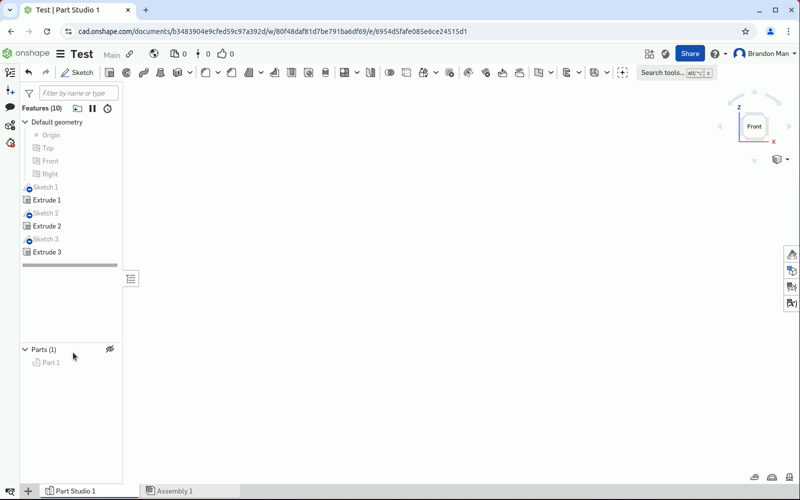
key(left)
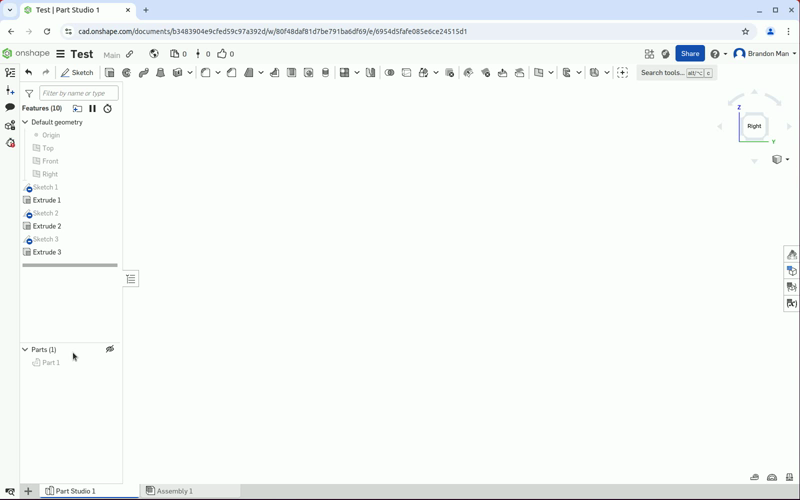
key_up(shift)
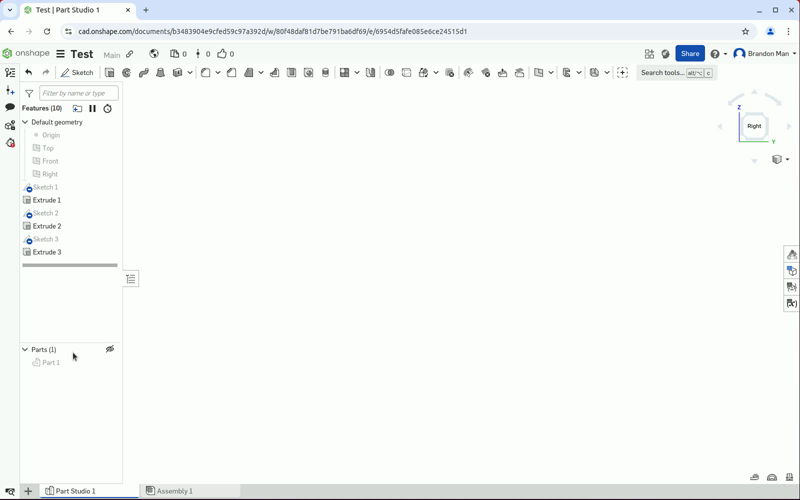
mouse_move(73, 352)
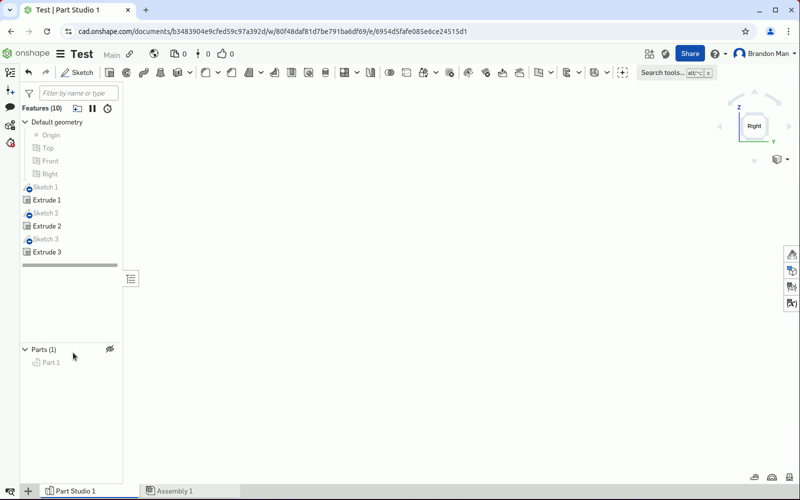
key(shift+y)
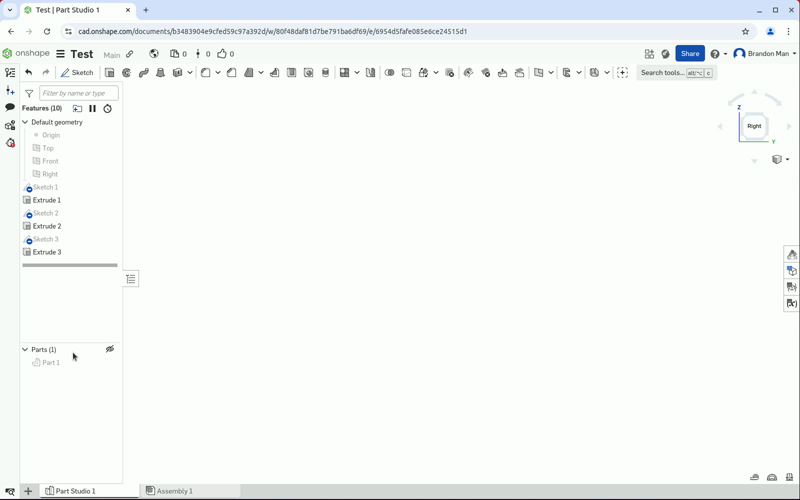
key(shift+s)
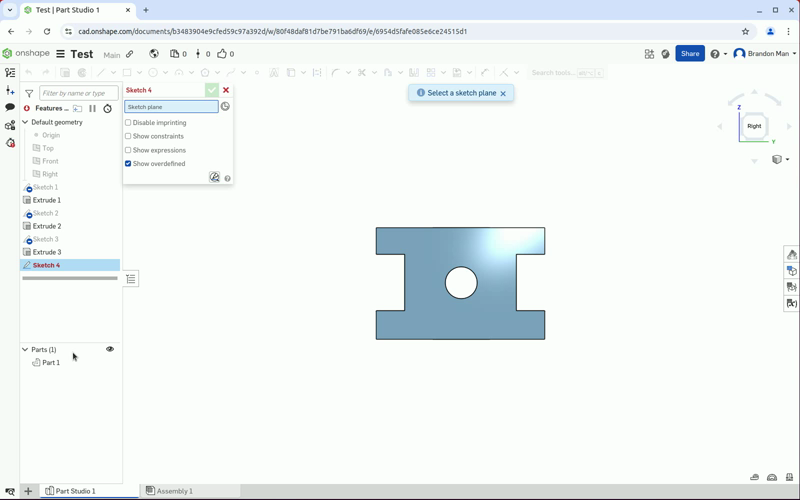
mouse_move(73, 176)
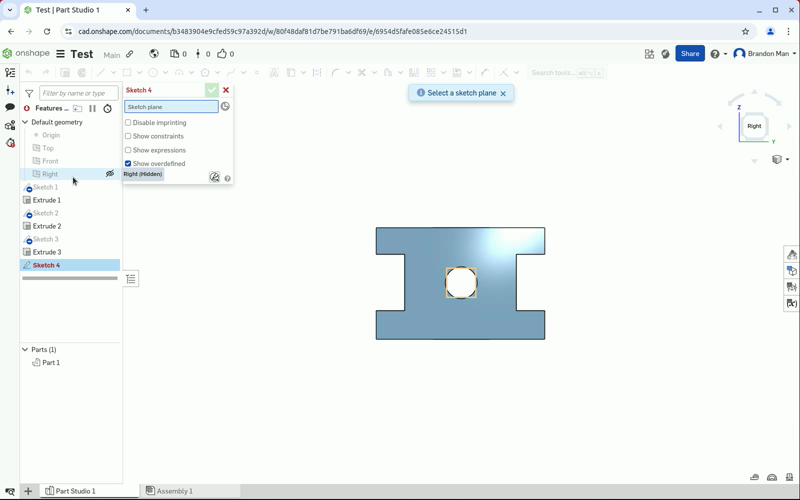
click(73, 176)
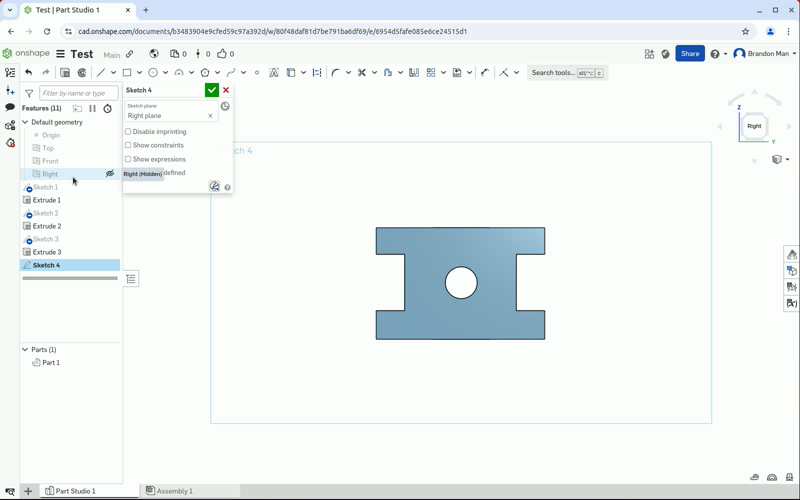
mouse_move(73, 352)
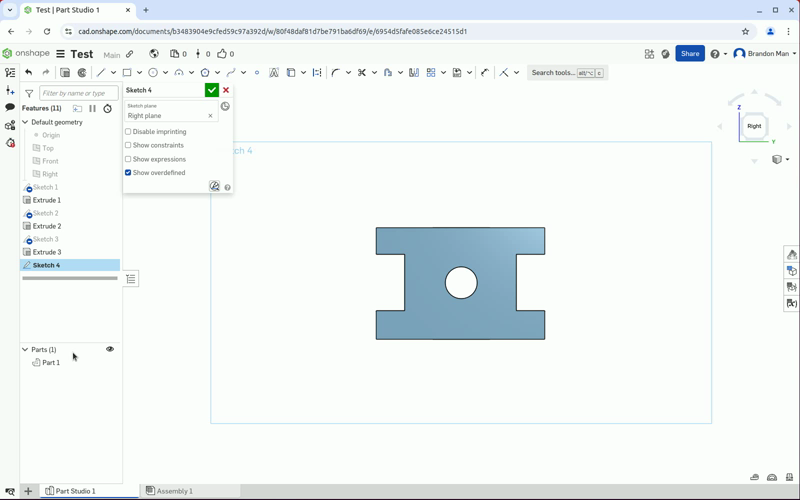
key(y)
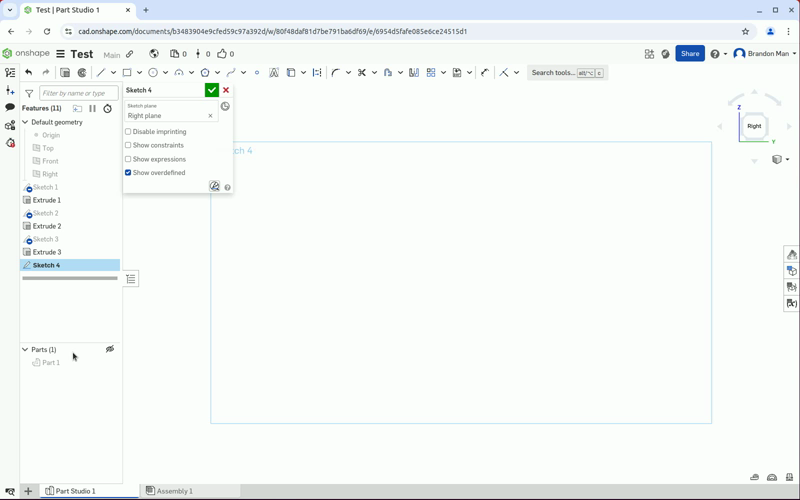
key(c)
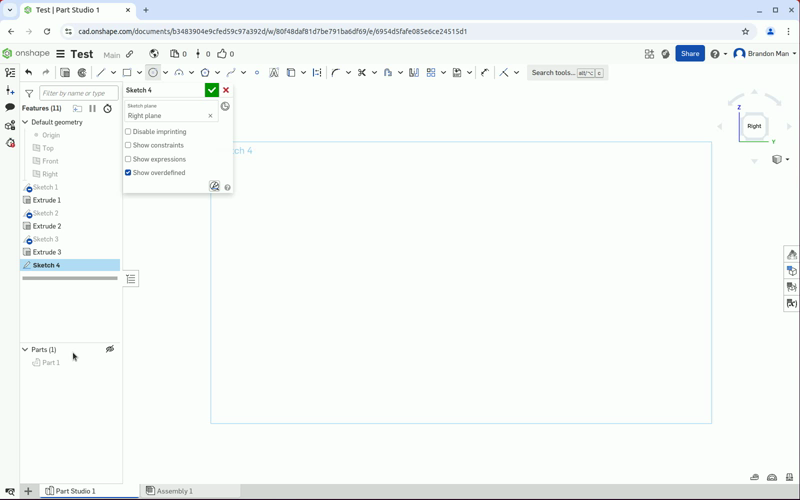
key_down(shift)
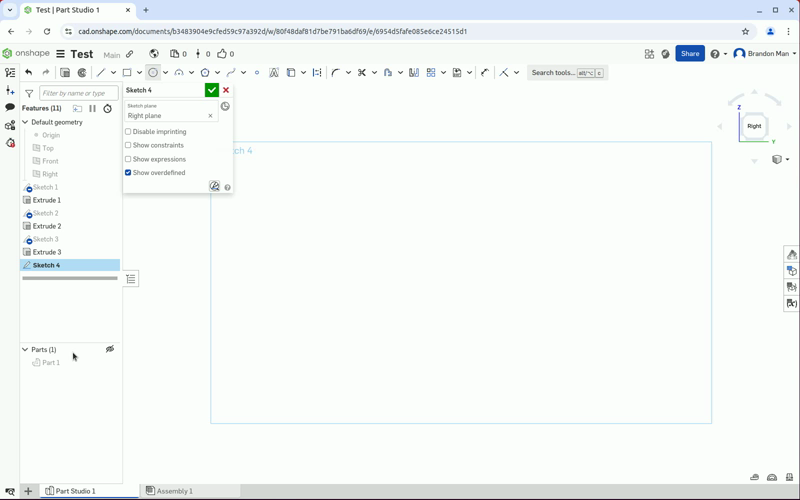
mouse_move(461, 282)
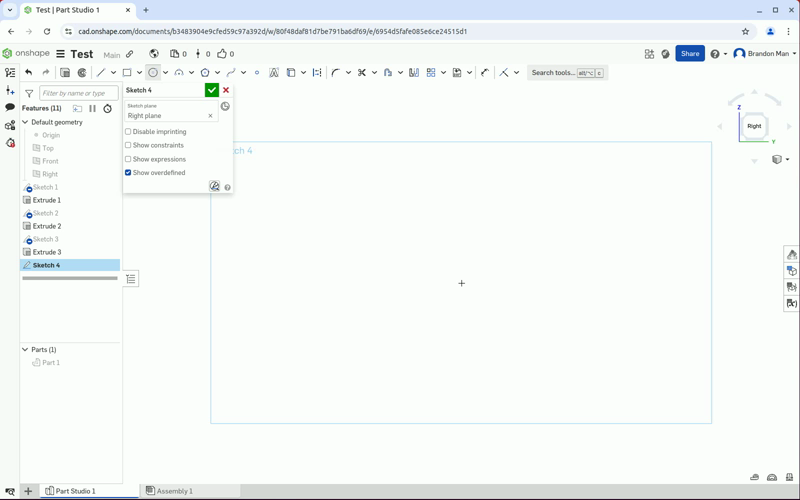
click(461, 282)
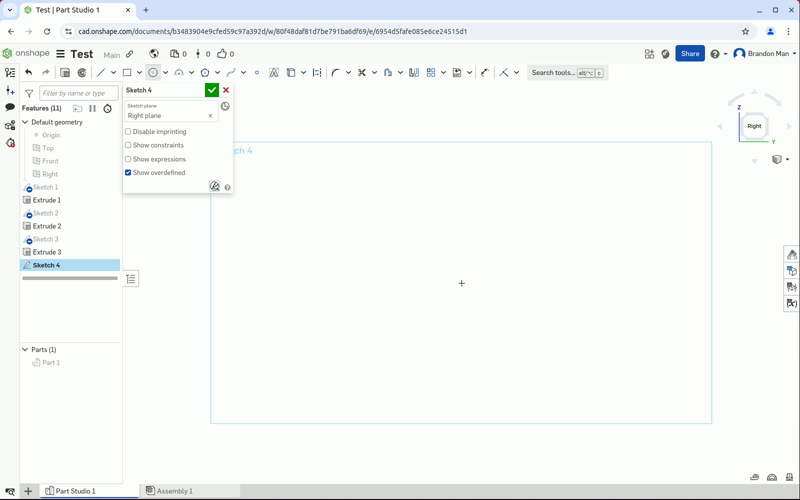
key_up(shift)
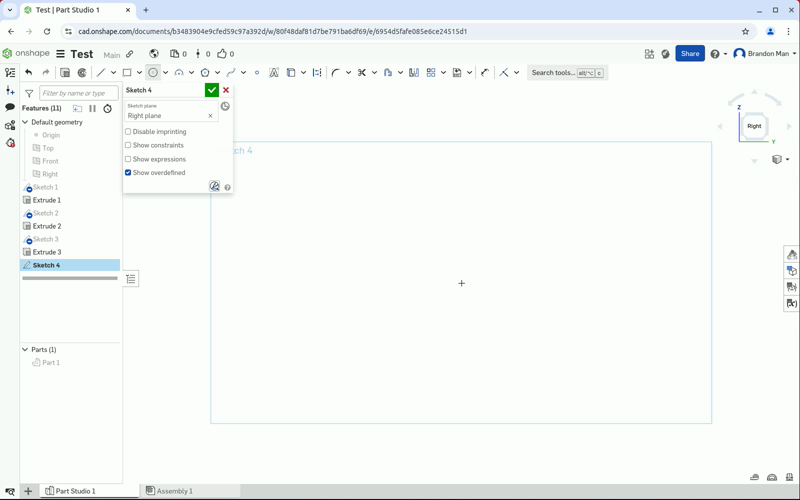
mouse_move(478, 282)
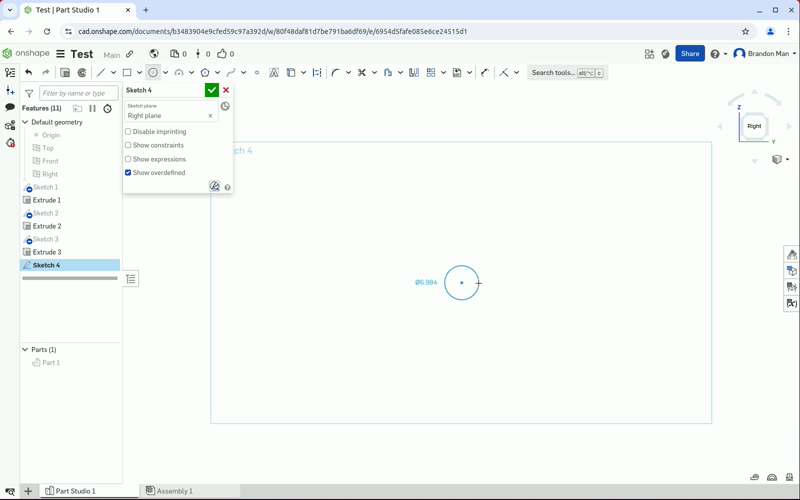
click(478, 282)
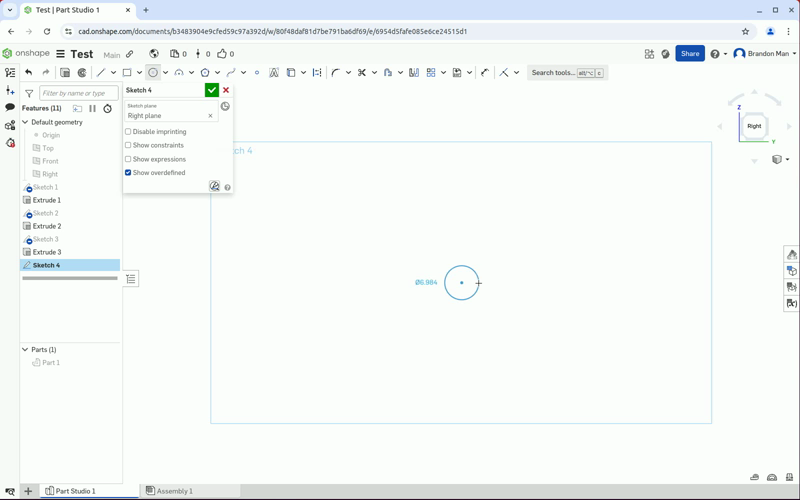
key(esc)
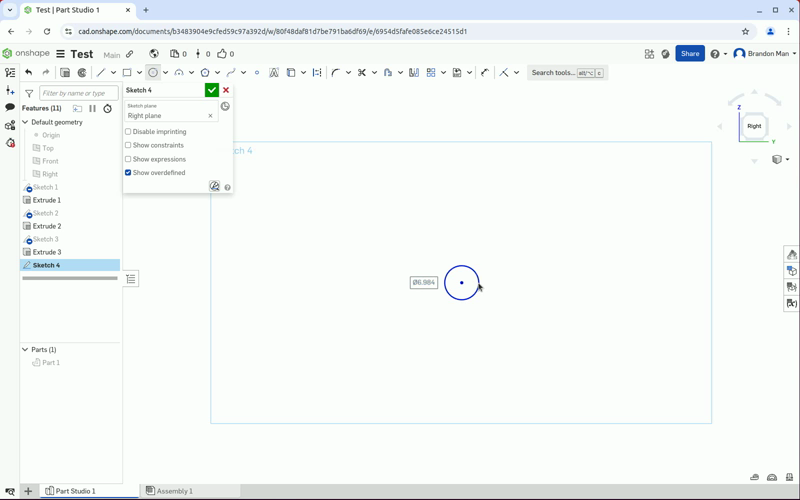
mouse_move(458, 269)
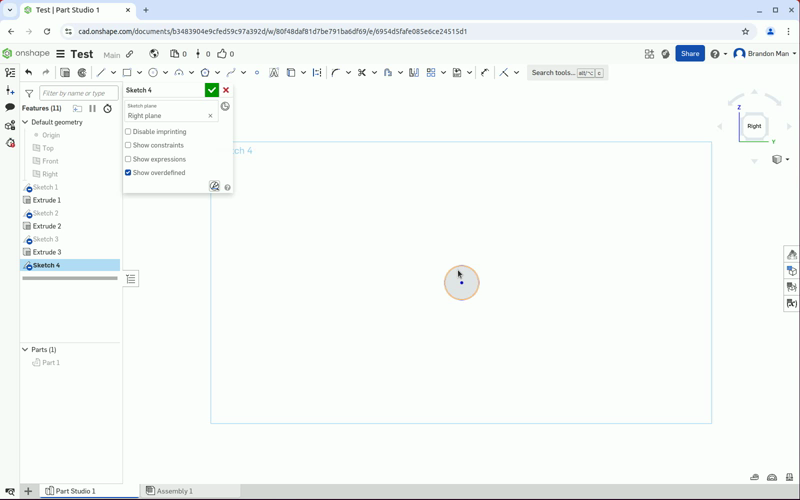
scroll(6)
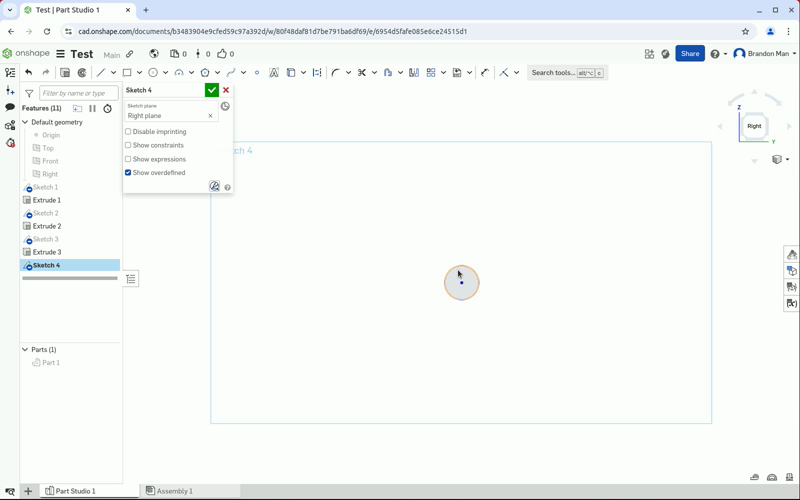
scroll(6)
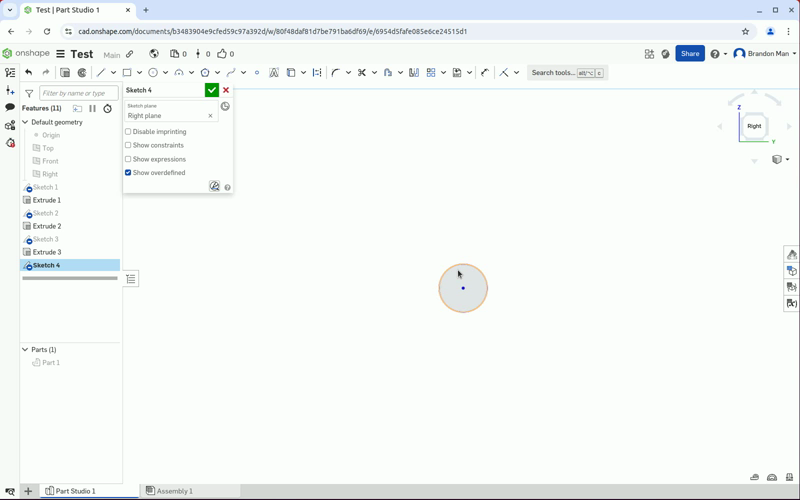
scroll(6)
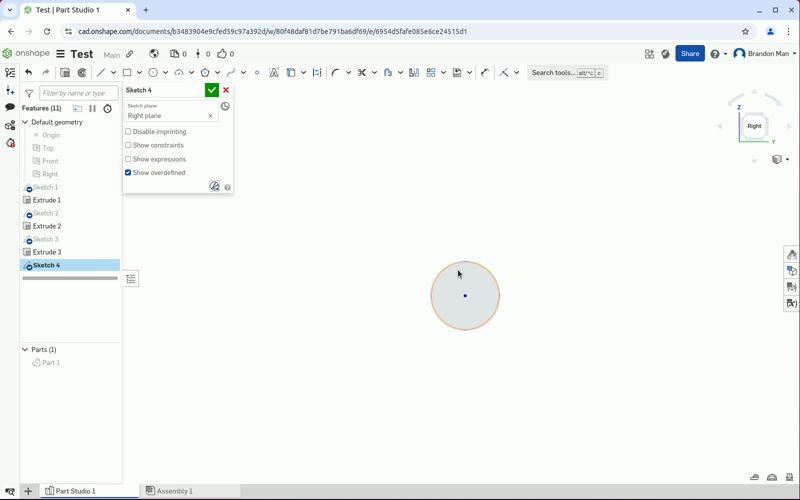
scroll(6)
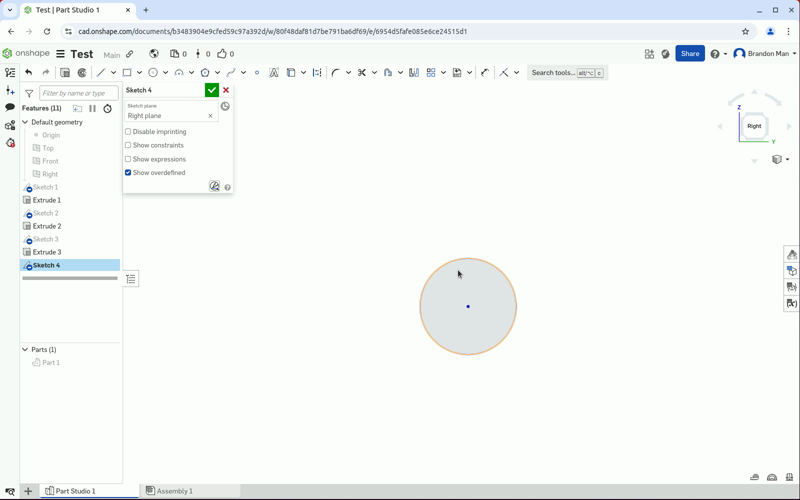
scroll(6)
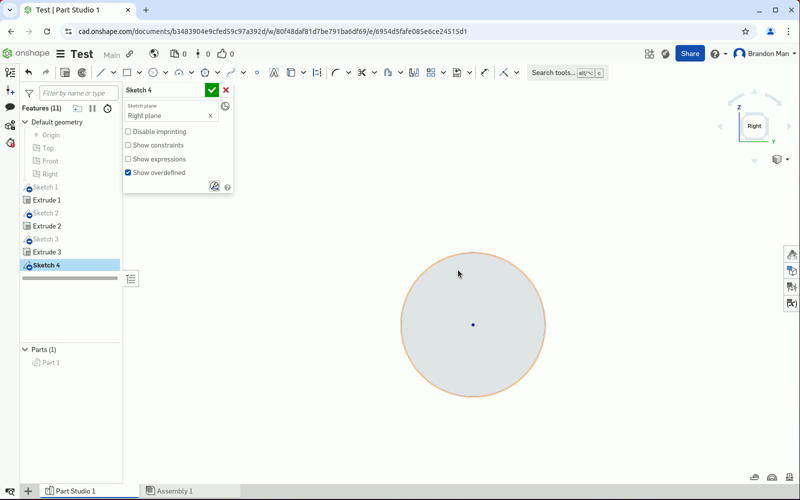
scroll(6)
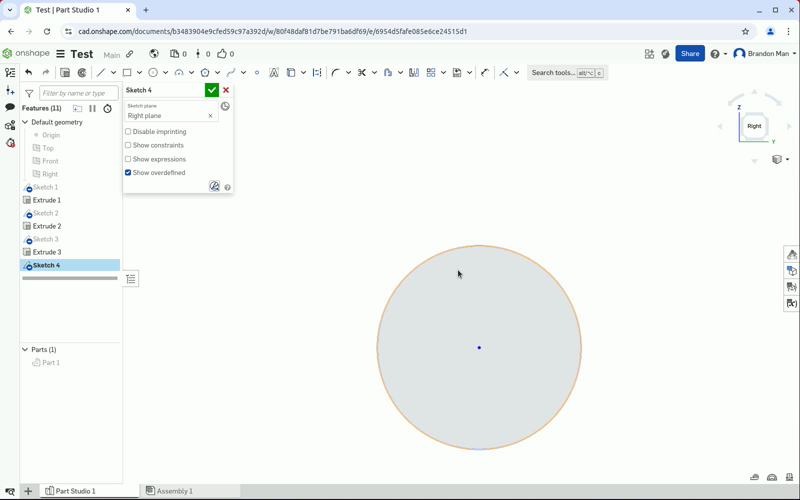
scroll(6)
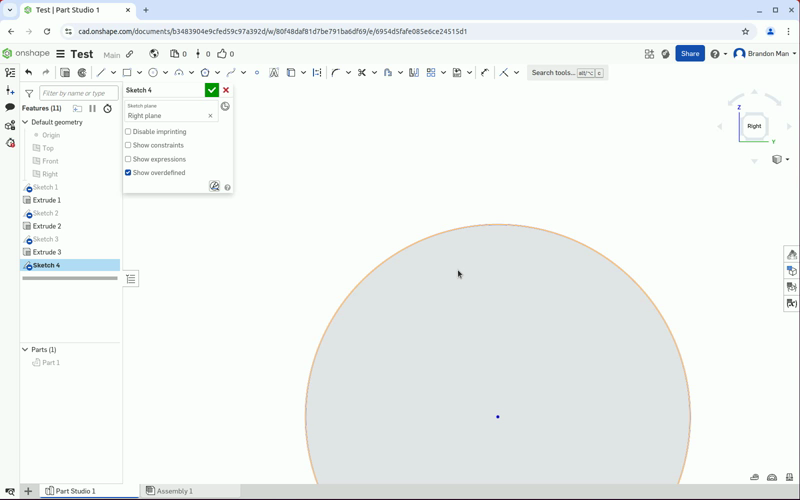
click(458, 269)
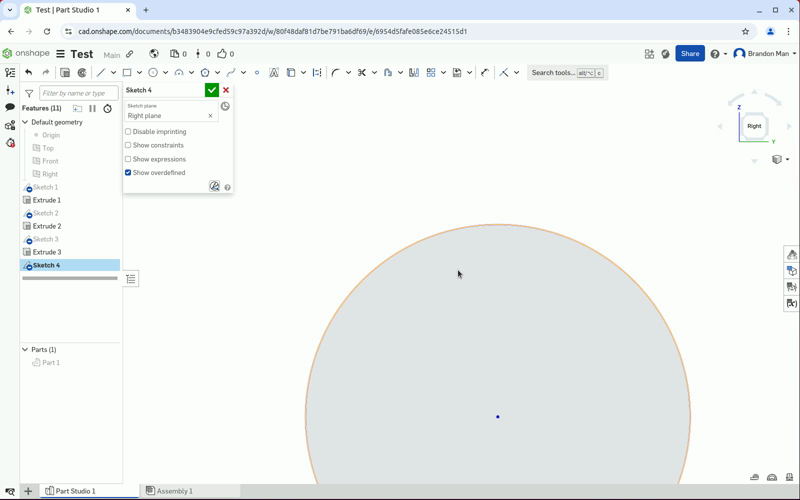
scroll(-6)
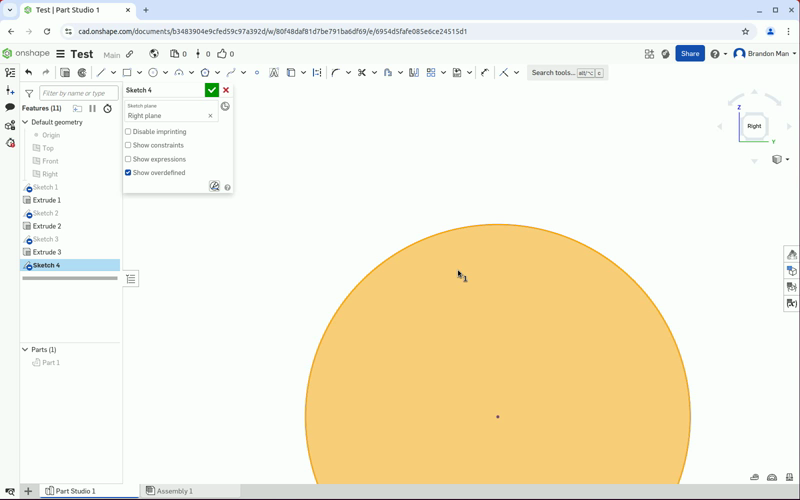
scroll(-6)
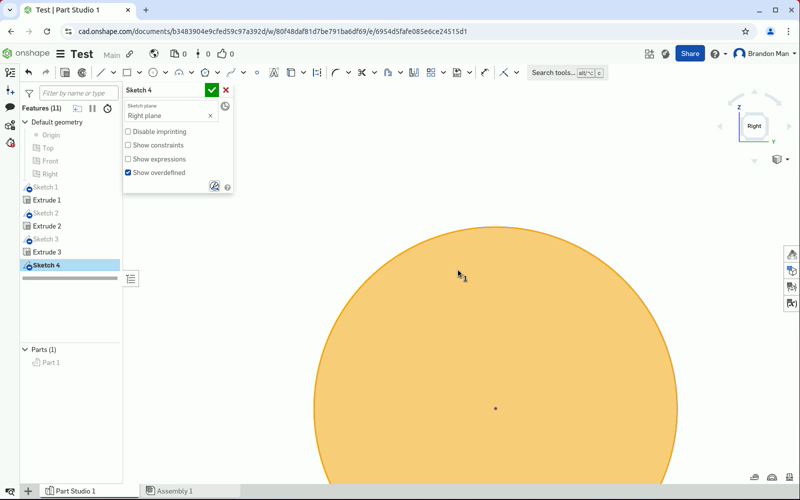
scroll(-6)
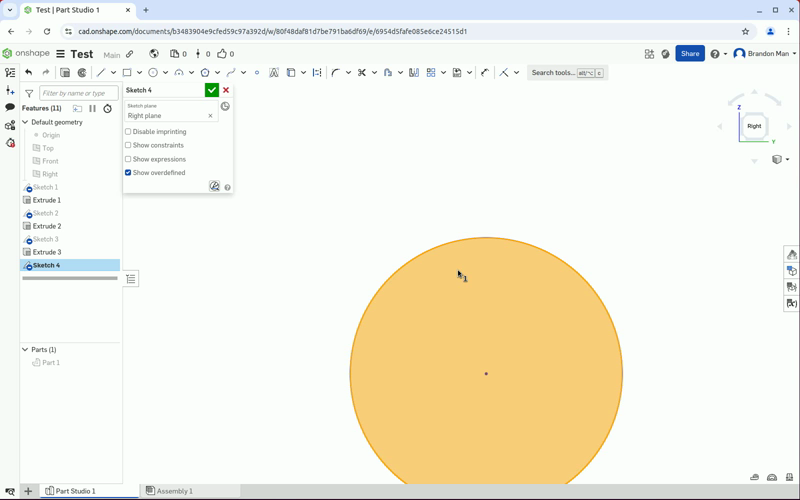
scroll(-6)
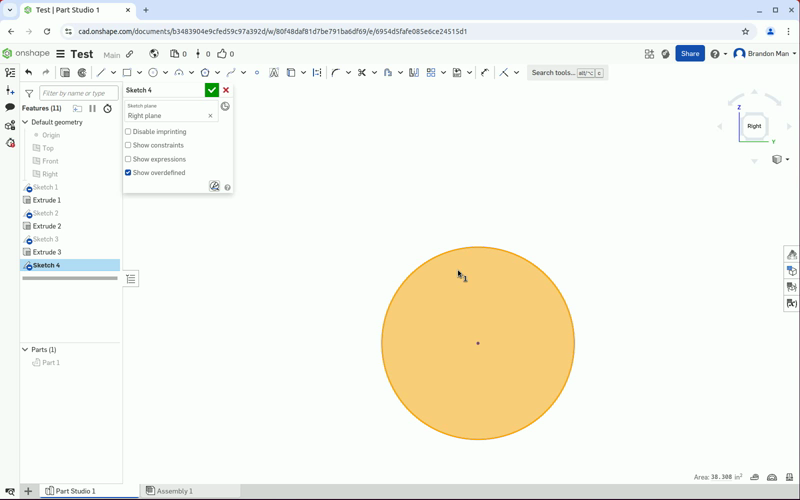
scroll(-6)
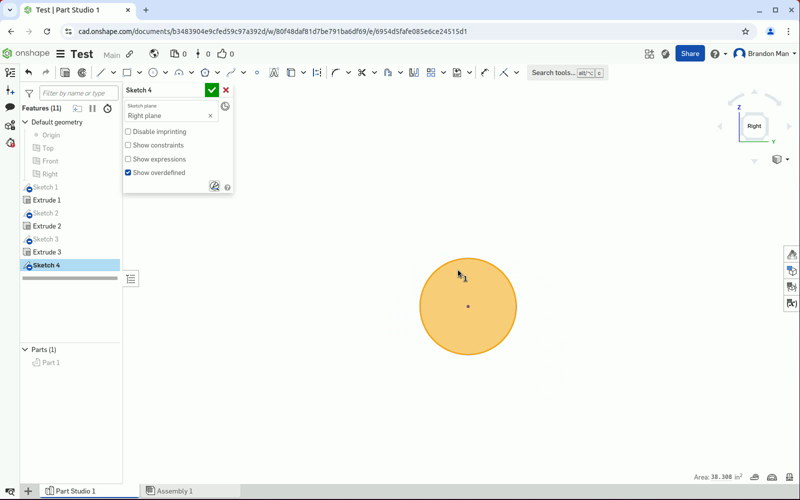
scroll(-6)
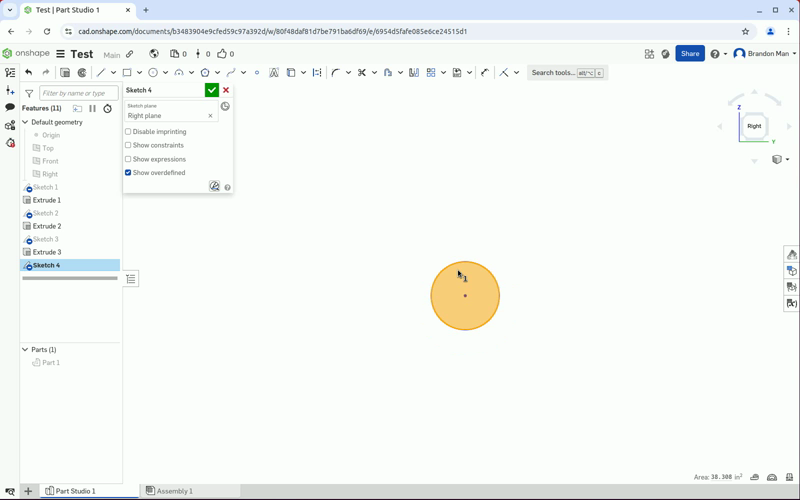
scroll(-6)
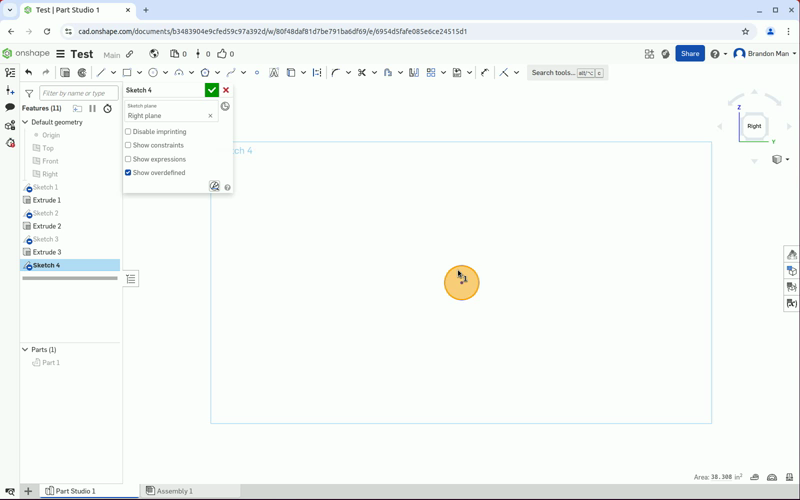
mouse_move(73, 352)
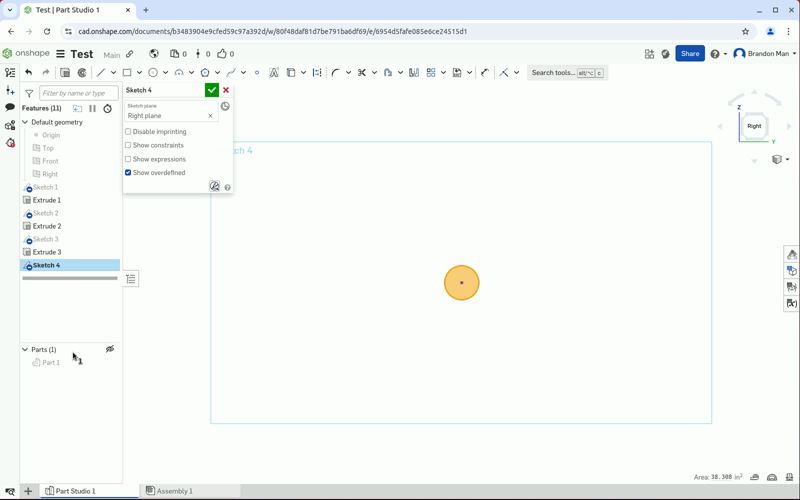
key(shift+y)
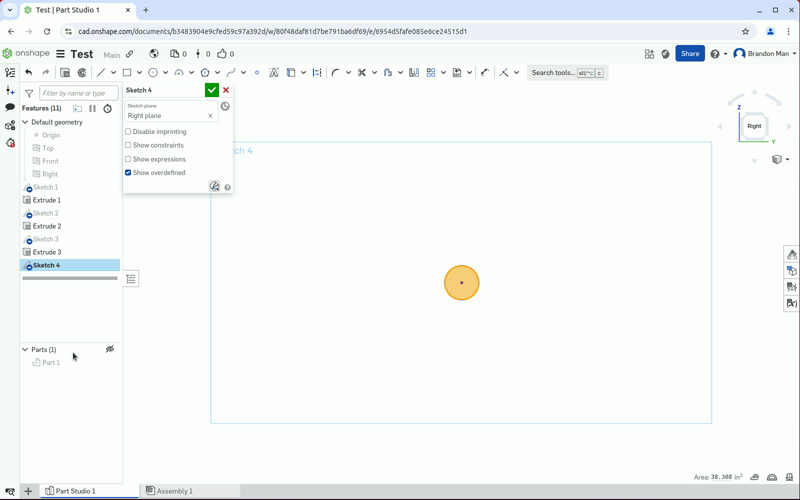
key(shift+e)
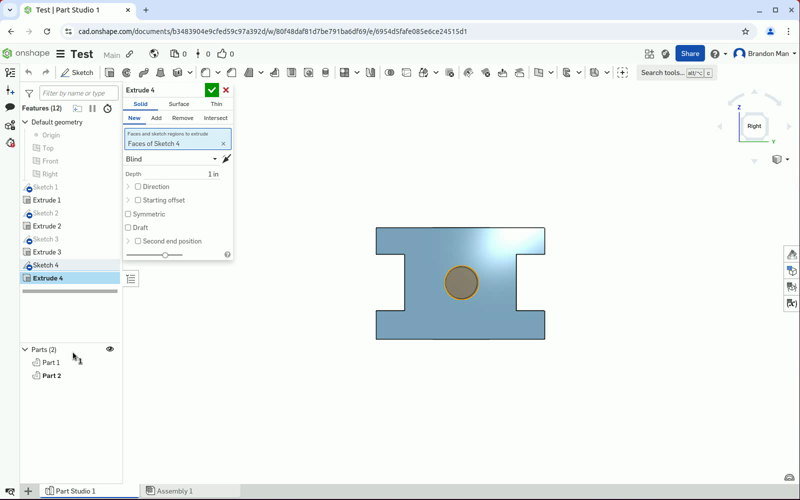
mouse_move(143, 106)
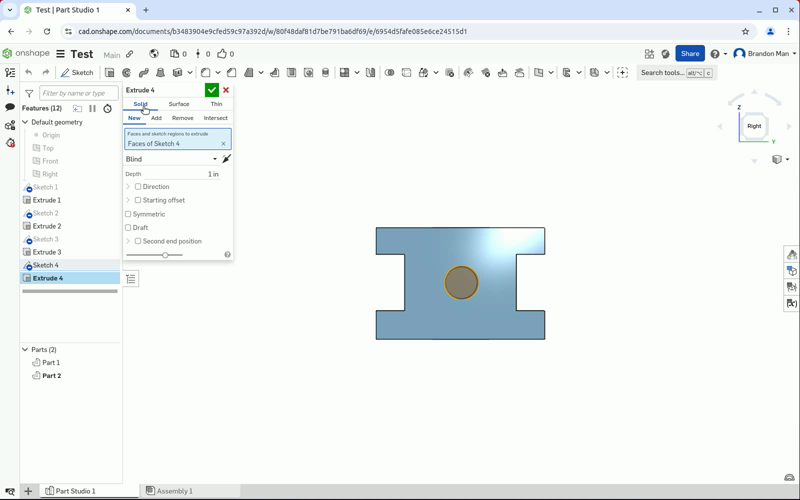
click(143, 106)
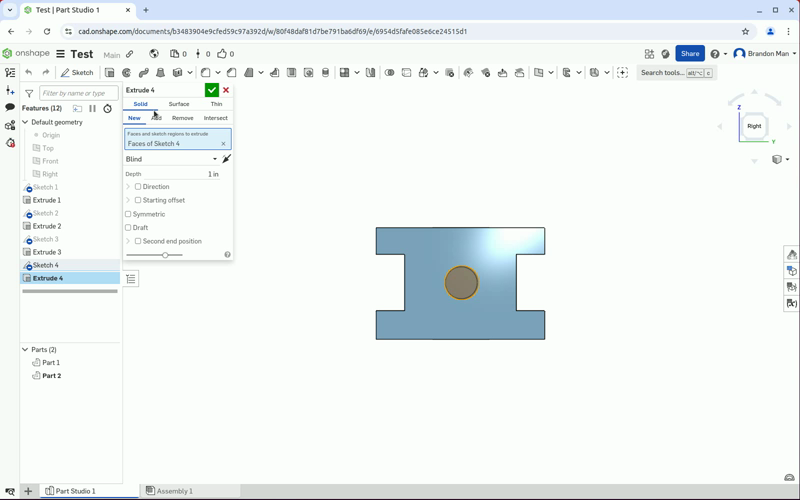
mouse_move(186, 120)
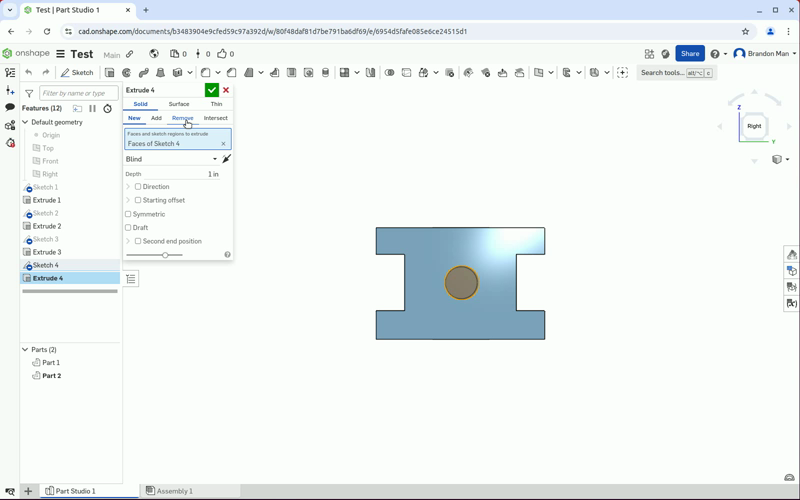
click(186, 120)
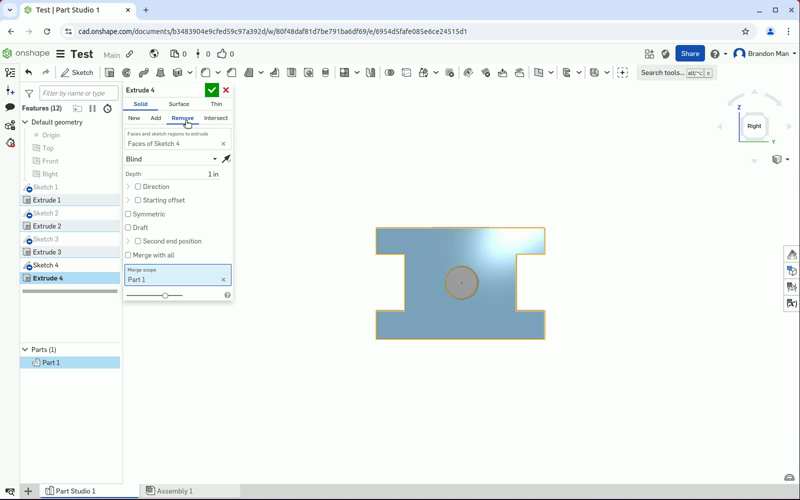
key(tab, 4)
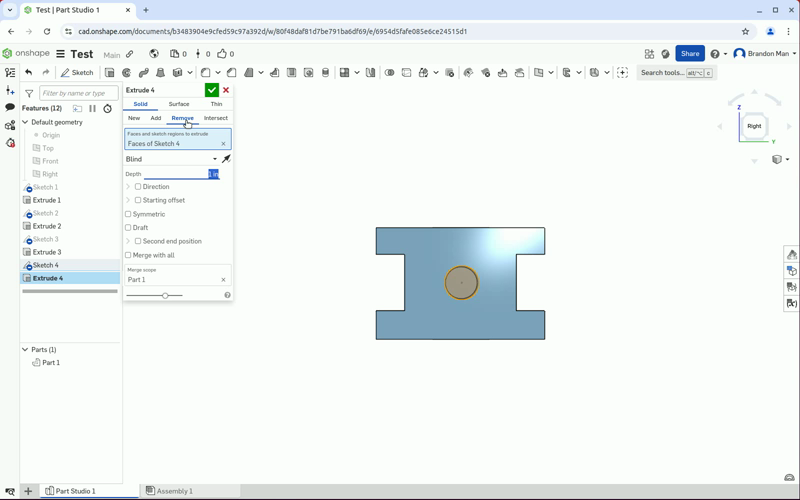
text(7.462)
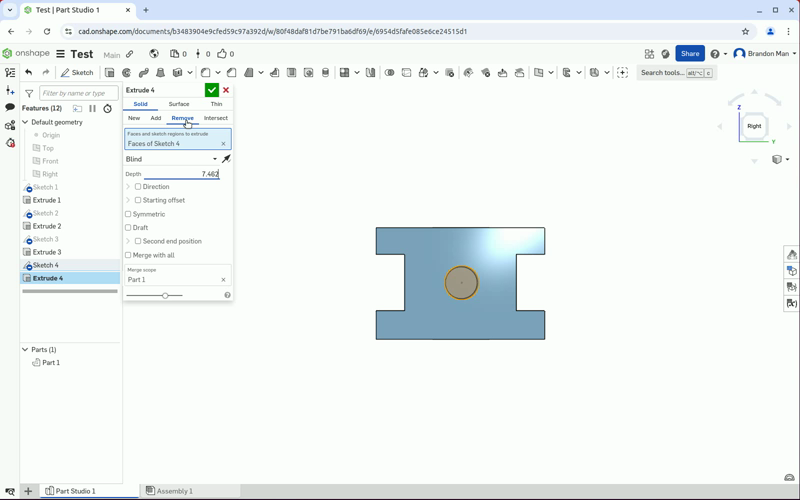
key(tab, 6)
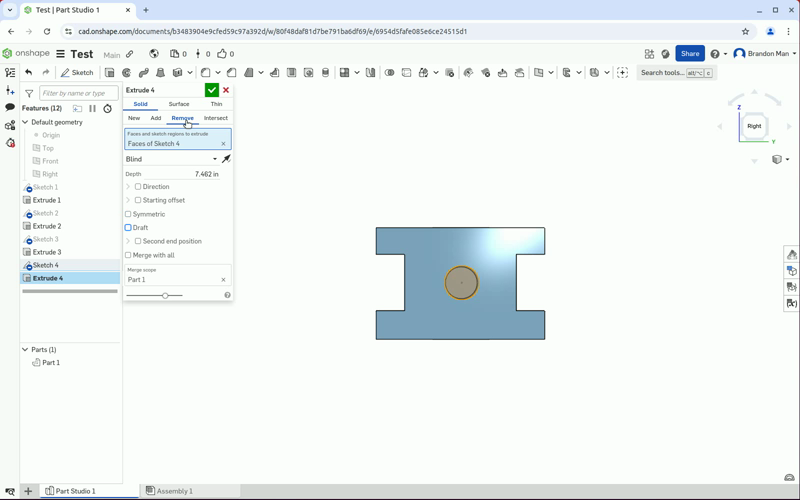
key(space)
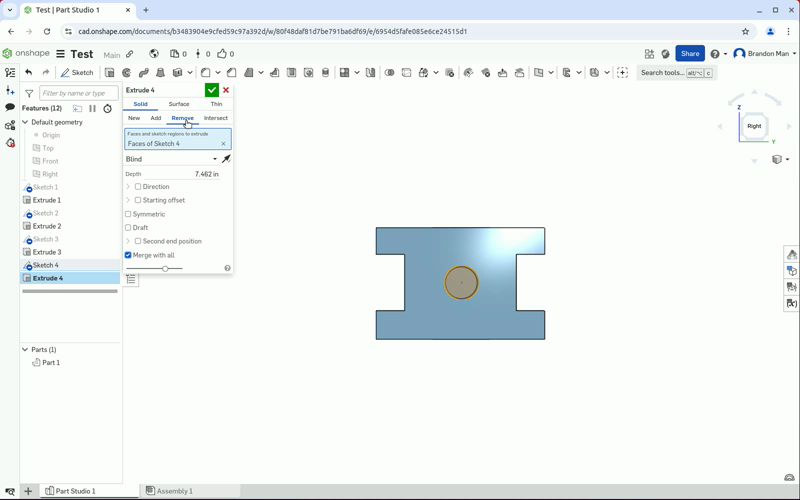
key(enter)
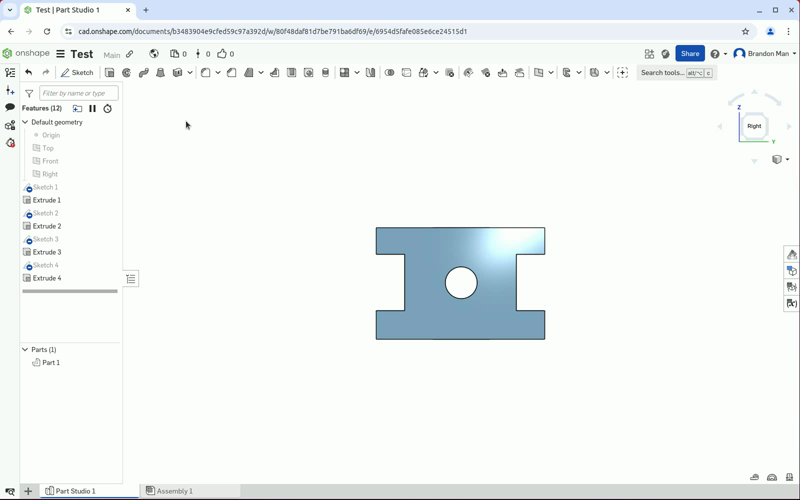
key(shift+h)
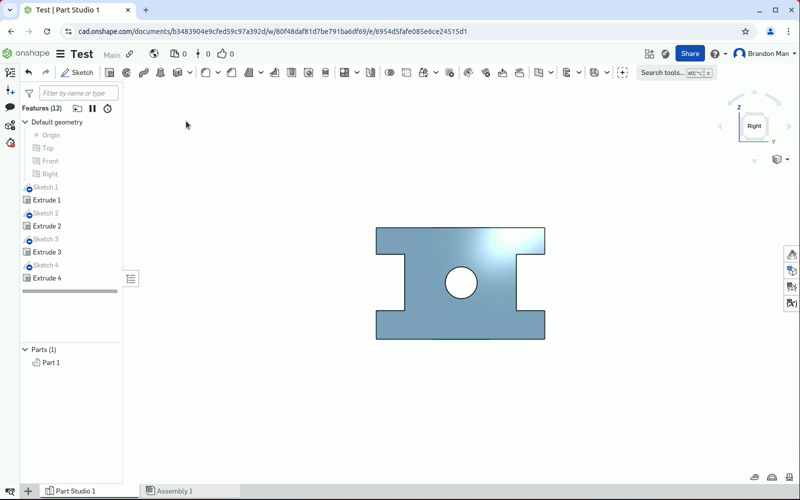
key(shift+h)
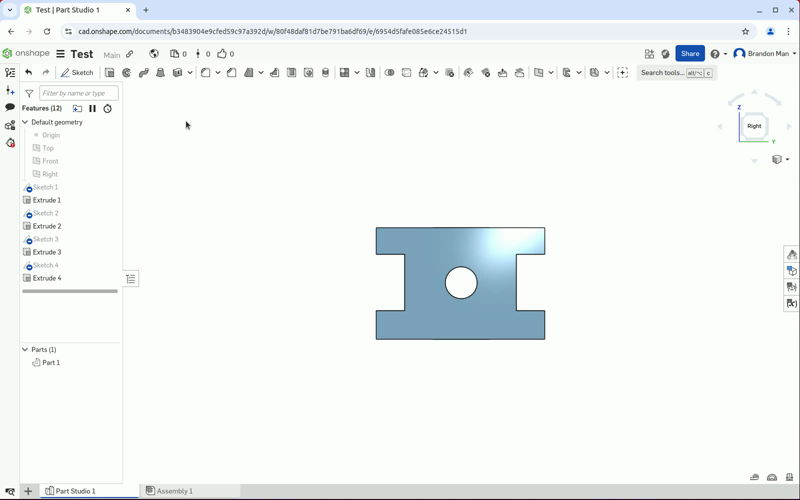
mouse_move(73, 189)
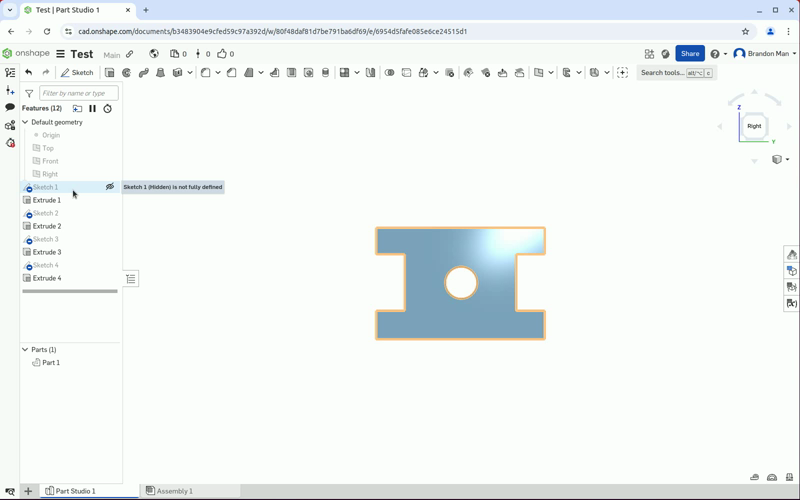
click(73, 189)
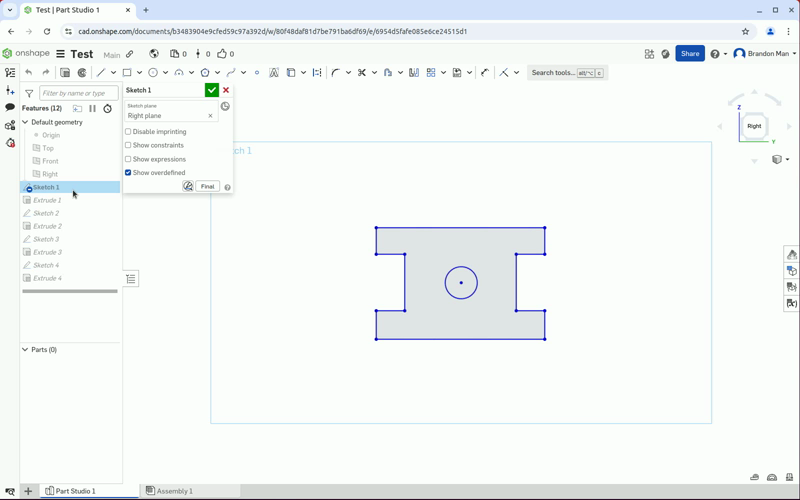
mouse_move(229, 92)
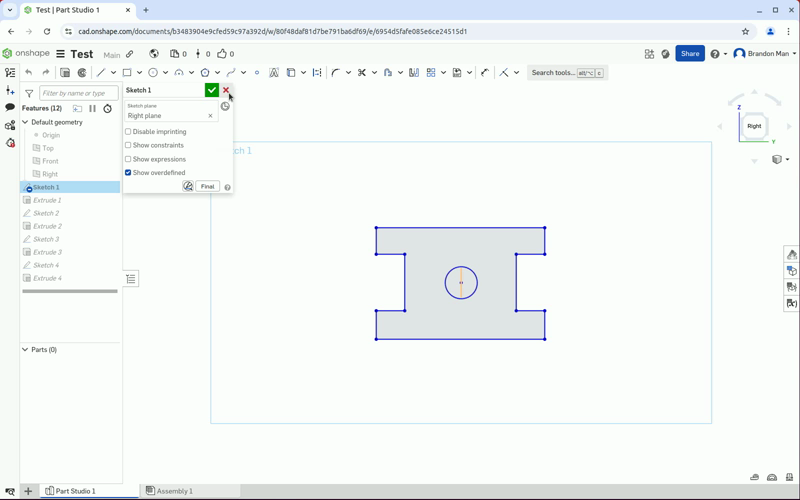
click(229, 92)
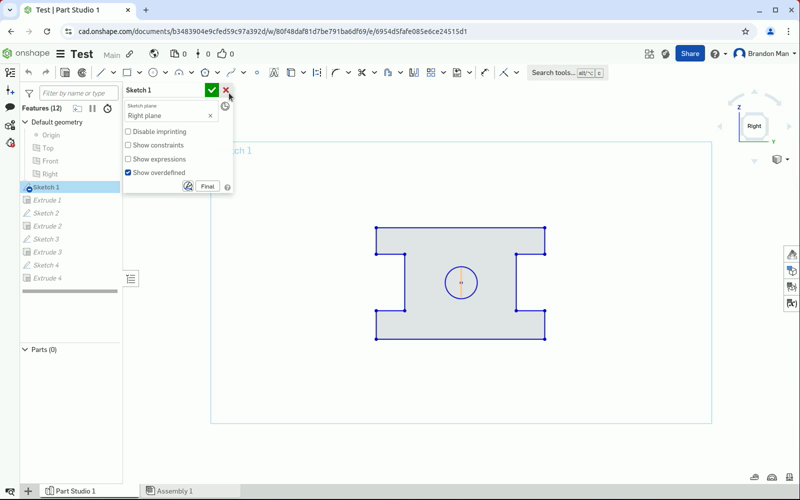
key(shift+s)
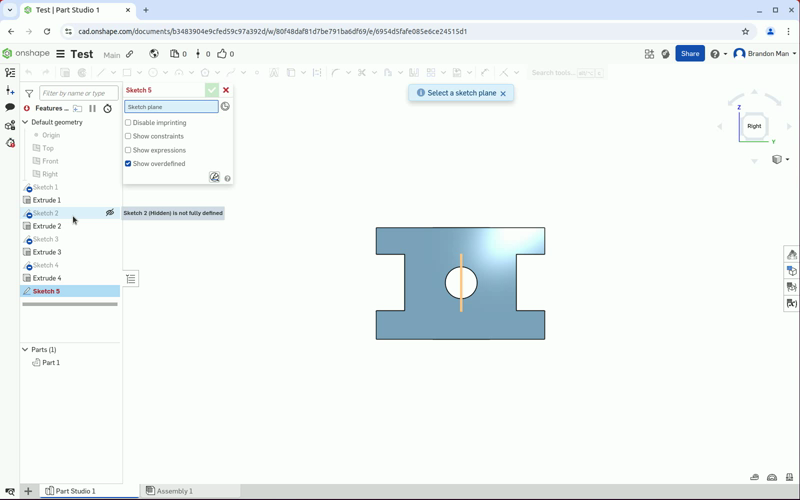
scroll(3)
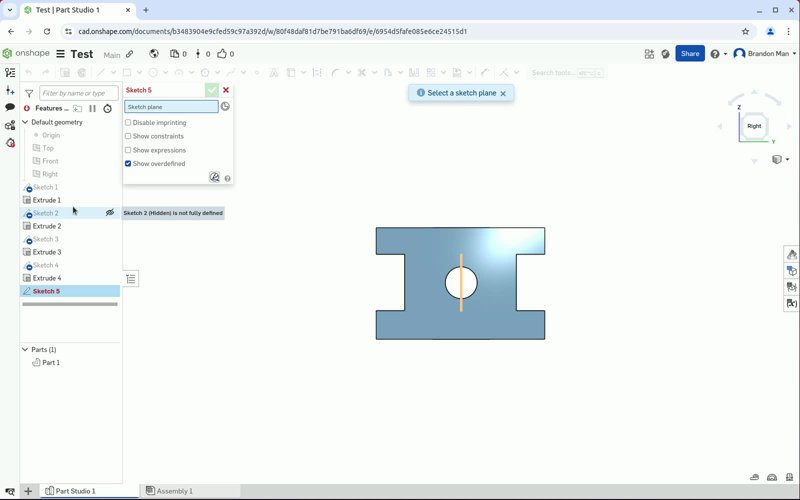
mouse_move(73, 176)
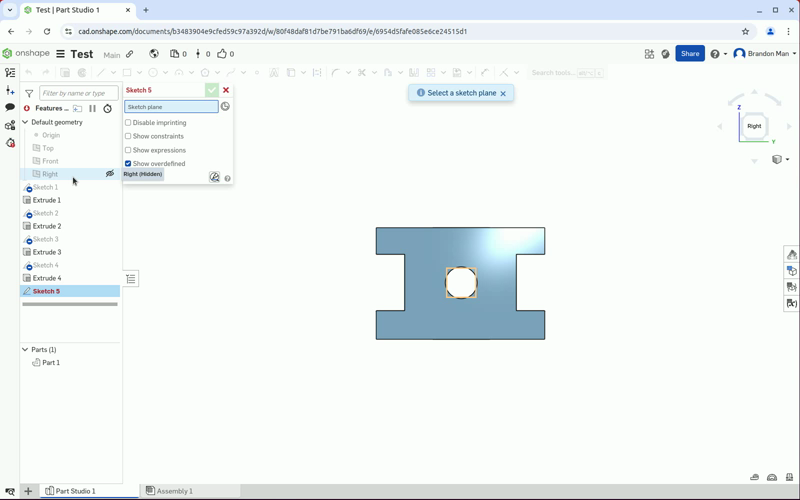
click(73, 176)
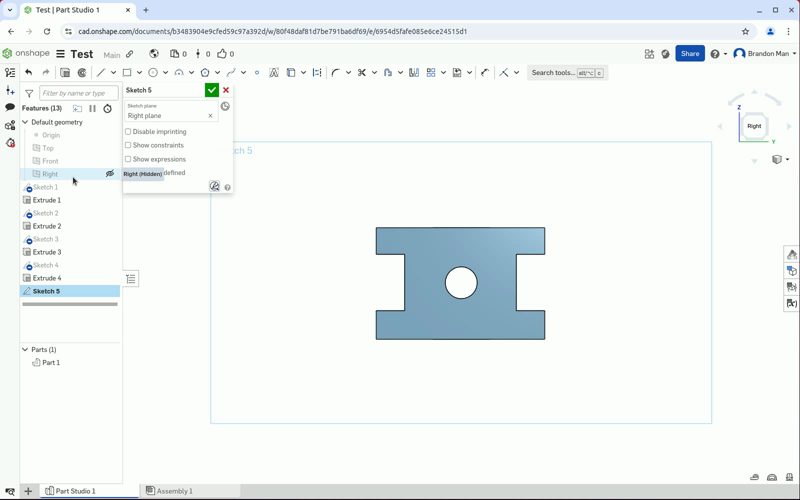
mouse_move(73, 352)
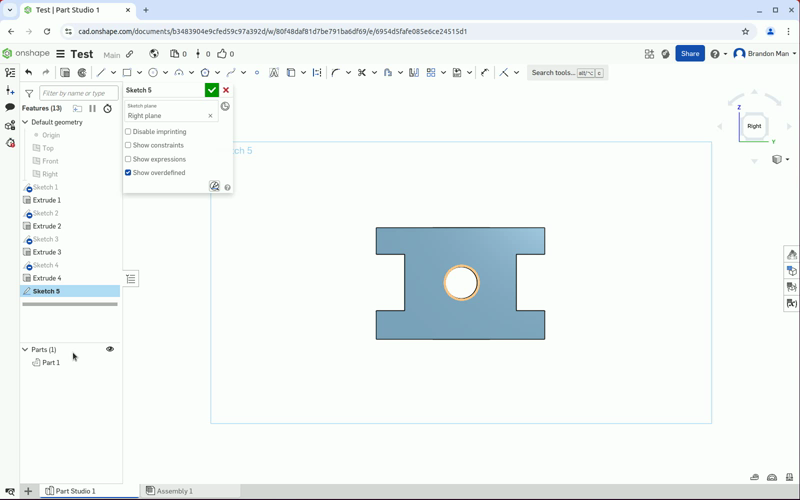
key(y)
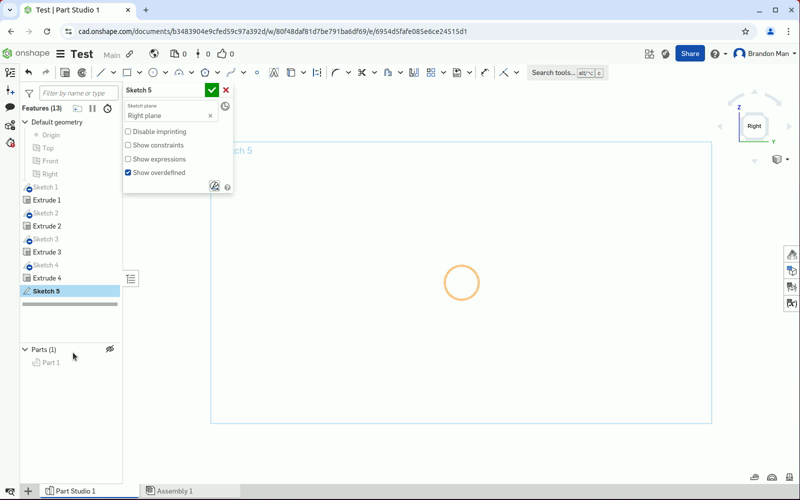
key(c)
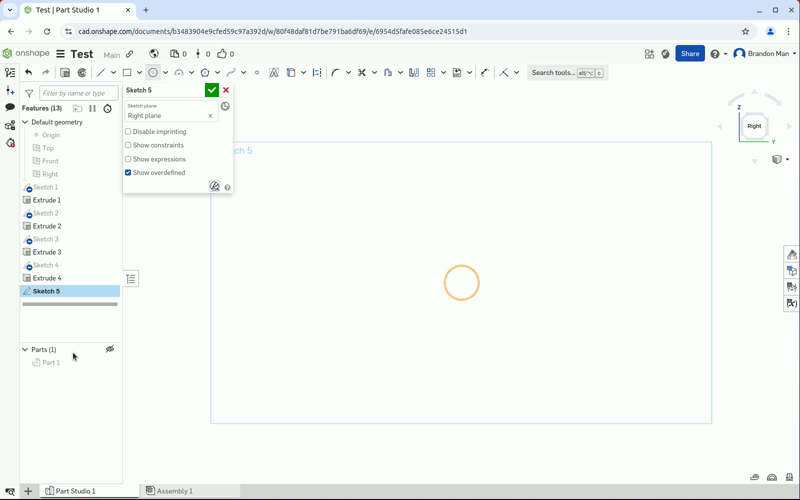
key_down(shift)
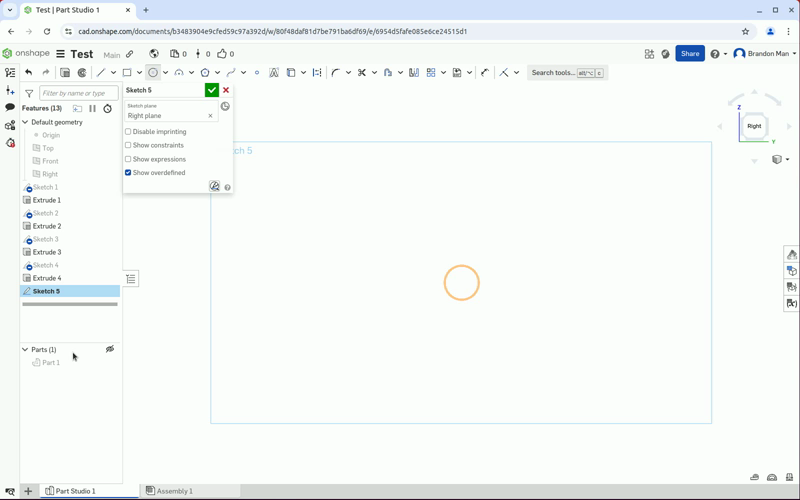
mouse_move(461, 282)
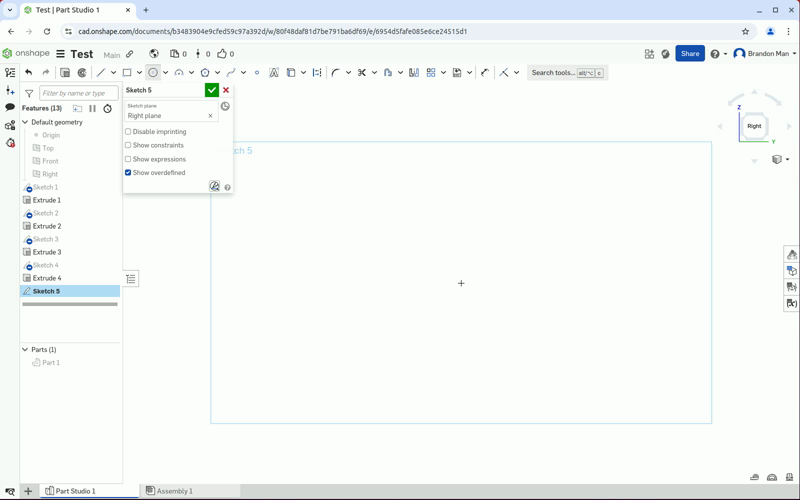
click(461, 282)
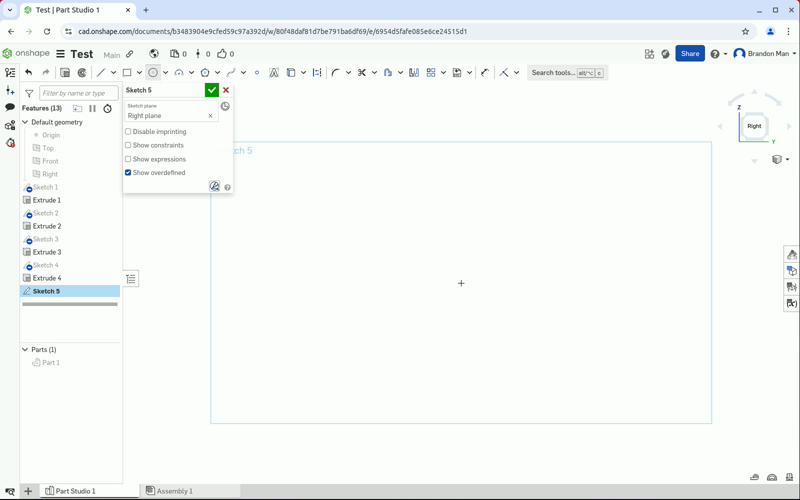
key_up(shift)
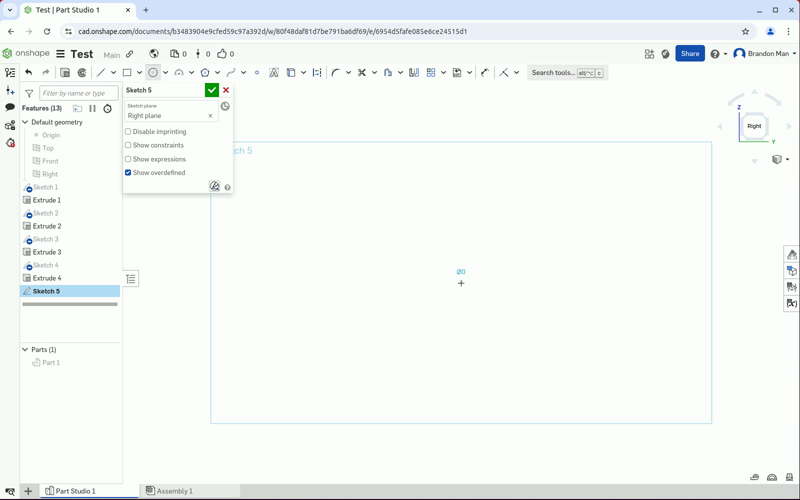
mouse_move(487, 282)
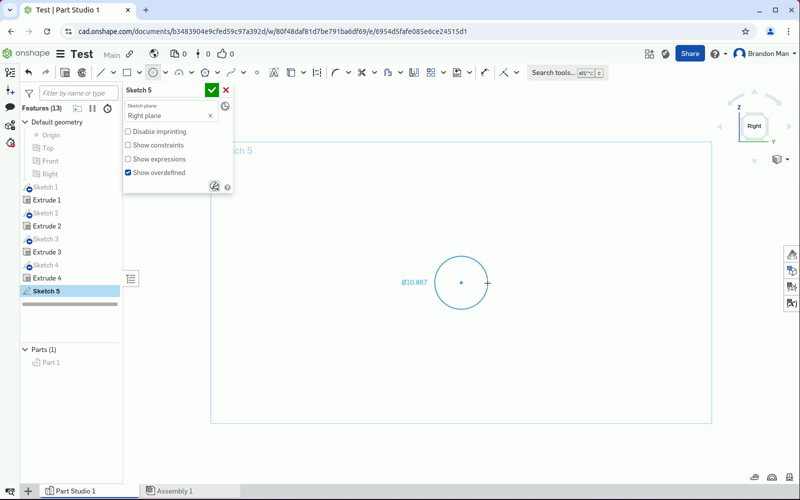
click(487, 282)
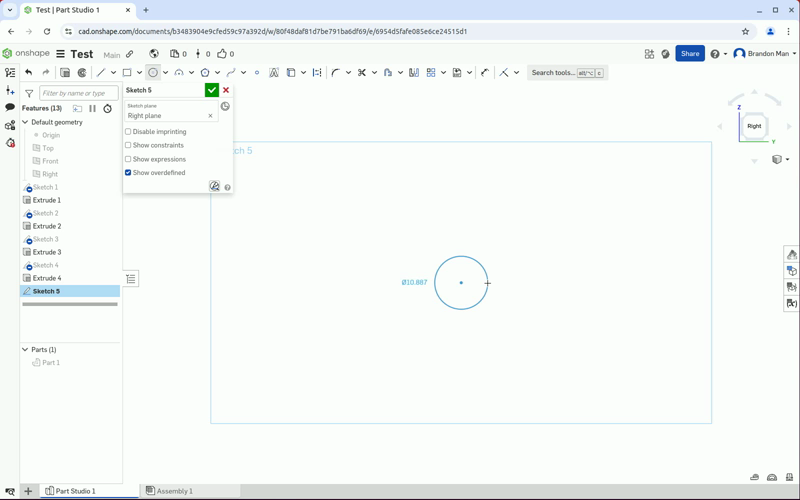
key(esc)
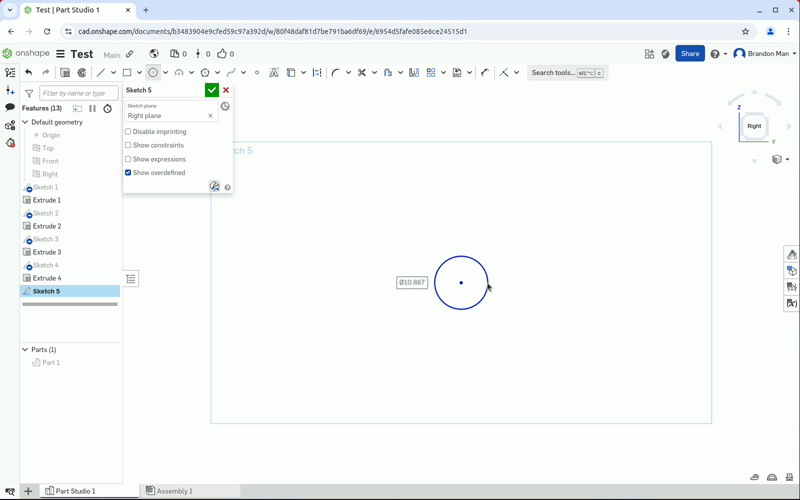
key(c)
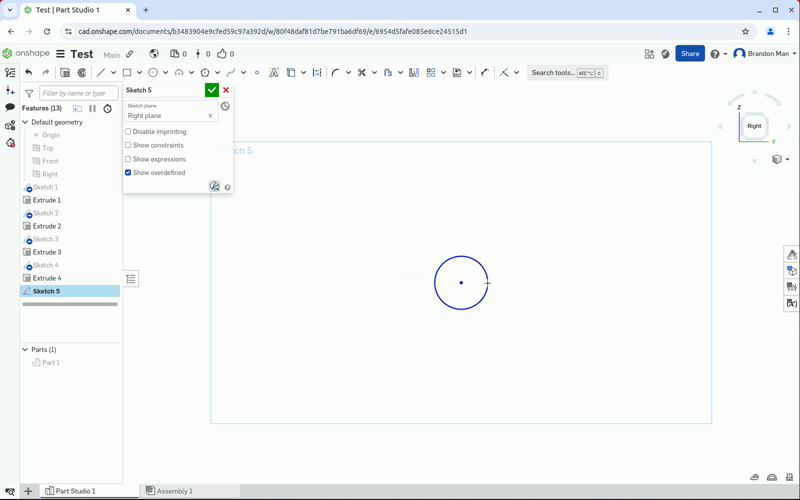
key_down(shift)
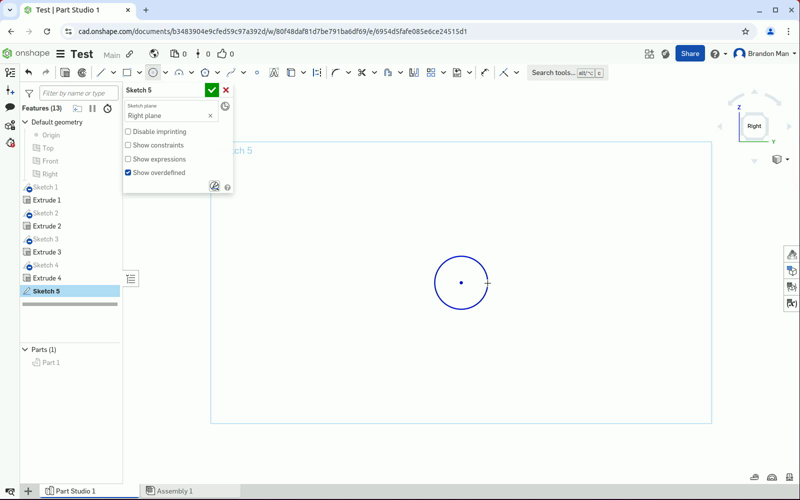
mouse_move(461, 282)
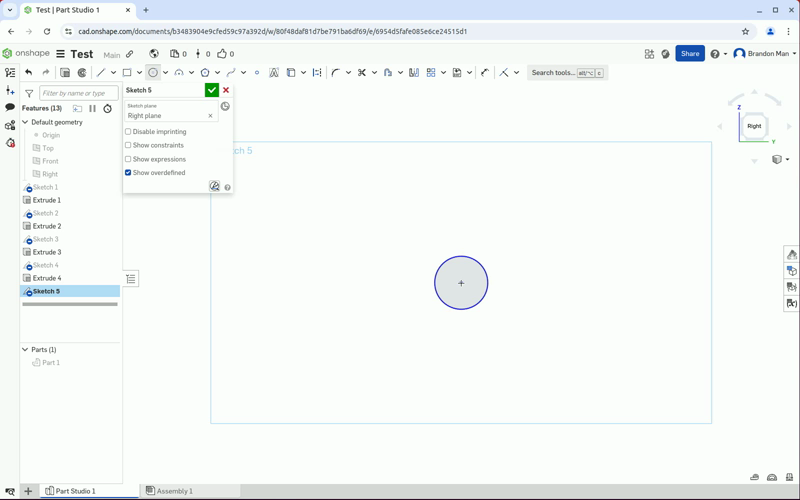
click(461, 282)
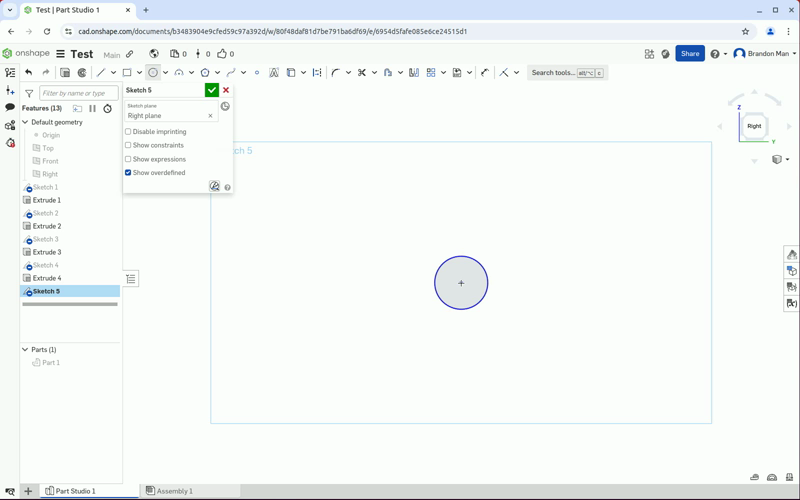
key_up(shift)
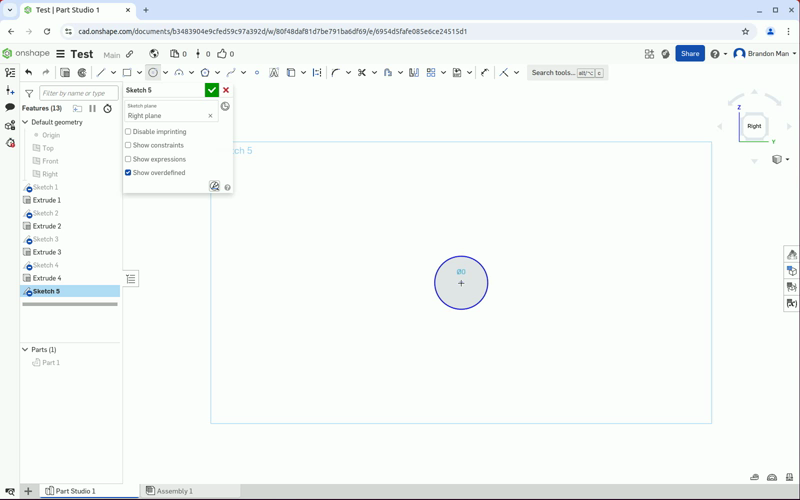
mouse_move(477, 282)
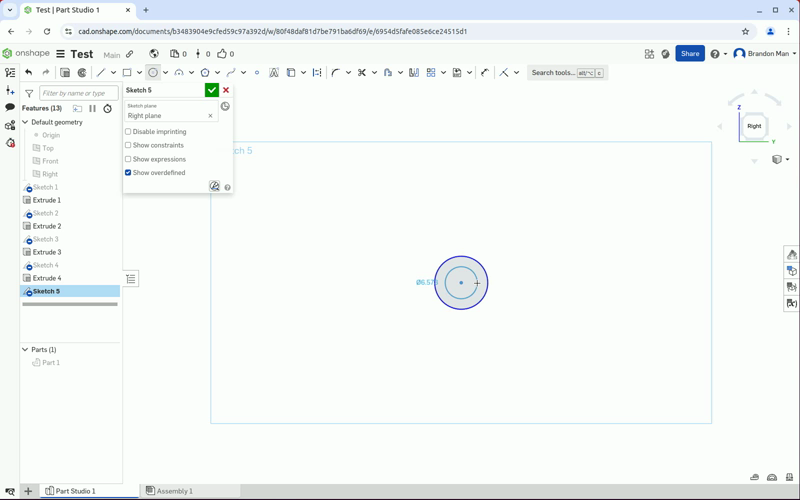
click(477, 282)
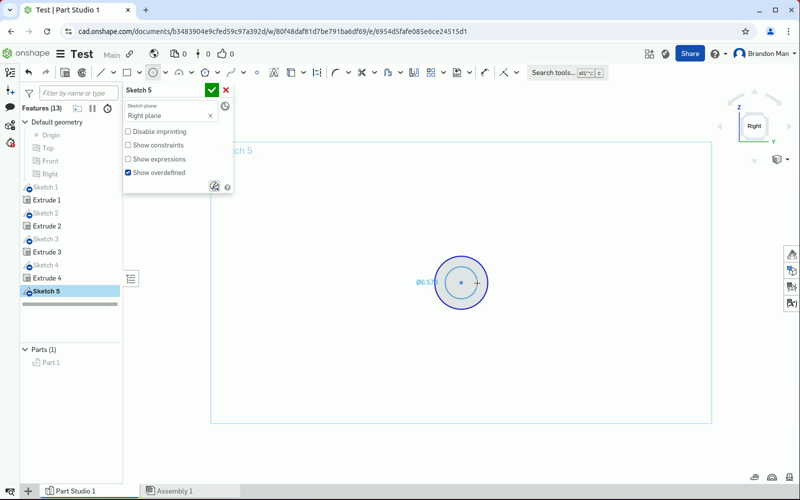
key(esc)
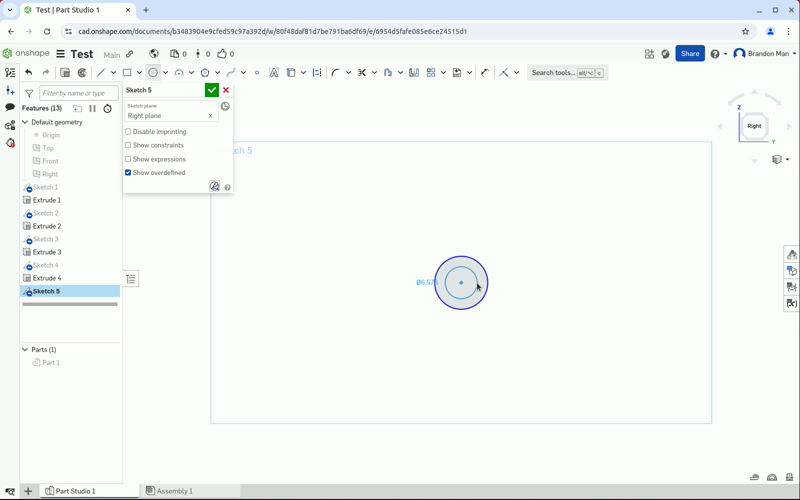
mouse_move(440, 282)
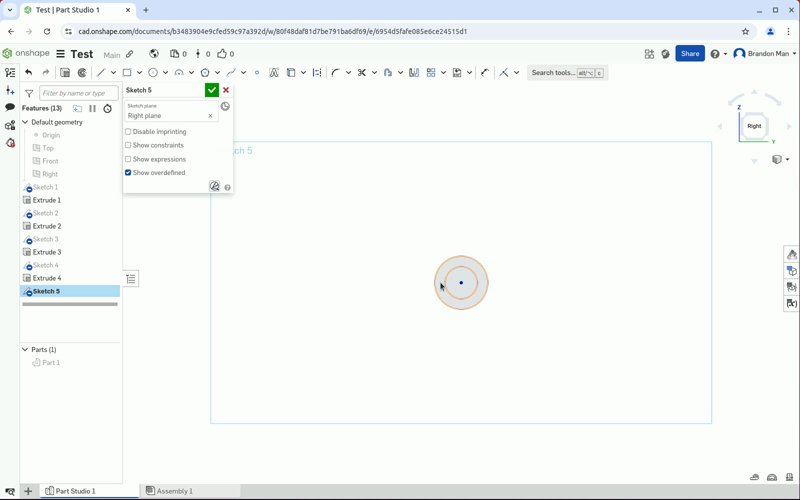
scroll(6)
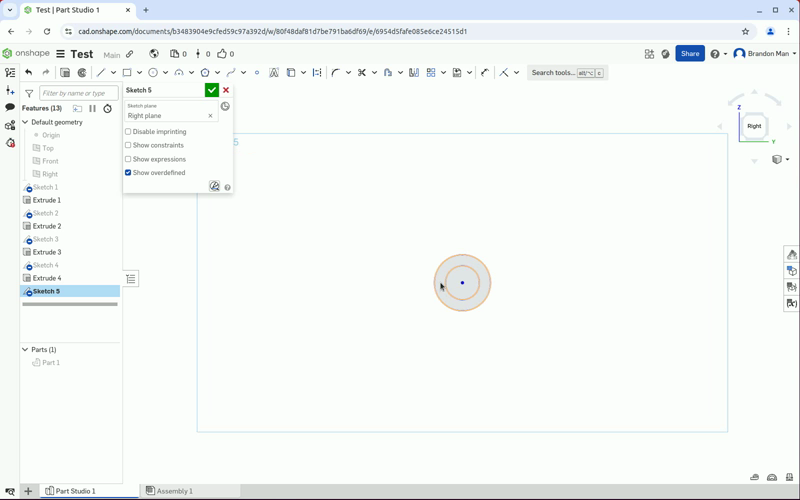
scroll(6)
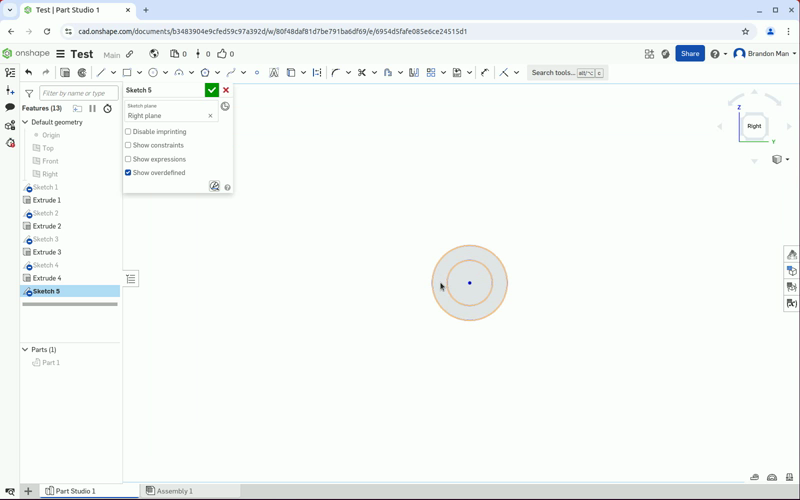
scroll(6)
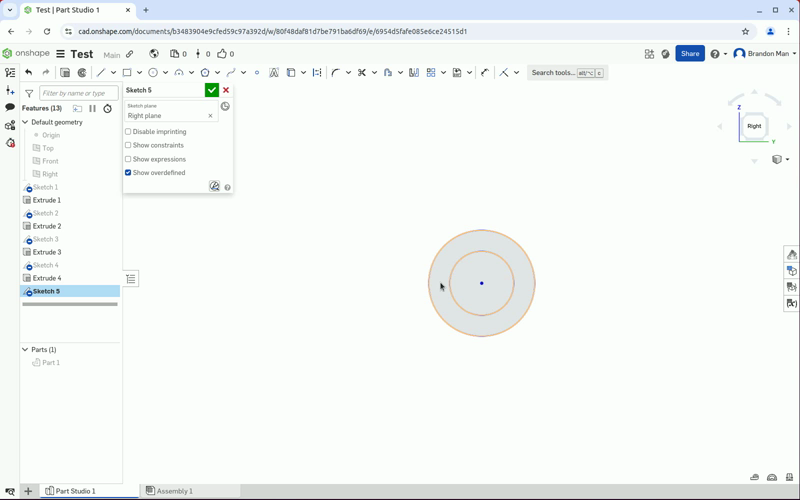
scroll(6)
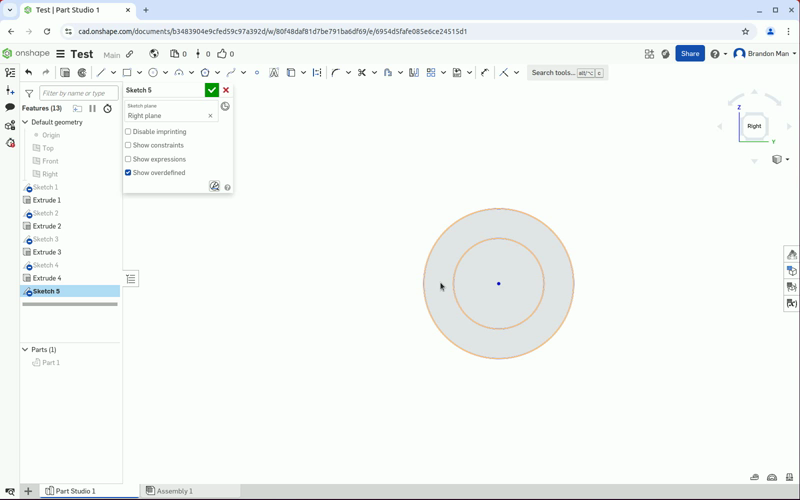
scroll(6)
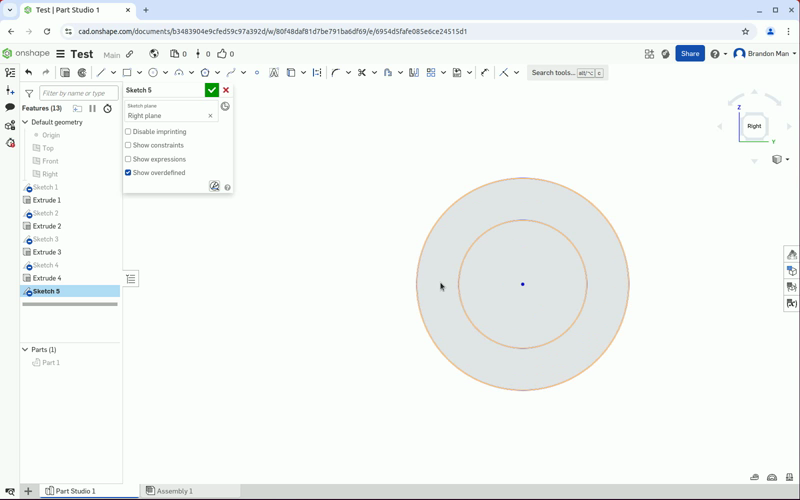
scroll(6)
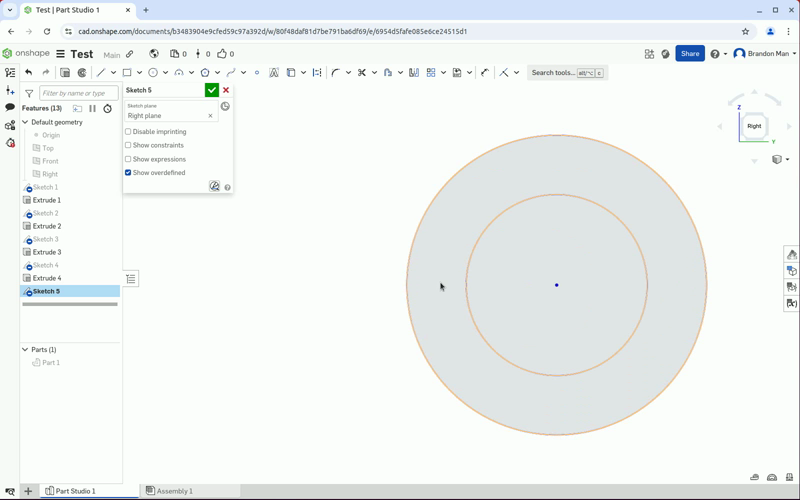
scroll(6)
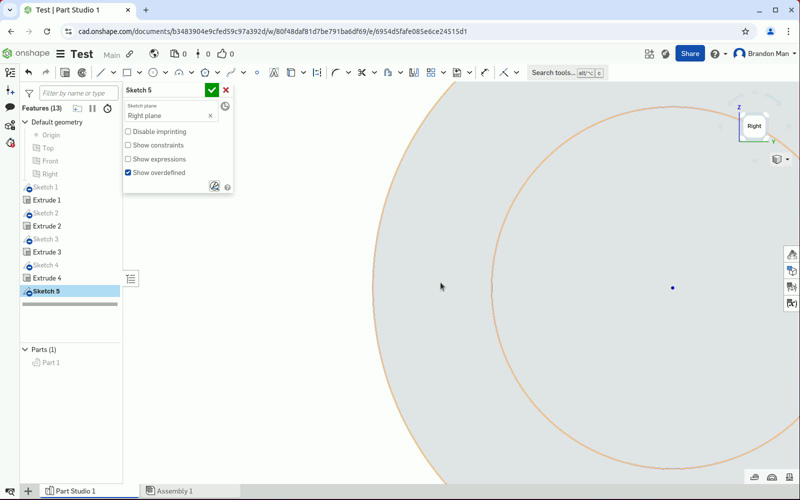
click(440, 282)
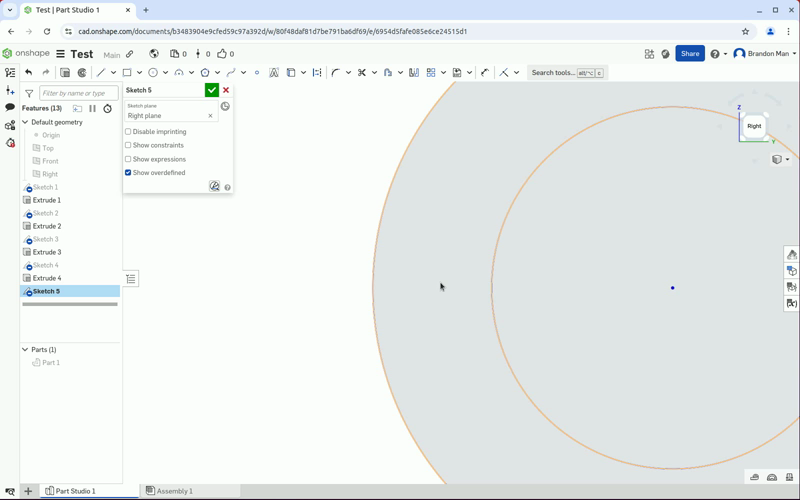
scroll(-6)
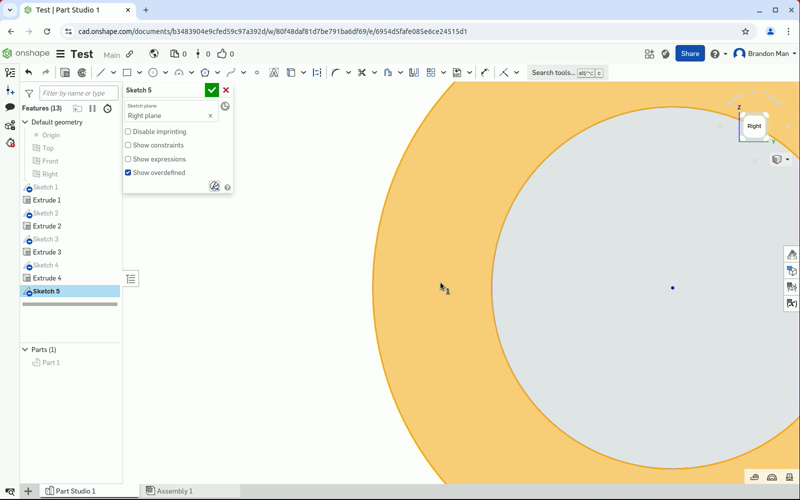
scroll(-6)
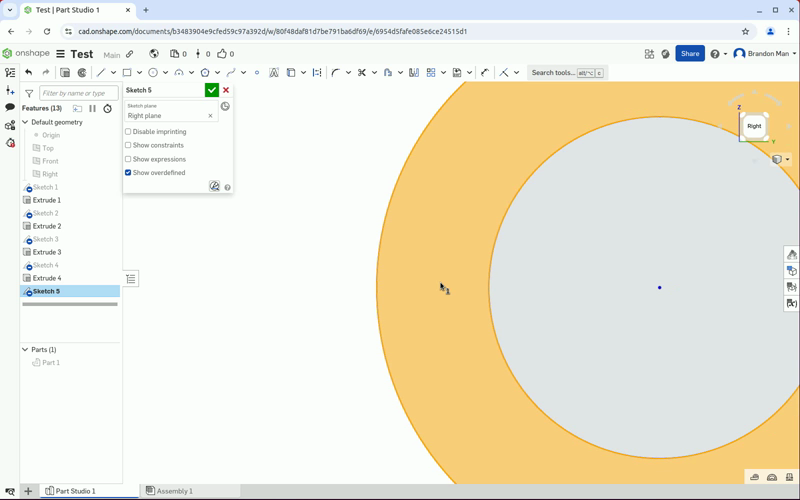
scroll(-6)
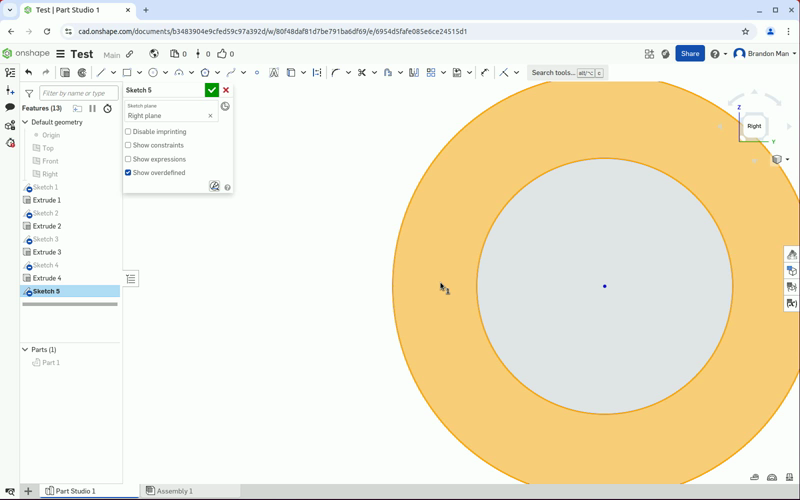
scroll(-6)
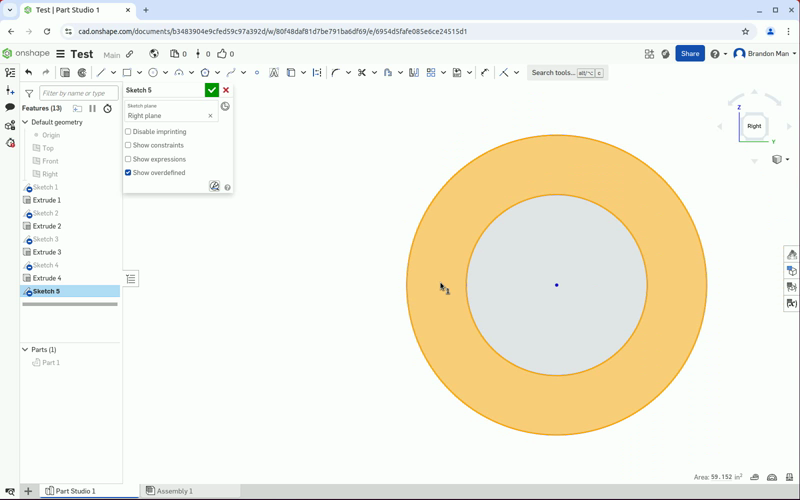
scroll(-6)
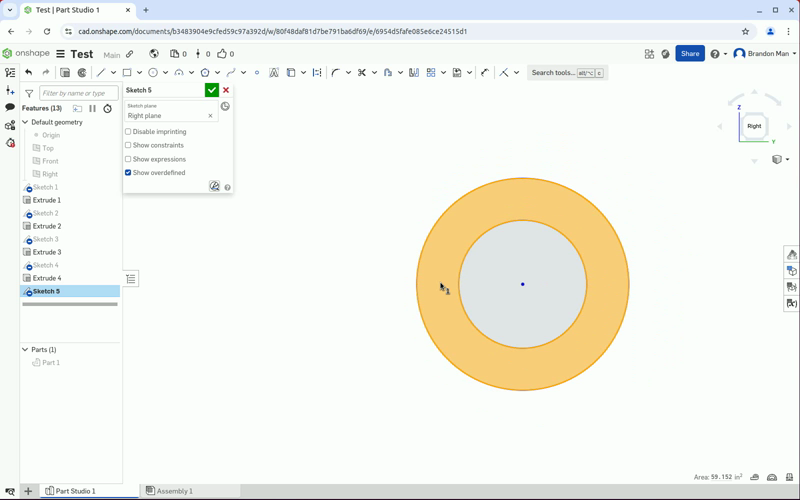
scroll(-6)
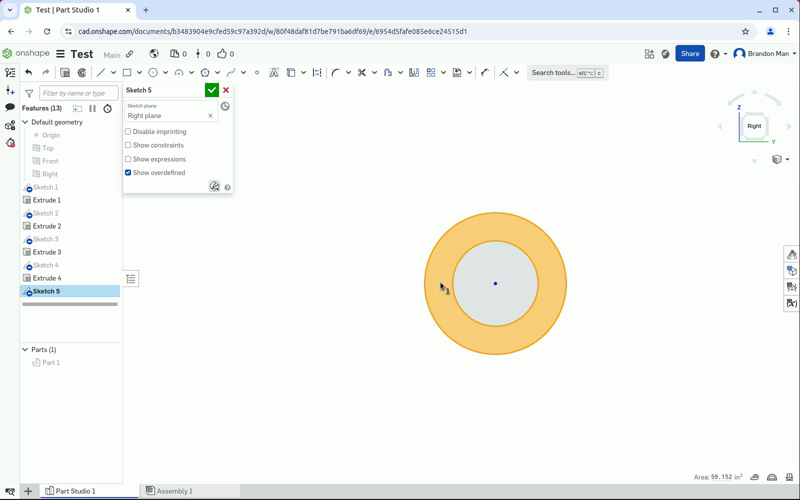
scroll(-6)
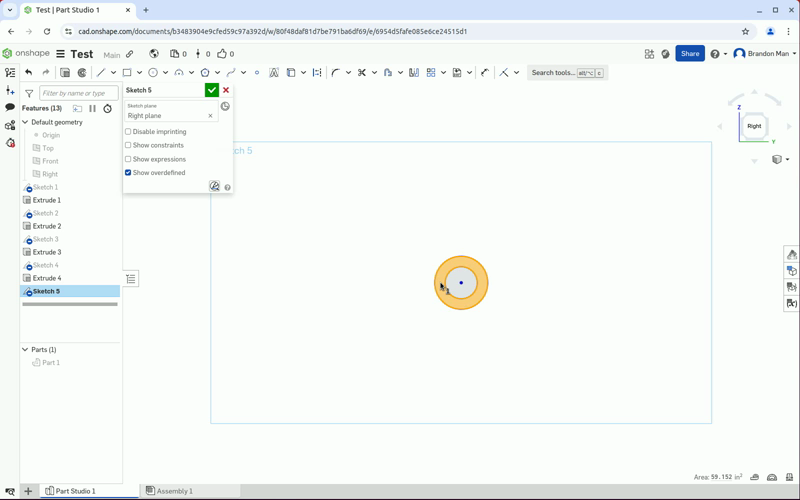
mouse_move(73, 352)
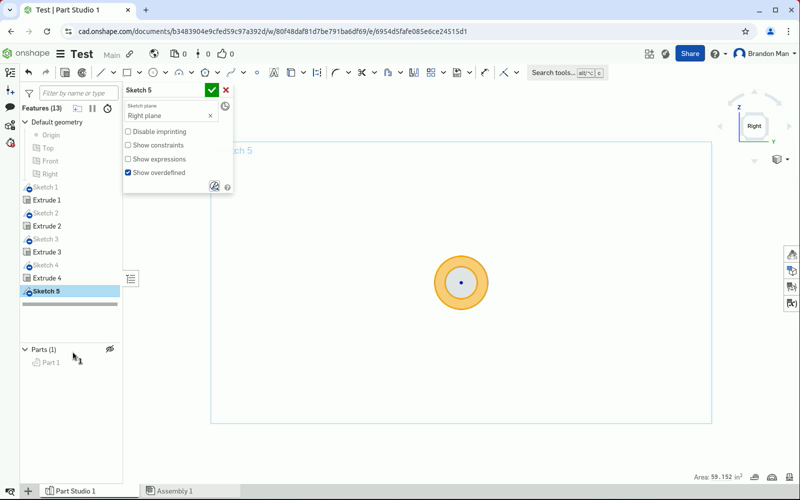
key(shift+y)
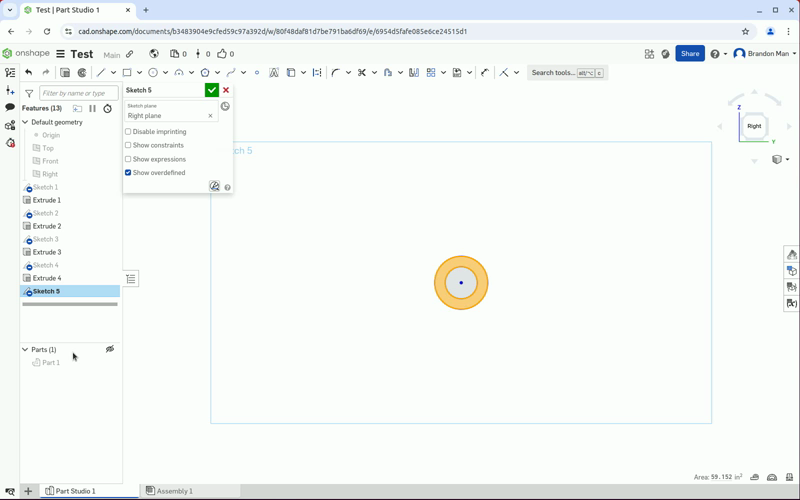
key(shift+e)
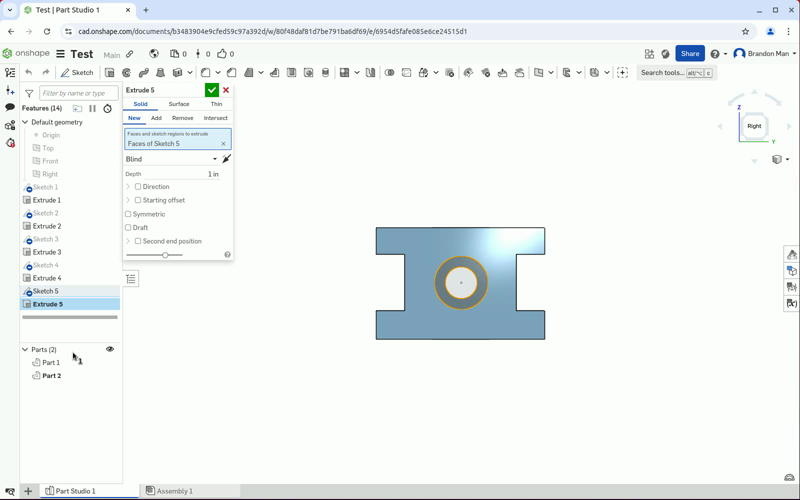
mouse_move(143, 106)
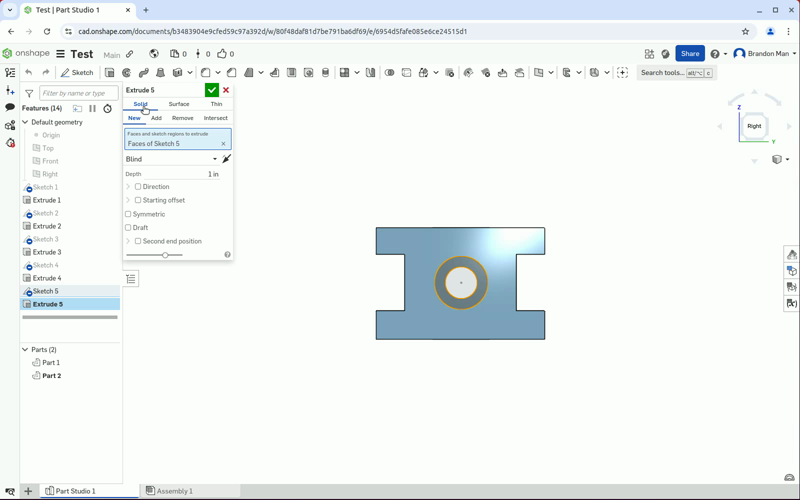
click(143, 106)
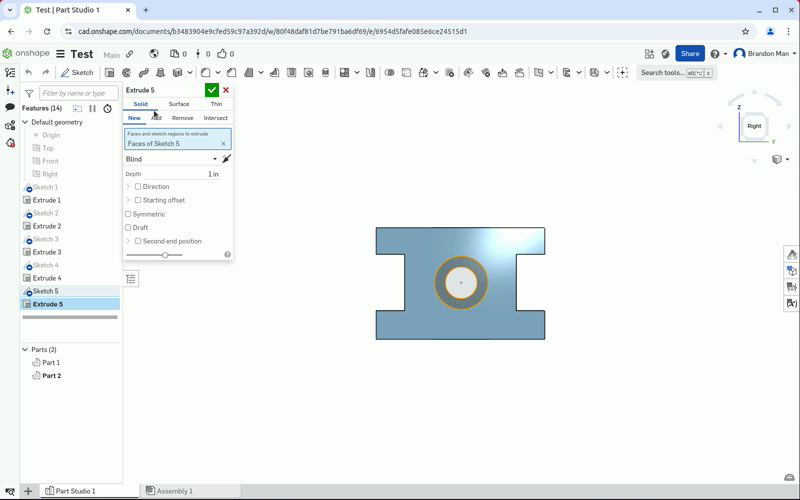
mouse_move(186, 120)
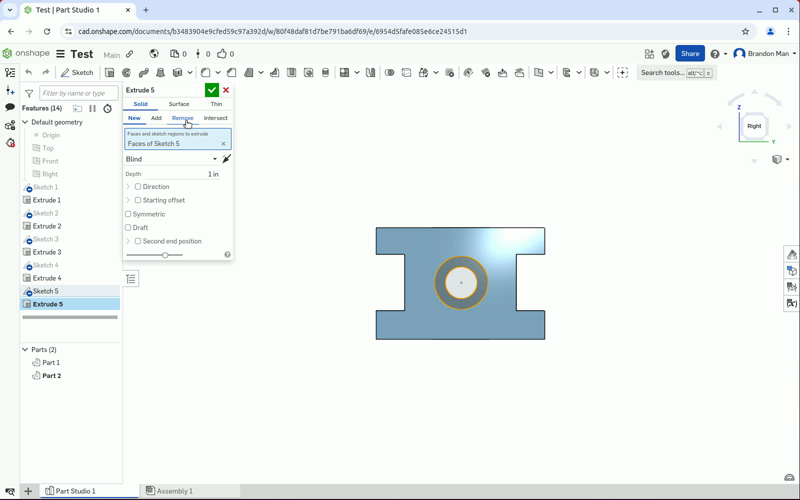
click(186, 120)
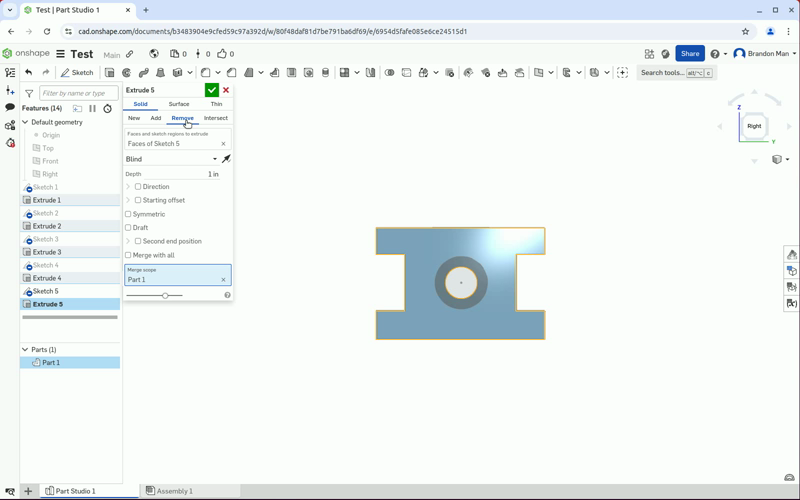
key(tab, 4)
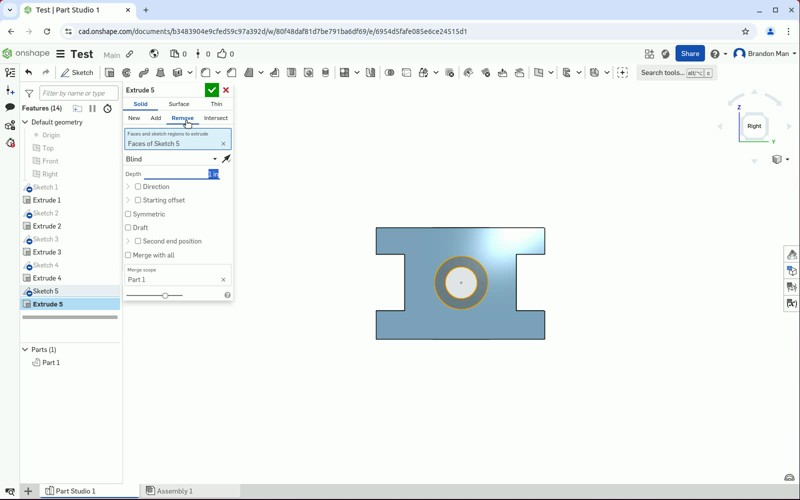
text(7.462)
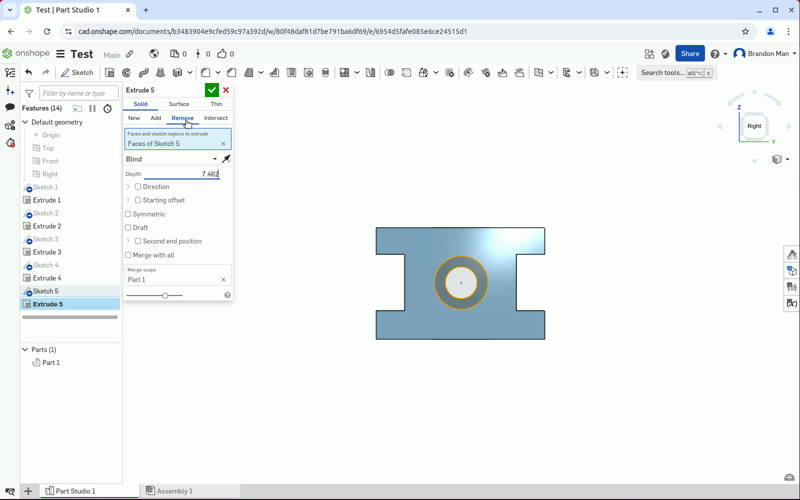
key(tab, 6)
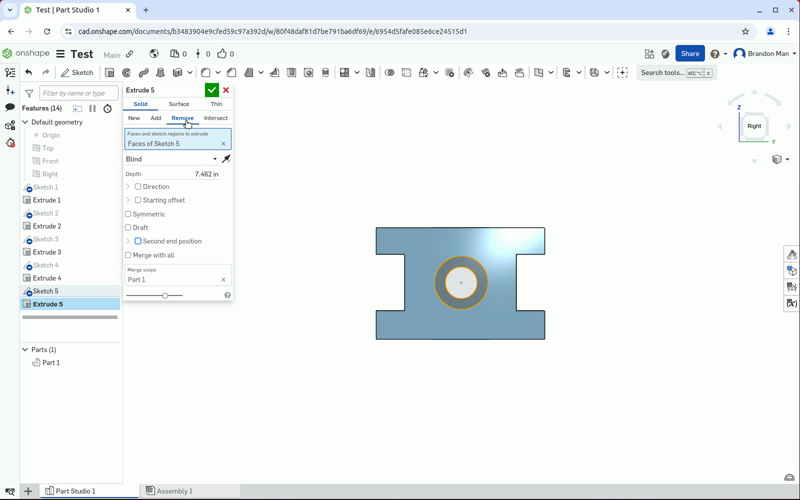
key(space)
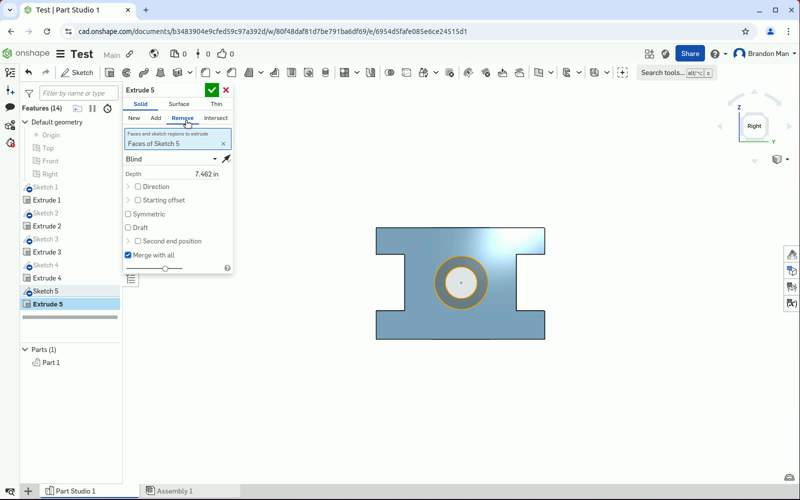
key(enter)
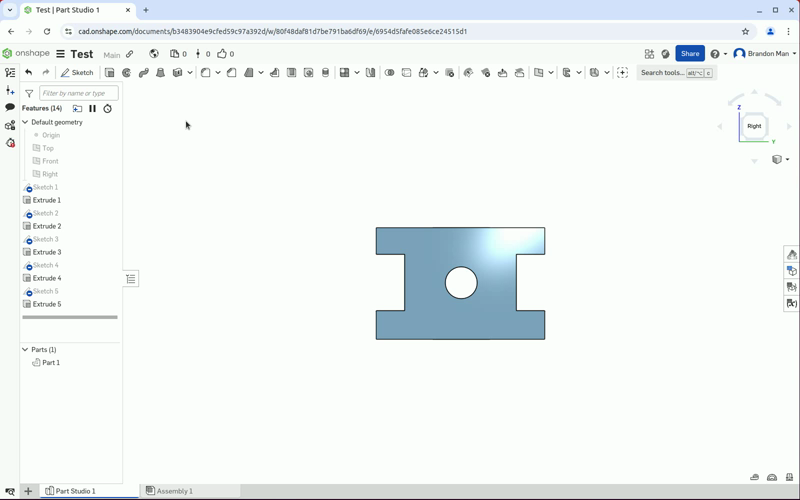
key(shift+h)
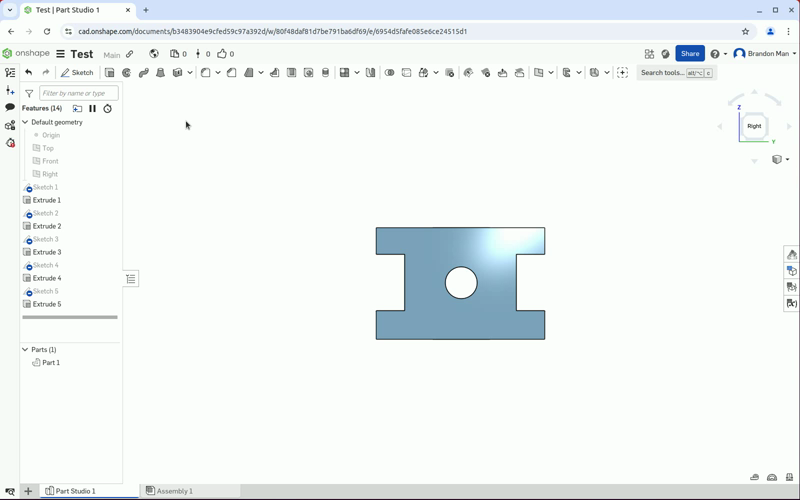
key(shift+h)
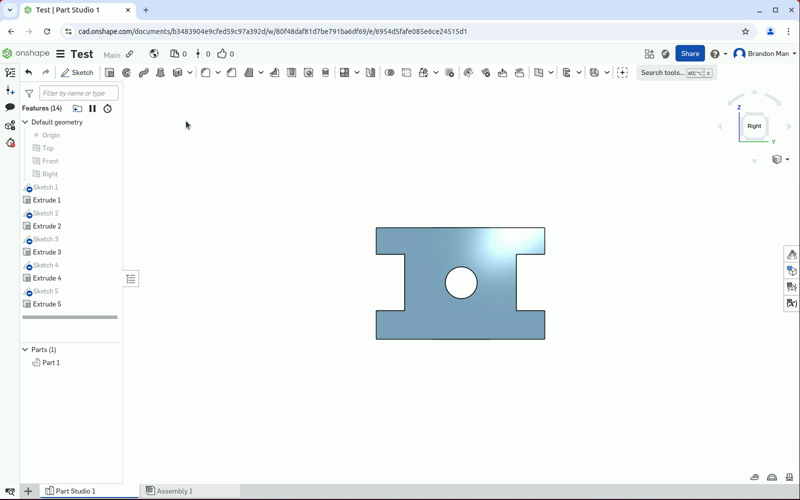
mouse_move(73, 189)
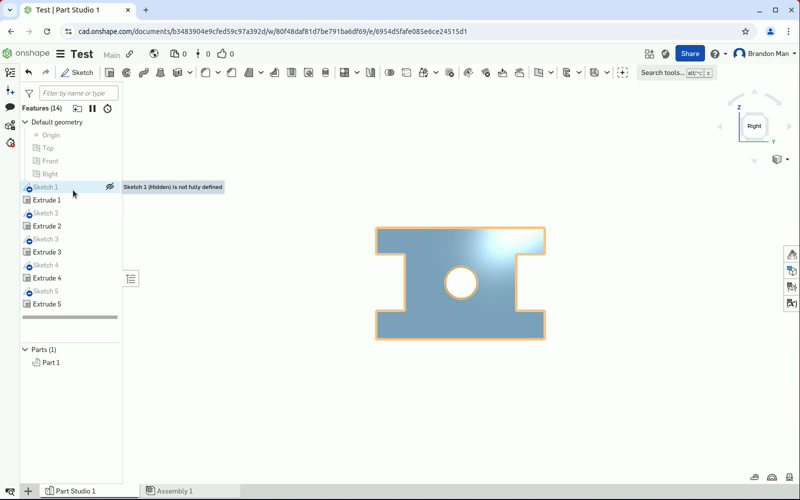
click(73, 189)
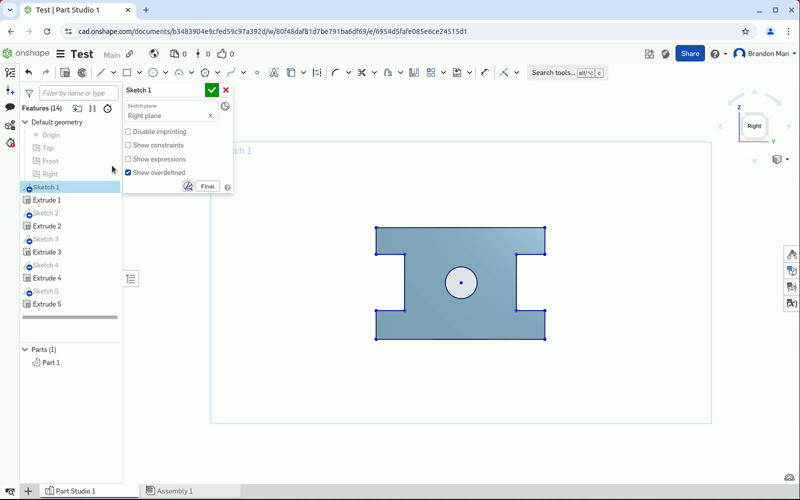
mouse_move(229, 92)
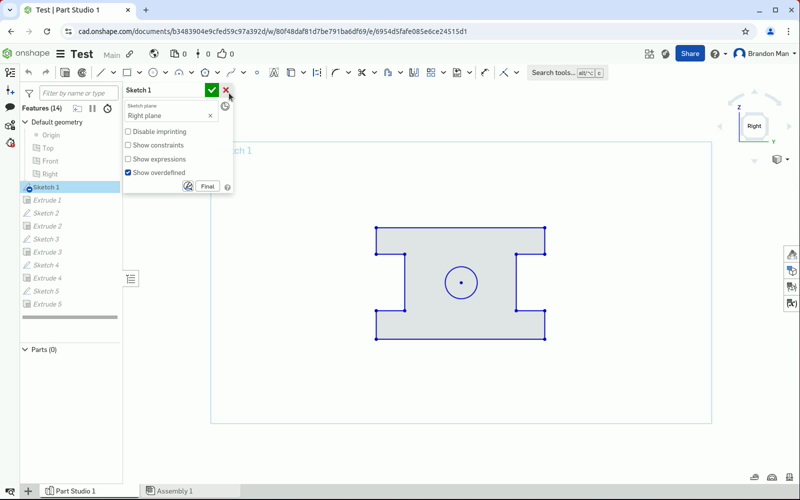
click(229, 92)
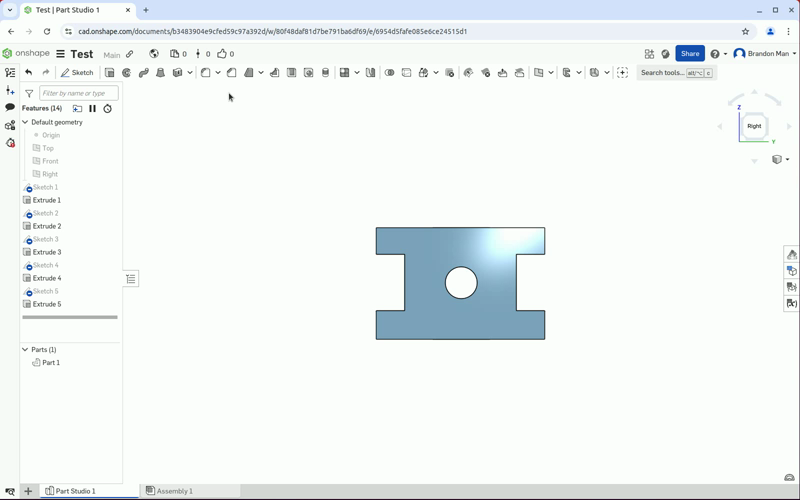
mouse_move(541, 75)
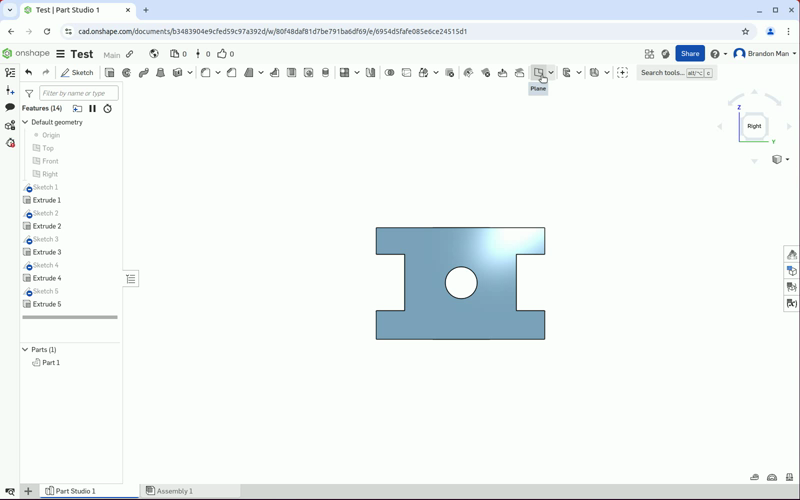
click(541, 75)
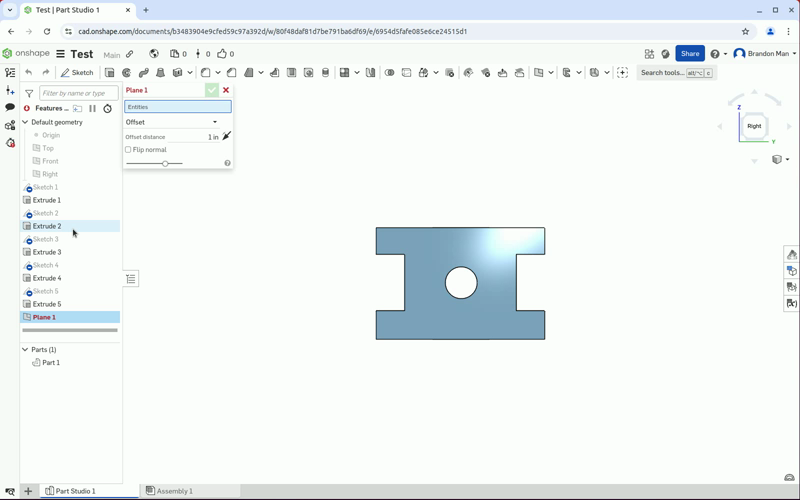
scroll(3)
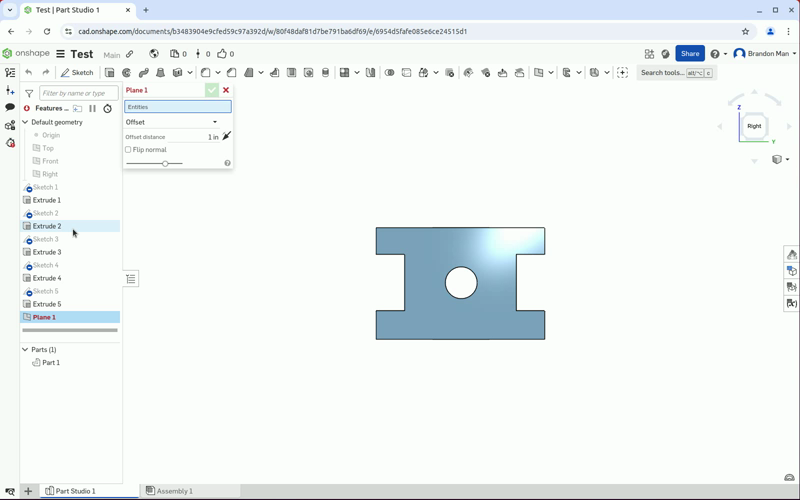
mouse_move(73, 176)
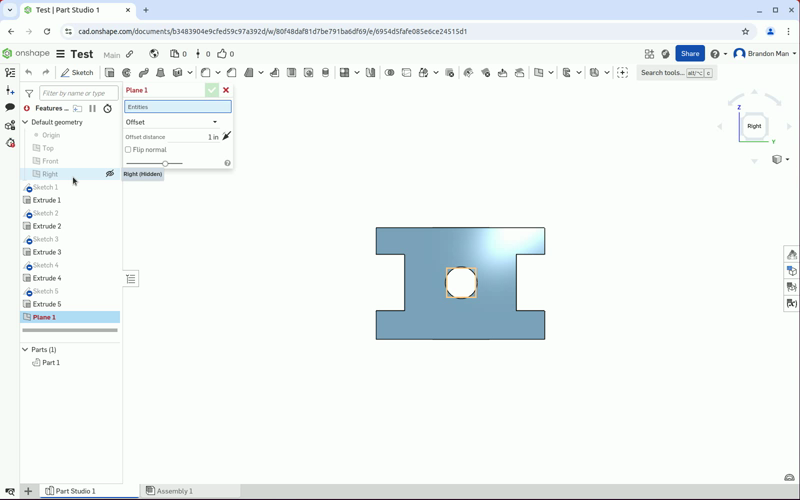
click(73, 176)
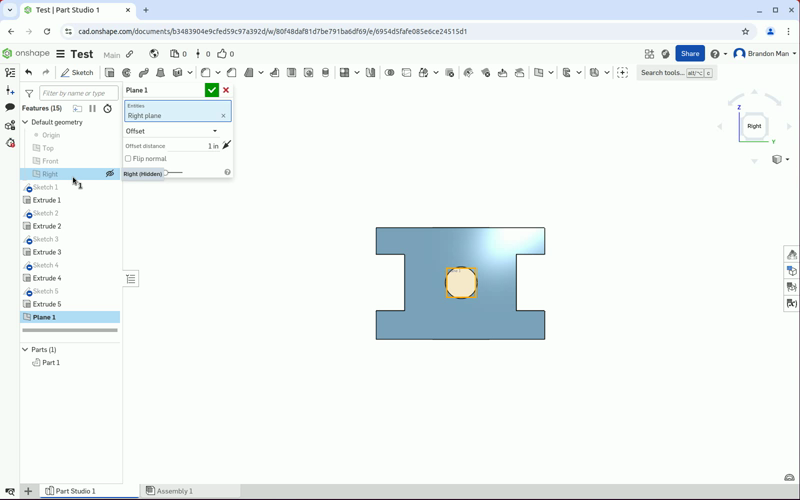
key(tab, 2)
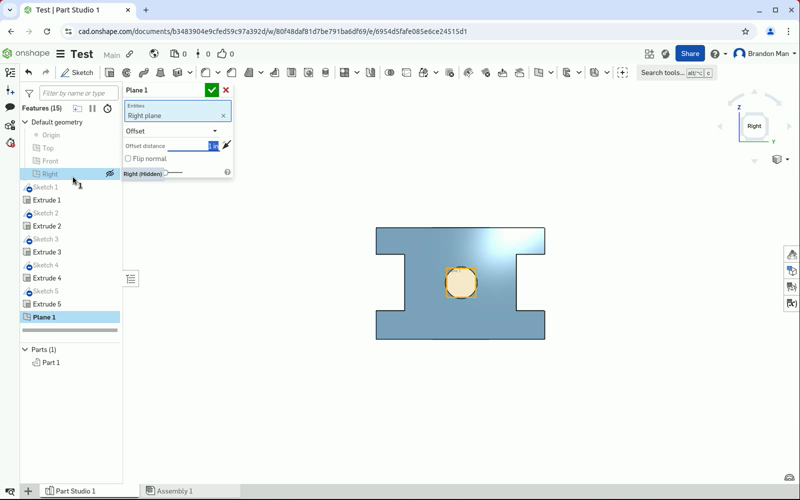
text(23.108)
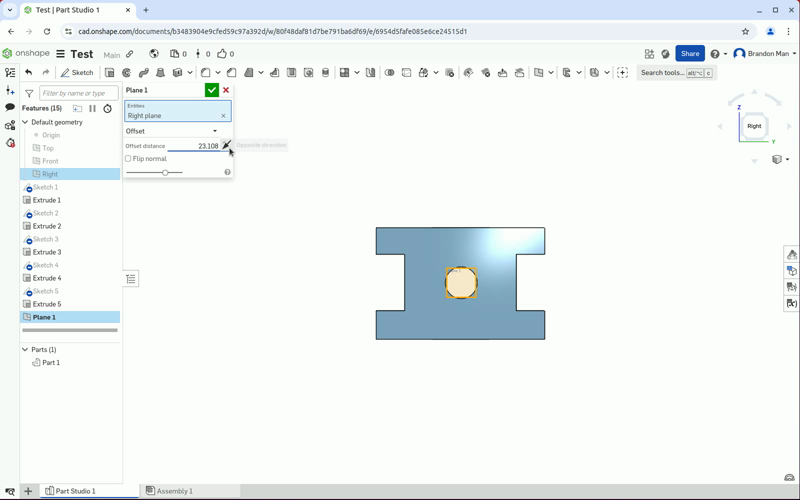
mouse_move(229, 147)
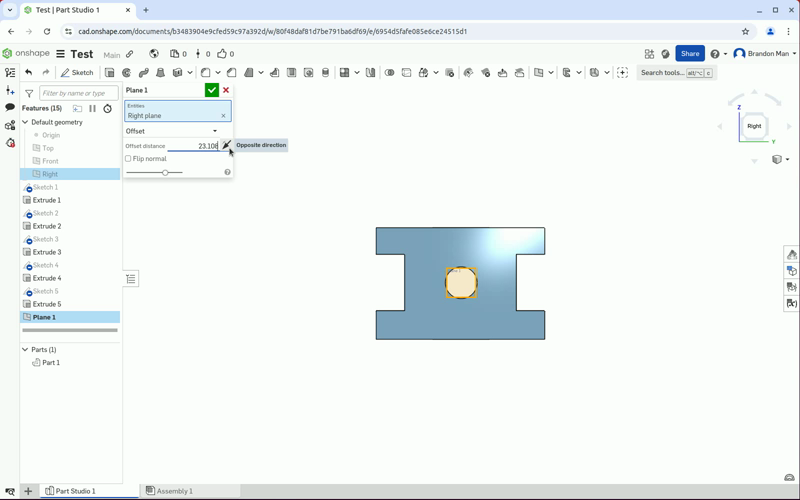
click(229, 147)
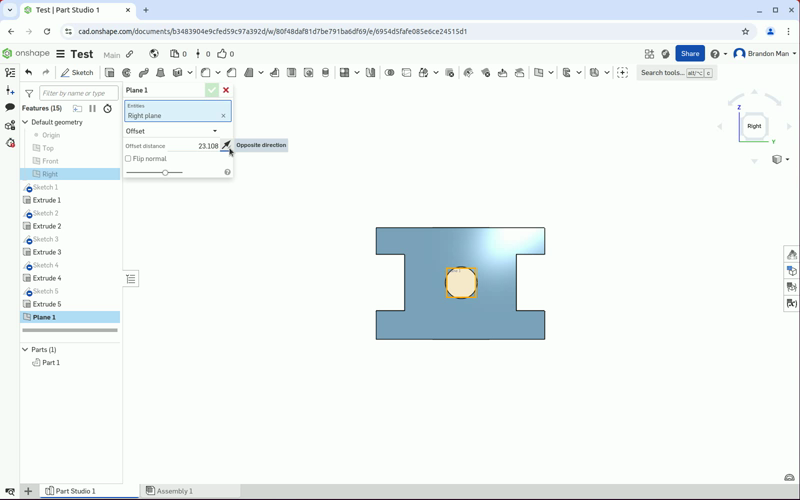
key(enter, 2)
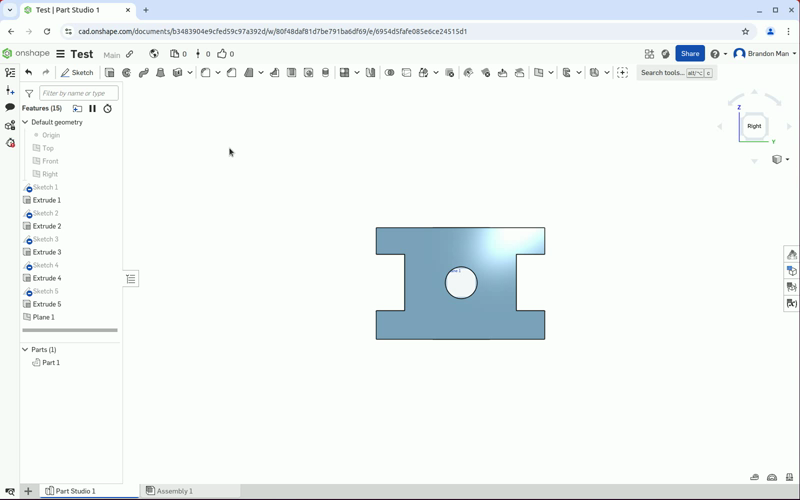
key(shift+s)
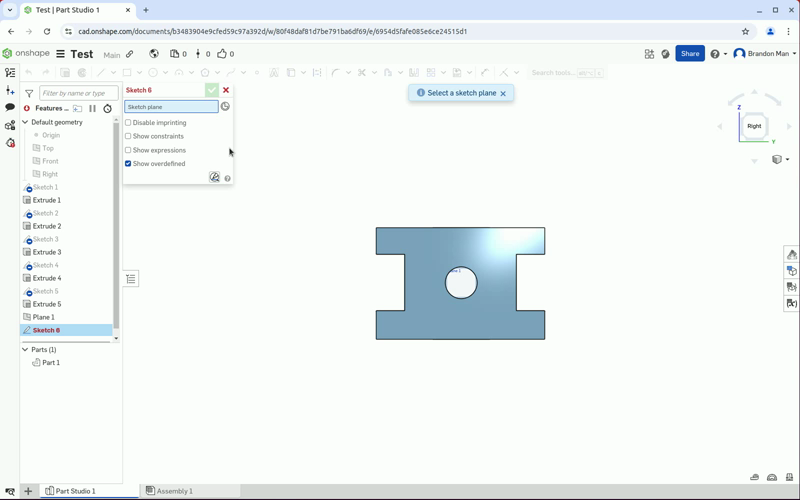
mouse_move(69, 319)
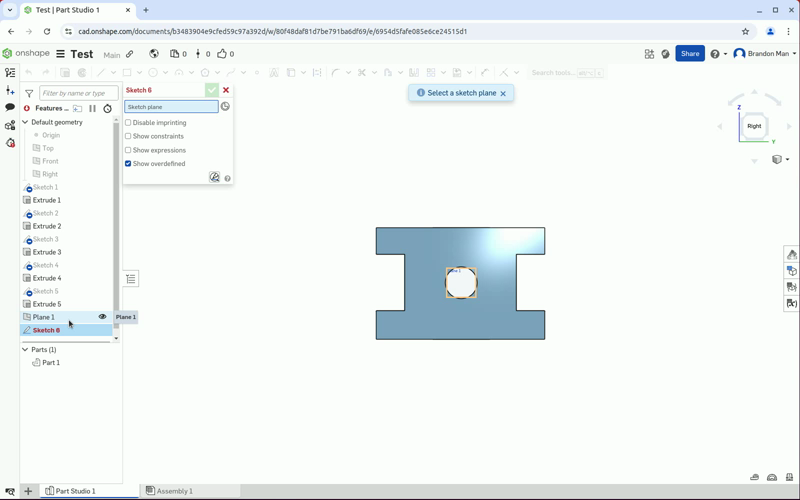
click(69, 319)
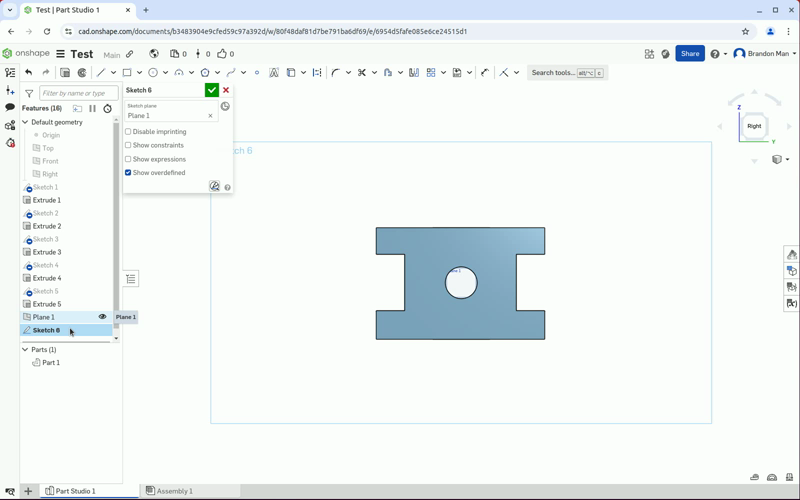
mouse_move(73, 352)
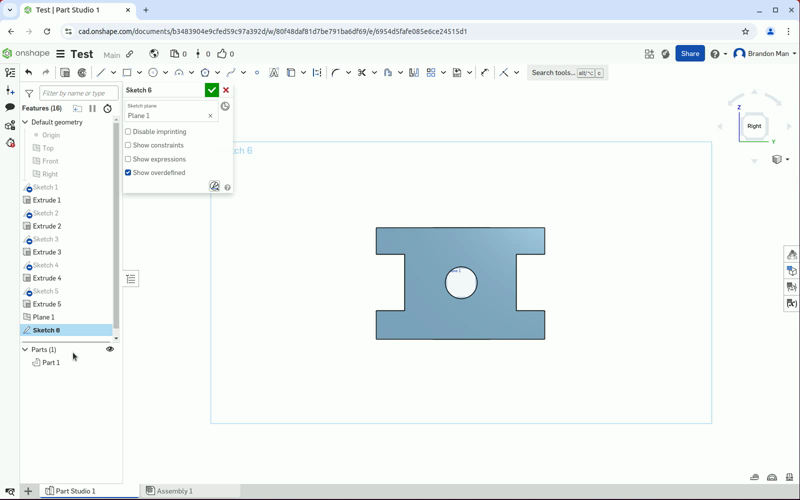
key(y)
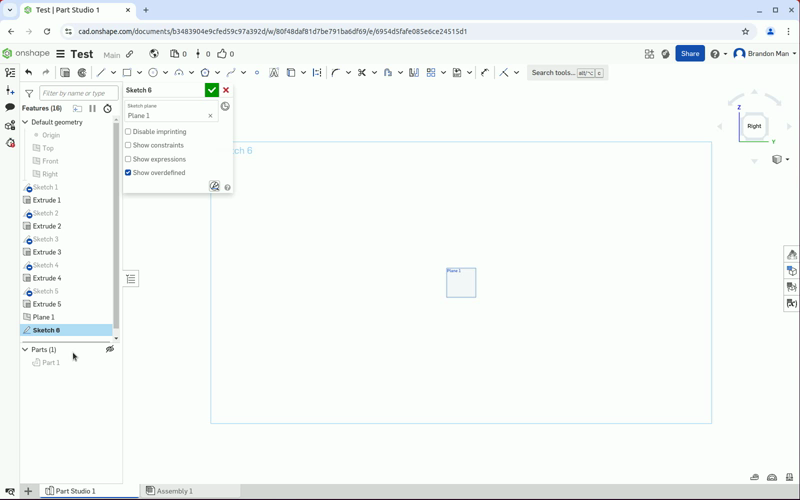
key(c)
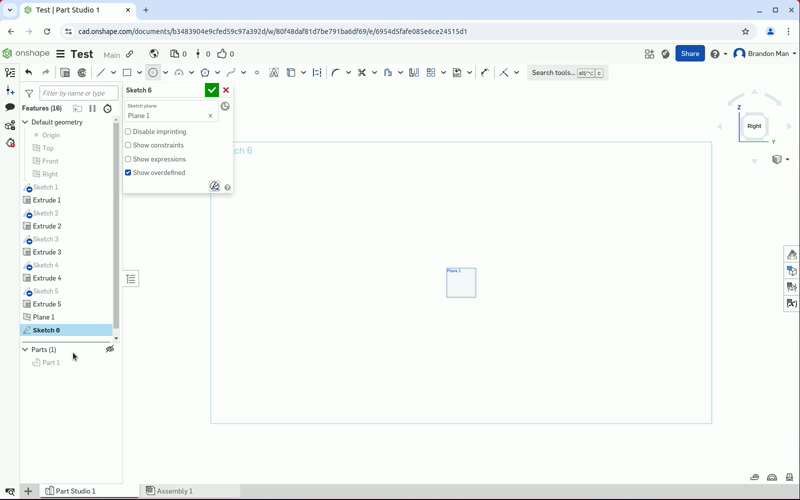
key_down(shift)
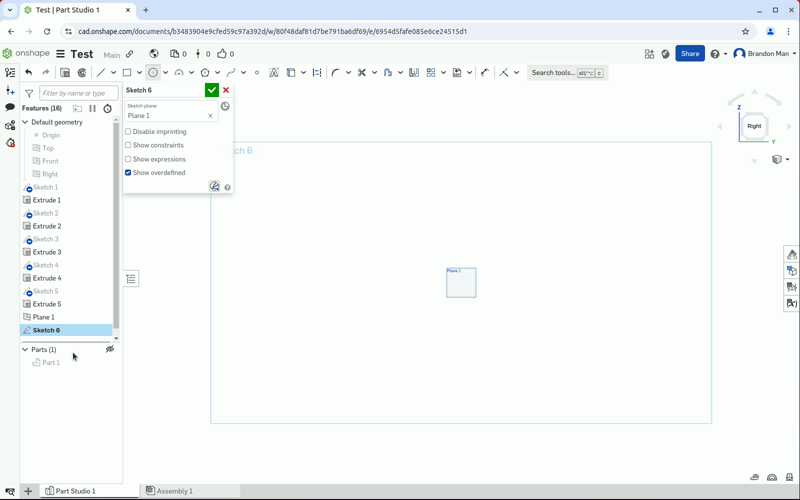
mouse_move(461, 282)
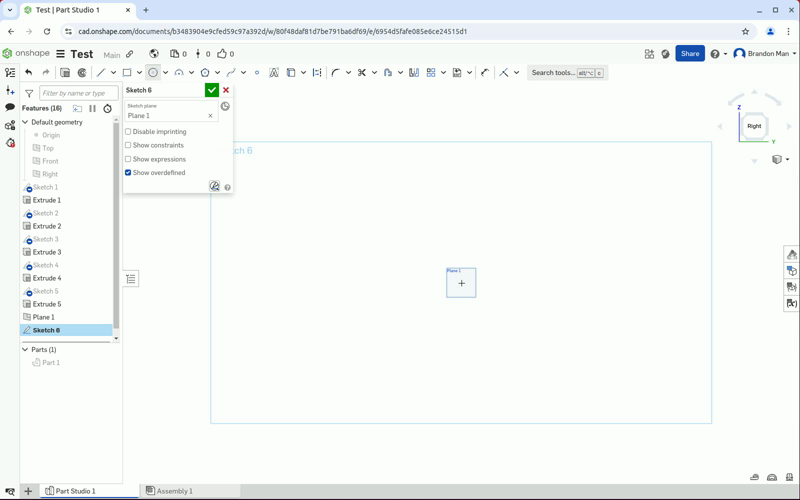
click(461, 282)
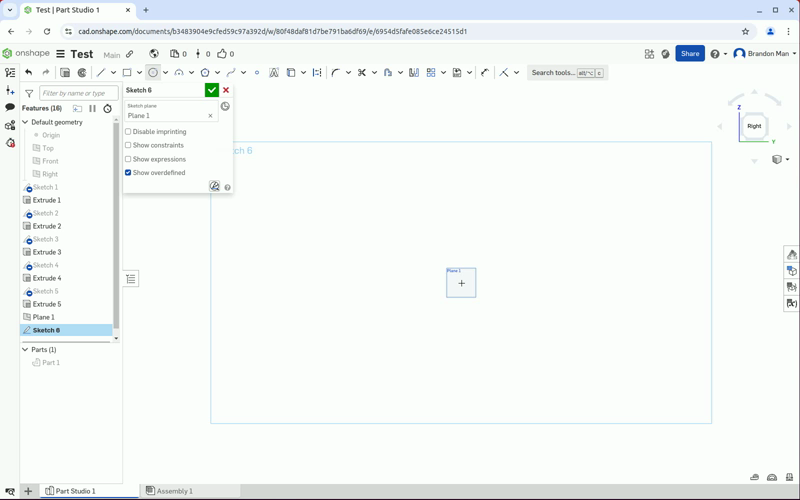
key_up(shift)
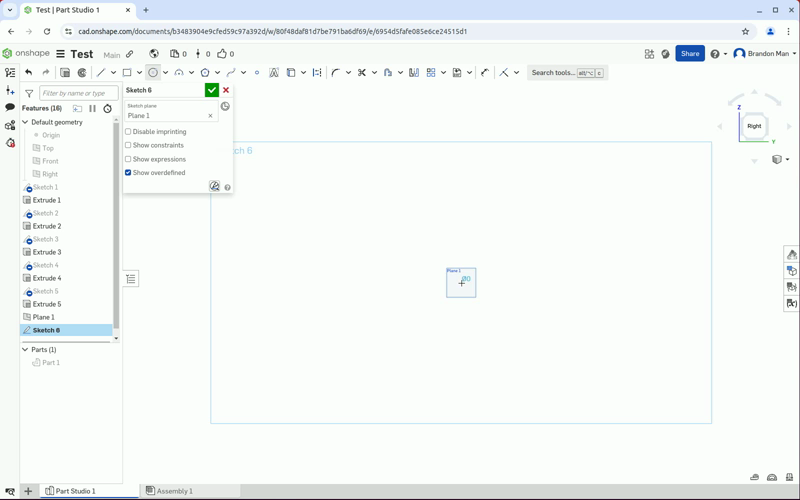
mouse_move(478, 282)
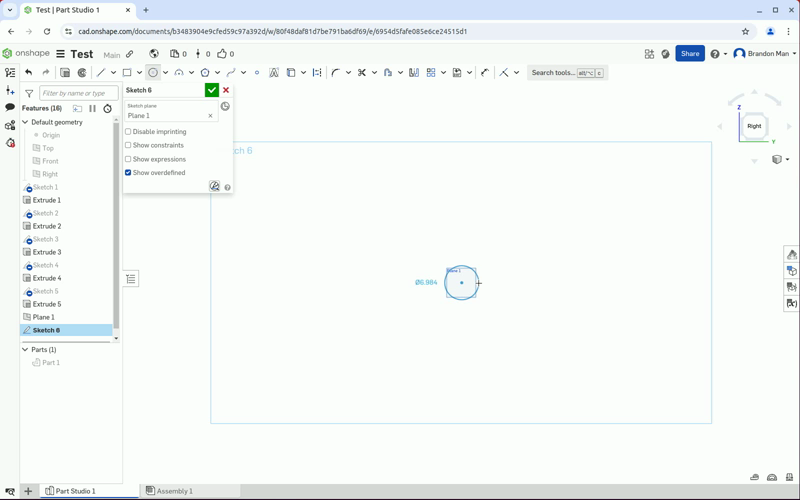
click(478, 282)
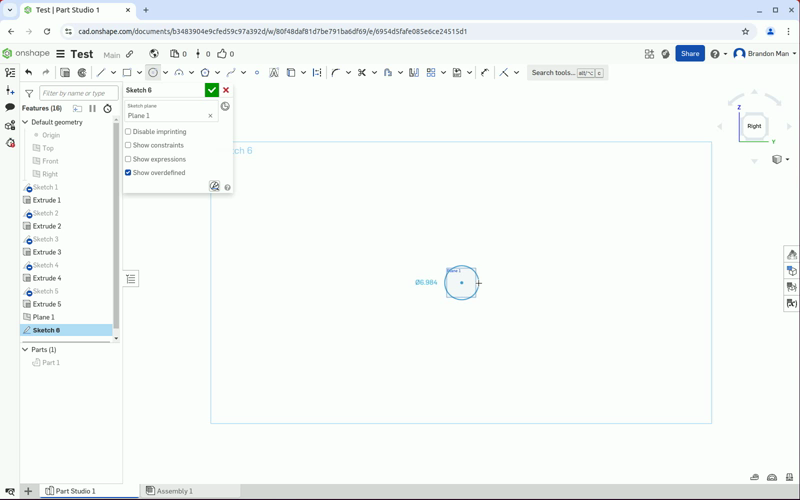
key(esc)
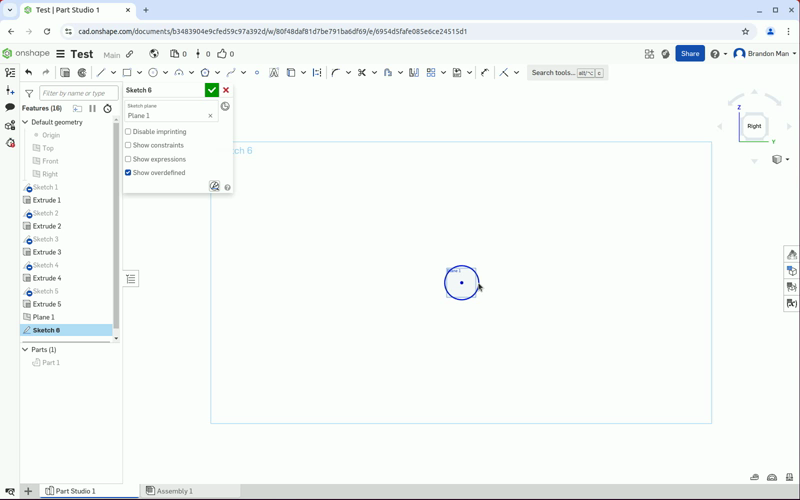
mouse_move(453, 292)
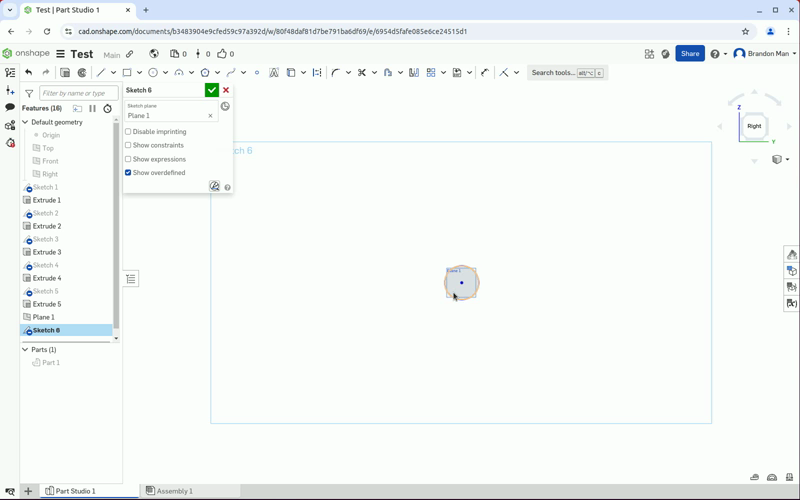
scroll(6)
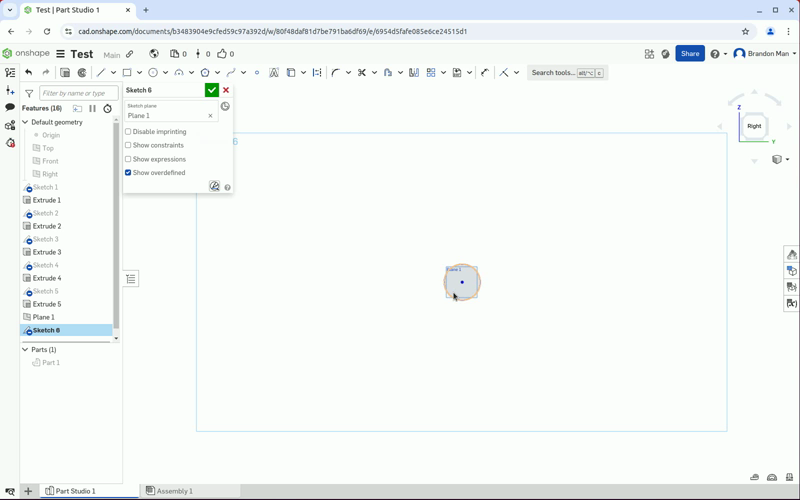
scroll(6)
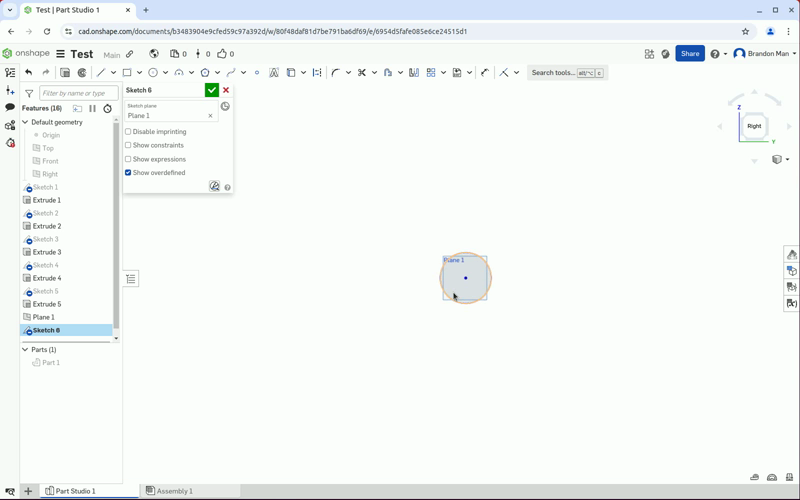
scroll(6)
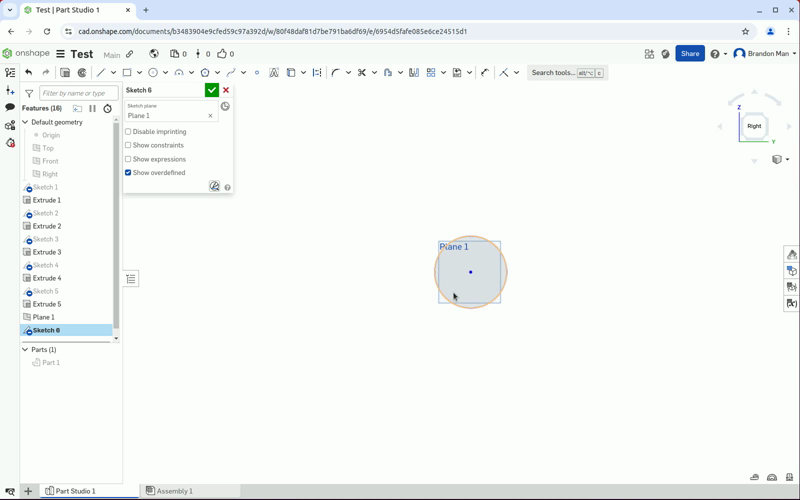
scroll(6)
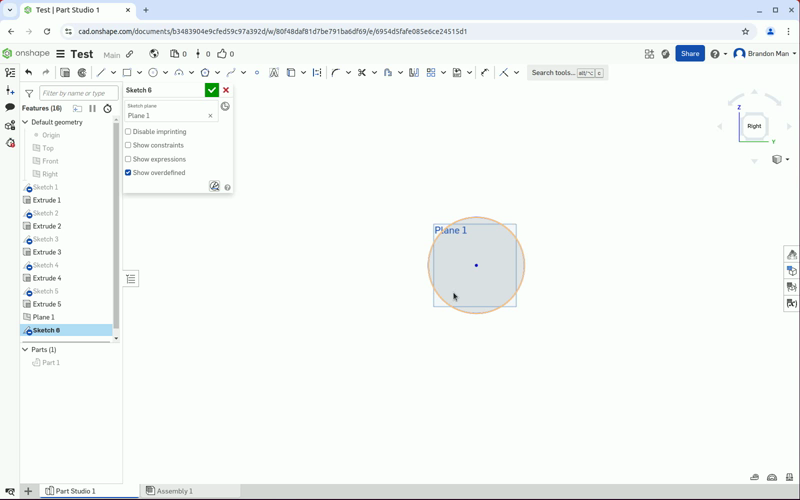
scroll(6)
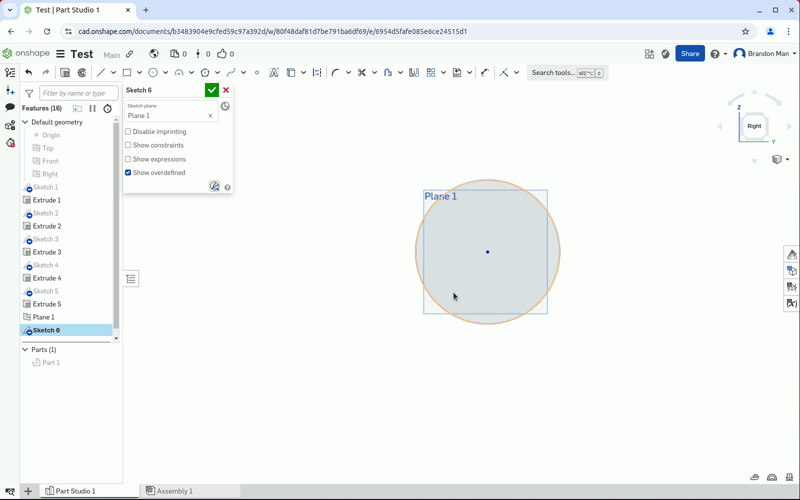
scroll(6)
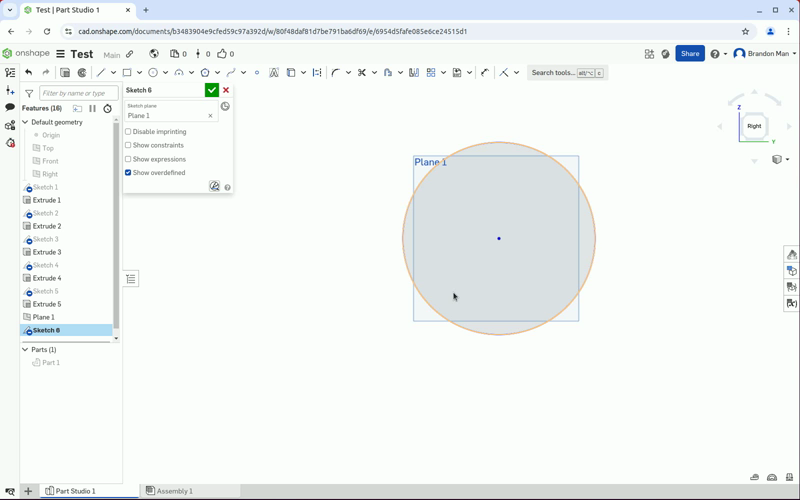
scroll(6)
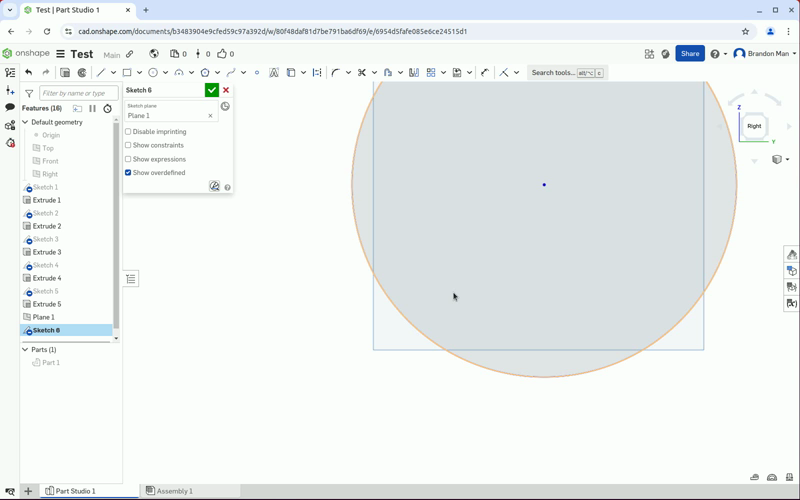
click(453, 292)
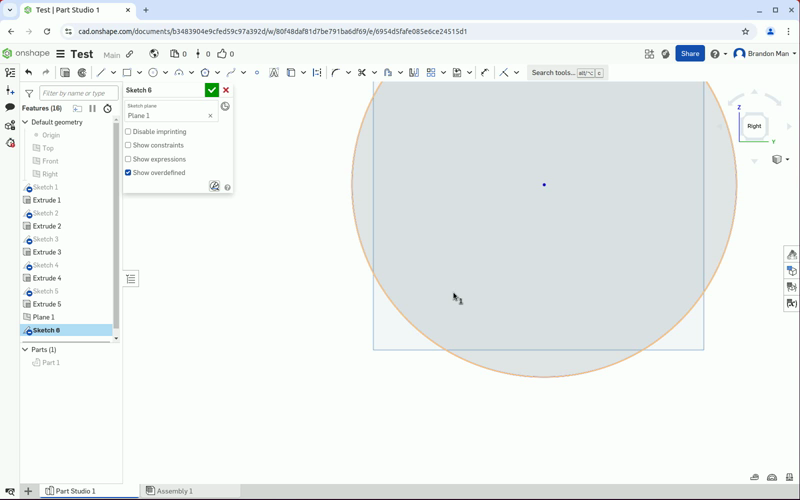
scroll(-6)
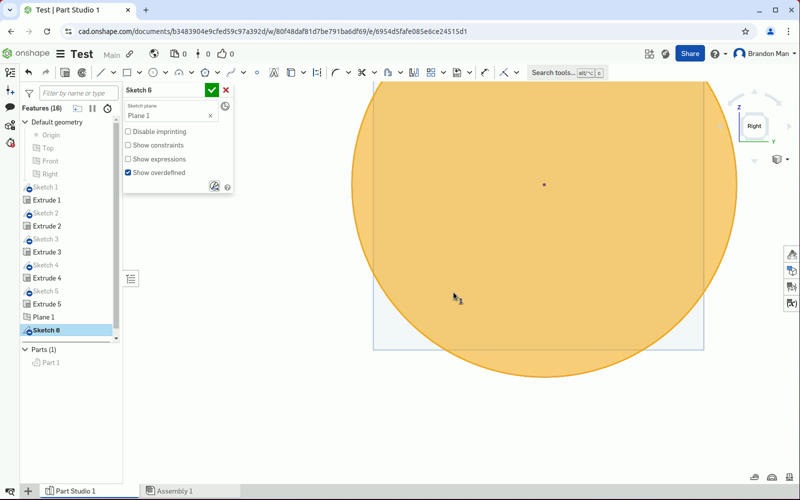
scroll(-6)
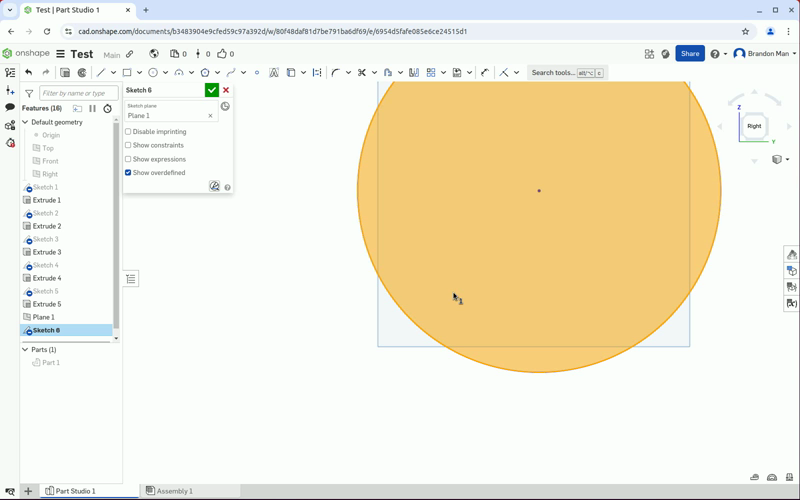
scroll(-6)
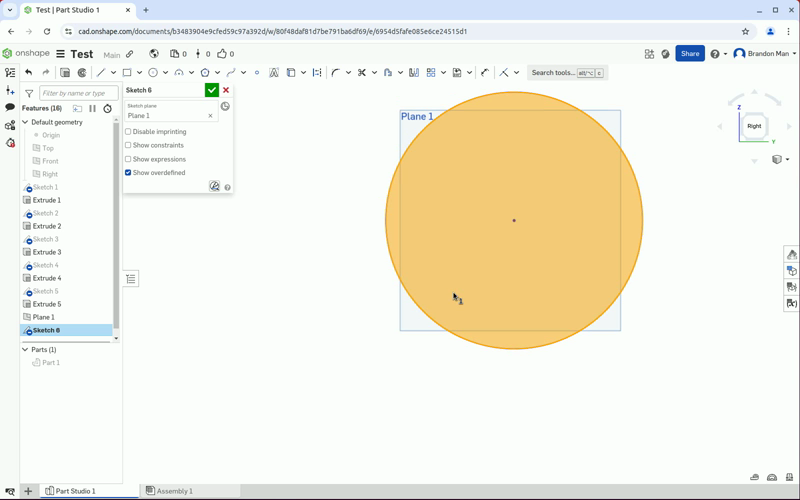
scroll(-6)
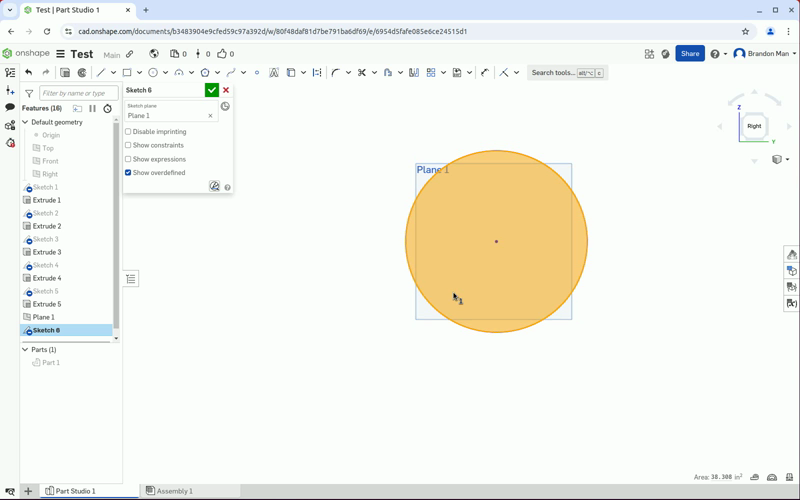
scroll(-6)
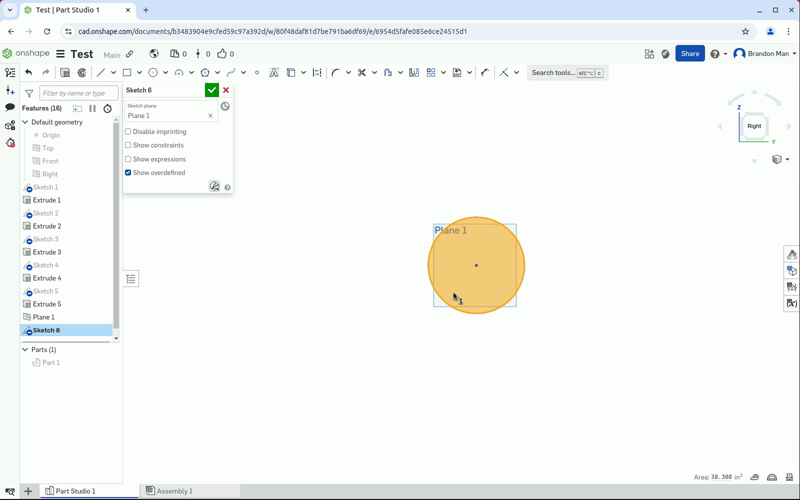
scroll(-6)
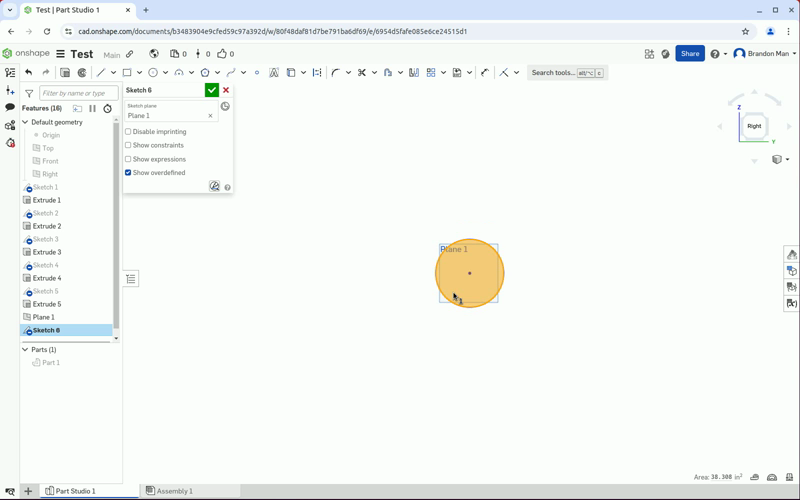
scroll(-6)
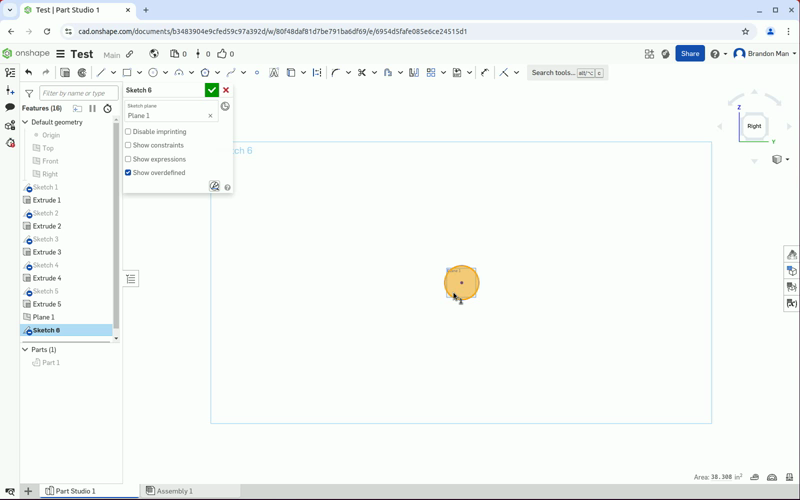
mouse_move(73, 352)
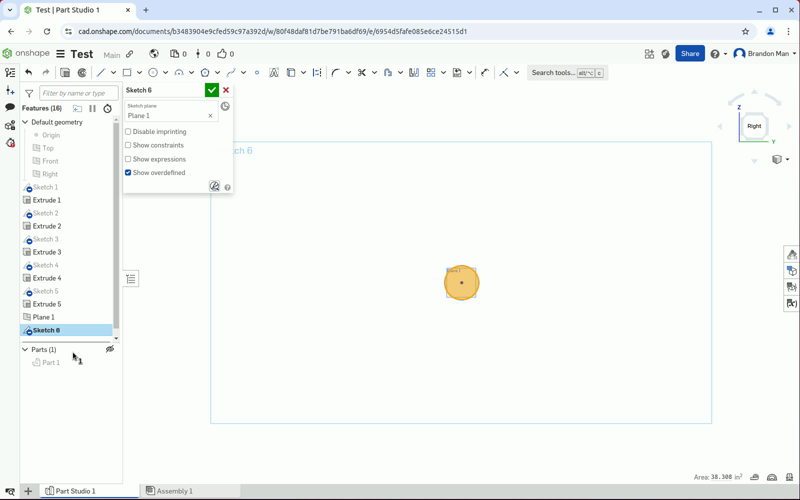
key(shift+y)
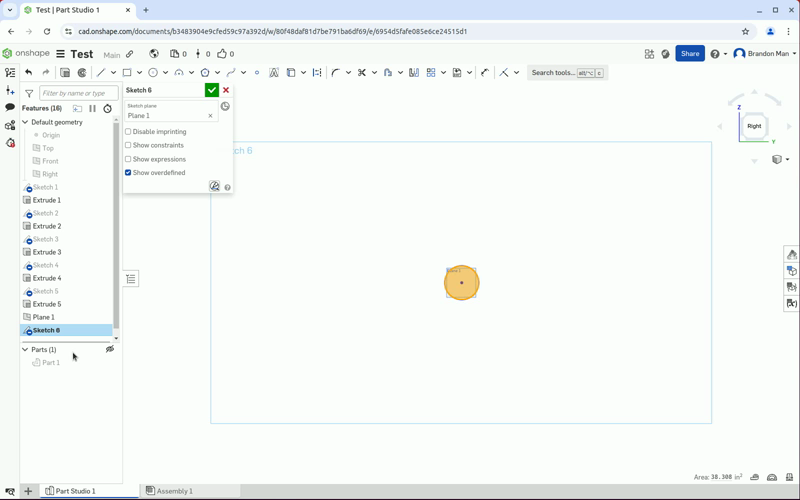
key(shift+e)
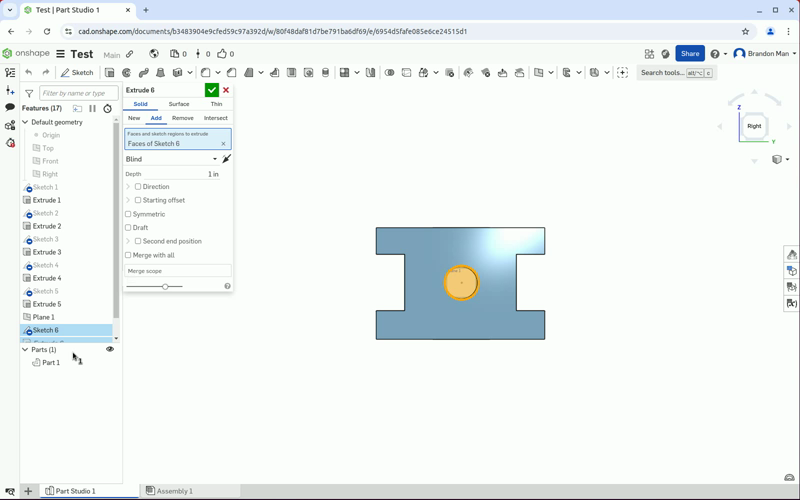
mouse_move(143, 106)
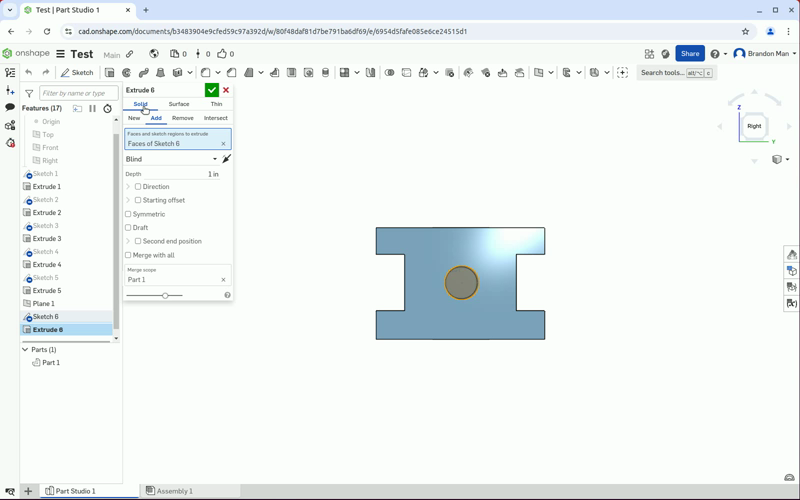
click(143, 106)
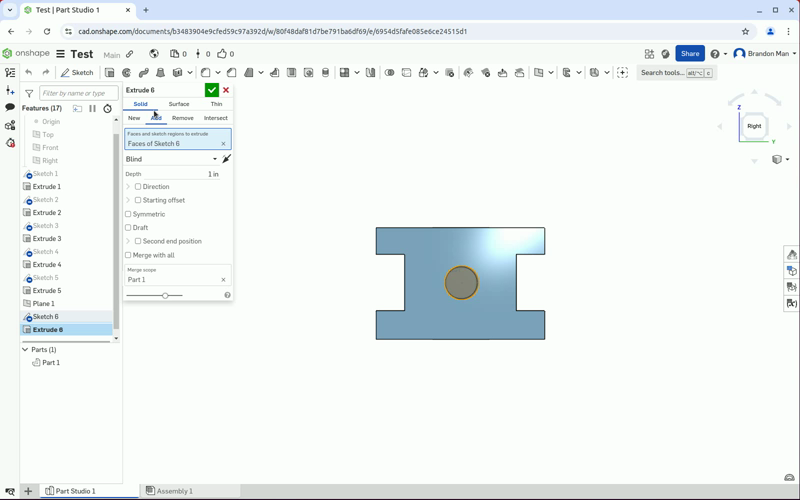
mouse_move(186, 120)
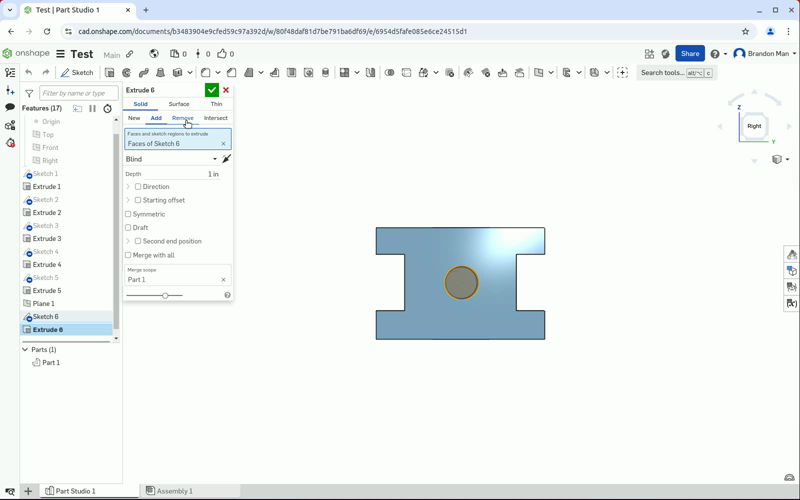
click(186, 120)
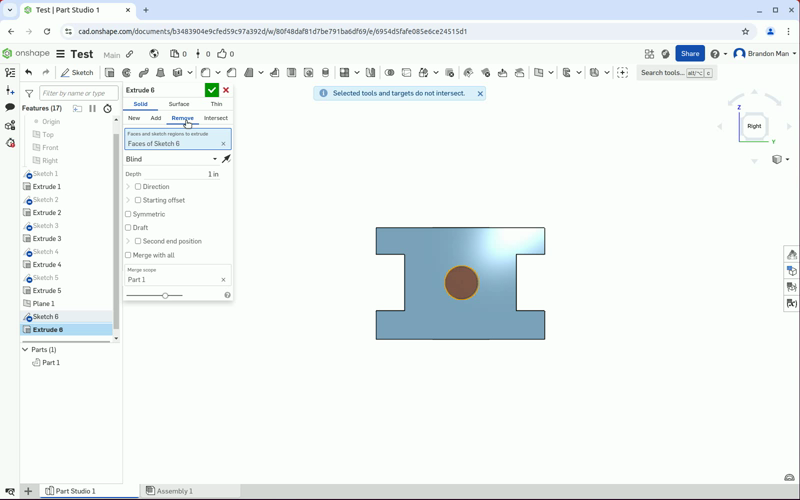
key(tab, 4)
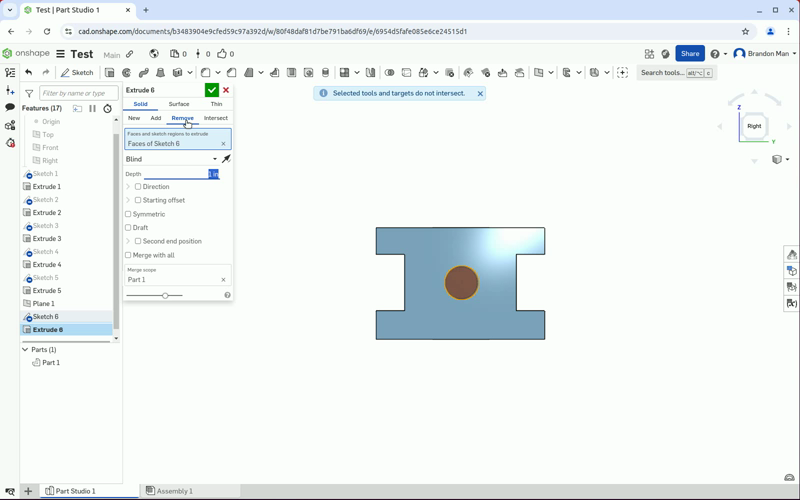
text(11.554)
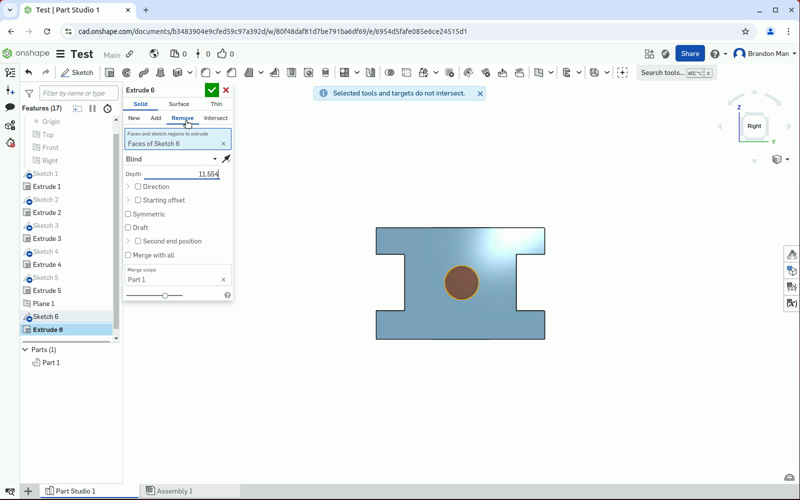
key(tab, 6)
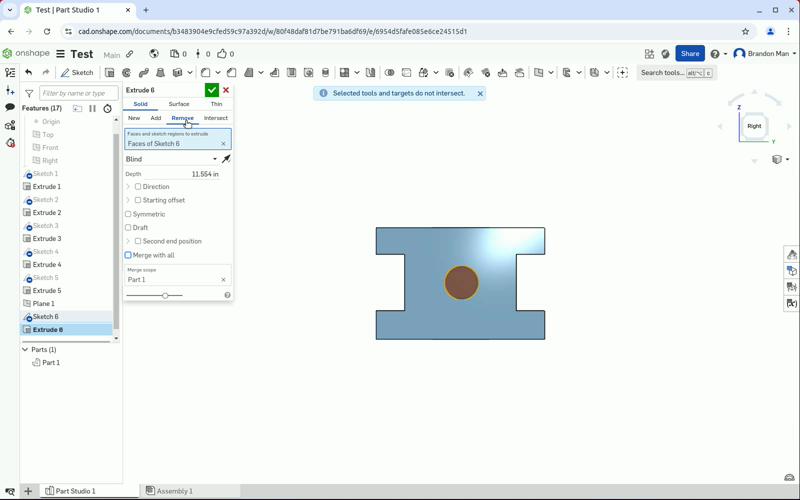
key(space)
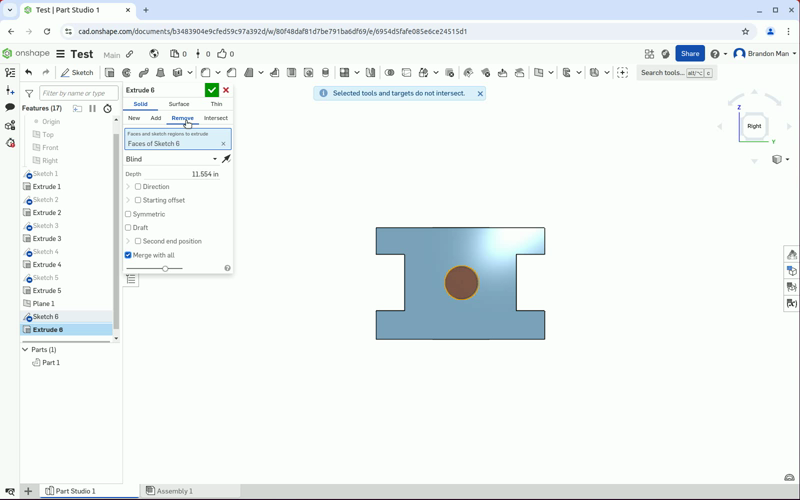
key(enter)
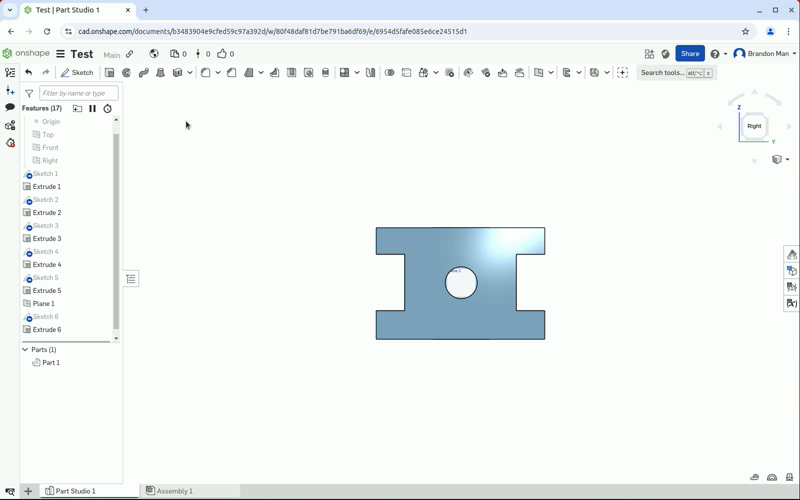
key(shift+h)
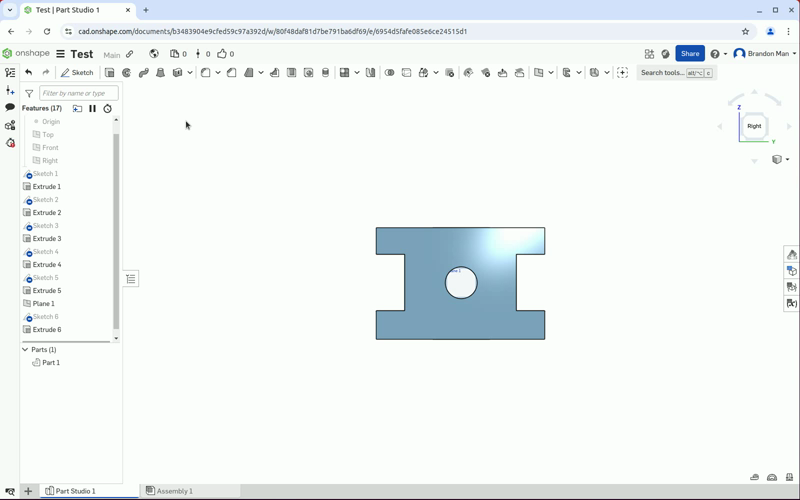
key(shift+h)
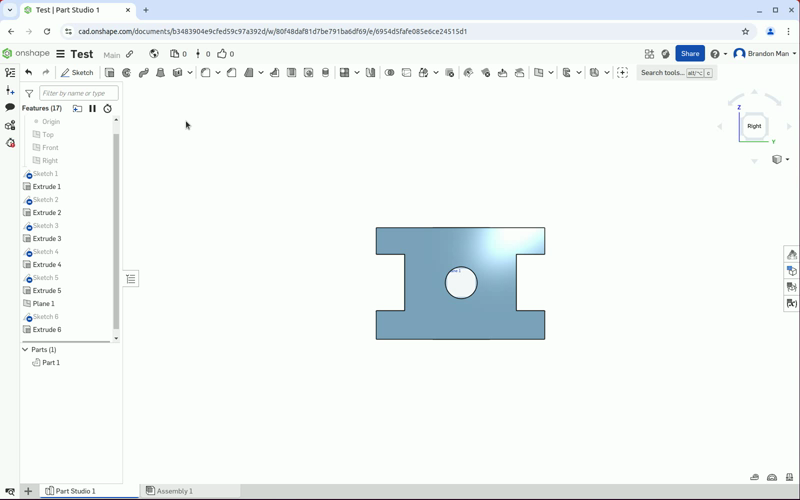
mouse_move(69, 176)
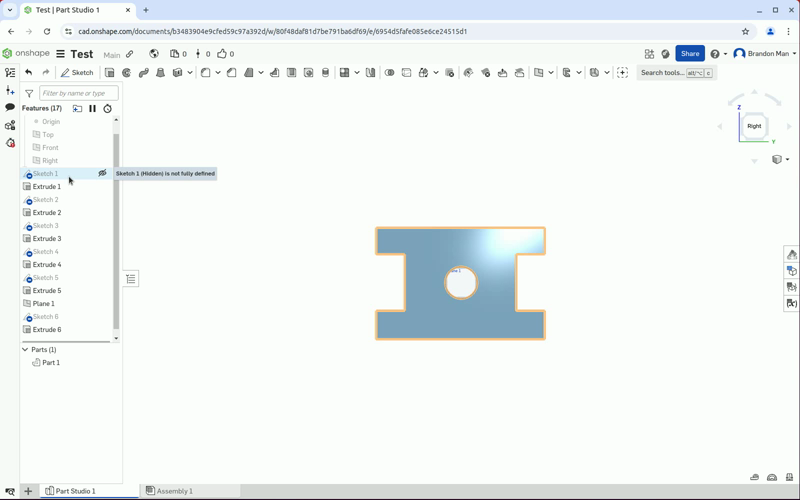
click(69, 176)
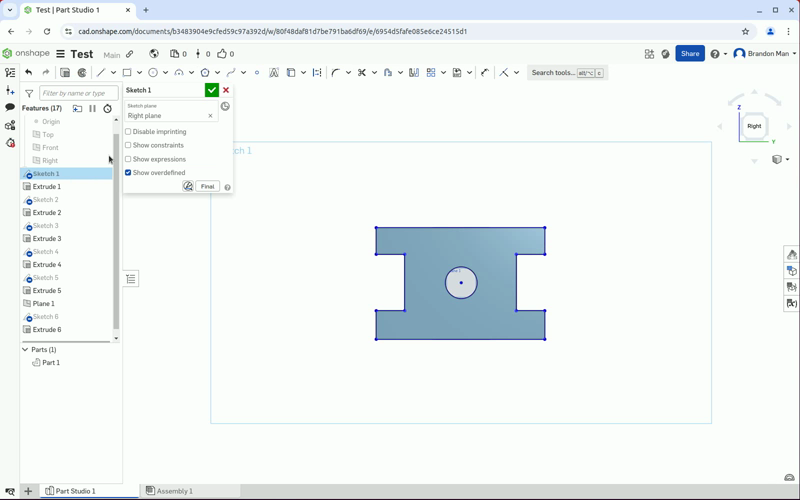
mouse_move(229, 92)
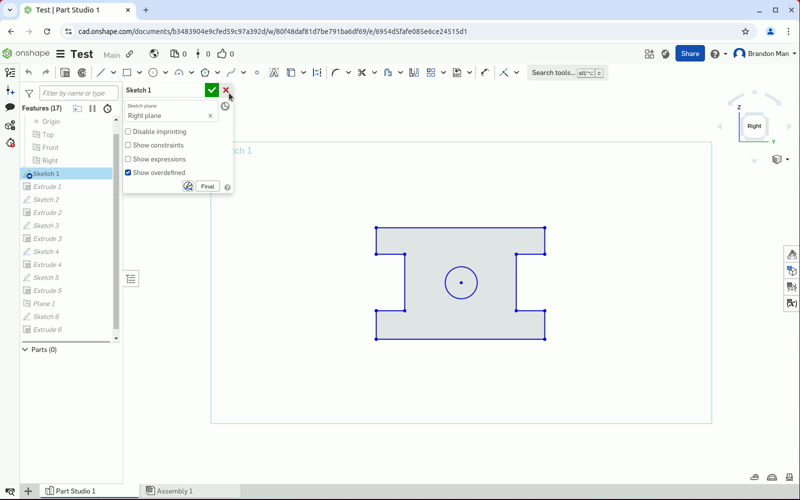
click(229, 92)
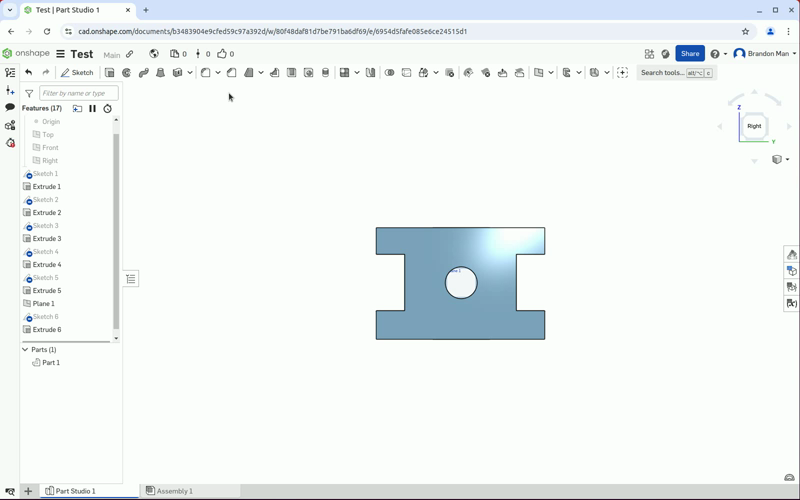
key(shift+s)
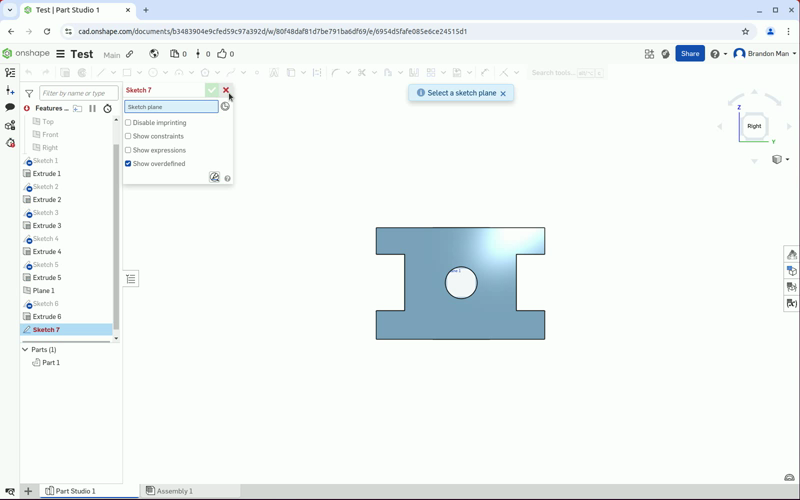
mouse_move(69, 293)
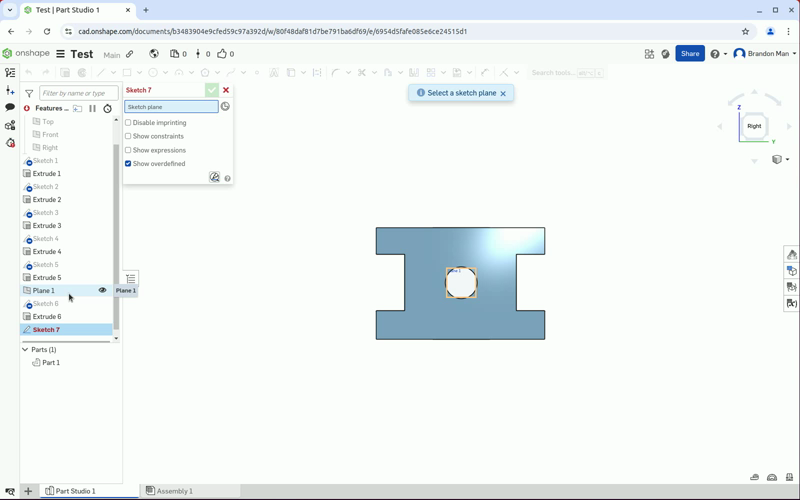
click(69, 293)
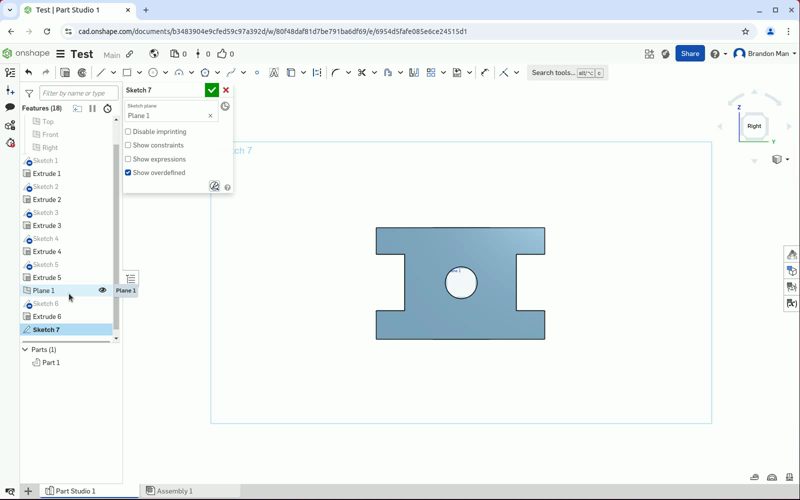
mouse_move(73, 352)
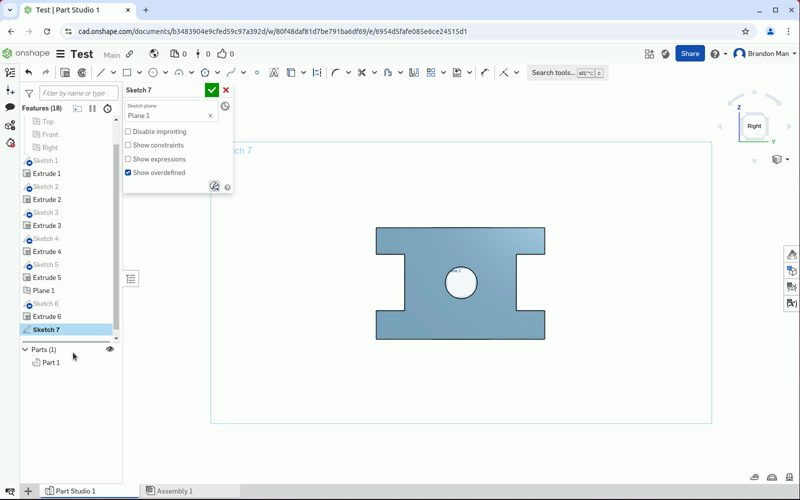
key(y)
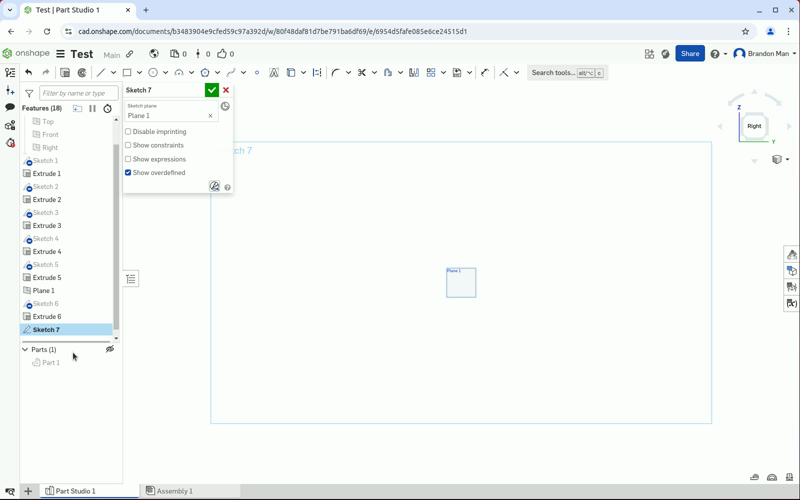
key(c)
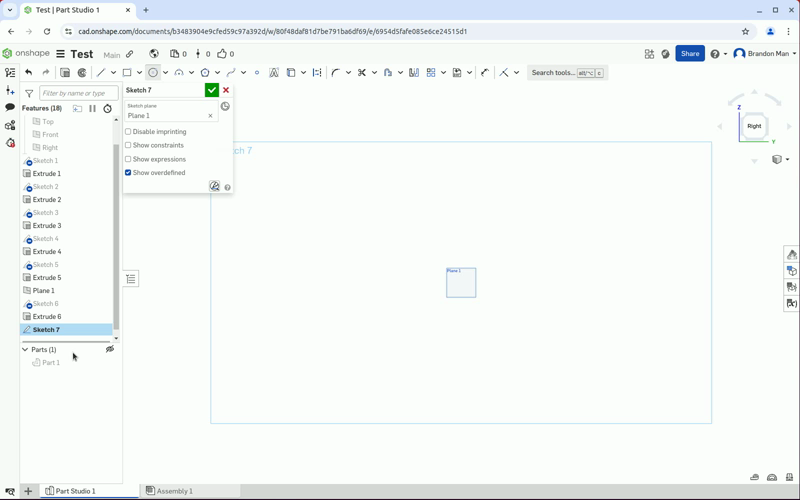
key_down(shift)
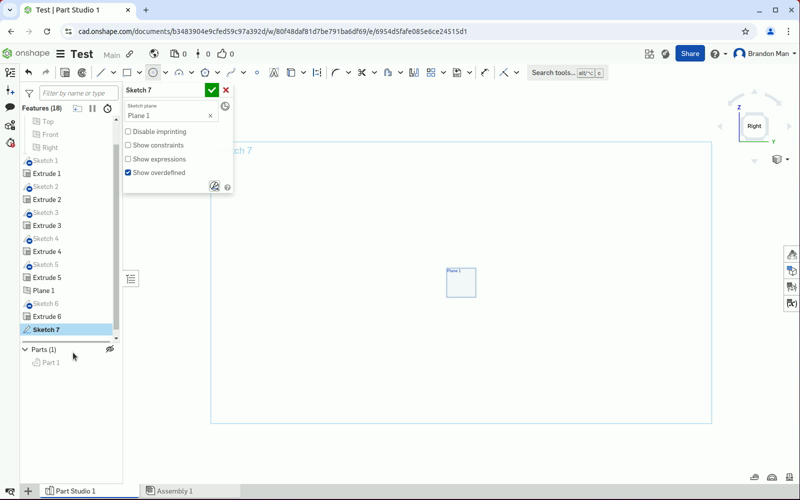
mouse_move(461, 282)
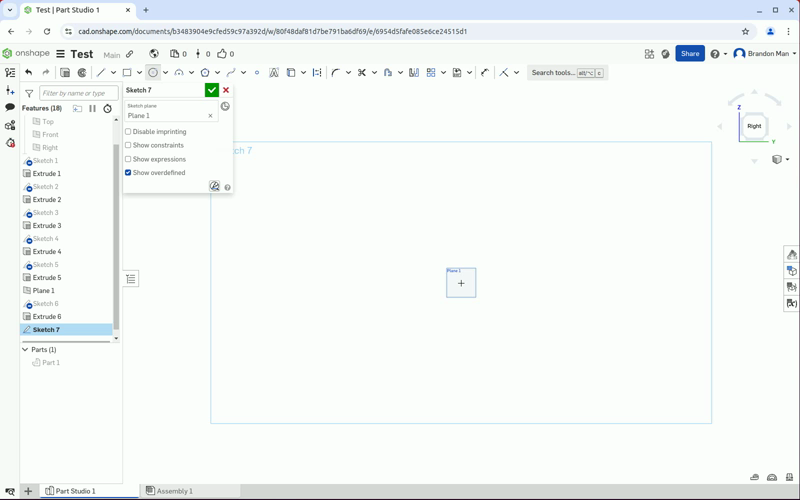
click(461, 282)
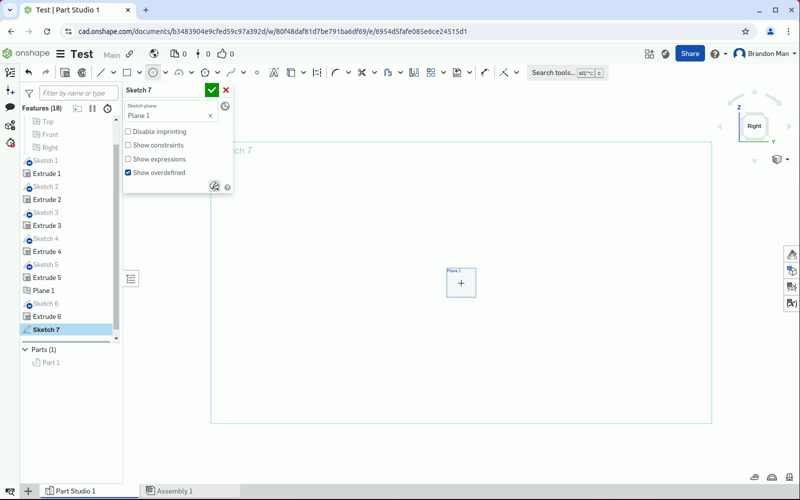
key_up(shift)
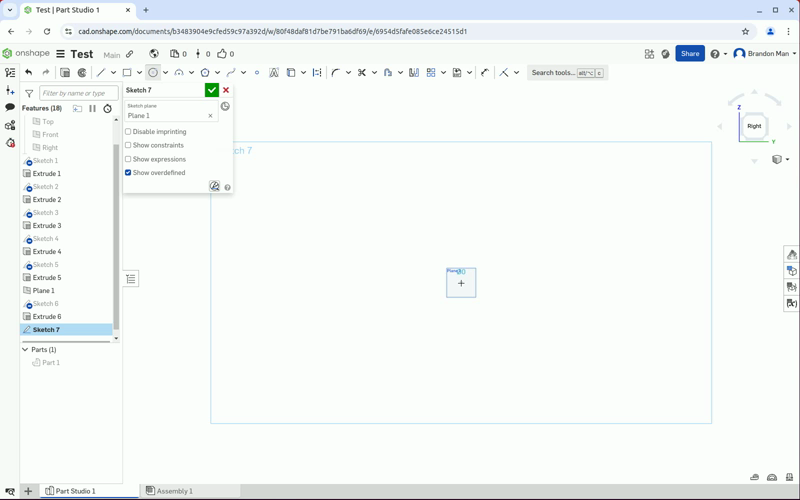
mouse_move(490, 282)
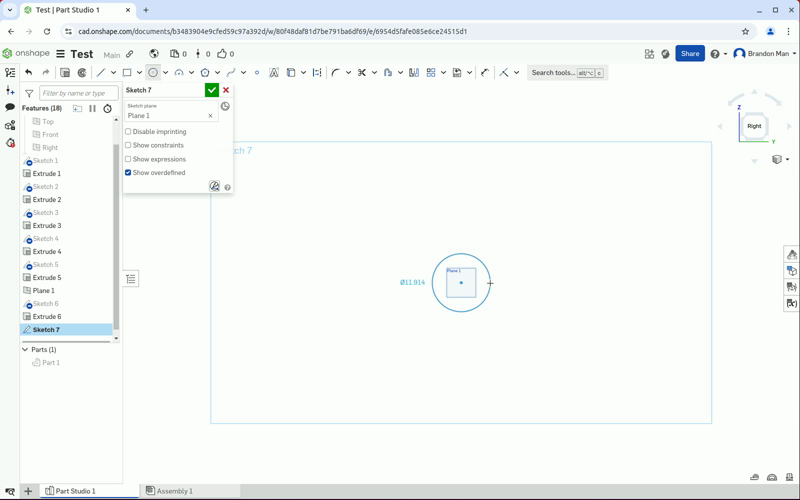
click(490, 282)
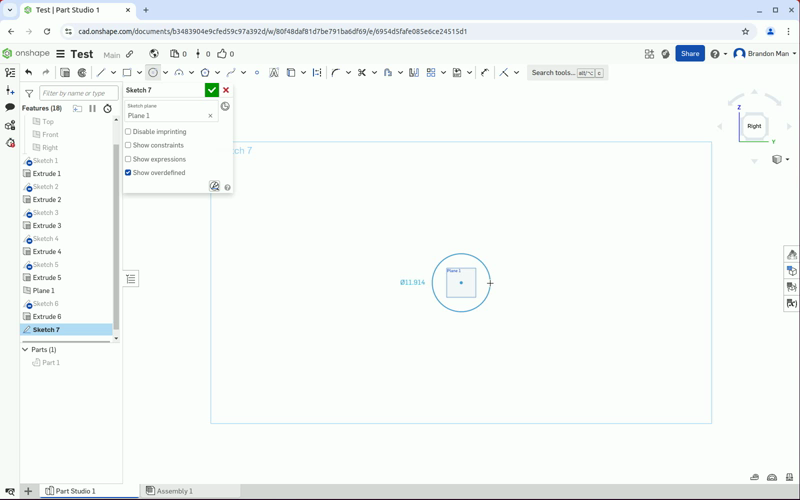
key(esc)
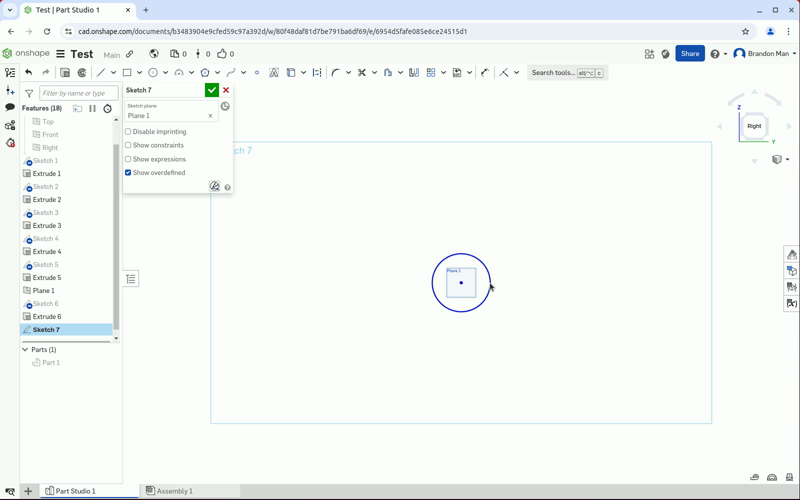
key(c)
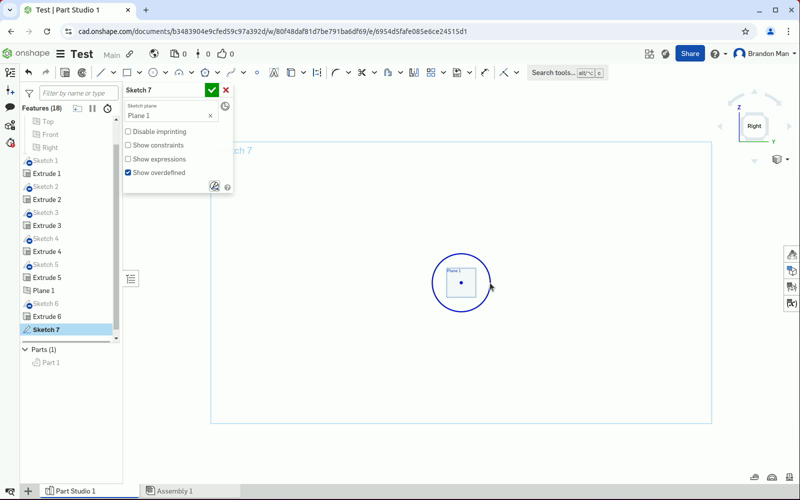
key_down(shift)
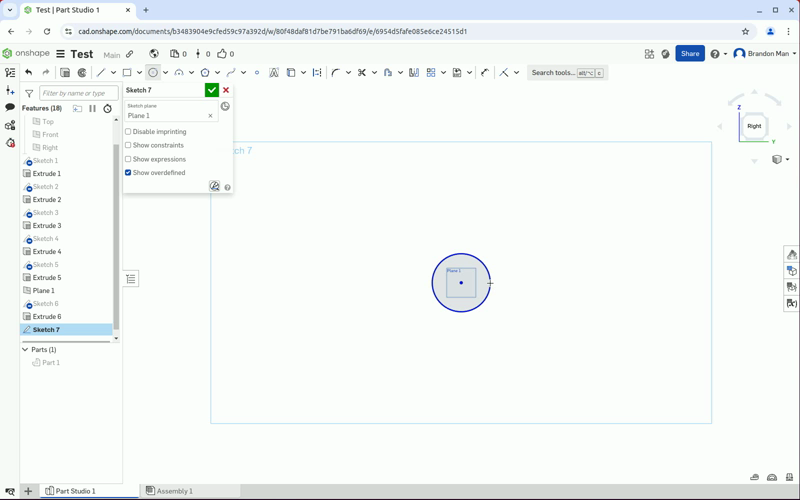
mouse_move(461, 282)
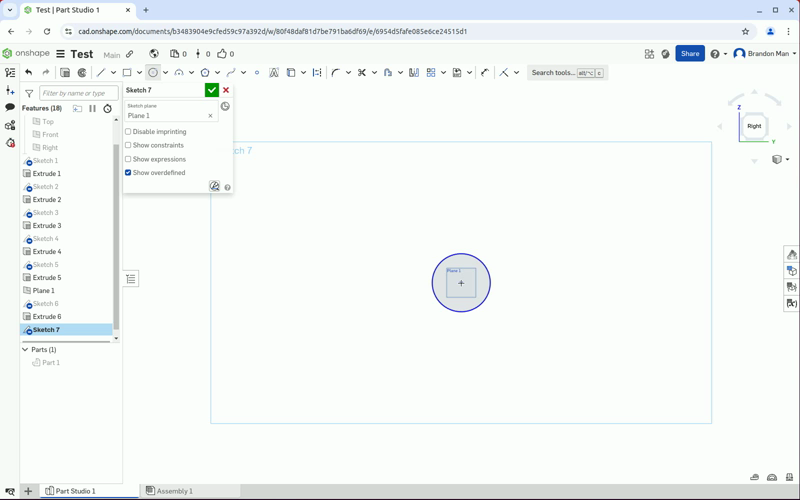
click(461, 282)
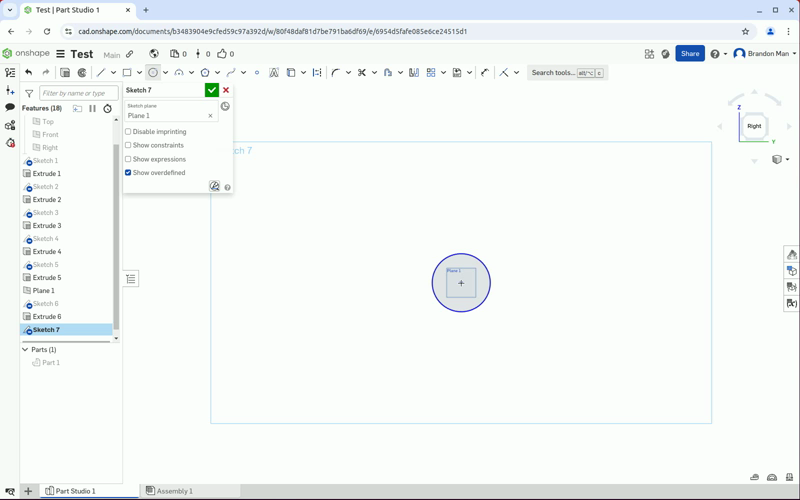
key_up(shift)
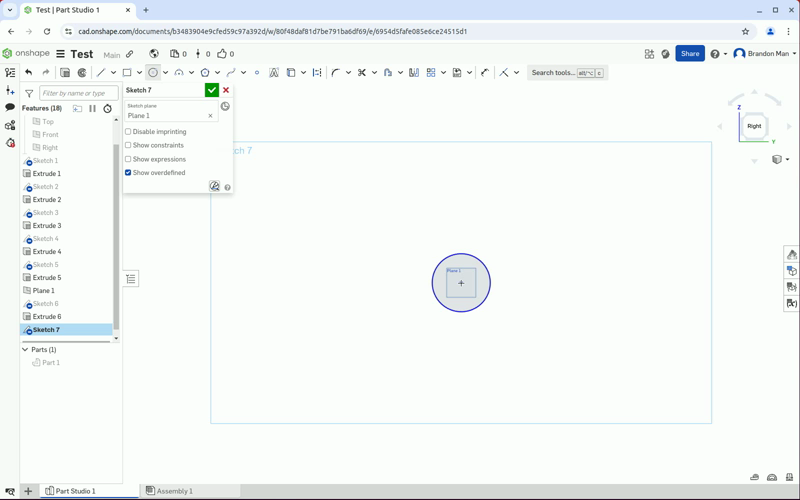
mouse_move(477, 282)
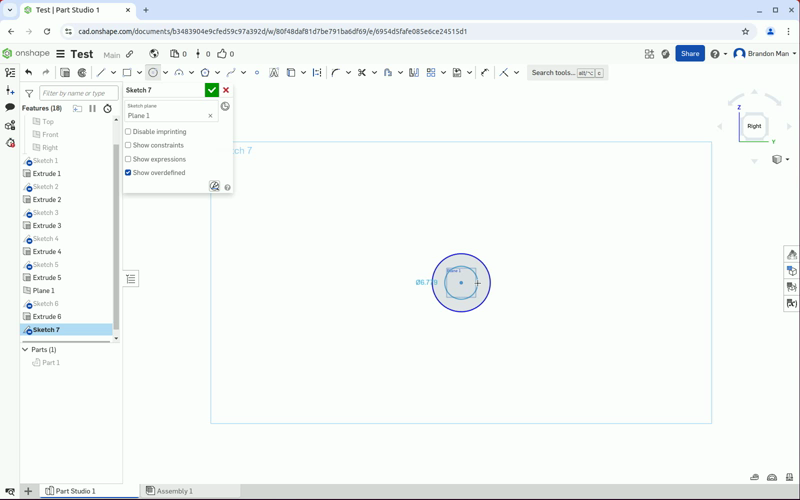
click(477, 282)
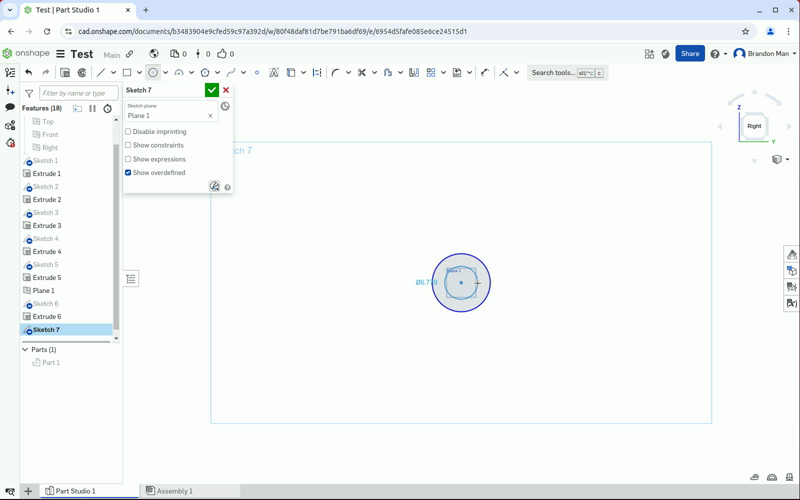
key(esc)
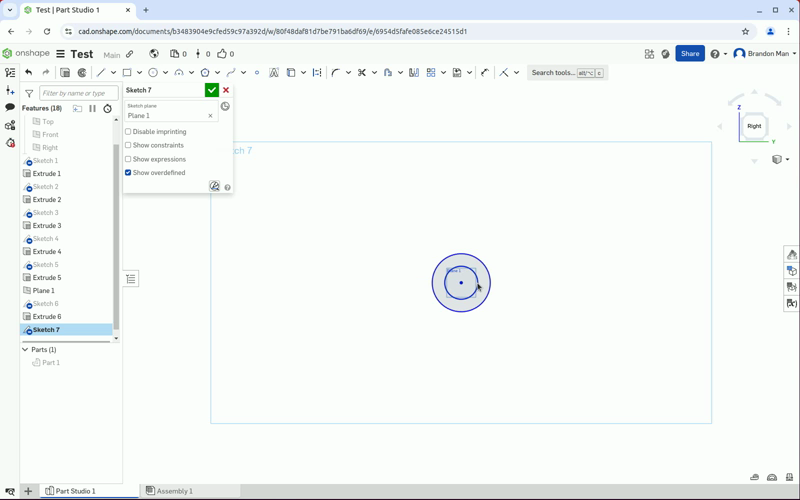
mouse_move(442, 269)
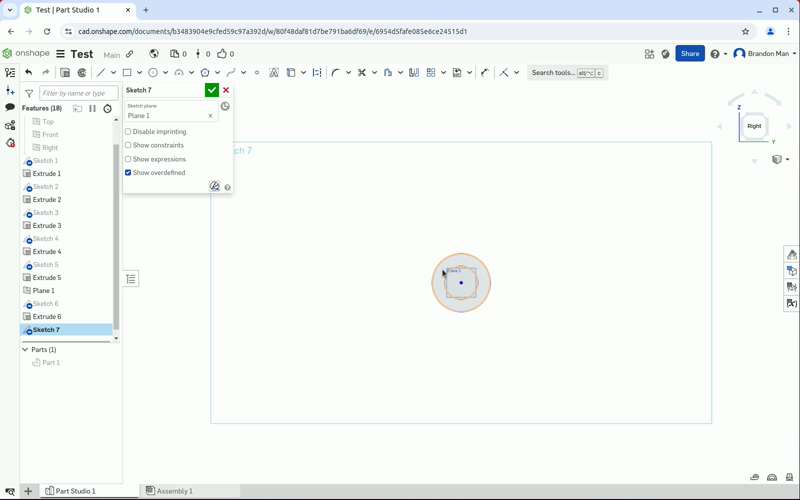
scroll(6)
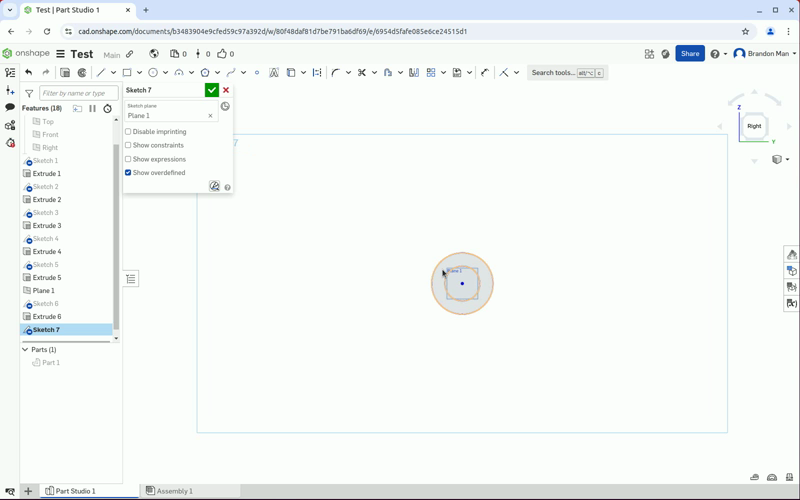
scroll(6)
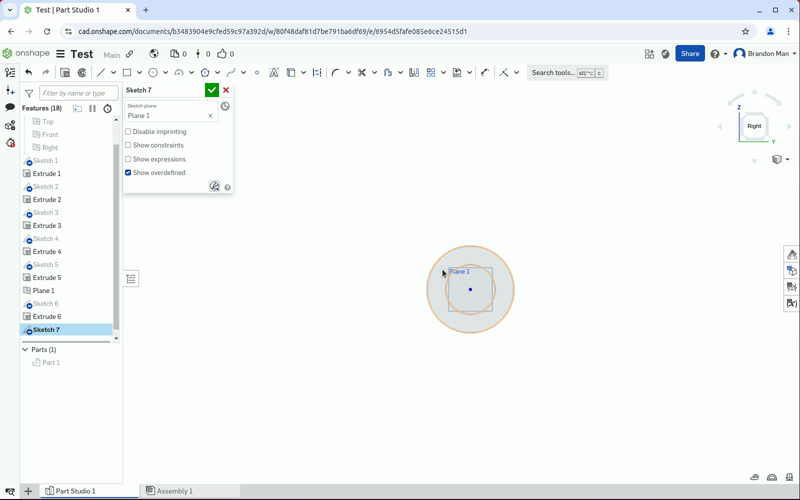
scroll(6)
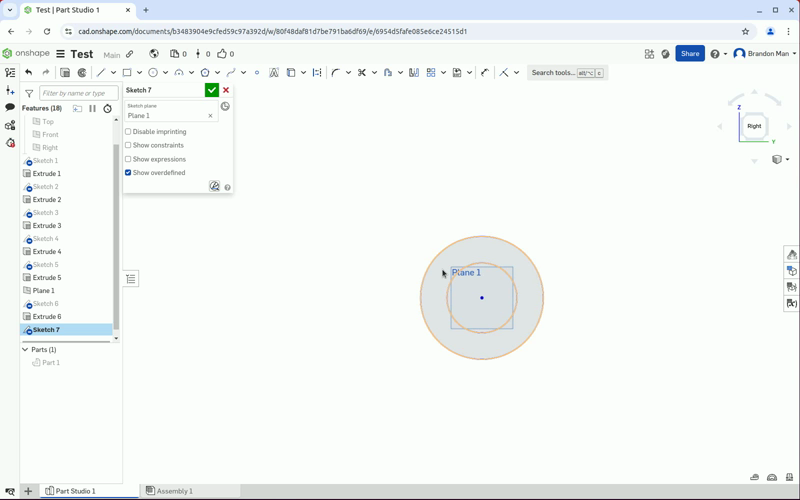
scroll(6)
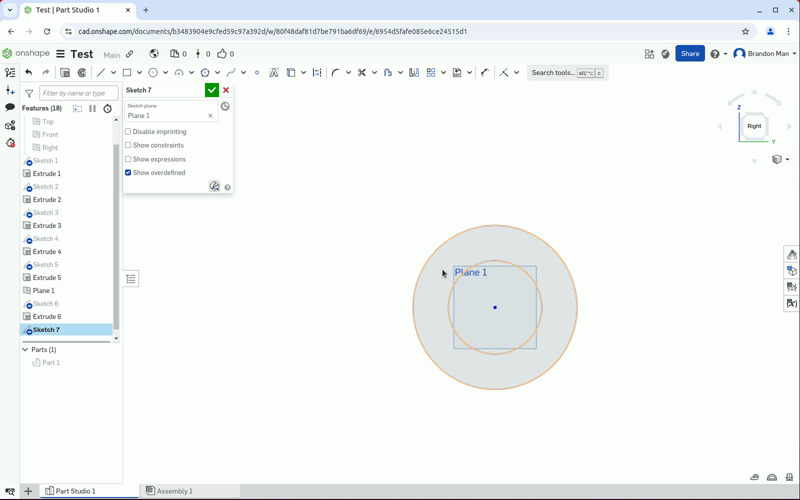
scroll(6)
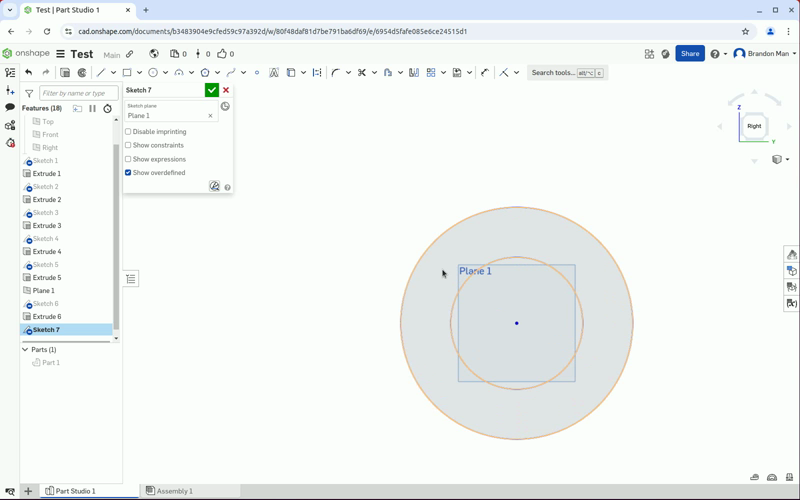
scroll(6)
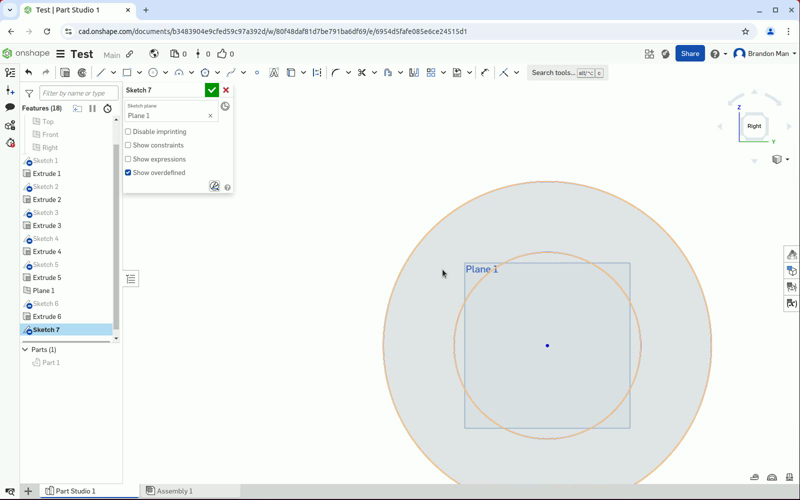
scroll(6)
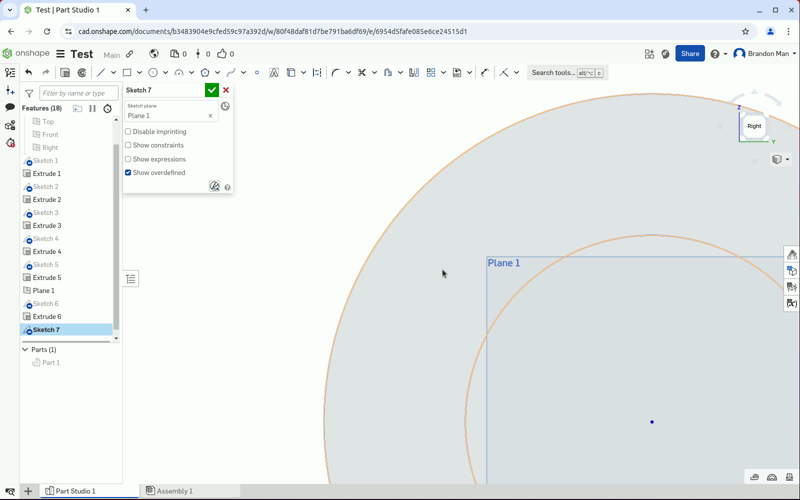
click(442, 269)
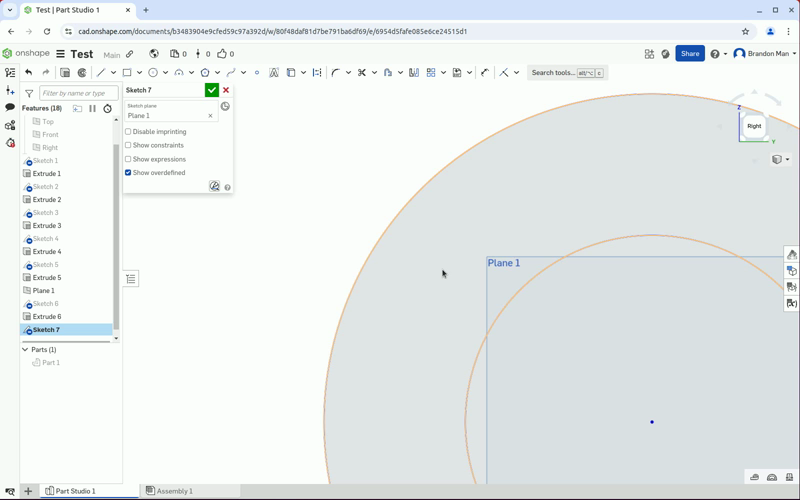
scroll(-6)
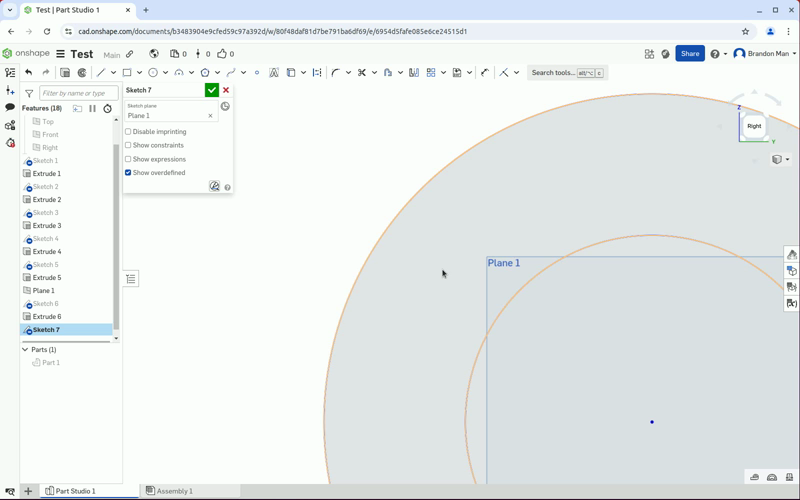
scroll(-6)
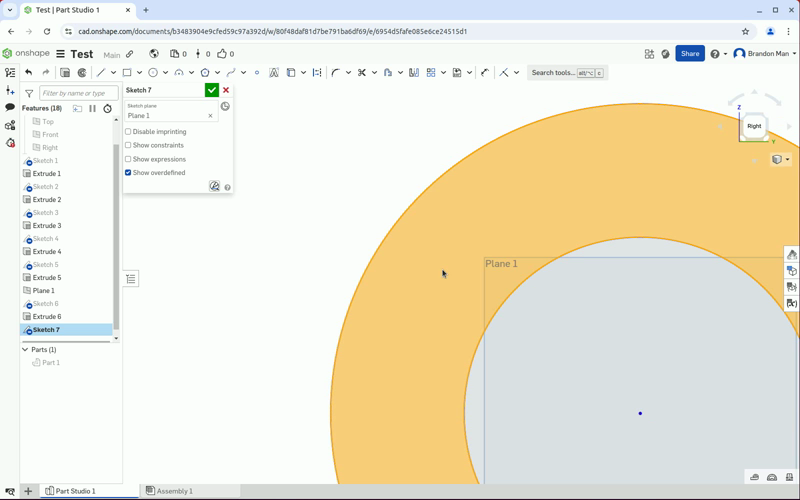
scroll(-6)
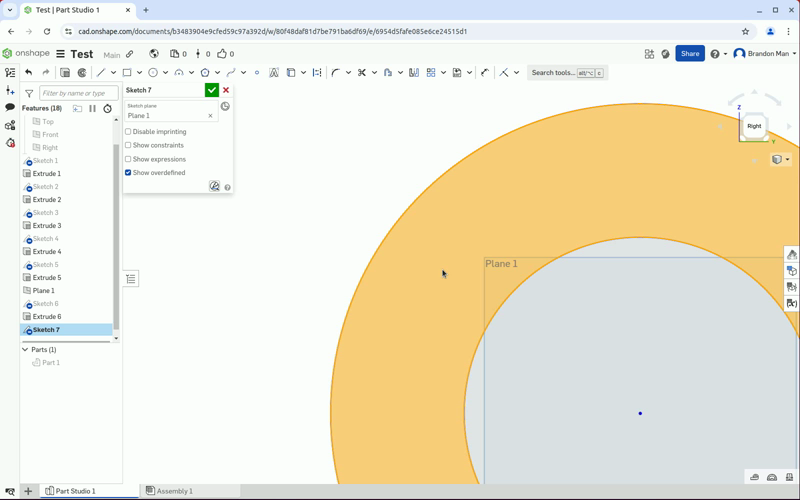
scroll(-6)
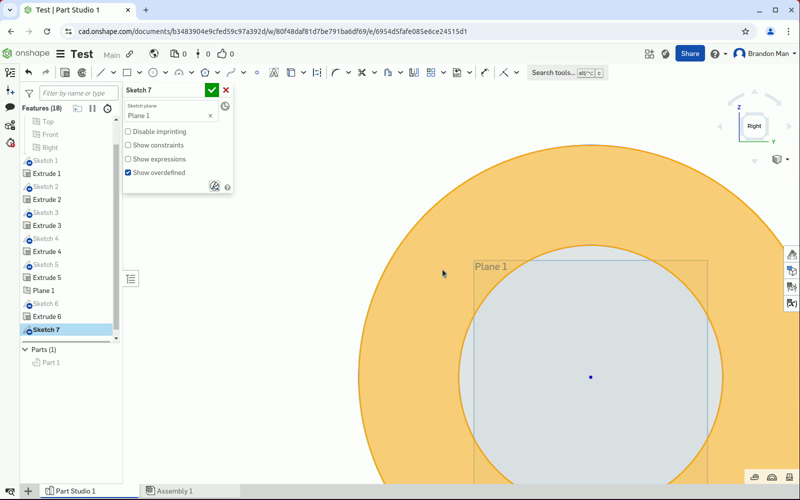
scroll(-6)
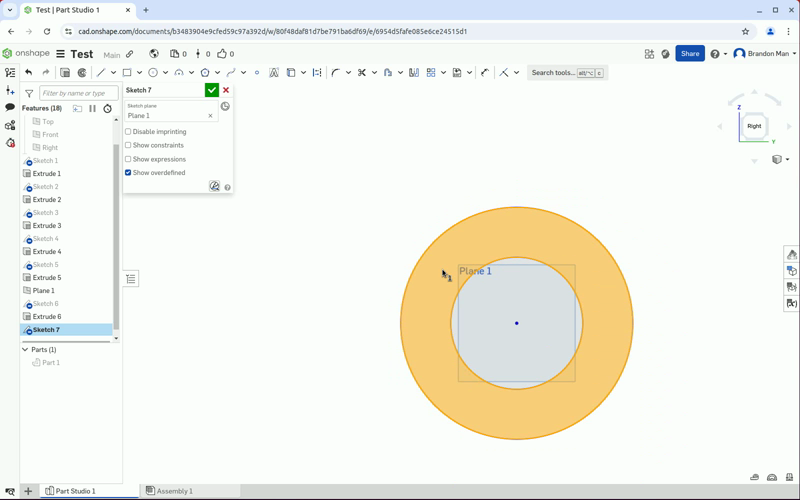
scroll(-6)
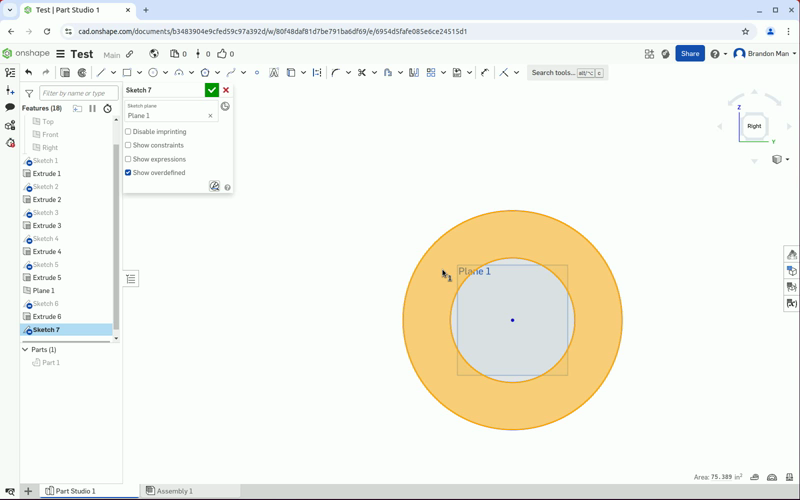
scroll(-6)
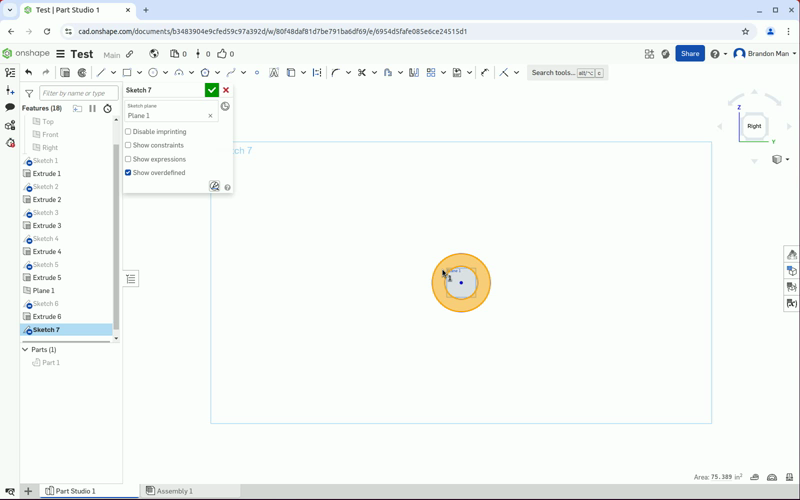
mouse_move(73, 352)
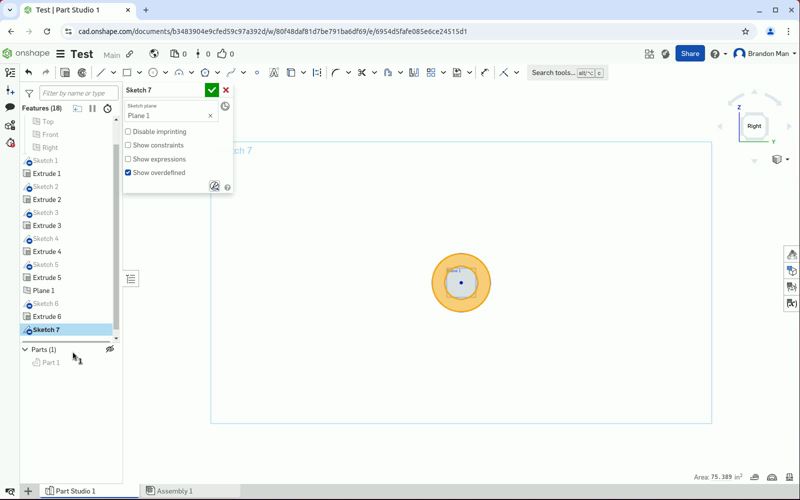
key(shift+y)
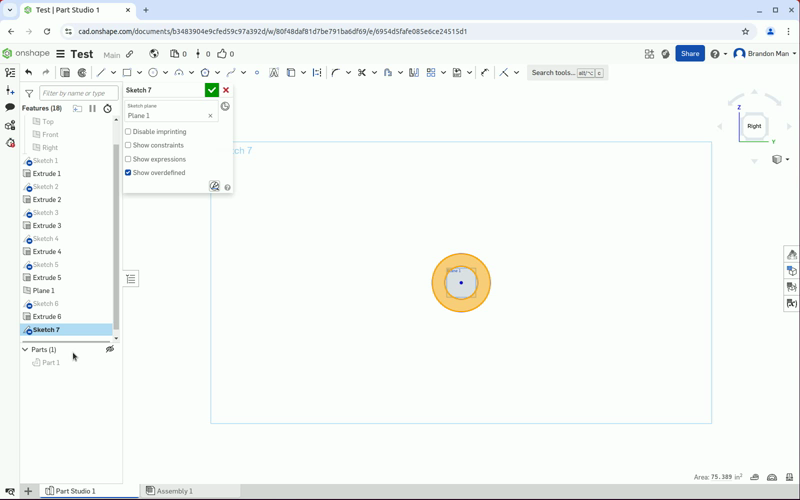
key(shift+e)
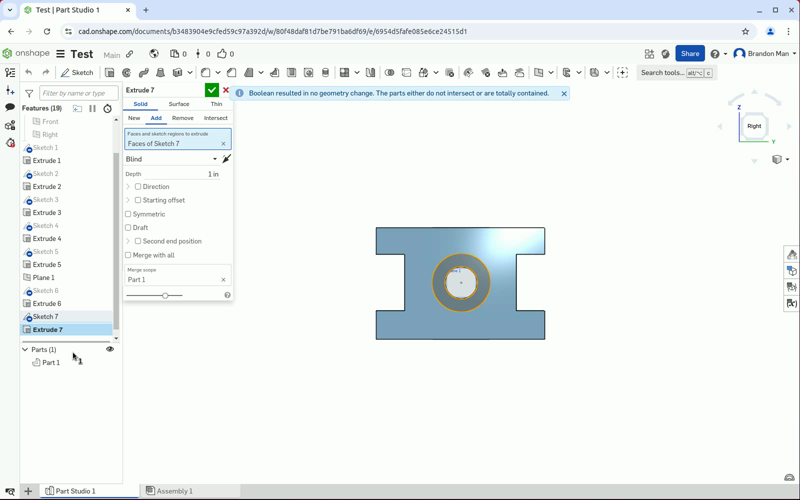
mouse_move(143, 106)
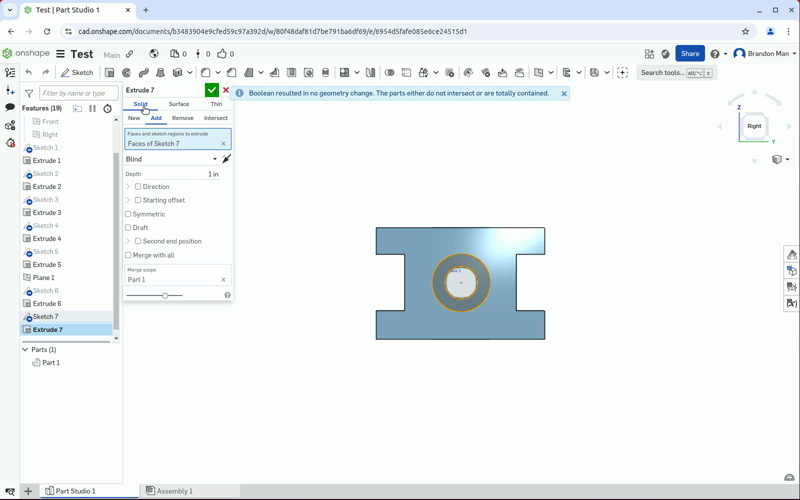
click(143, 106)
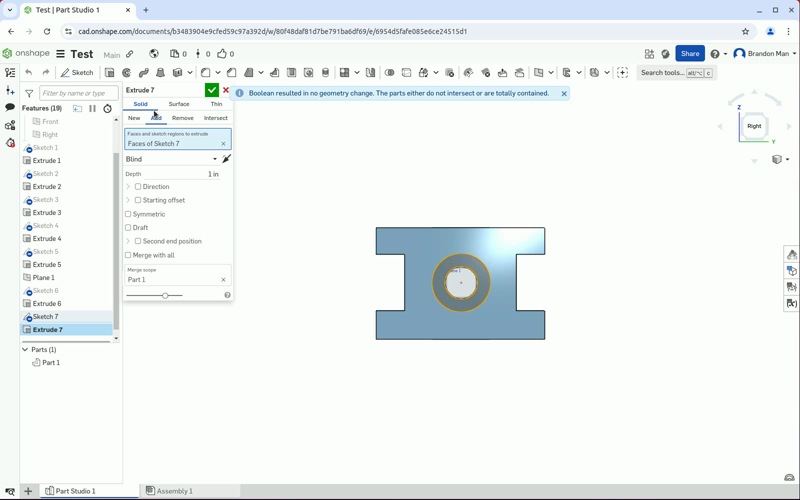
mouse_move(186, 120)
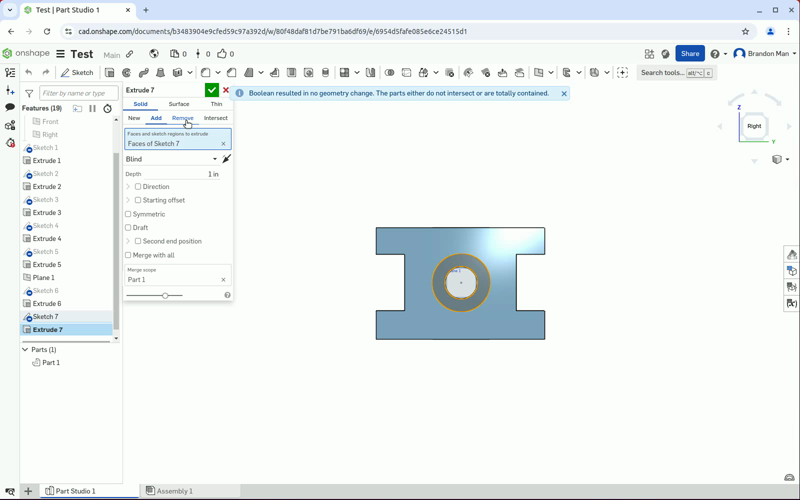
click(186, 120)
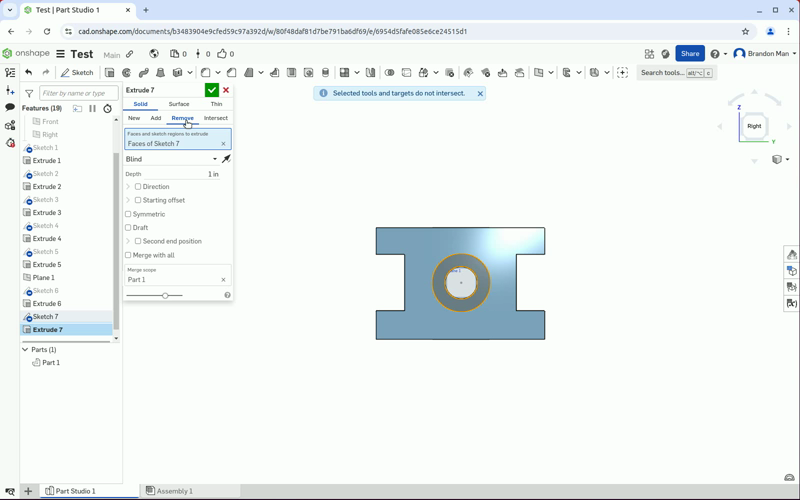
key(tab, 4)
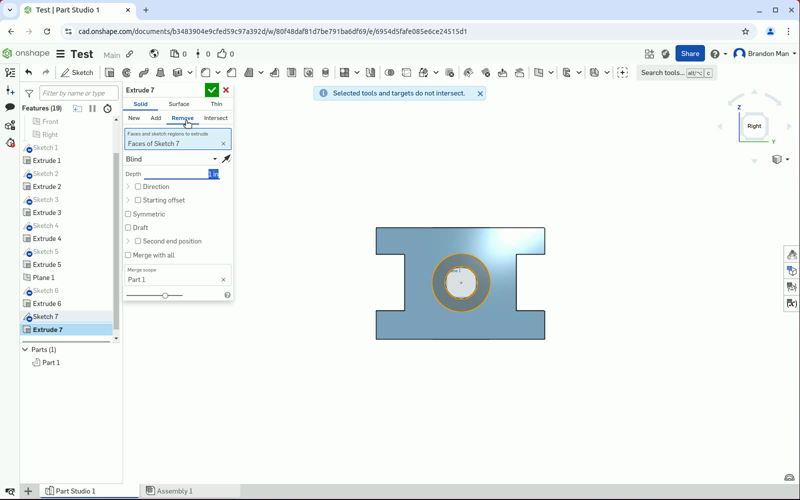
text(11.554)
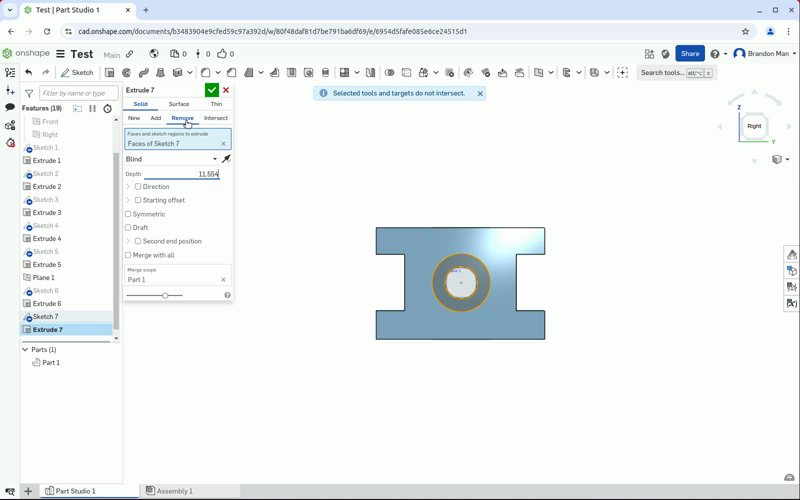
key(tab, 6)
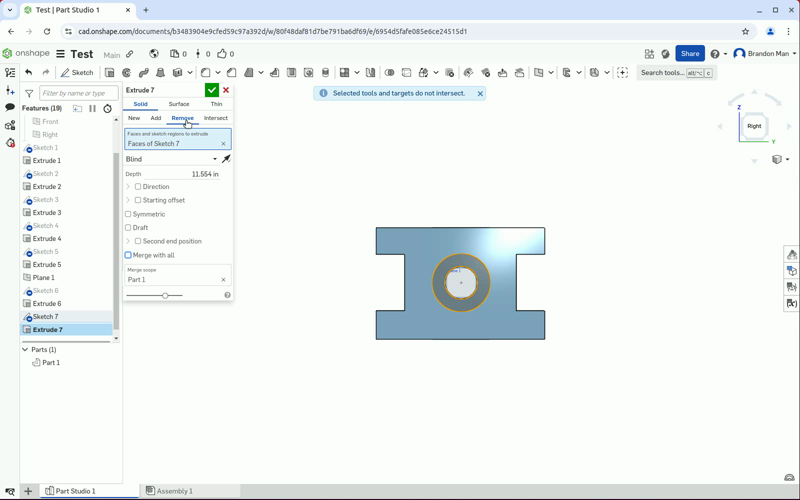
key(space)
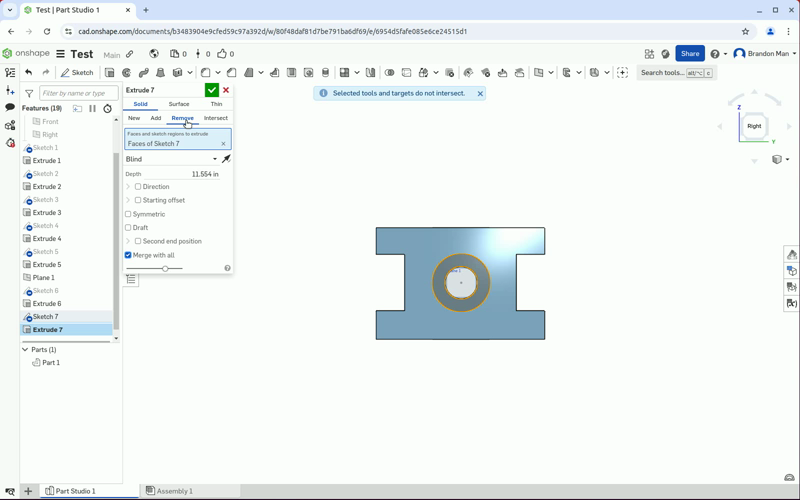
key(enter)
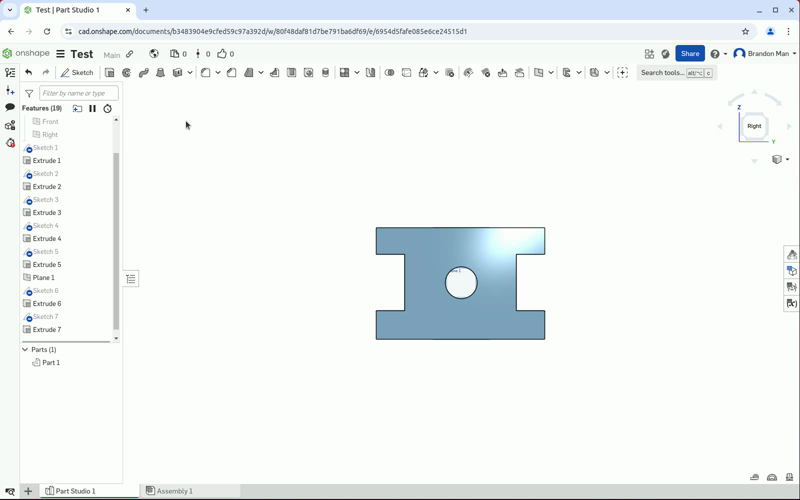
key(shift+h)
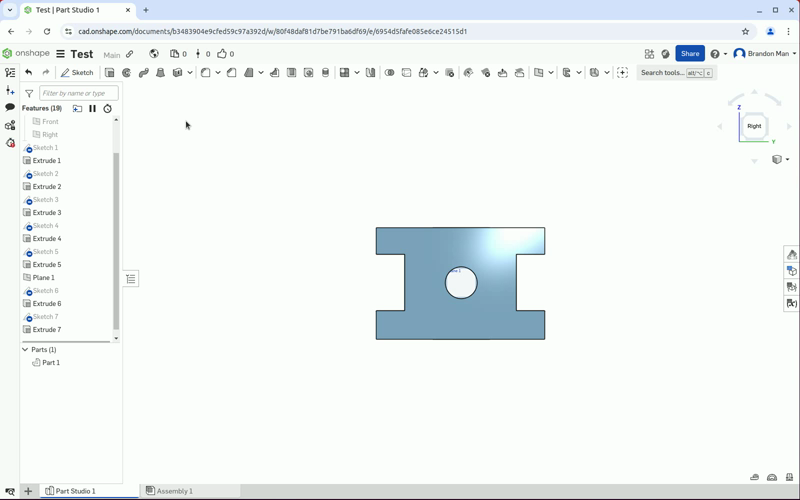
key(shift+h)
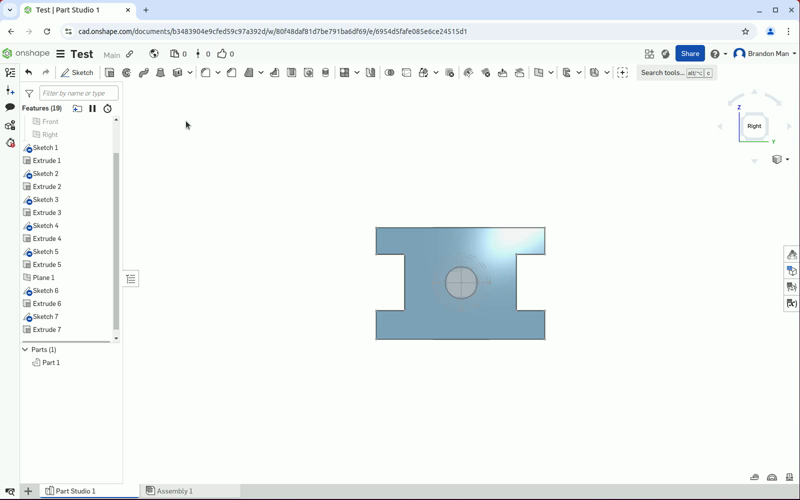
key(shift+7)
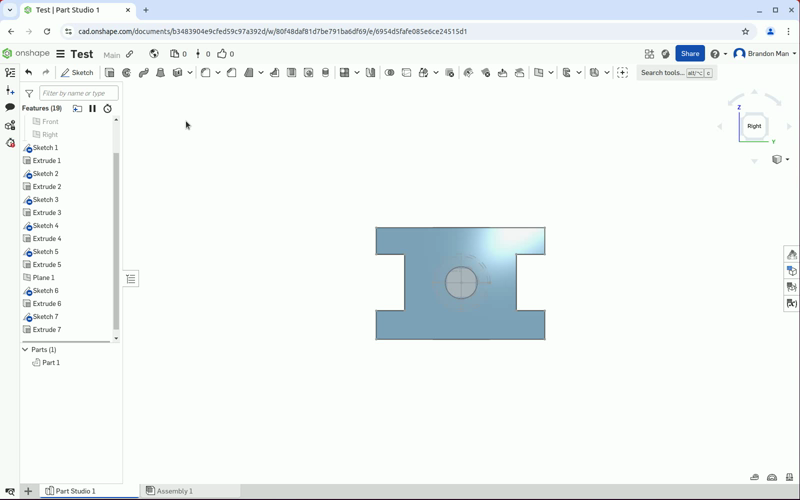
key(right, 2)
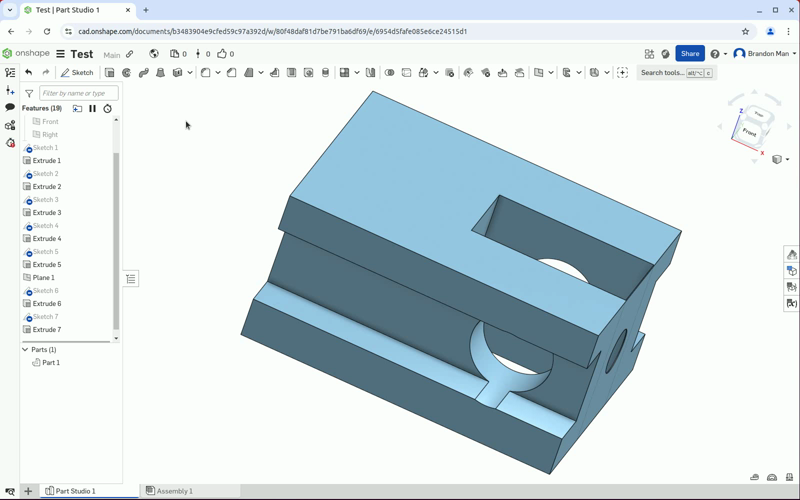
key(down, 2)
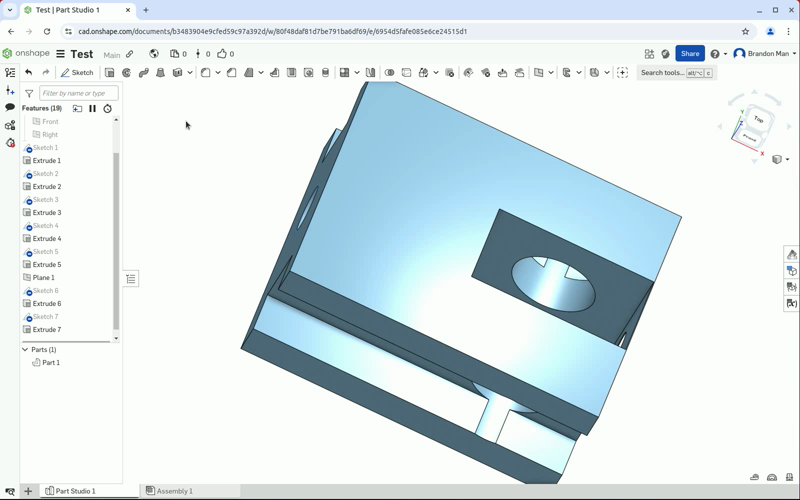
key(up, 2)
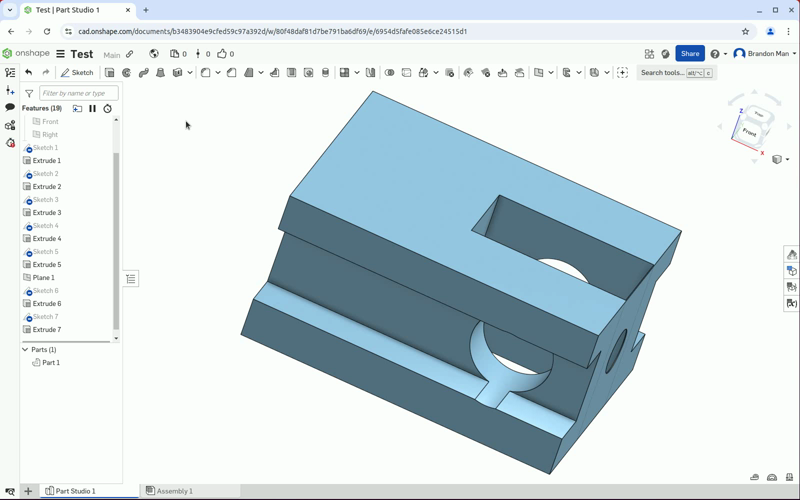
key(left, 2)
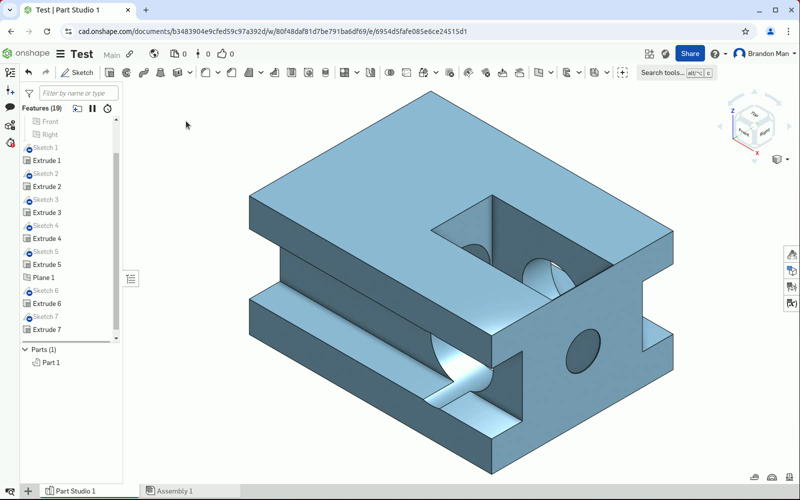
mouse_move(69, 150)
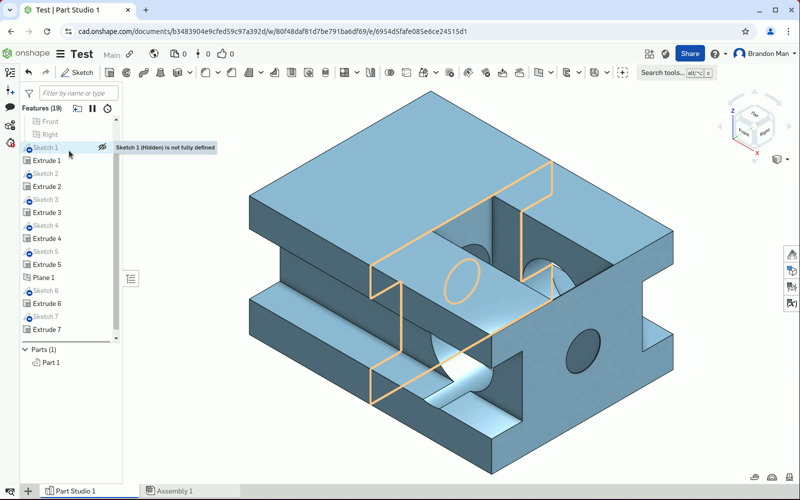
click(69, 150)